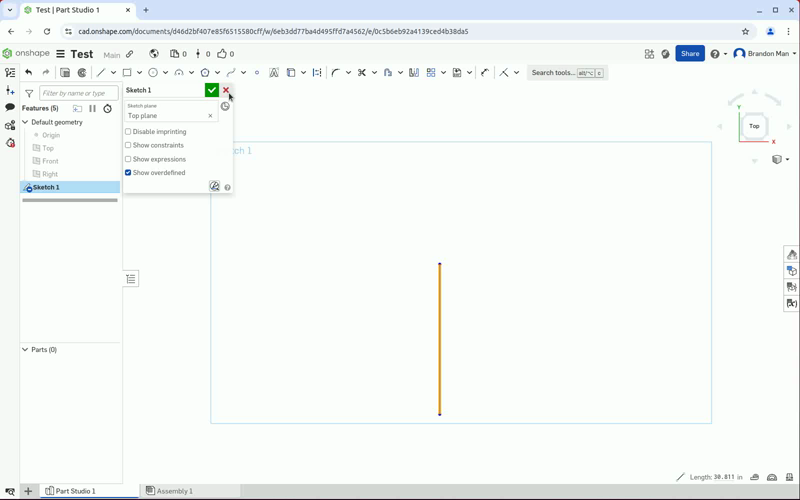
key(shift+h)
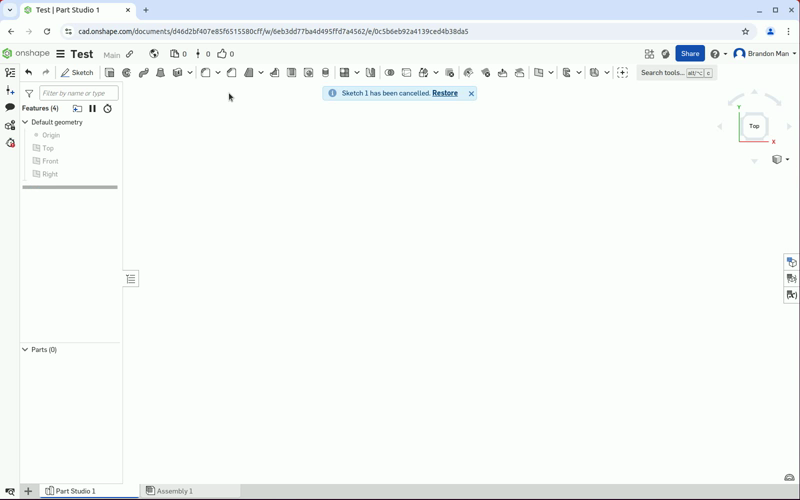
mouse_move(73, 352)
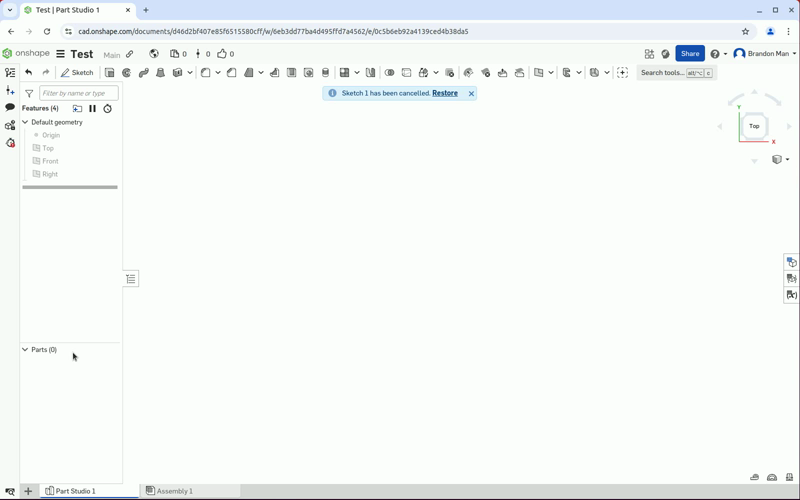
key(y)
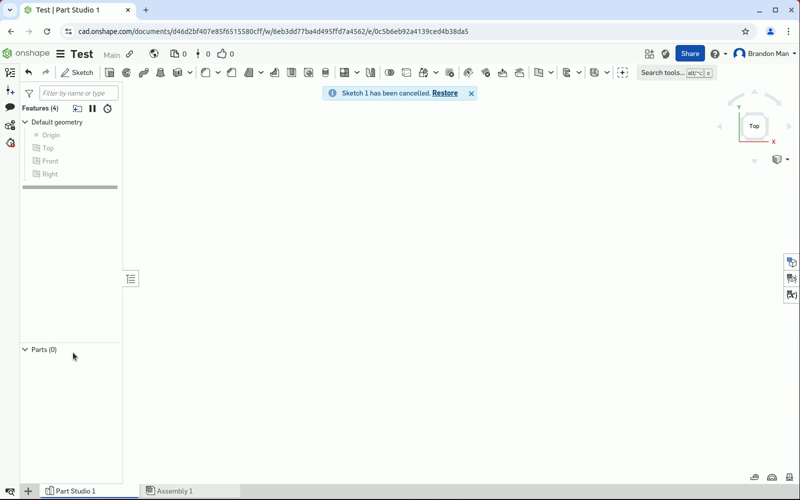
key(shift+p)
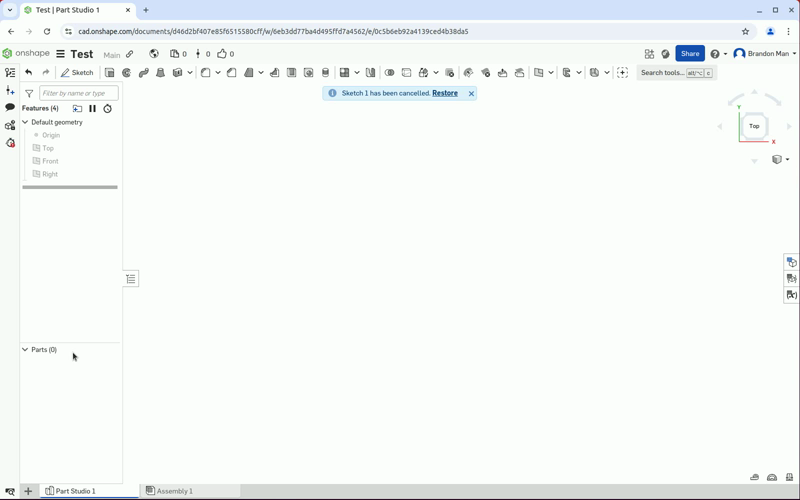
key(space)
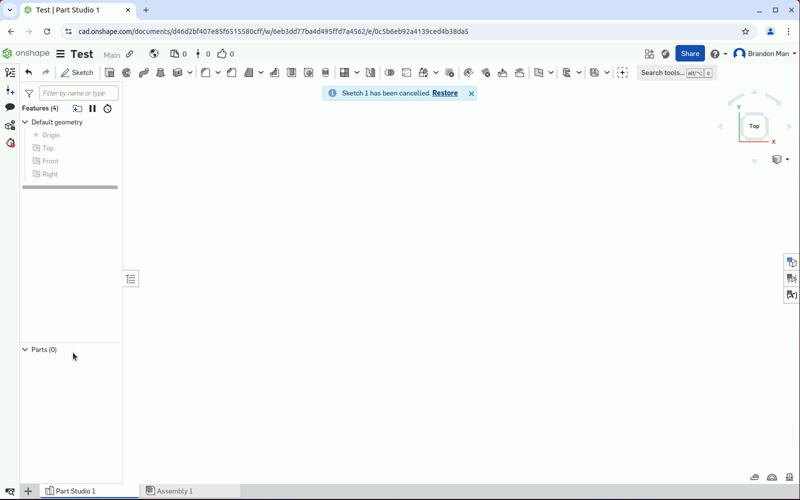
key_down(shift)
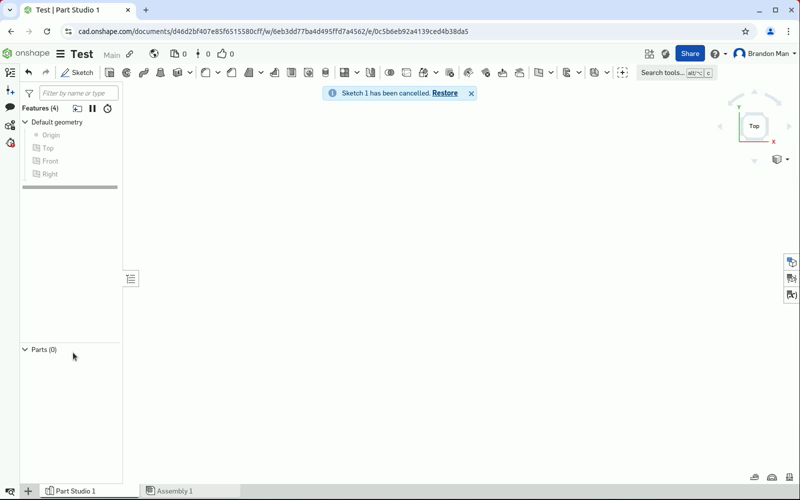
key(up)
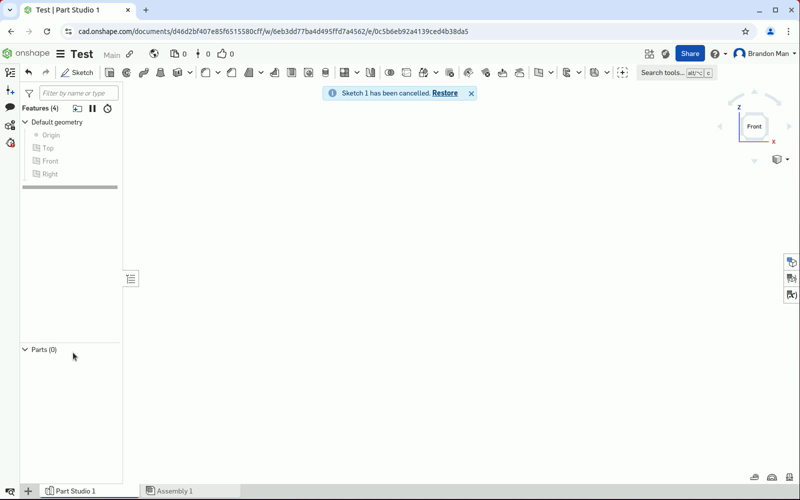
key_up(shift)
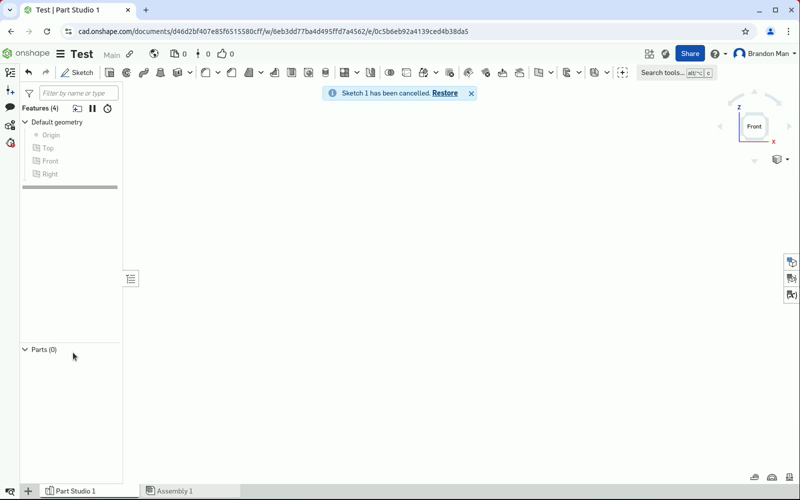
mouse_move(73, 352)
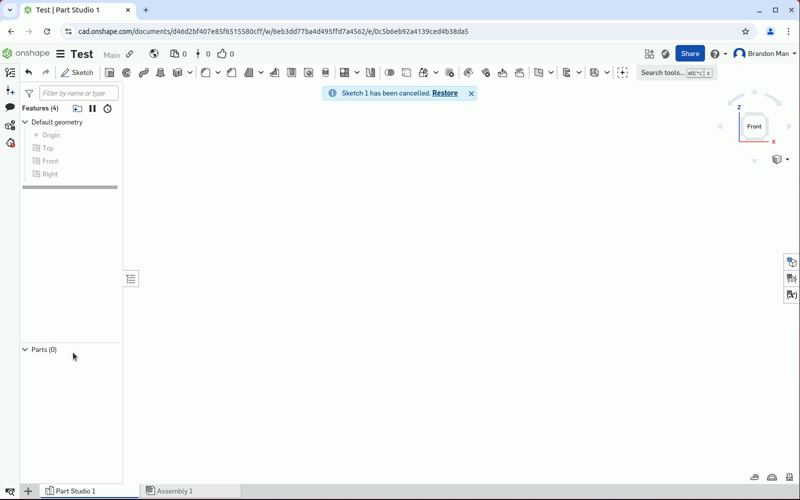
key(shift+y)
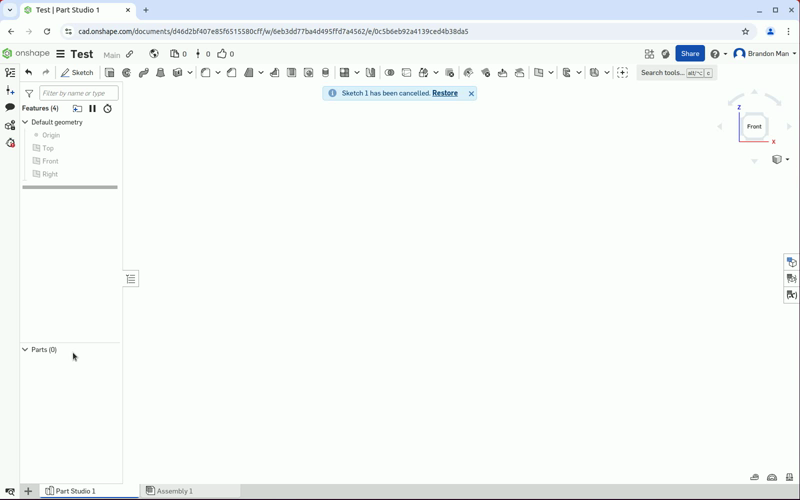
key(shift+s)
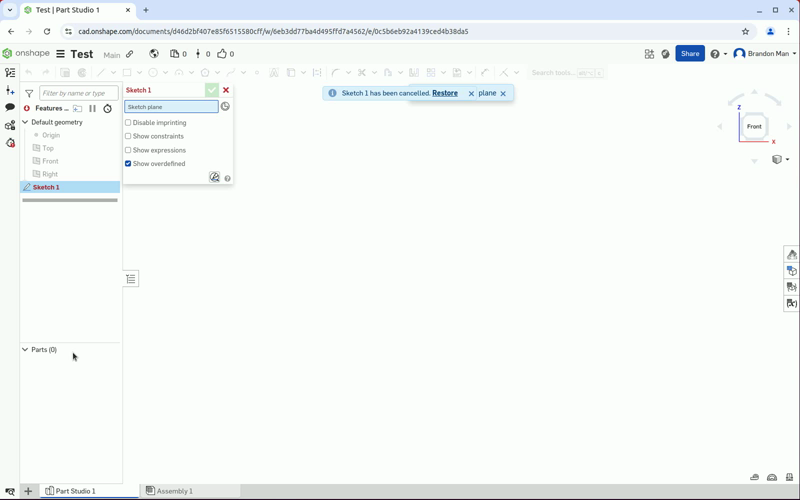
mouse_move(73, 163)
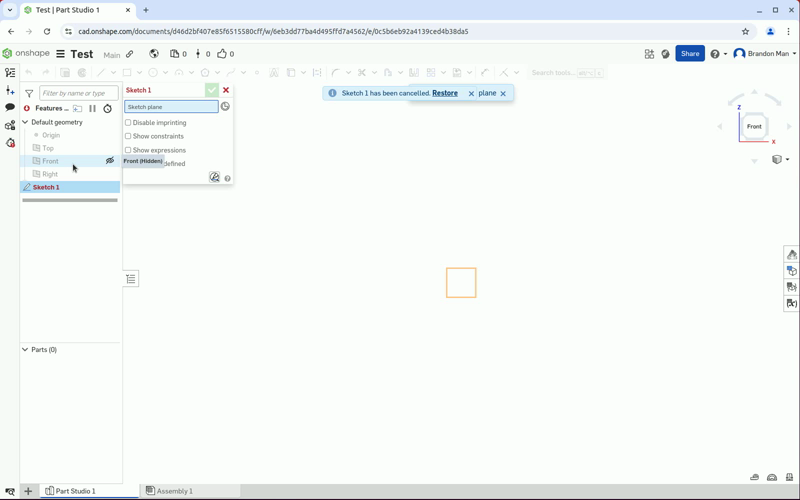
click(73, 163)
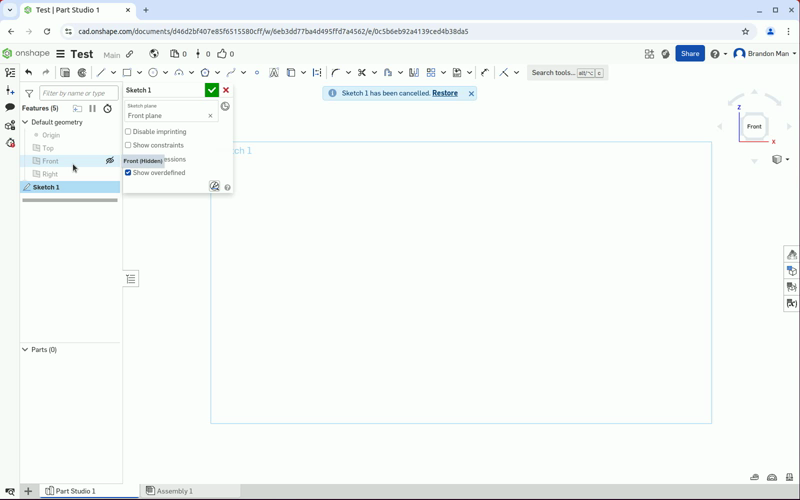
mouse_move(73, 352)
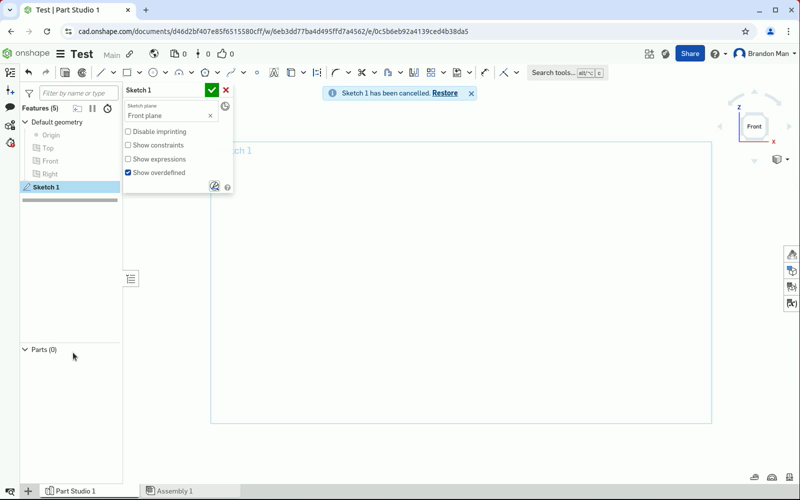
key(y)
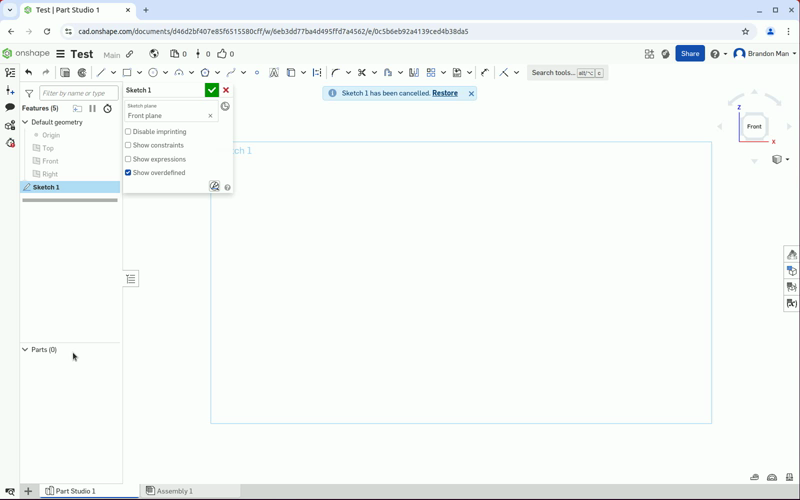
key(c)
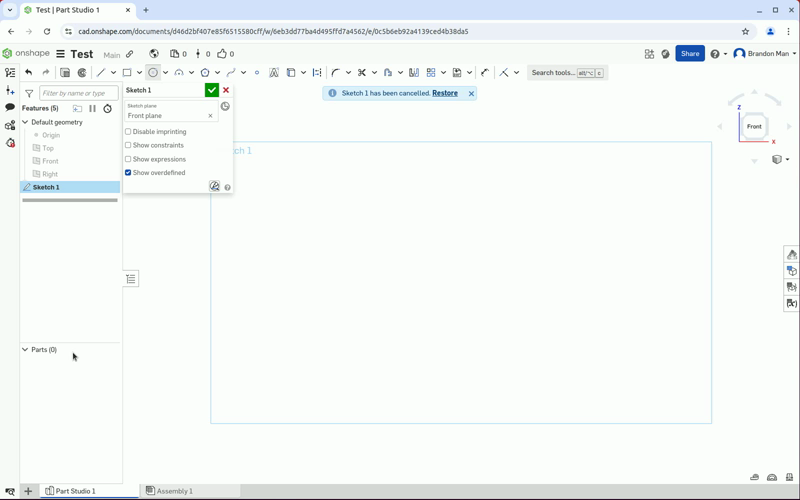
key_down(shift)
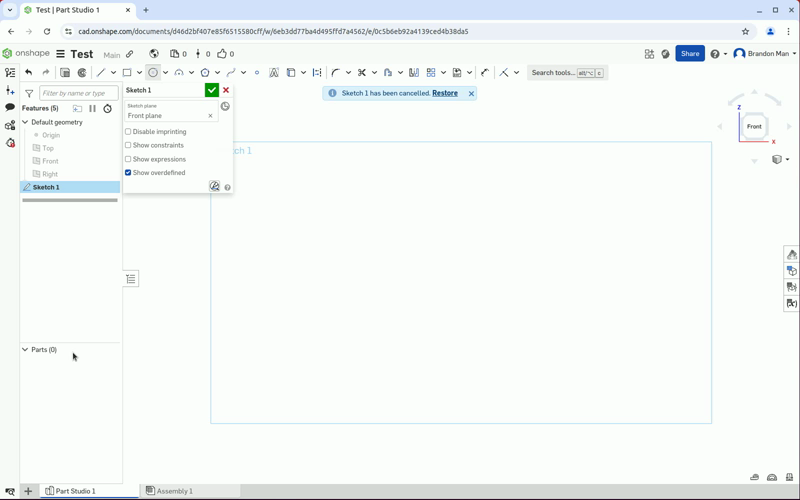
mouse_move(460, 282)
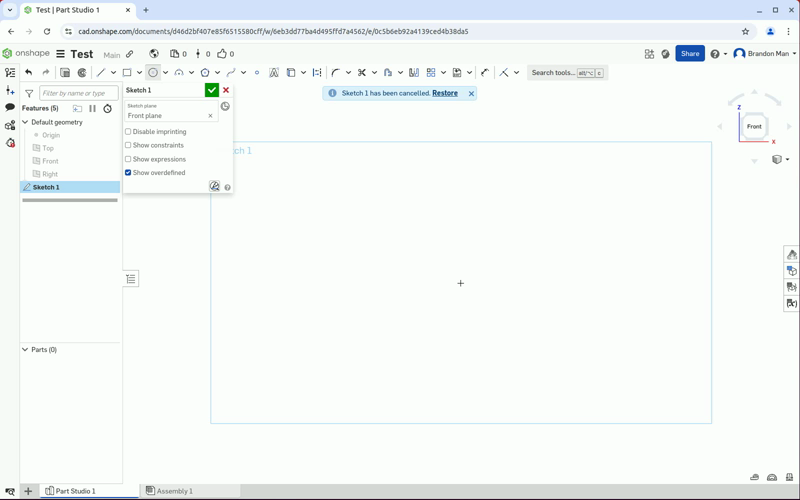
click(460, 282)
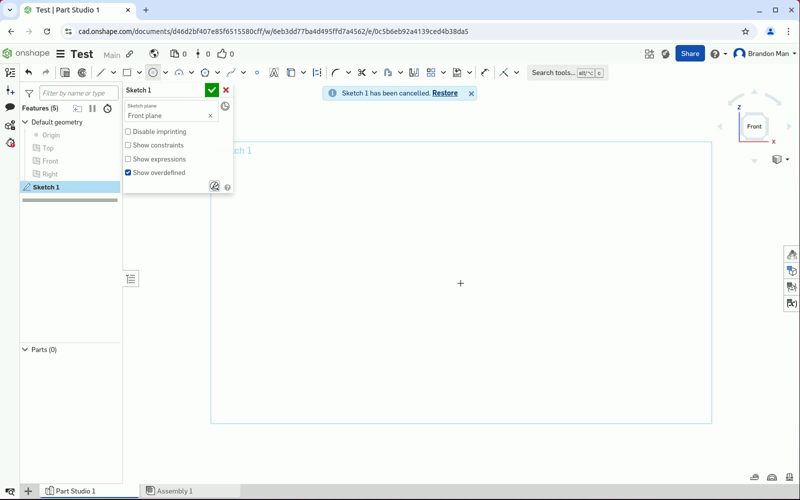
key_up(shift)
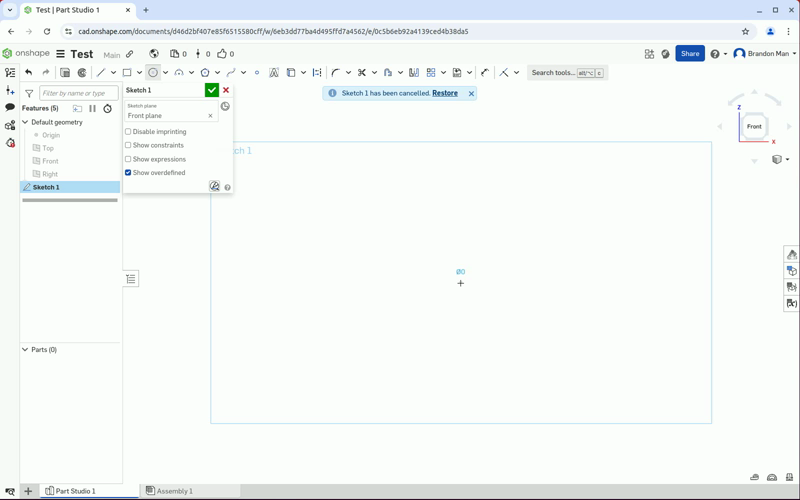
mouse_move(474, 282)
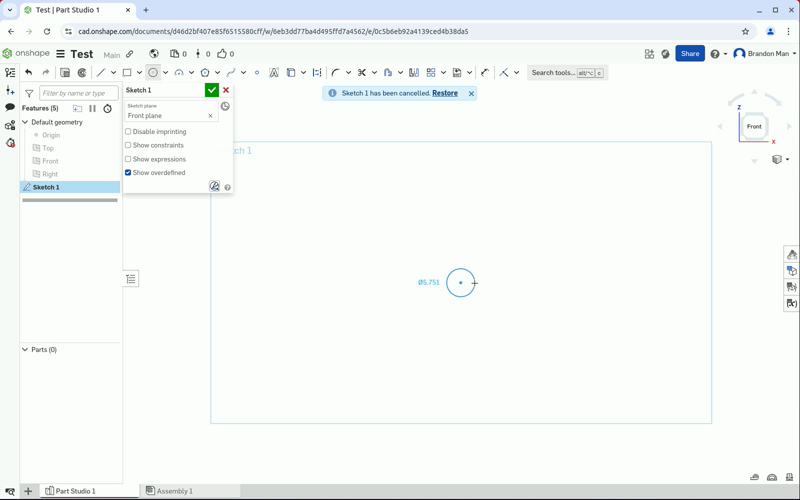
click(474, 282)
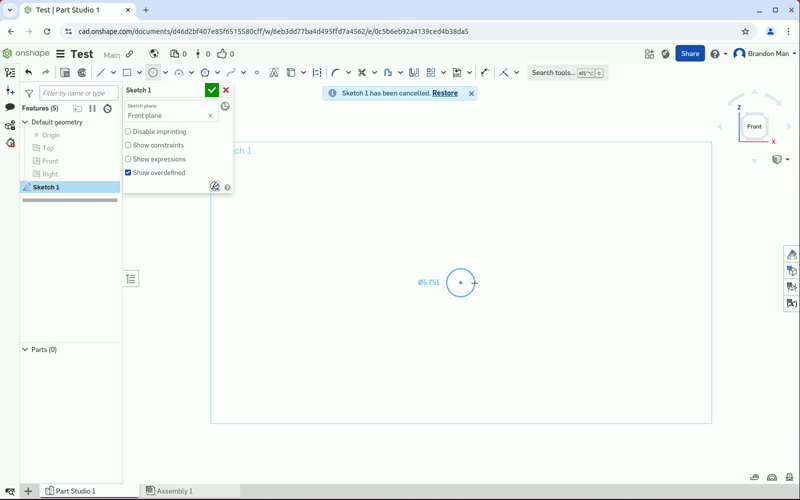
key(esc)
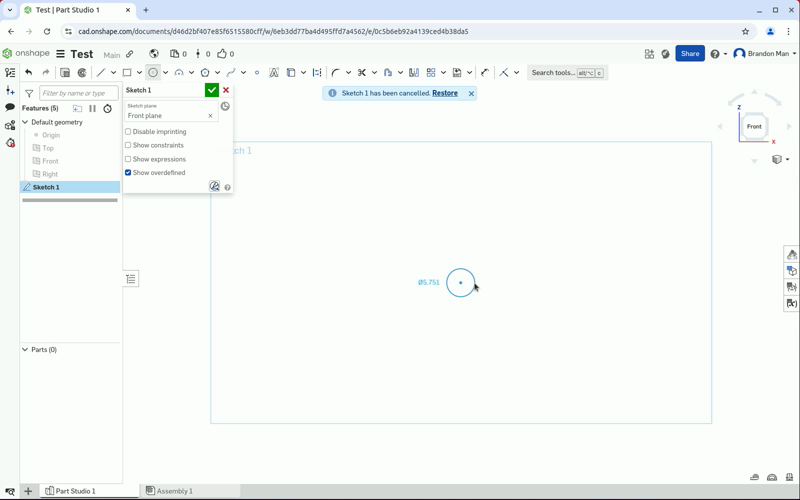
mouse_move(462, 291)
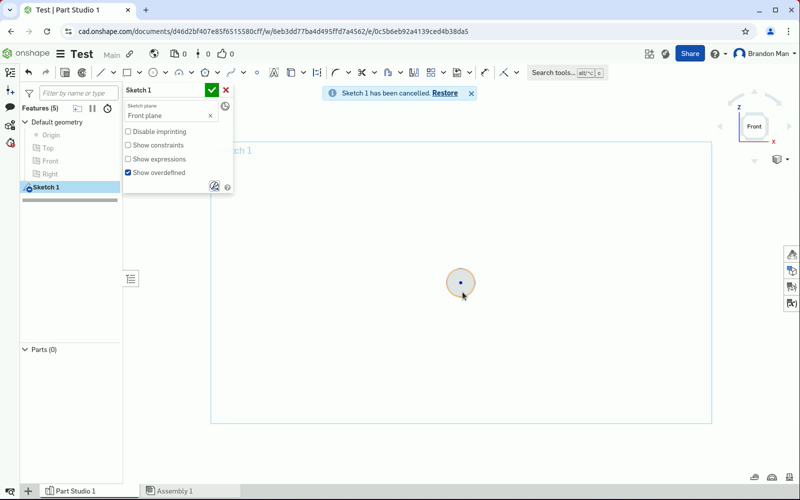
scroll(6)
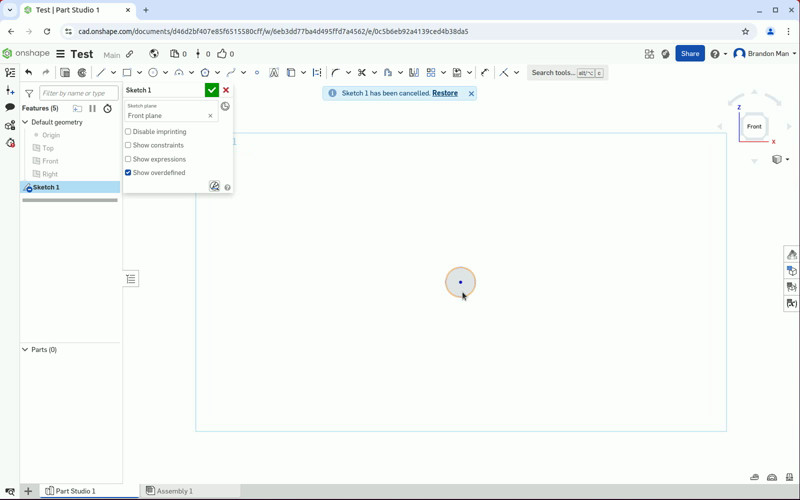
scroll(6)
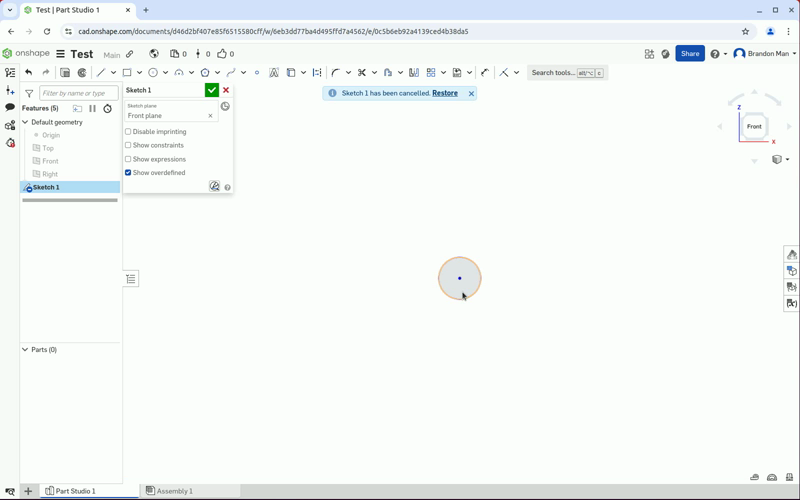
scroll(6)
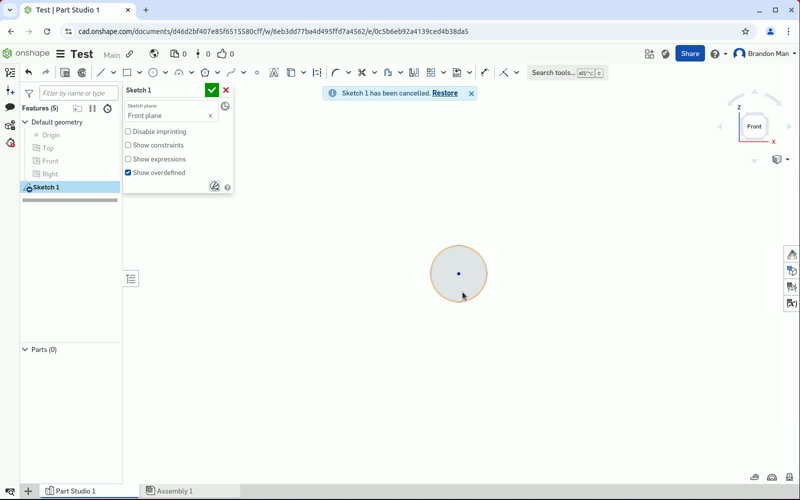
scroll(6)
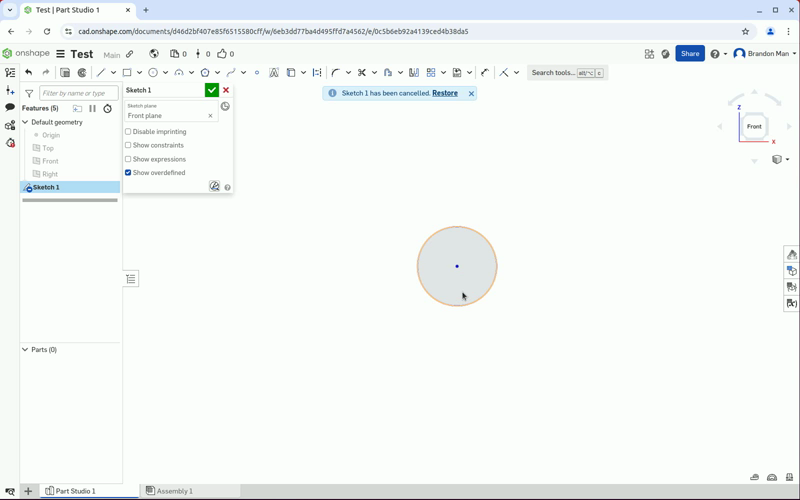
scroll(6)
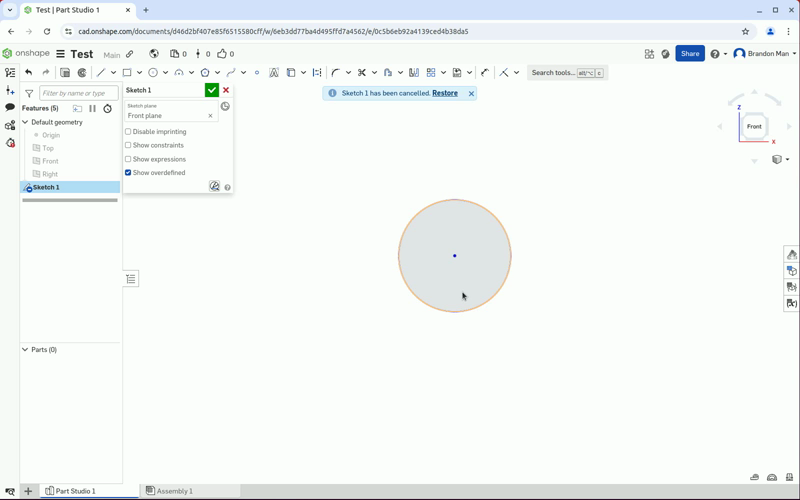
scroll(6)
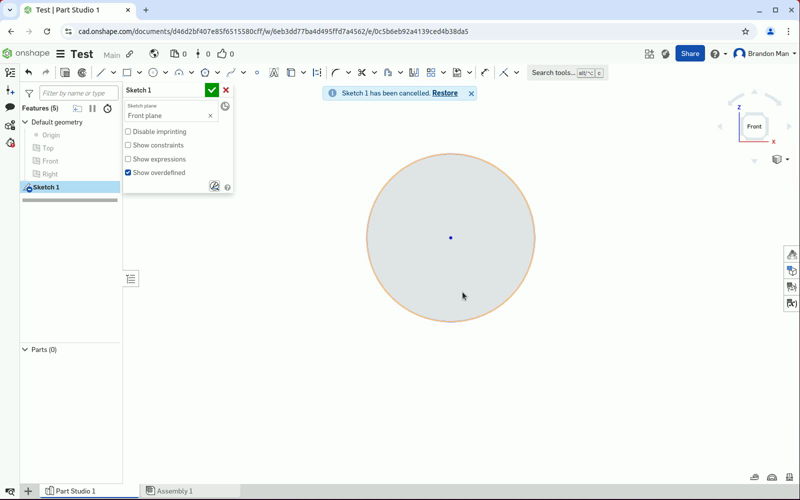
scroll(6)
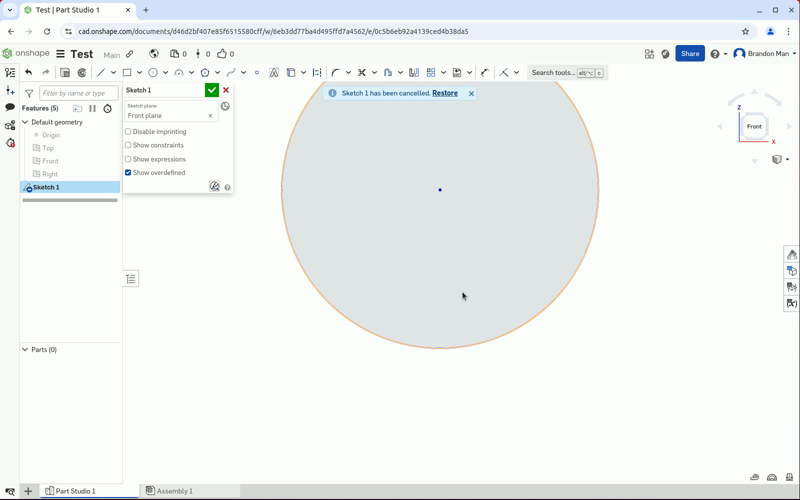
click(462, 291)
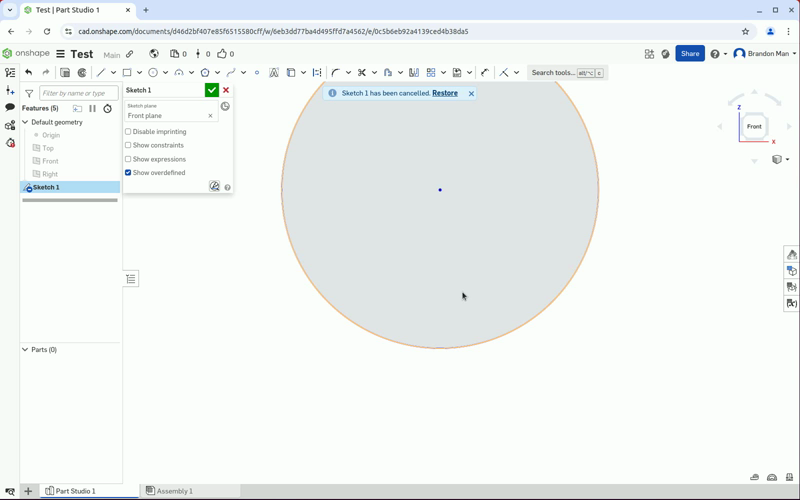
scroll(-6)
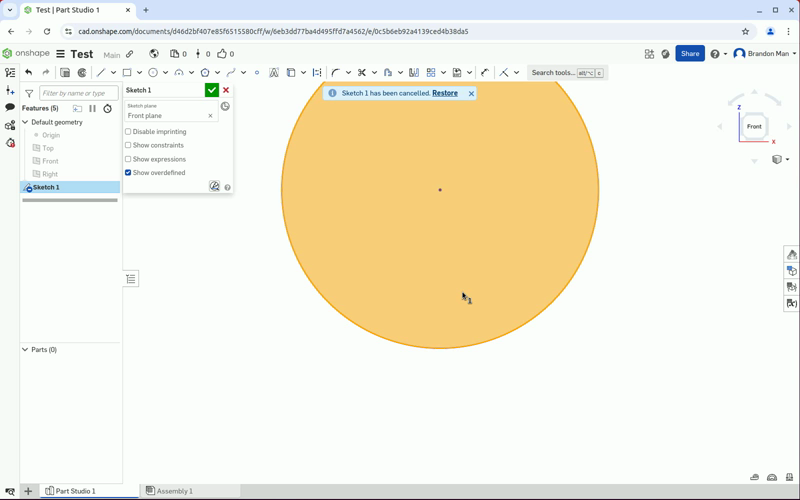
scroll(-6)
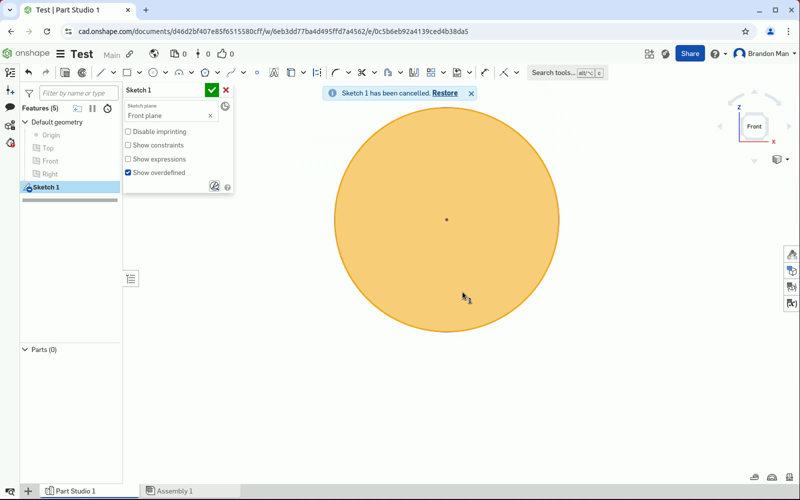
scroll(-6)
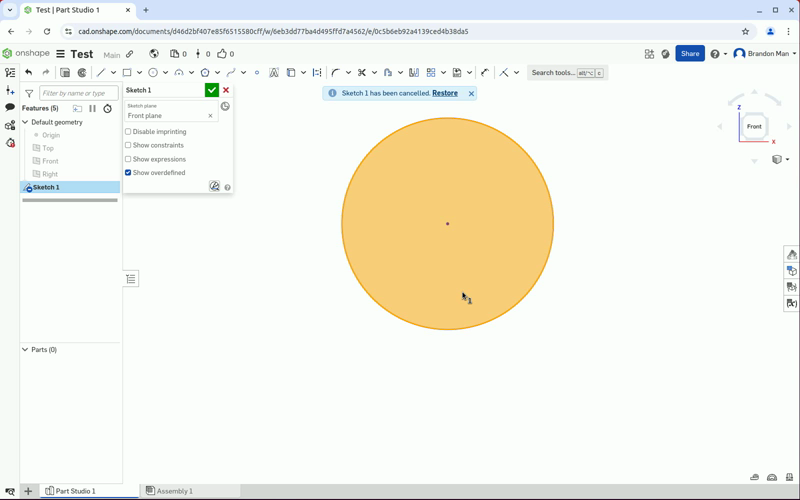
scroll(-6)
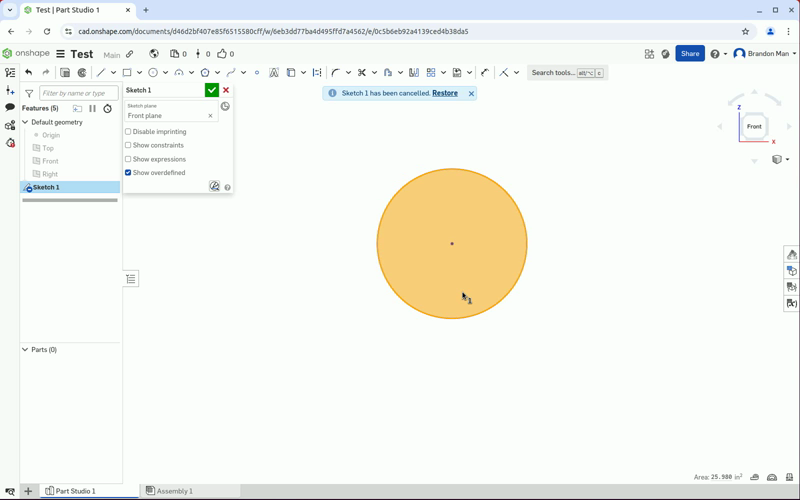
scroll(-6)
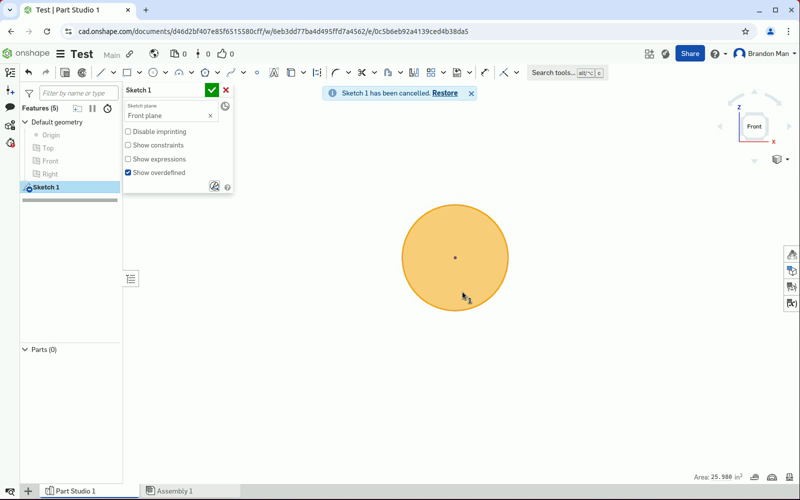
scroll(-6)
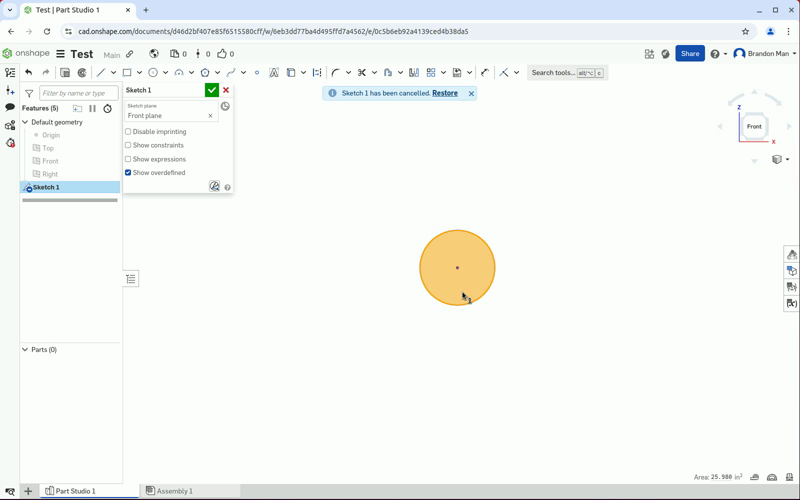
scroll(-6)
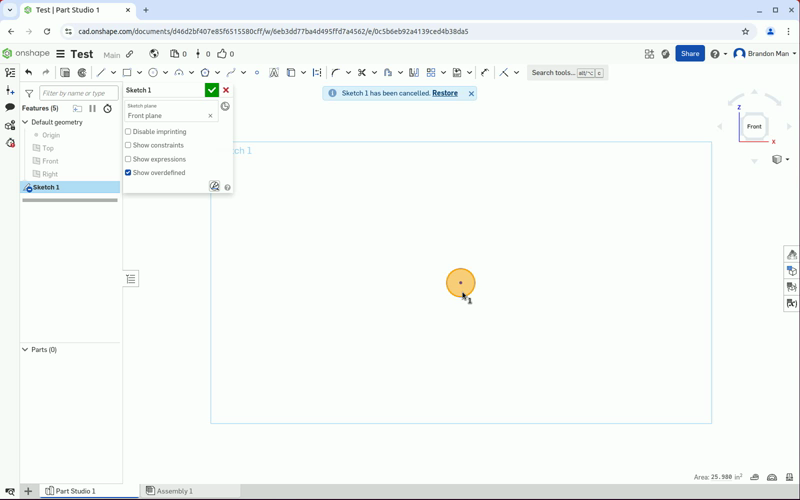
mouse_move(73, 352)
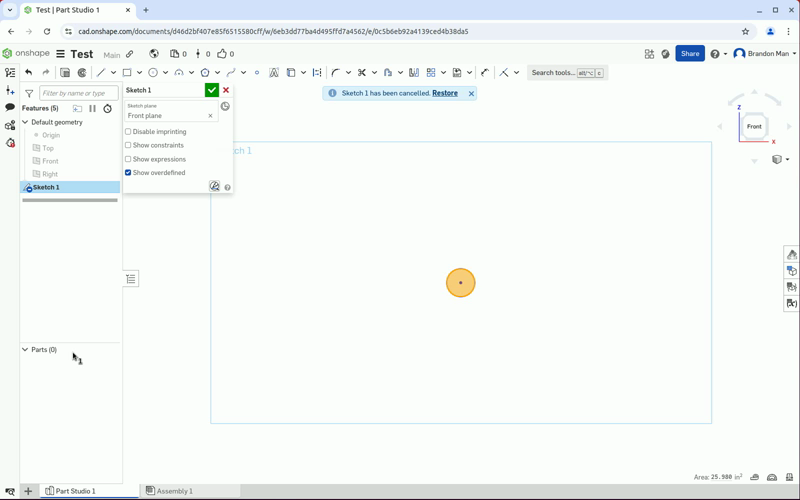
key(shift+y)
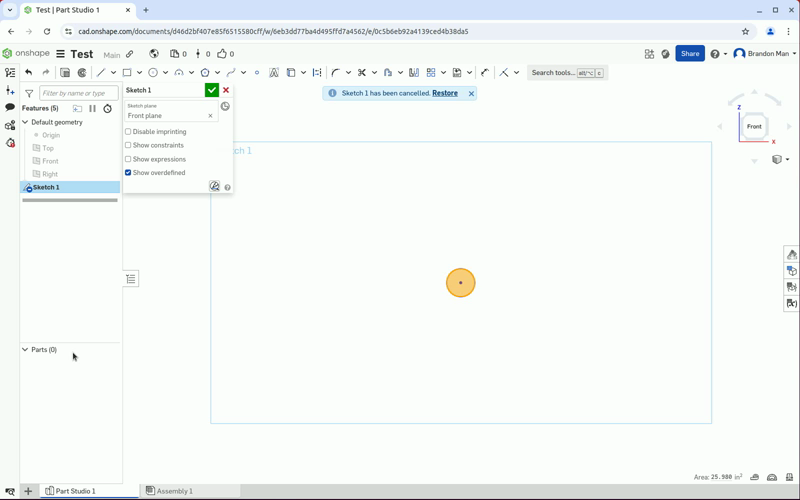
key(shift+e)
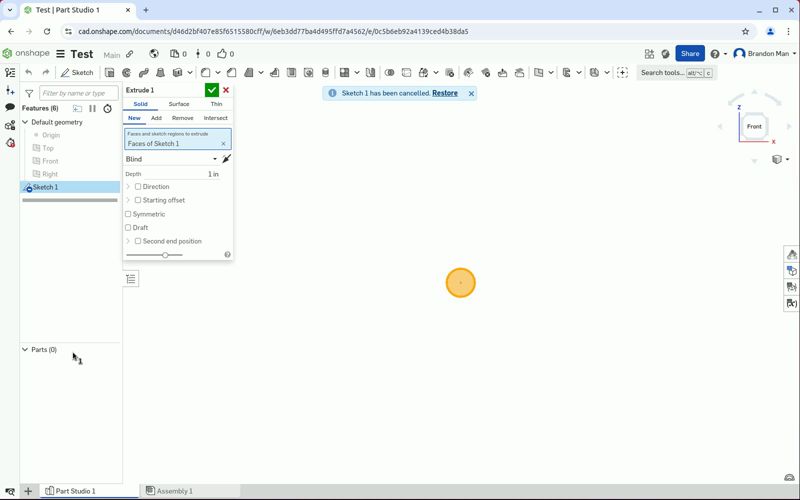
mouse_move(143, 106)
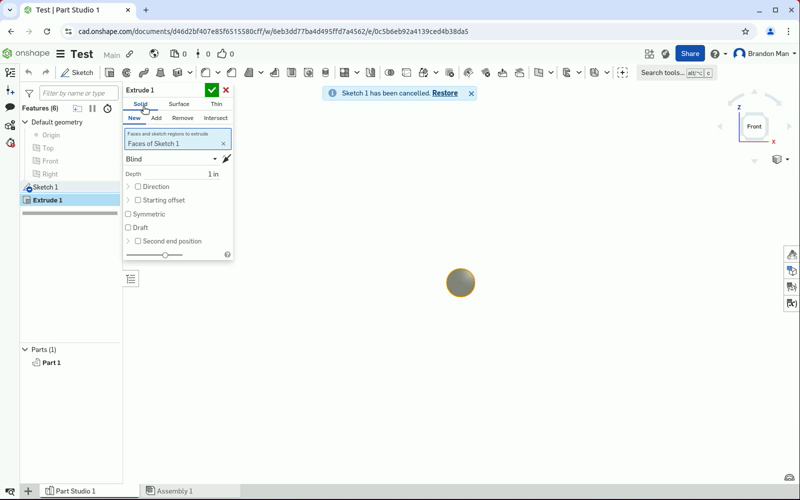
click(143, 106)
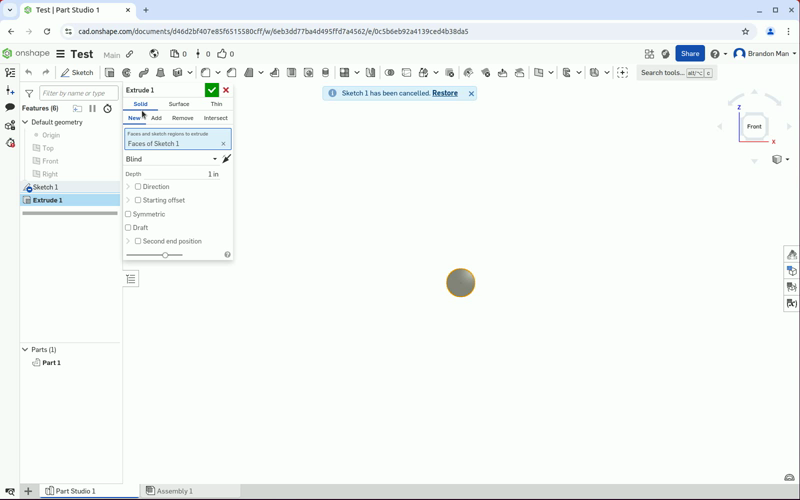
mouse_move(137, 120)
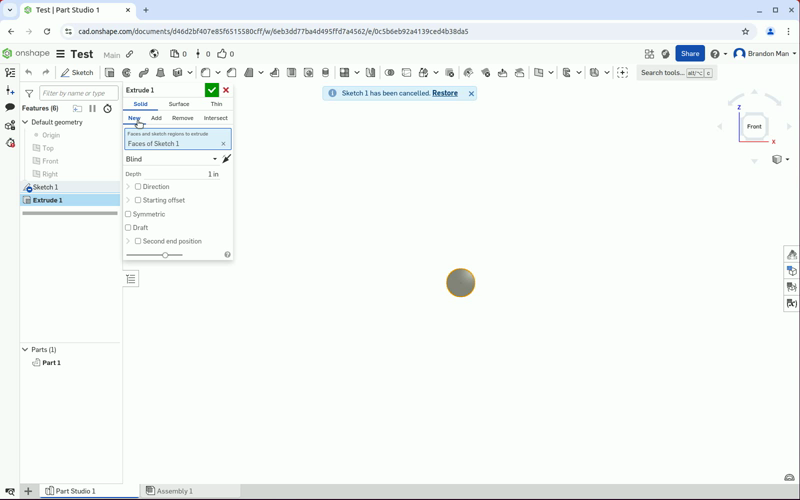
click(137, 120)
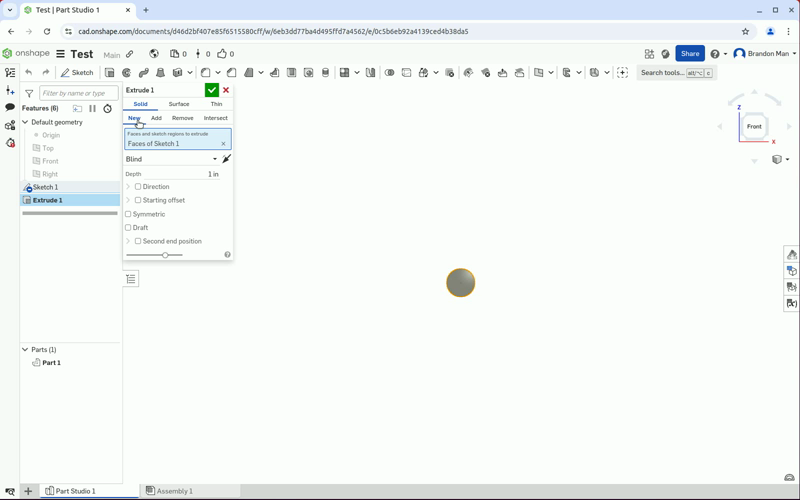
key(tab, 4)
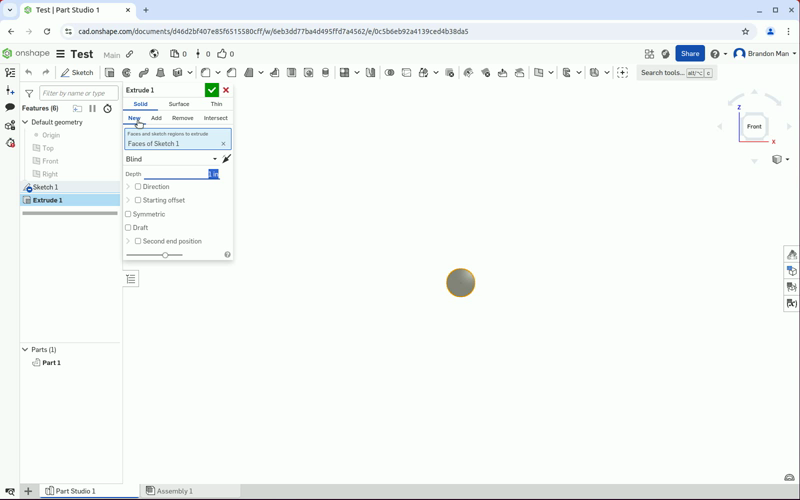
text(22.627)
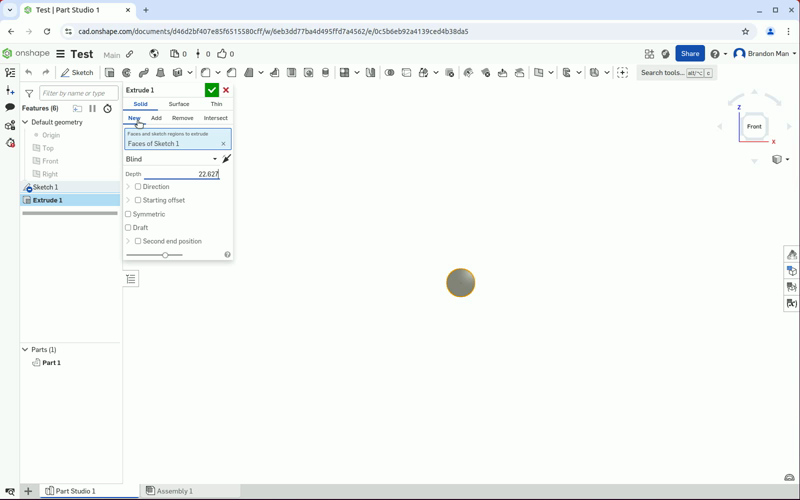
key(enter)
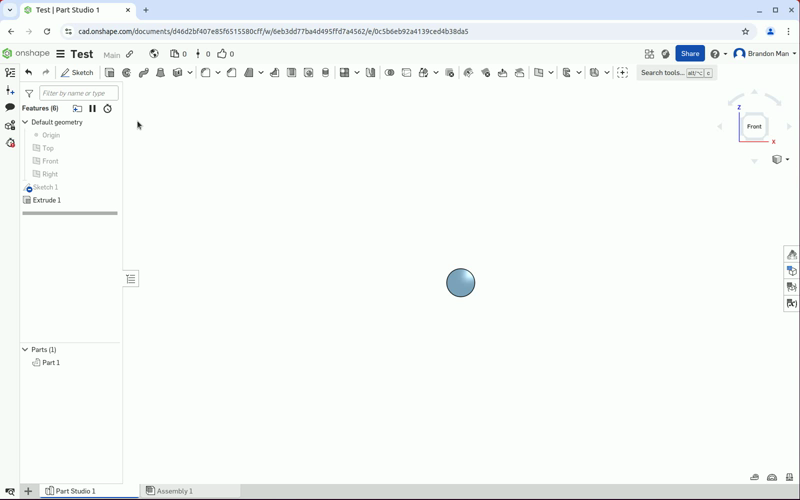
key(shift+h)
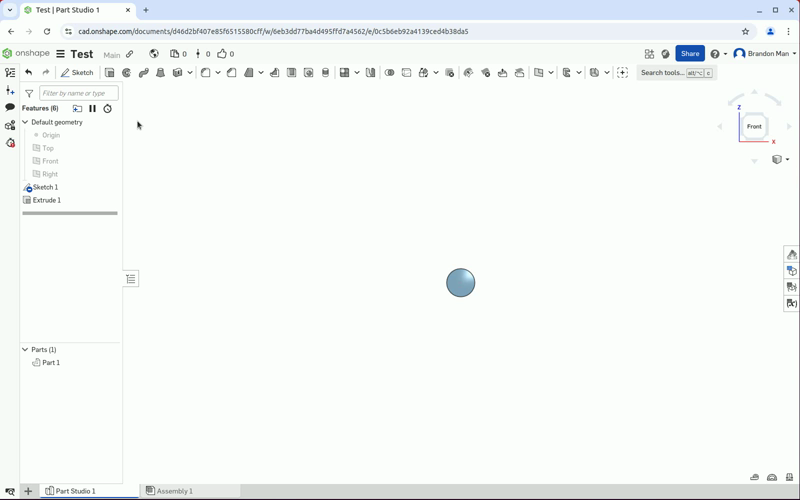
key(shift+h)
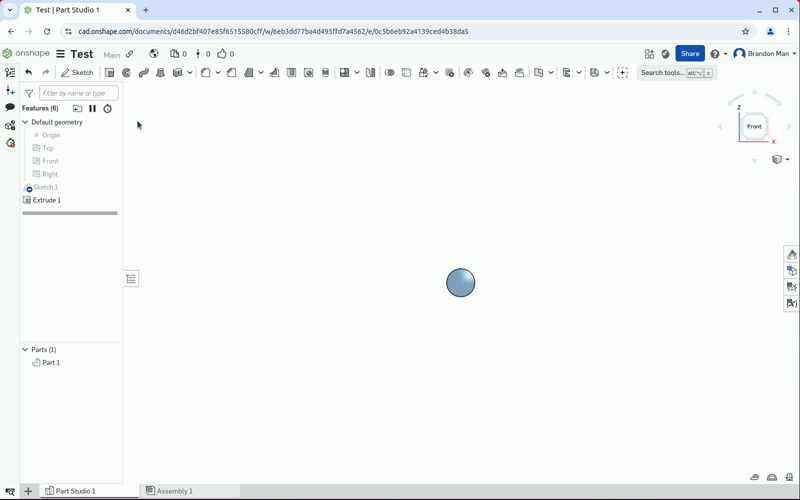
mouse_move(73, 189)
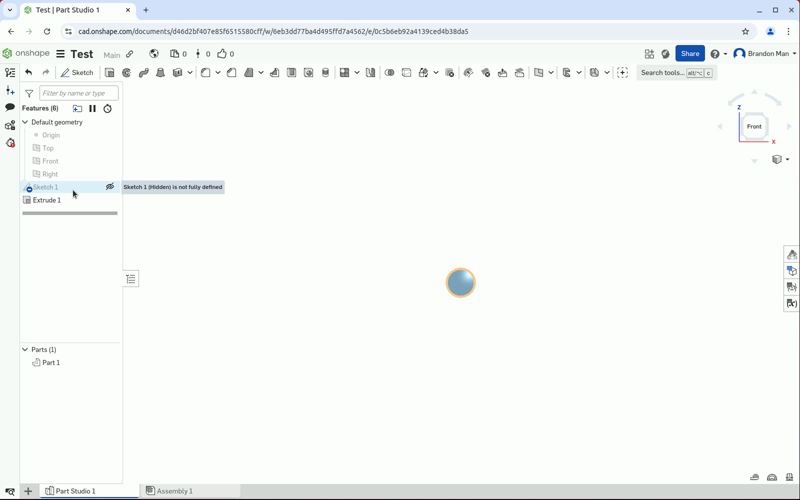
click(73, 189)
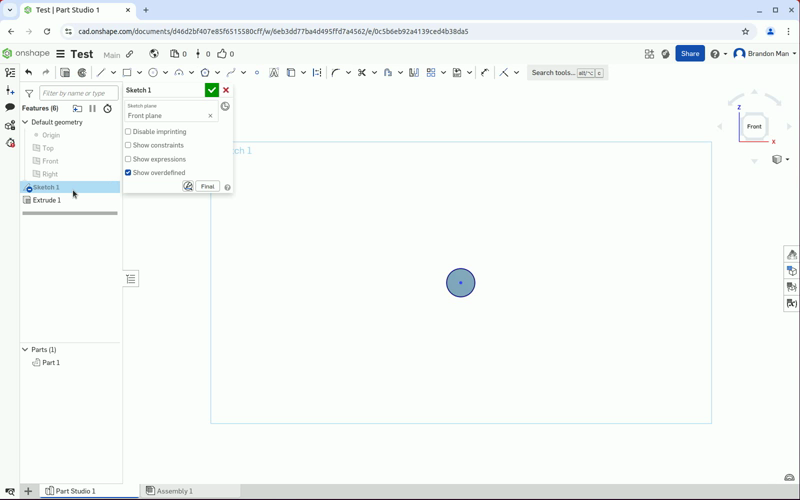
mouse_move(229, 92)
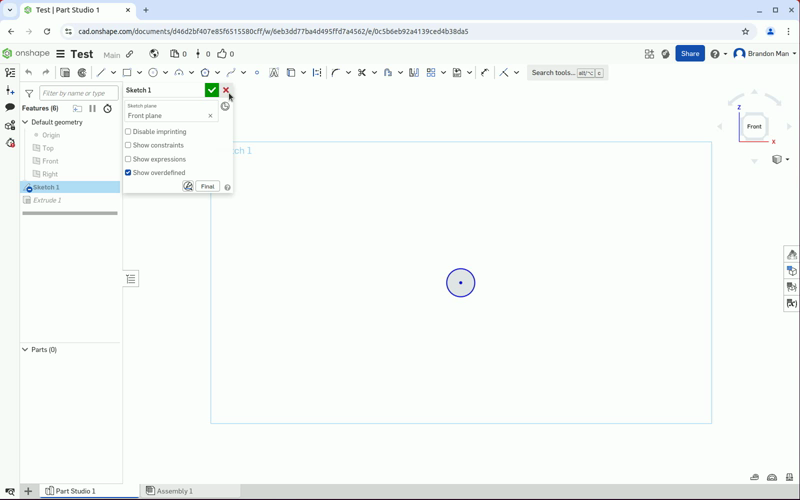
click(229, 92)
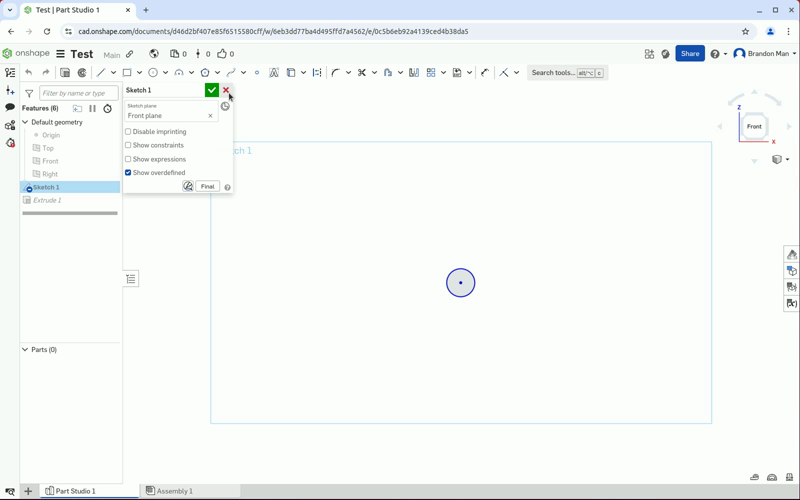
key(shift+s)
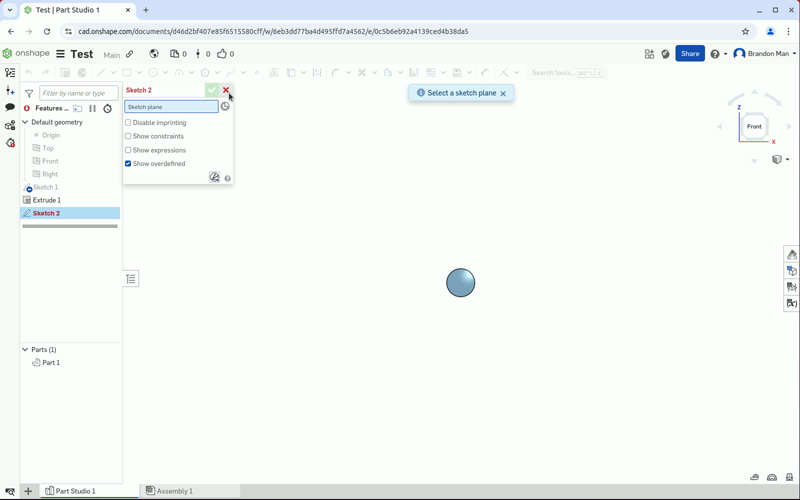
mouse_move(73, 163)
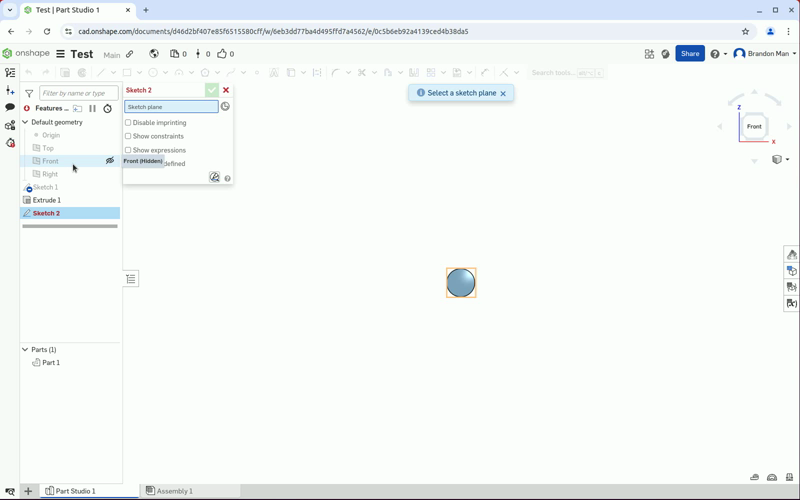
click(73, 163)
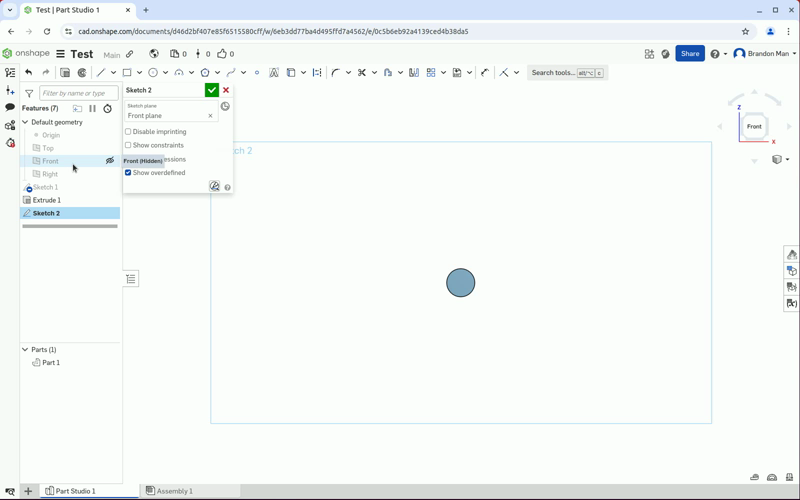
mouse_move(73, 352)
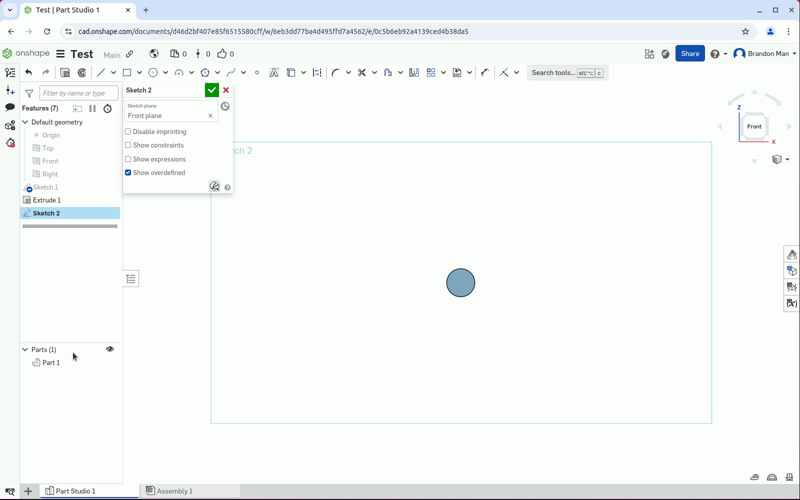
key(y)
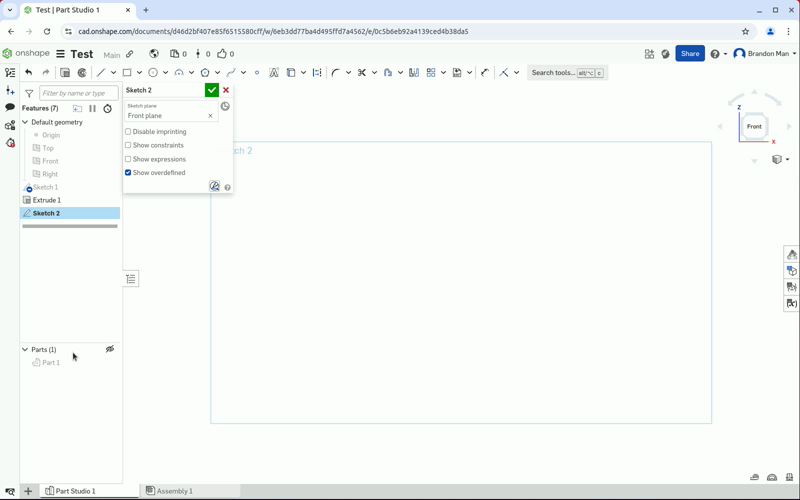
key(l)
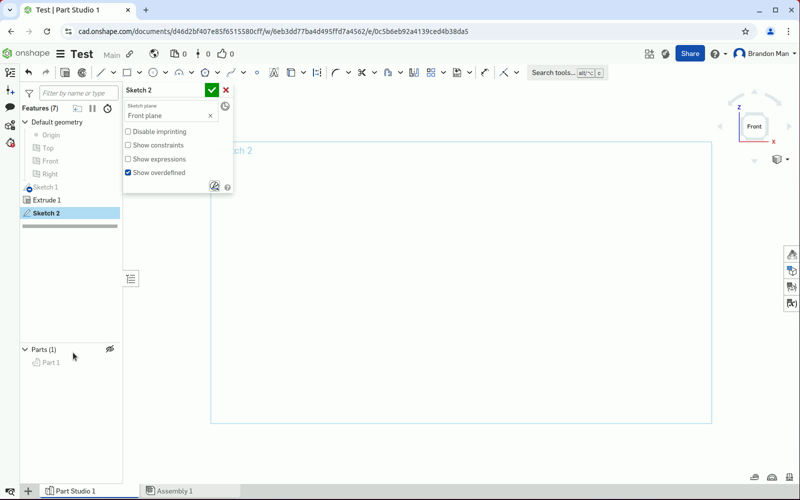
key_down(shift)
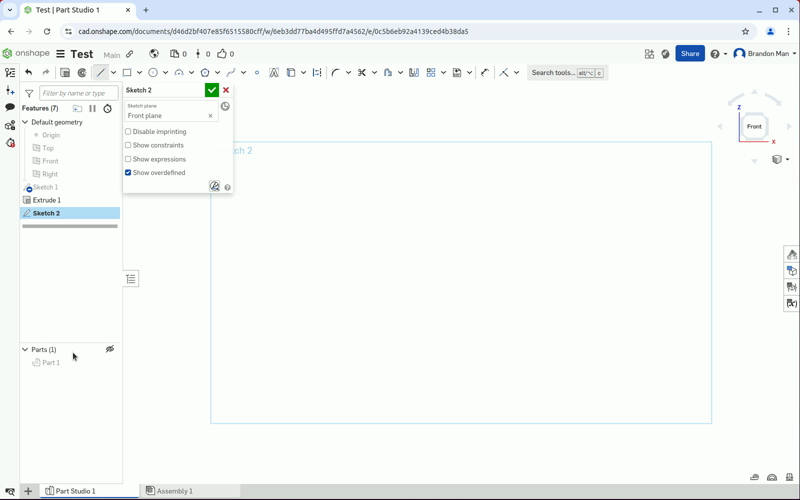
mouse_move(423, 336)
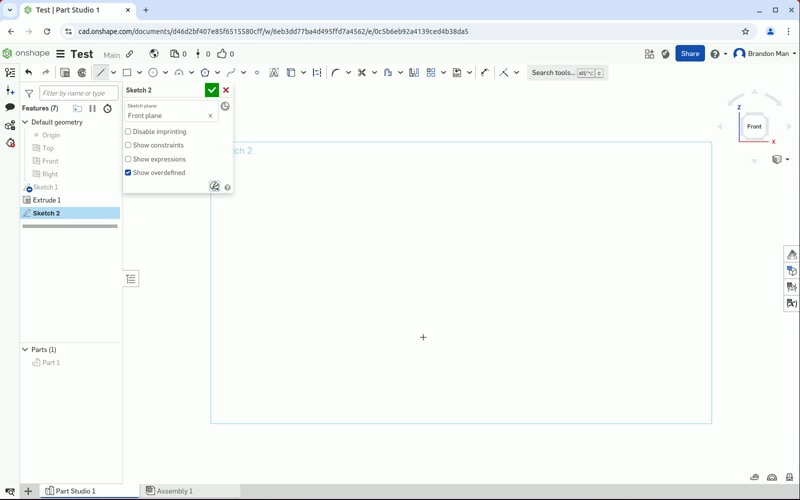
click(423, 336)
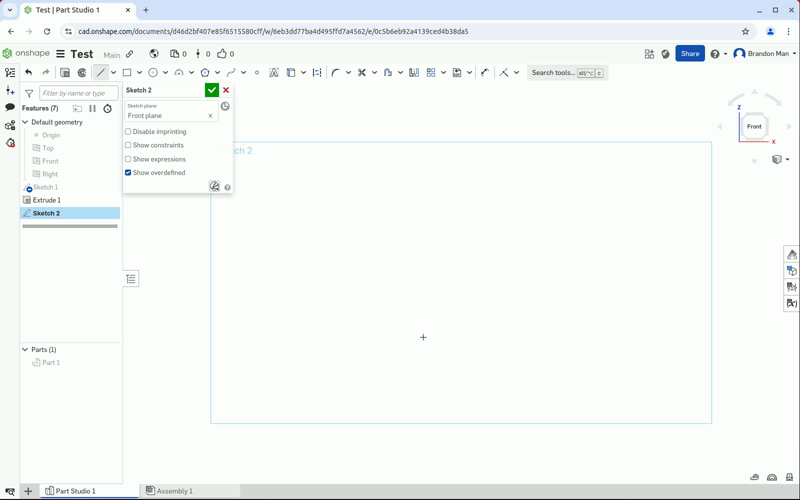
key_up(shift)
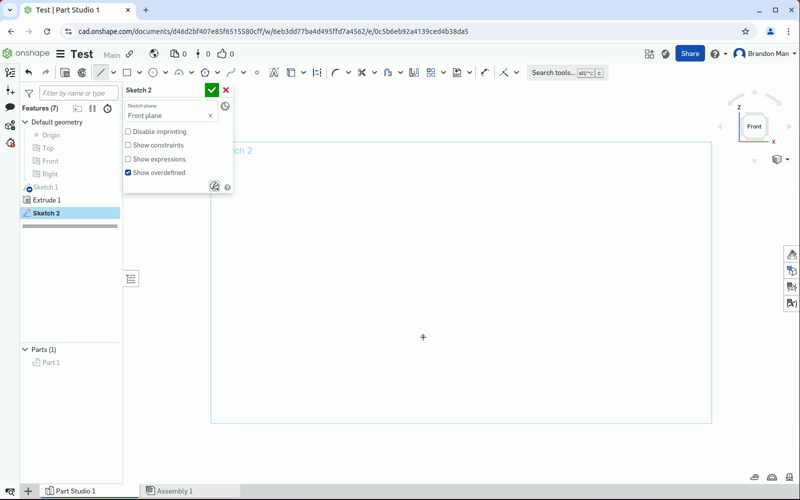
key_down(shift)
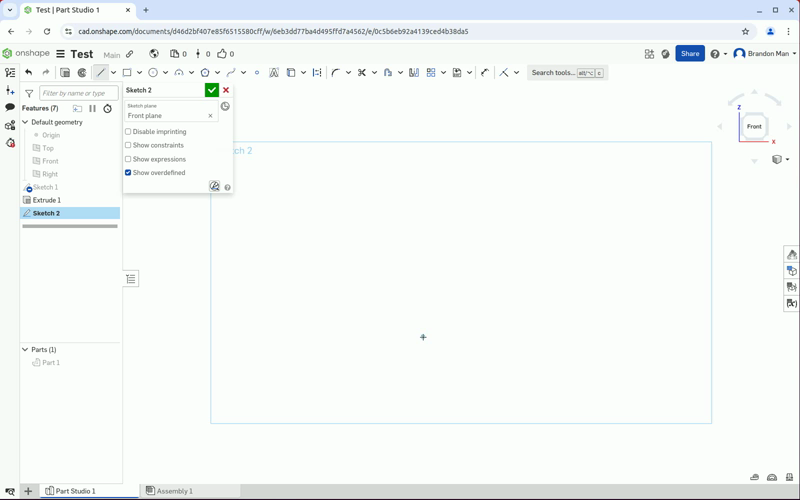
mouse_move(492, 336)
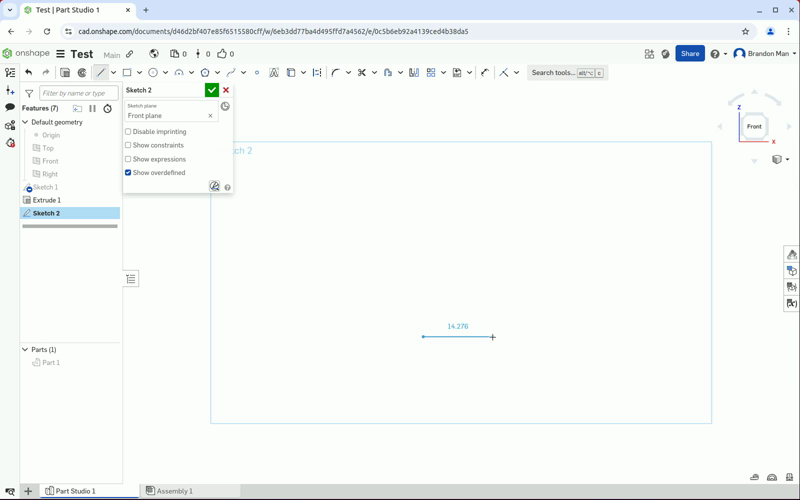
click(492, 336)
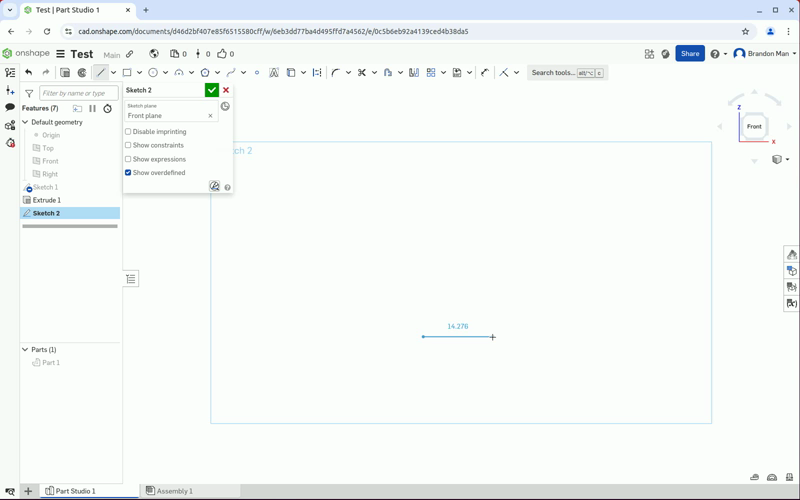
key_up(shift)
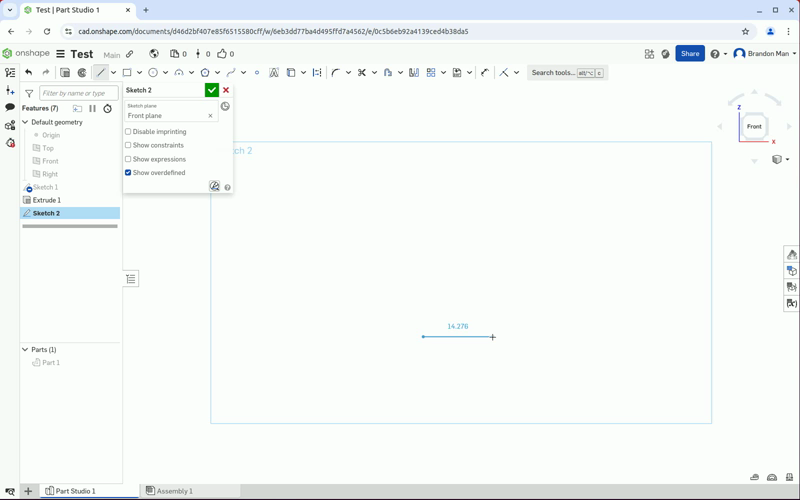
key_down(shift)
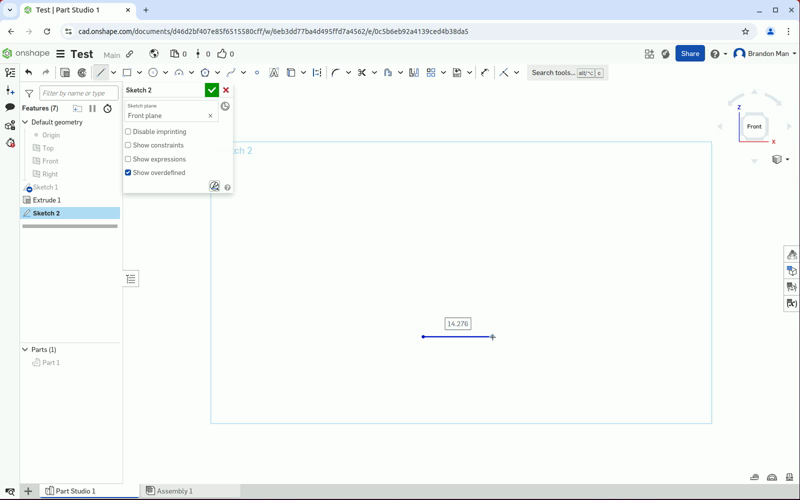
mouse_move(522, 336)
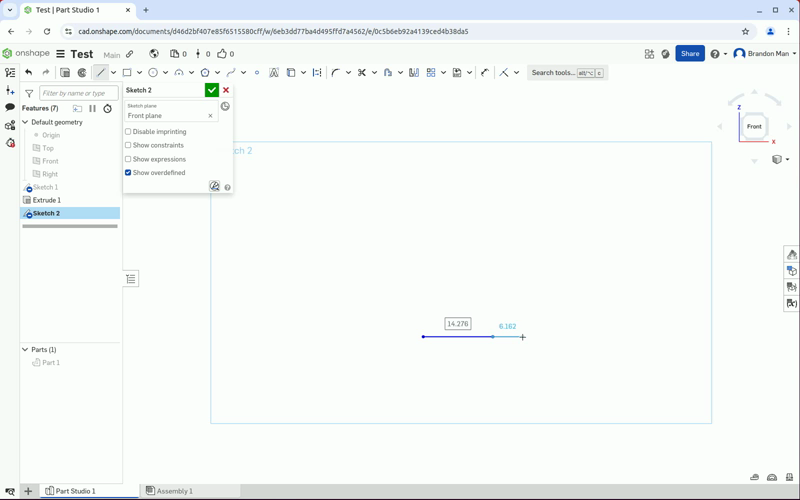
mouse_move(492, 322)
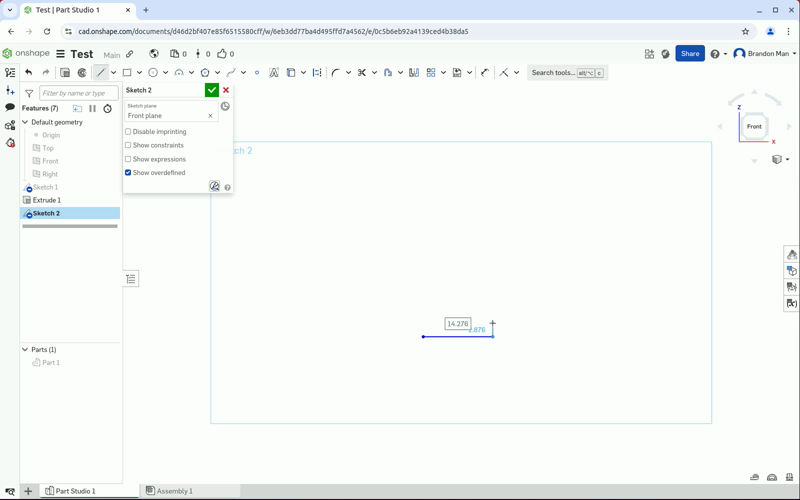
click(492, 322)
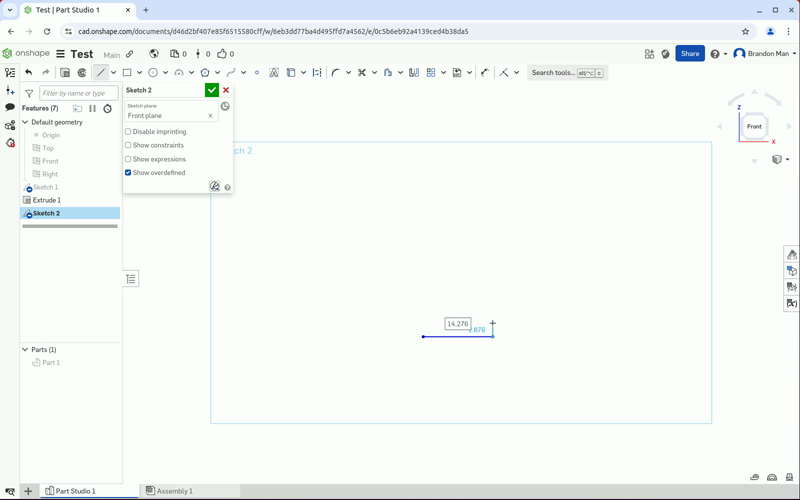
key_up(shift)
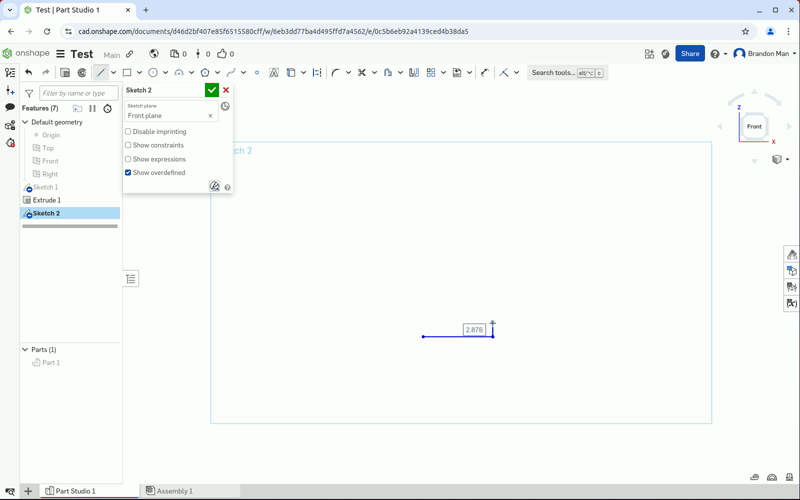
key_down(shift)
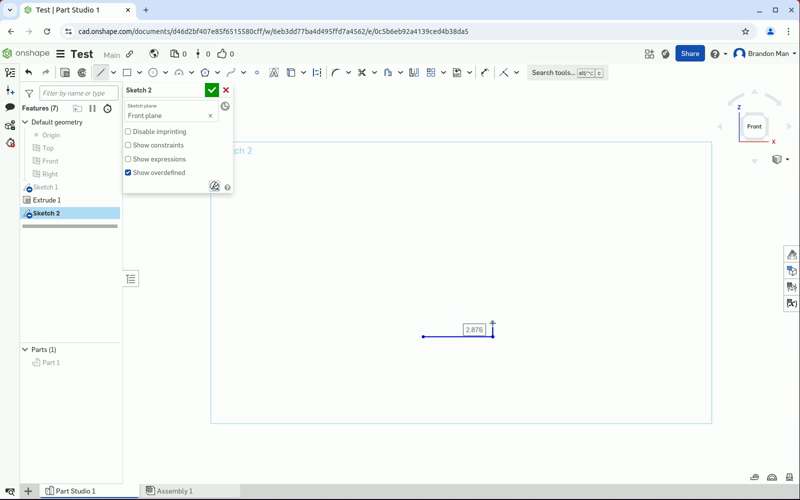
mouse_move(423, 322)
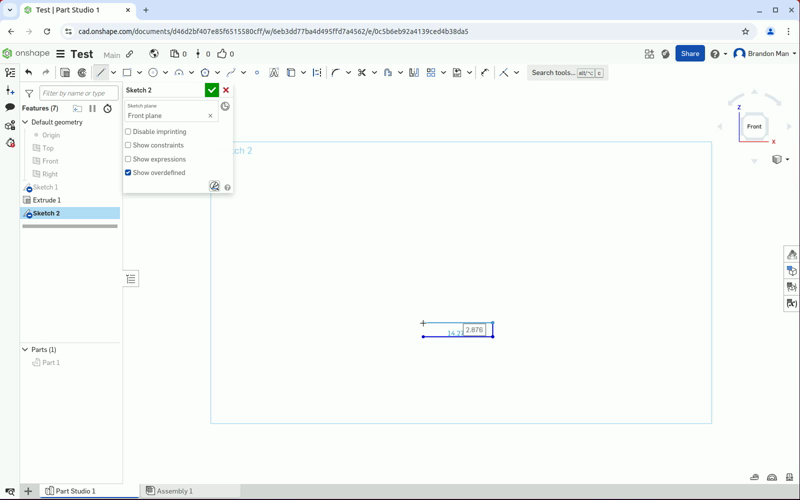
click(423, 322)
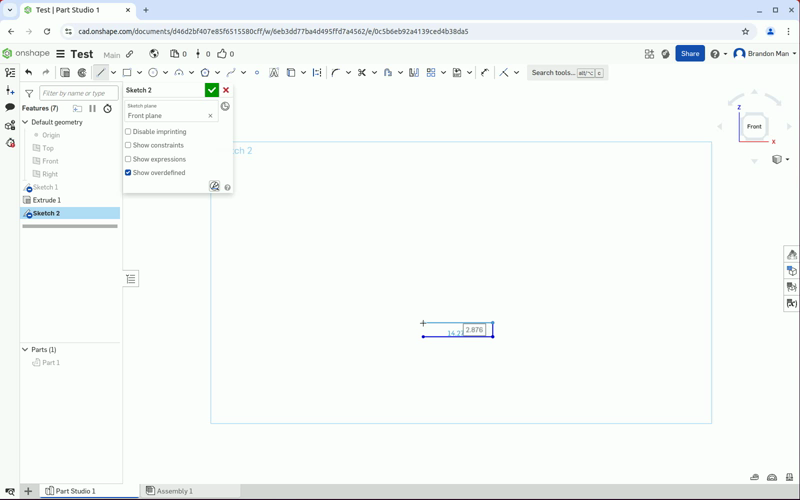
key_up(shift)
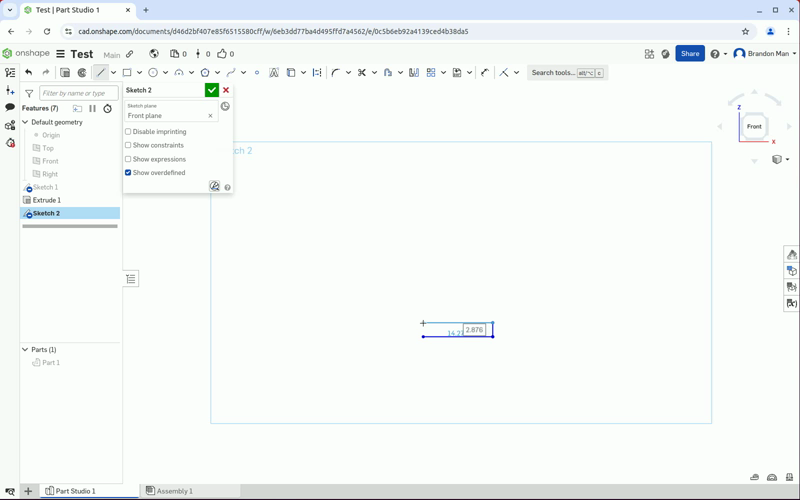
mouse_move(453, 322)
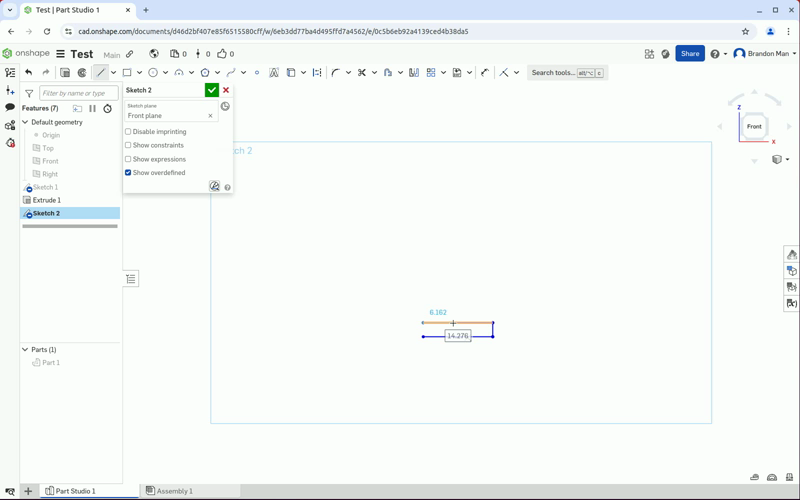
key_down(shift)
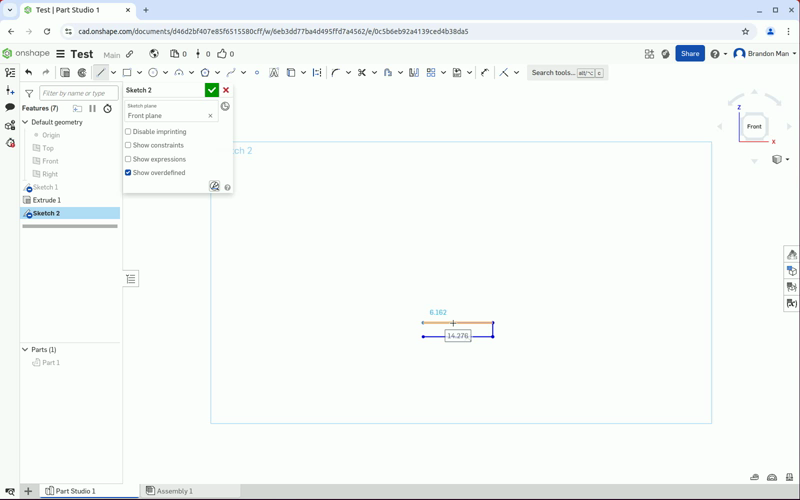
mouse_move(423, 336)
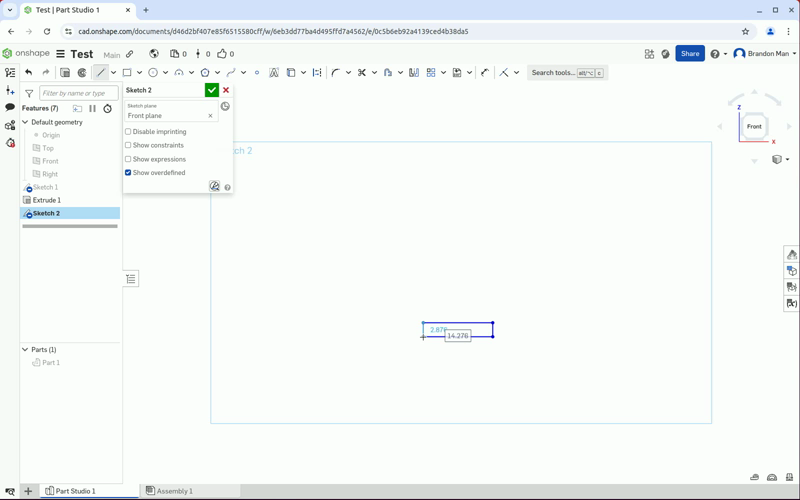
key_up(shift)
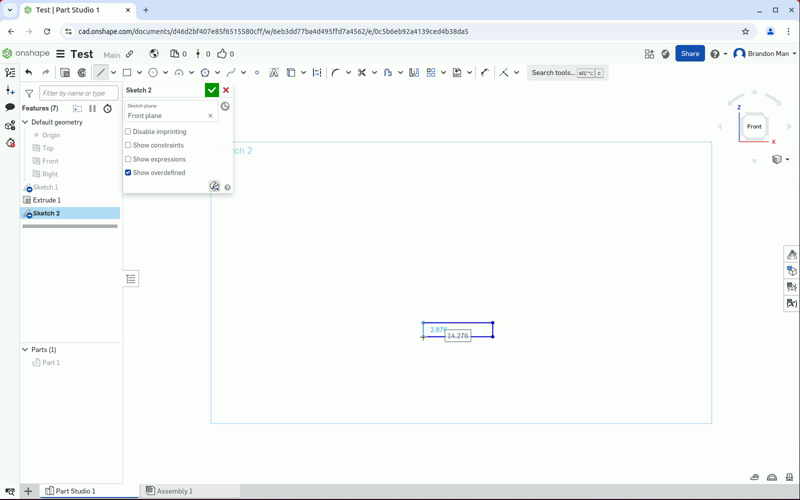
click(423, 336)
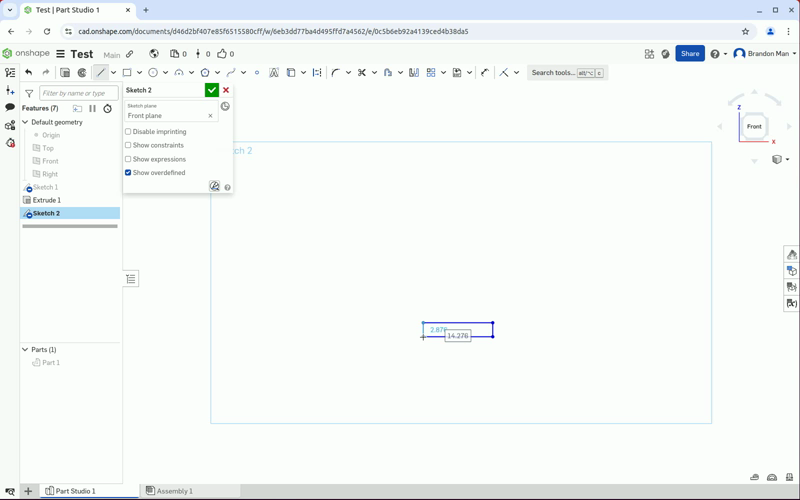
key(esc)
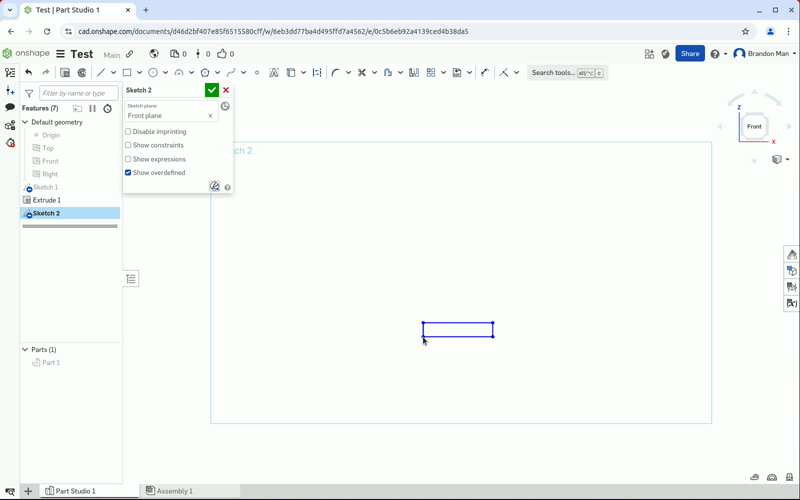
mouse_move(480, 323)
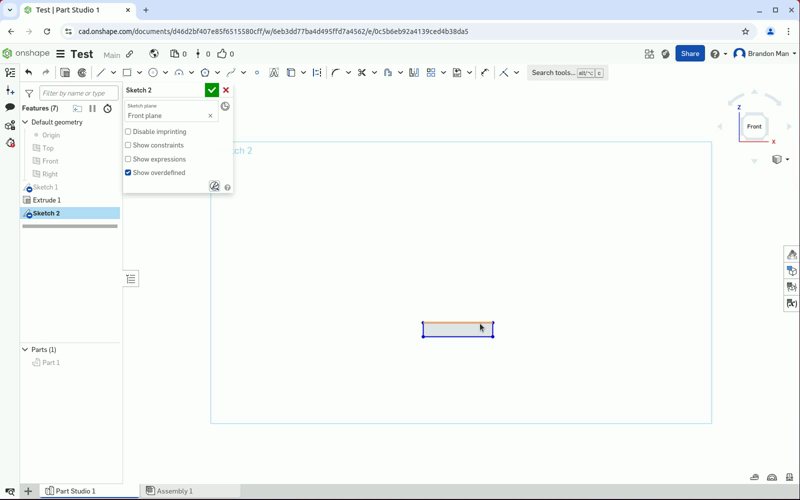
scroll(6)
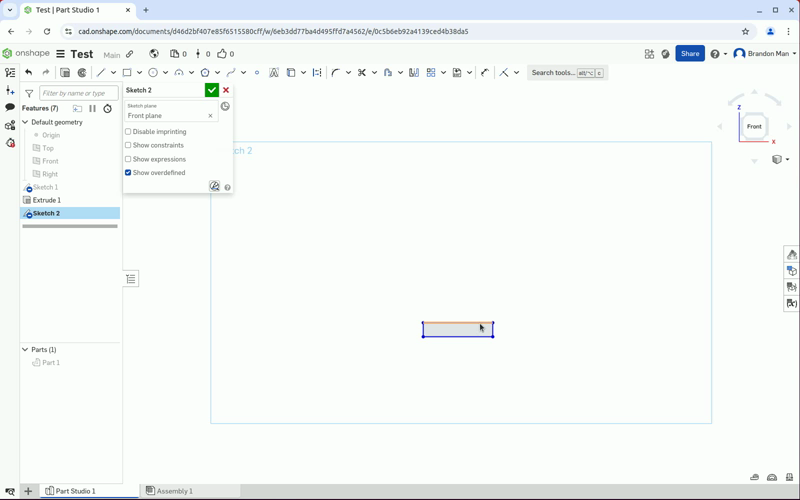
scroll(6)
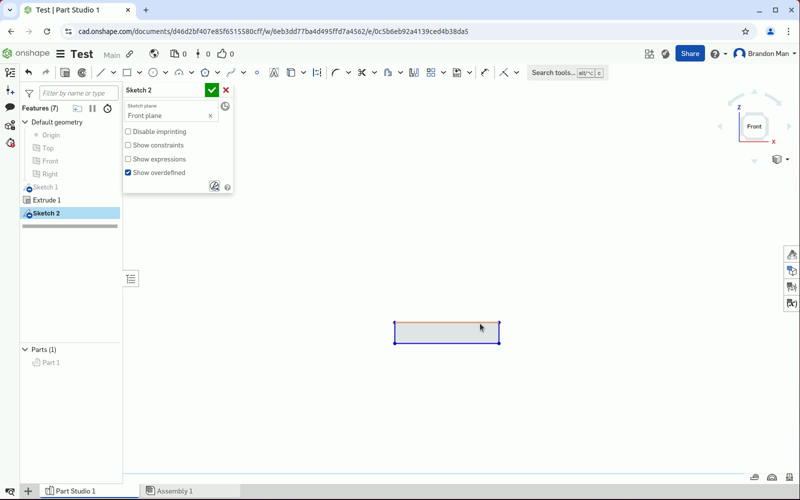
scroll(6)
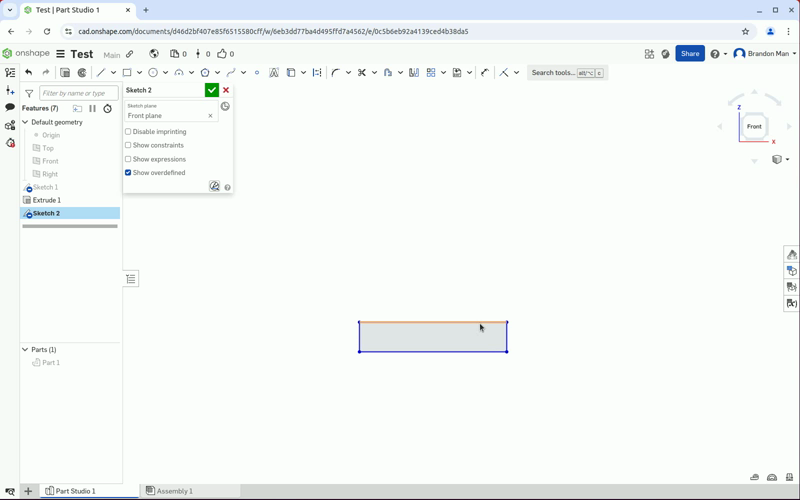
scroll(6)
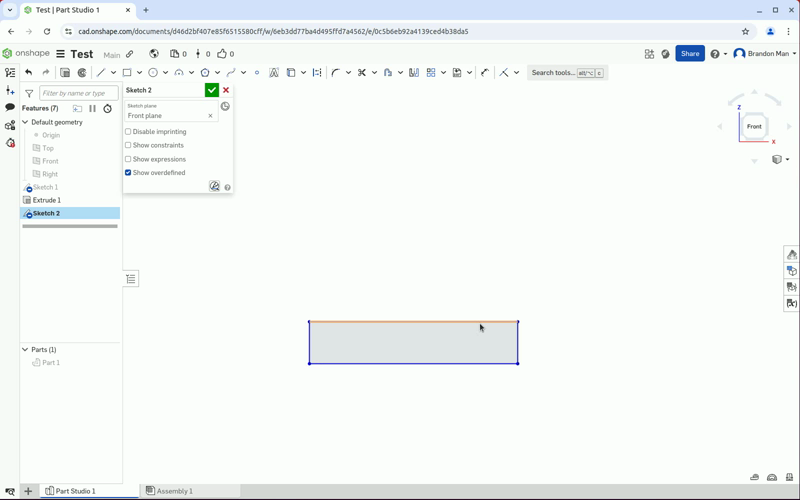
scroll(6)
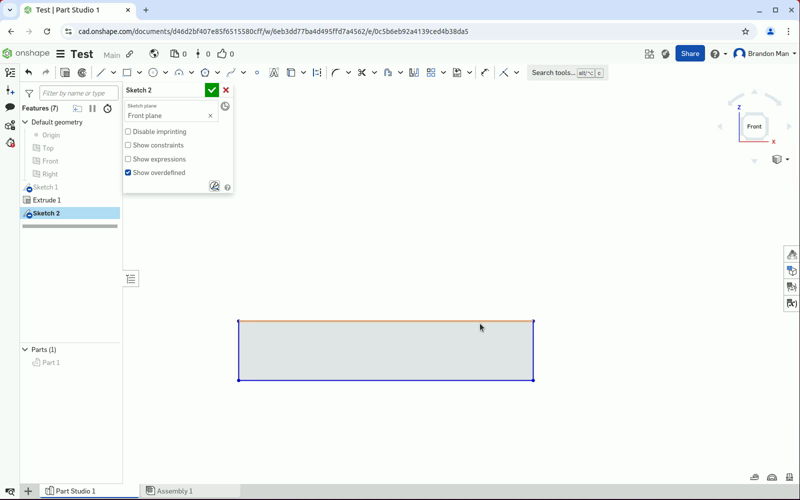
scroll(6)
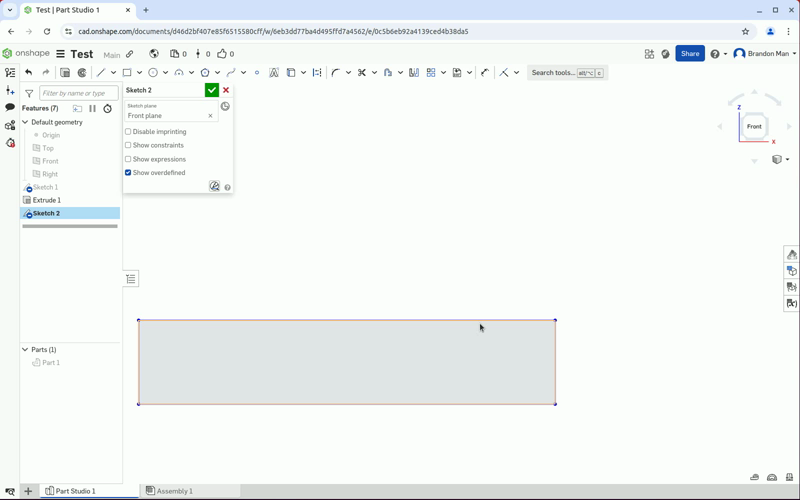
scroll(6)
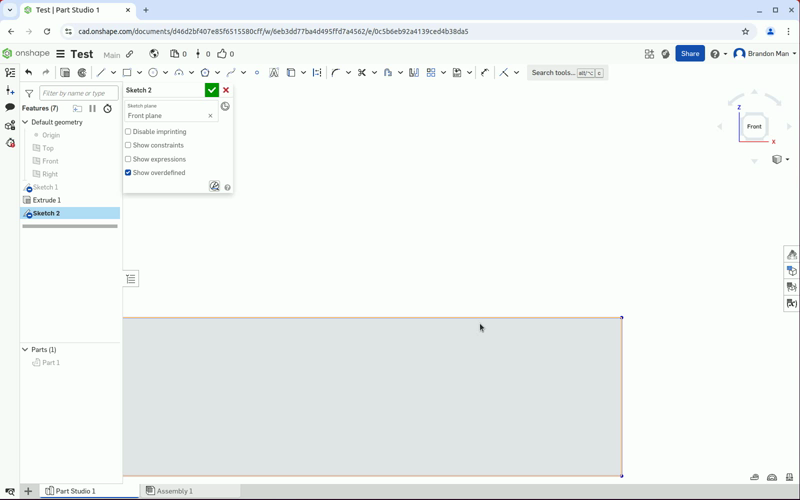
click(480, 323)
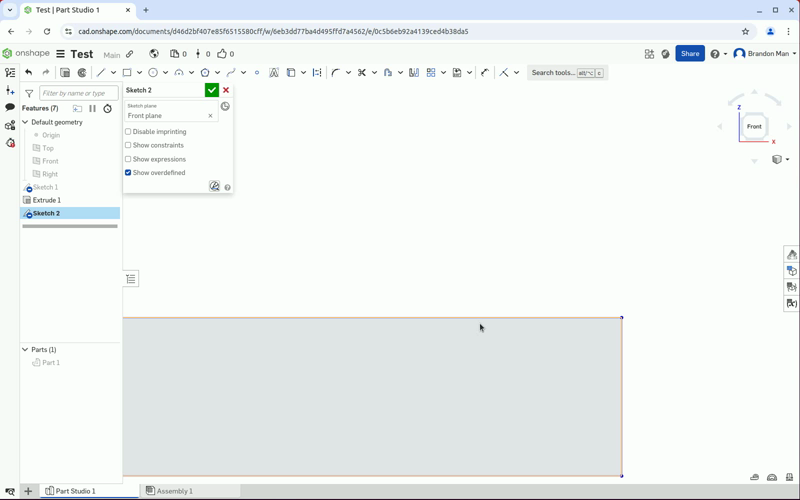
scroll(-6)
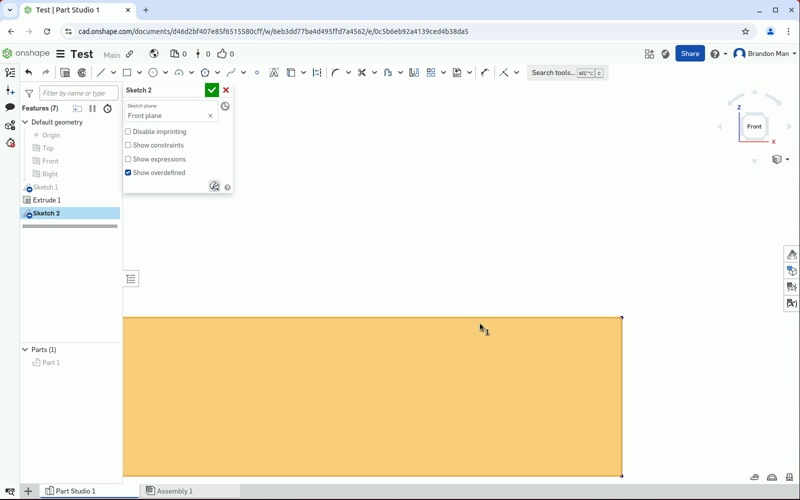
scroll(-6)
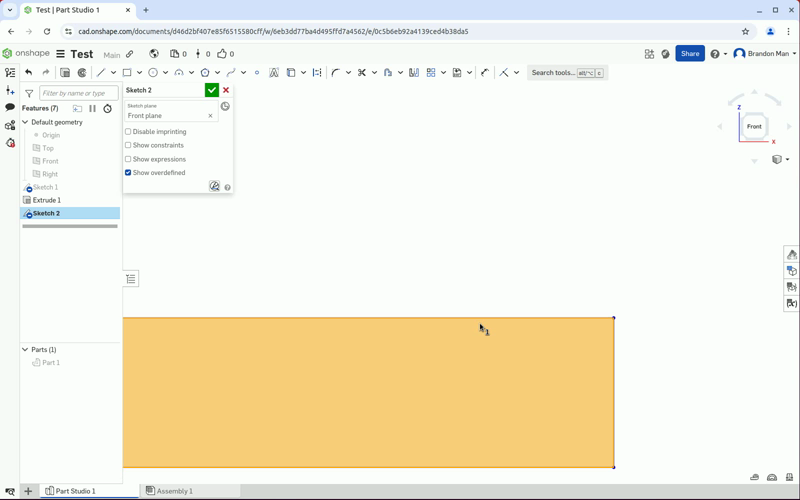
scroll(-6)
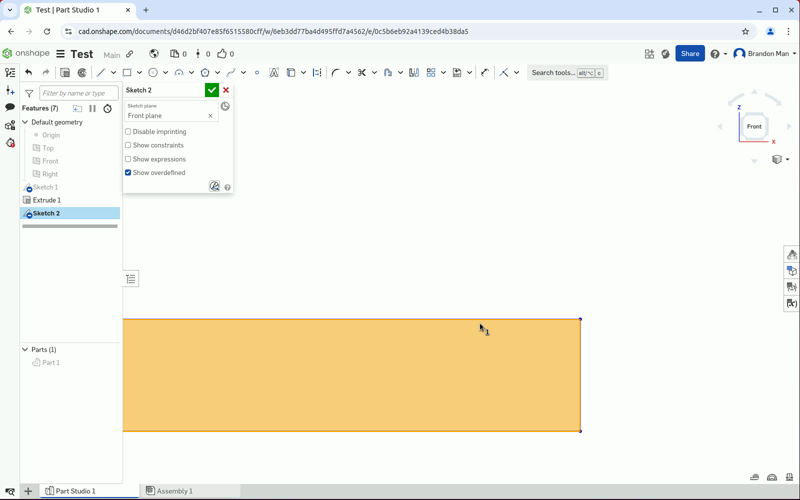
scroll(-6)
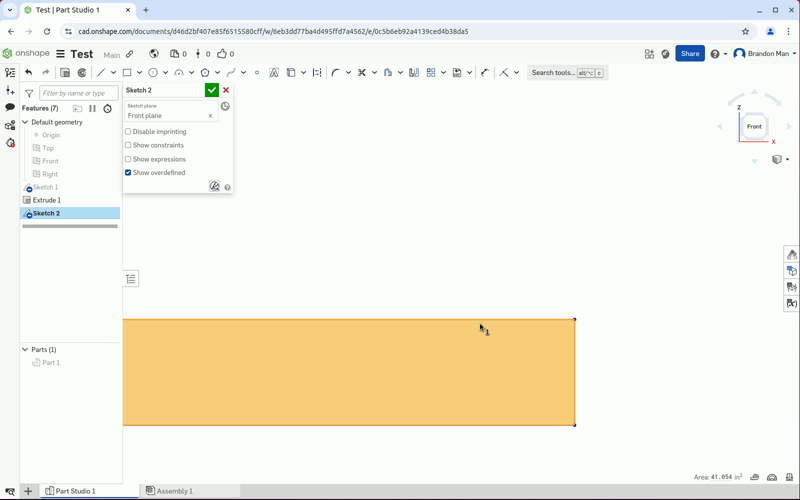
scroll(-6)
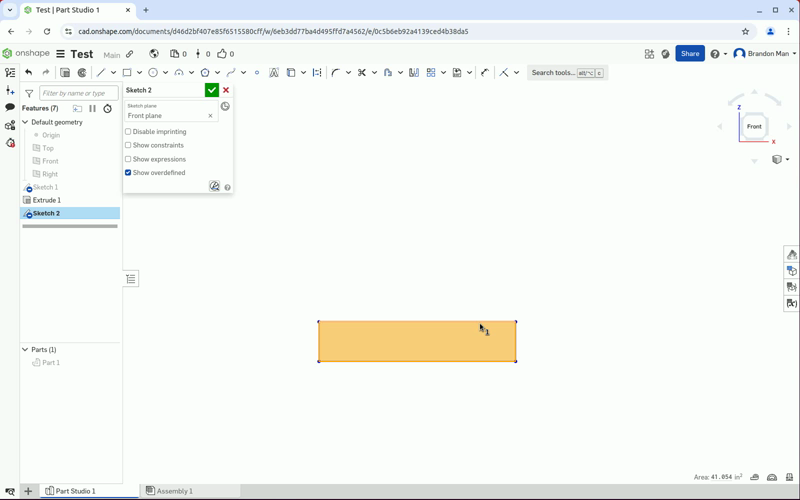
scroll(-6)
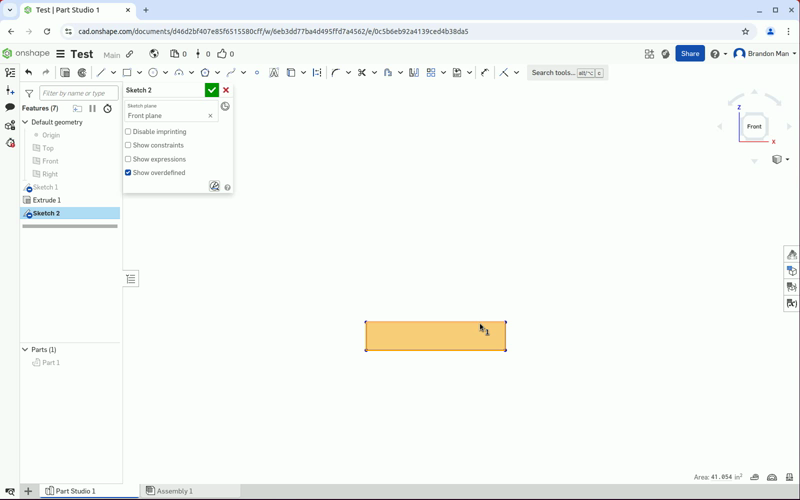
scroll(-6)
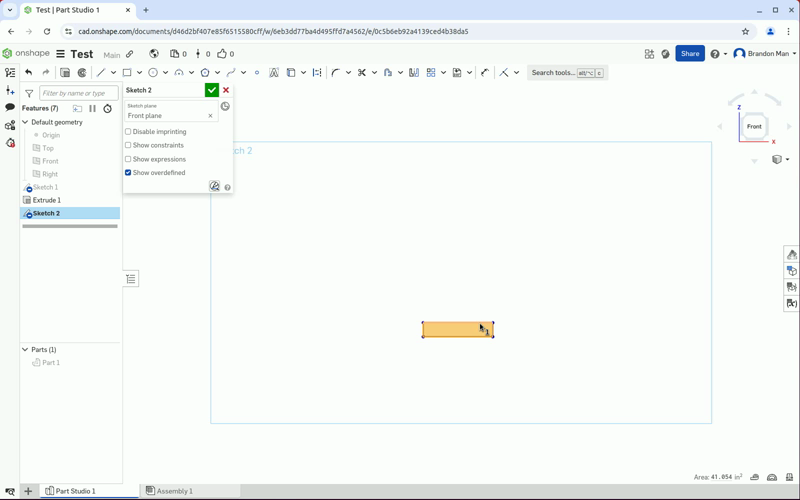
mouse_move(73, 352)
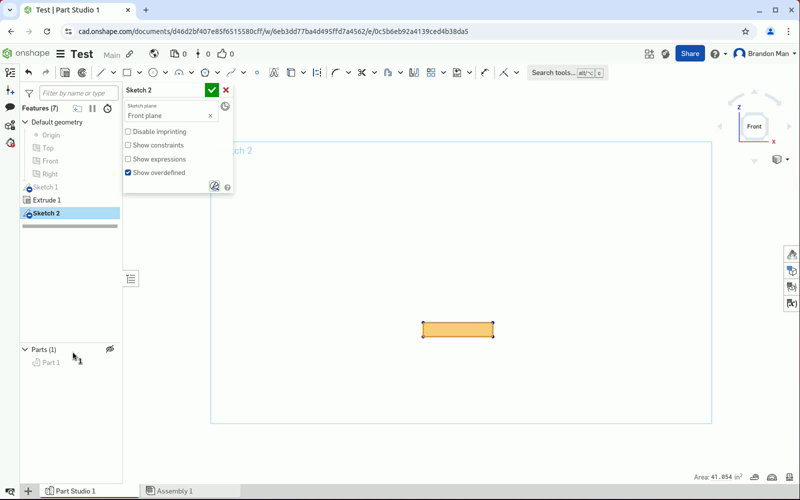
key(shift+y)
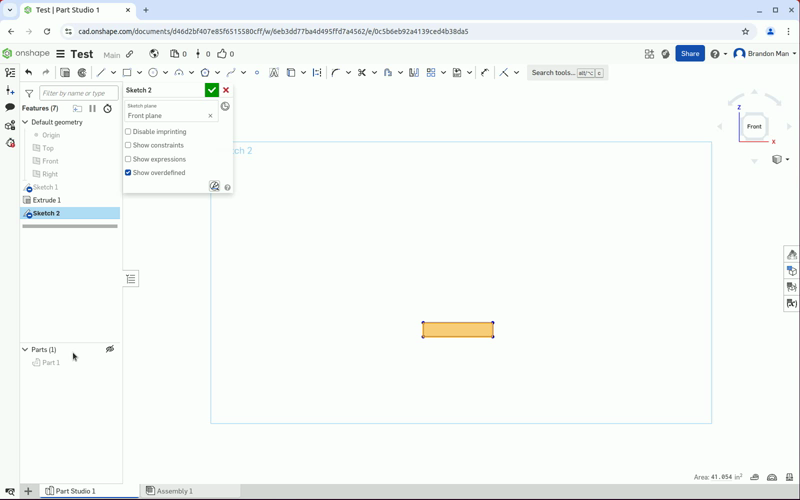
key(shift+e)
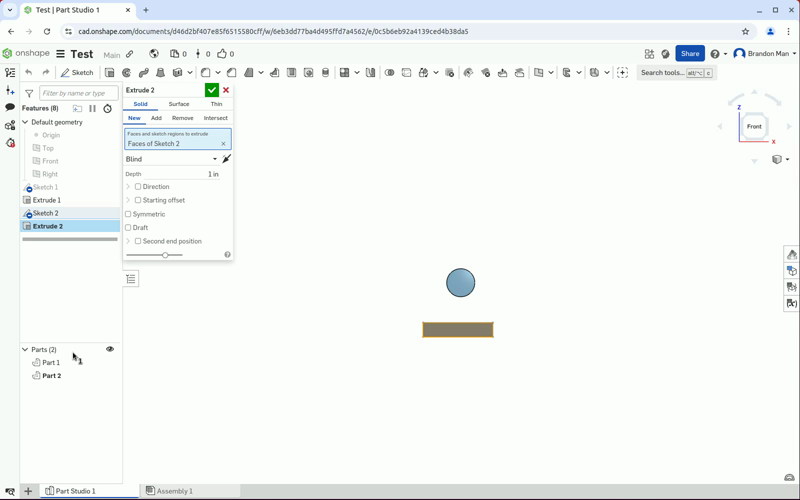
mouse_move(143, 106)
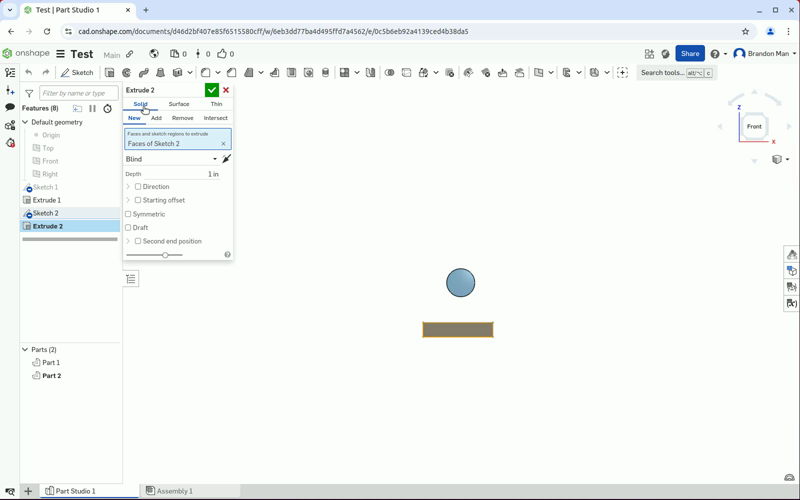
click(143, 106)
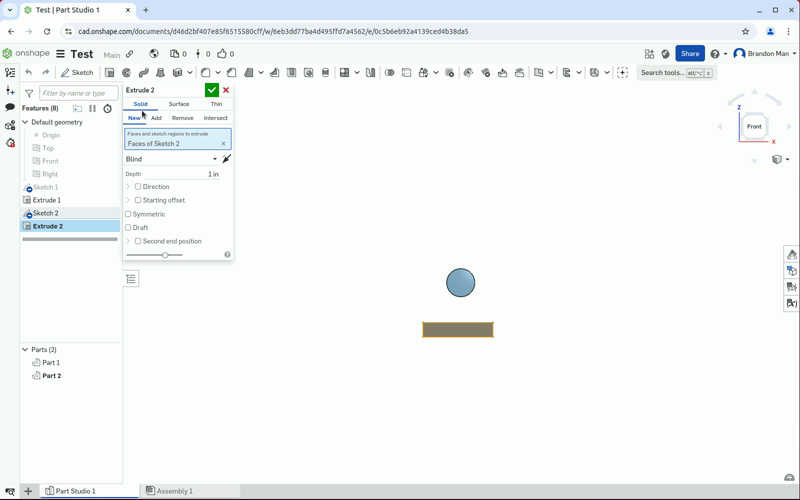
mouse_move(137, 120)
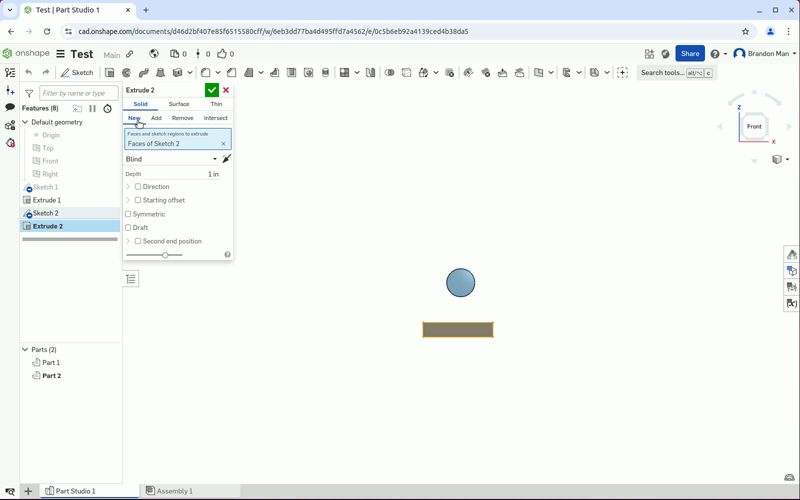
click(137, 120)
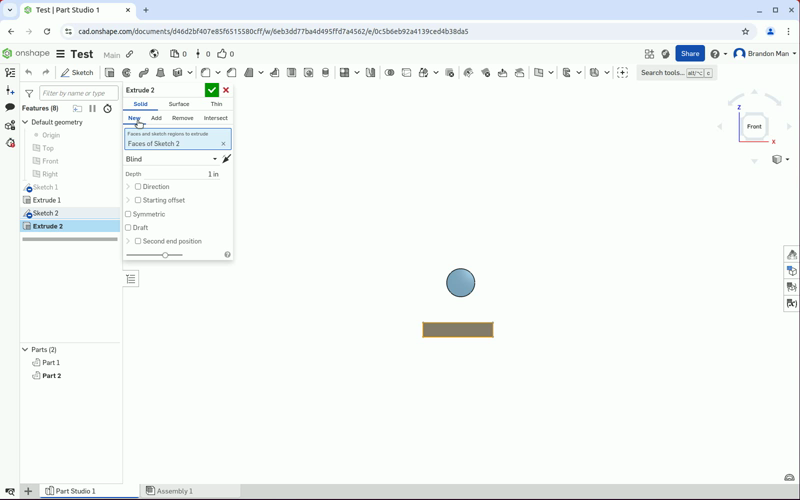
key(tab, 4)
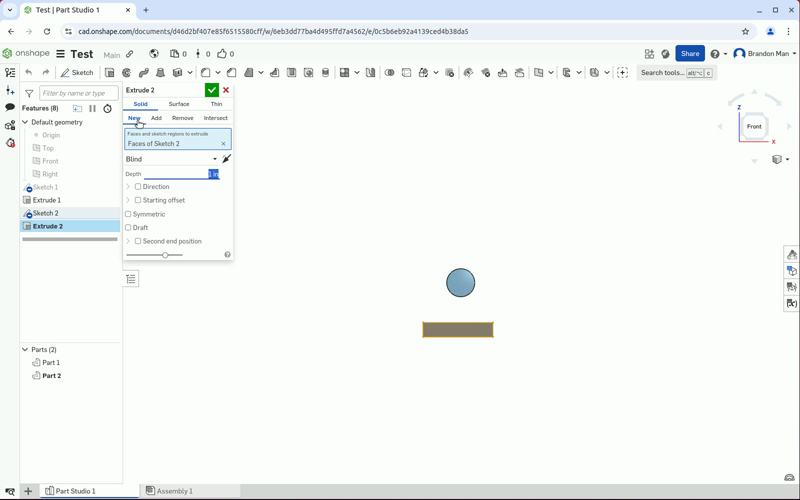
text(2.889)
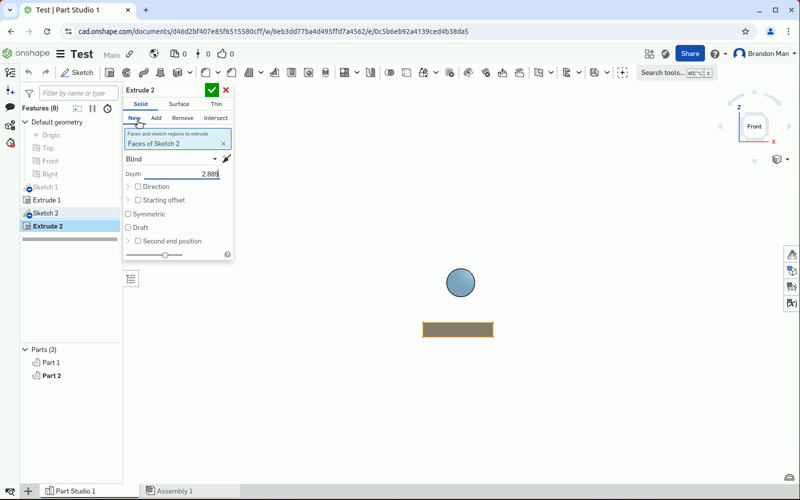
key(enter)
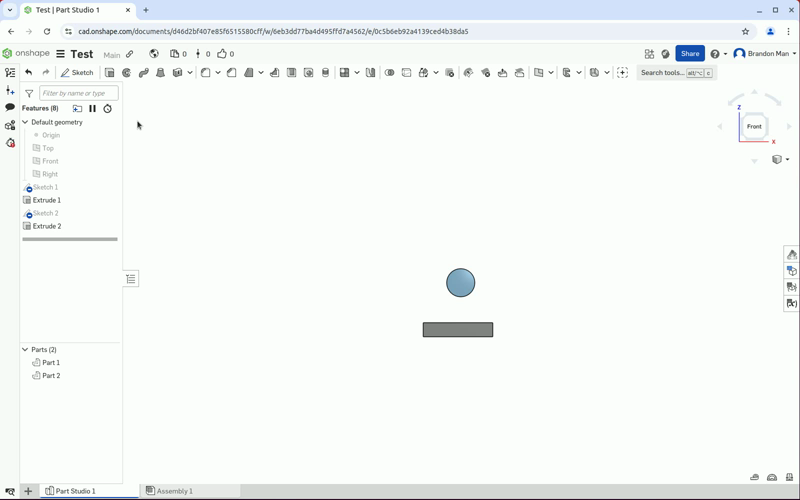
key(shift+h)
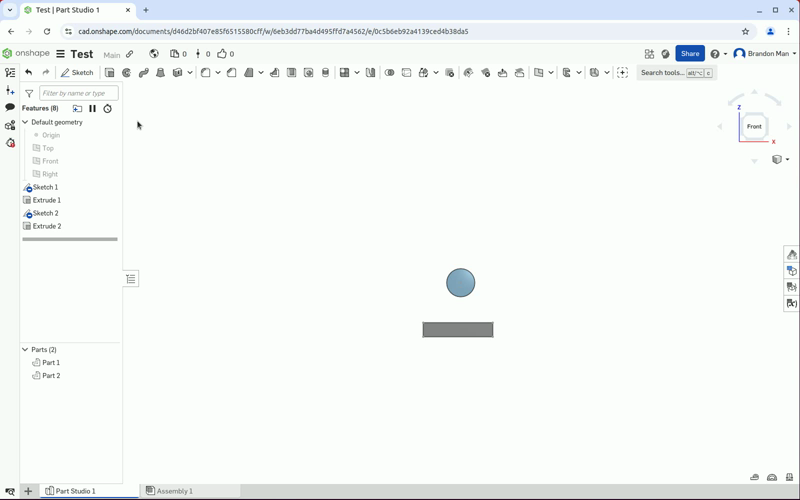
key(shift+h)
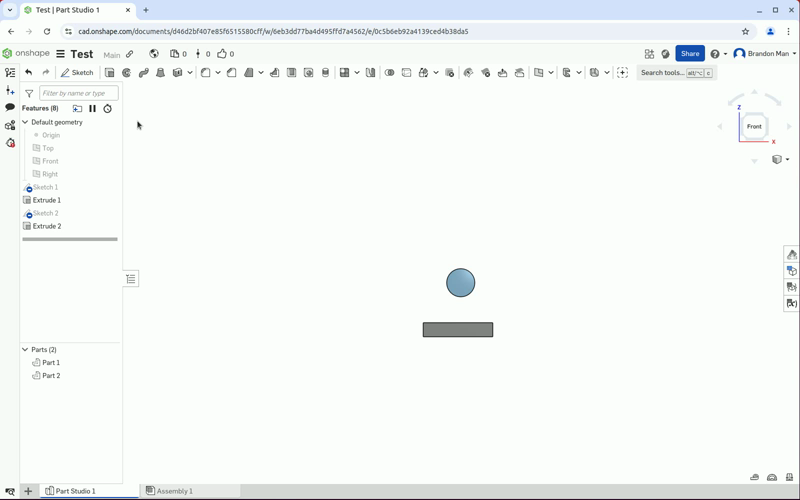
mouse_move(73, 189)
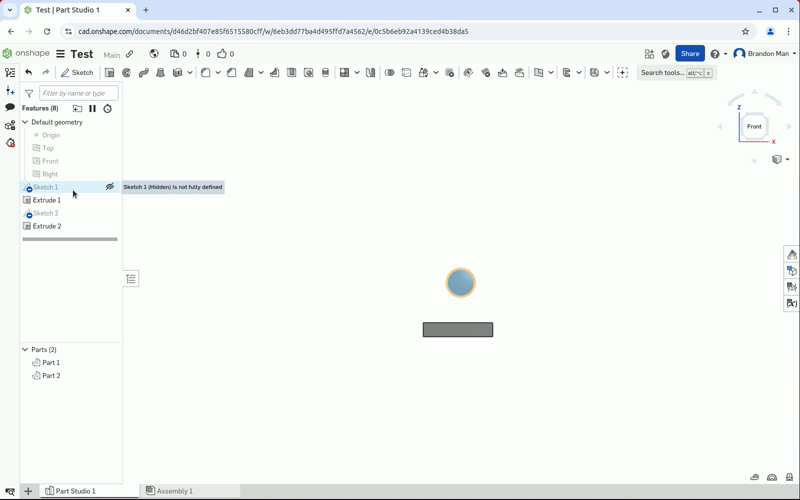
click(73, 189)
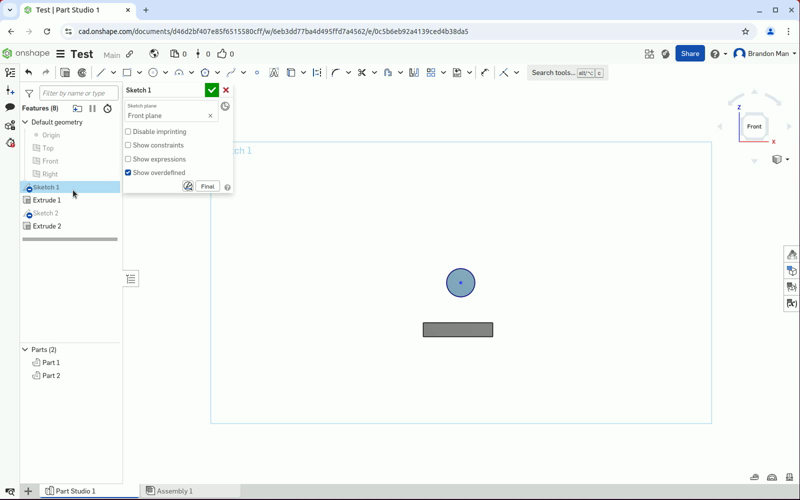
mouse_move(229, 92)
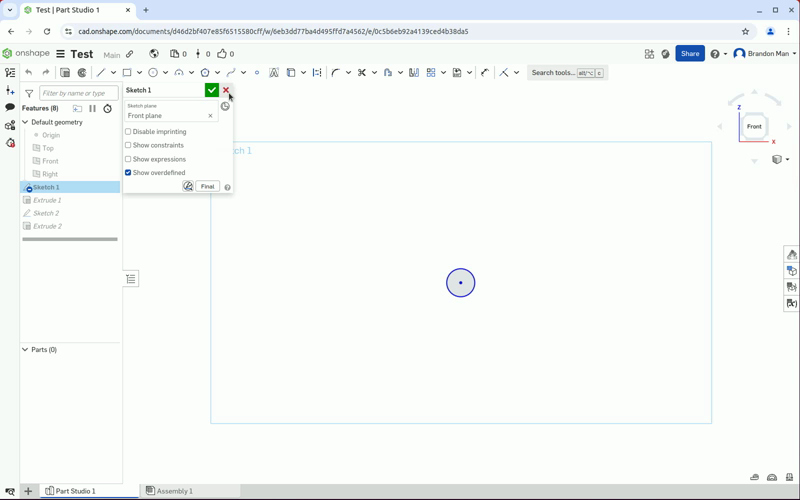
click(229, 92)
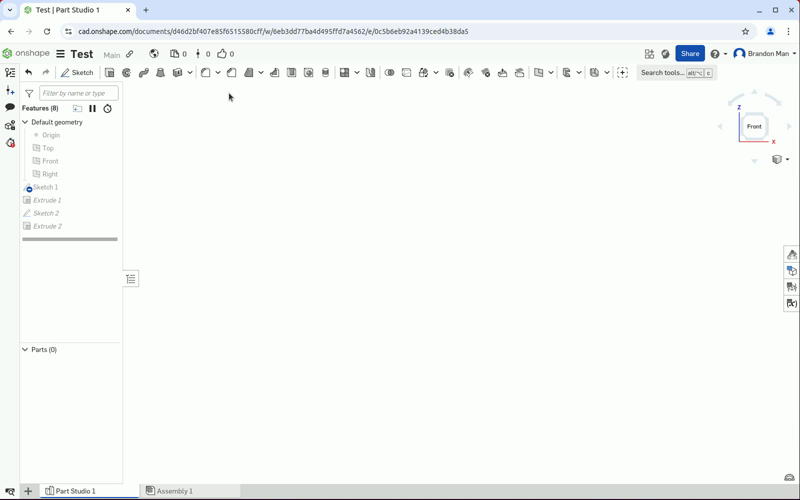
mouse_move(541, 75)
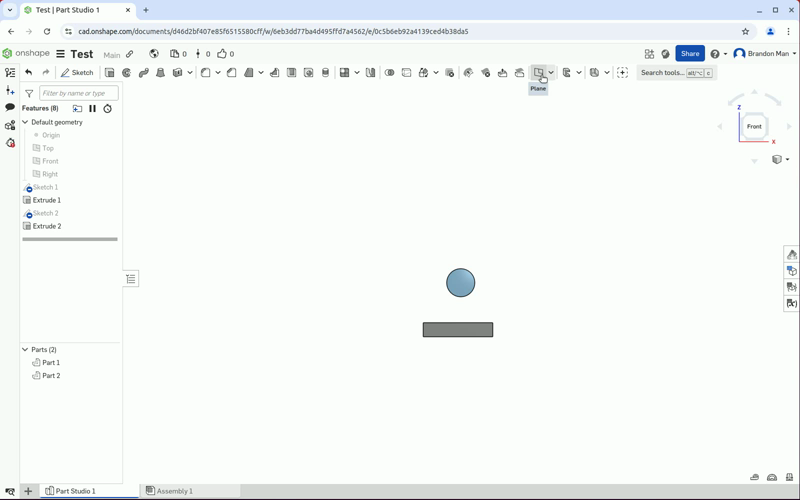
click(541, 75)
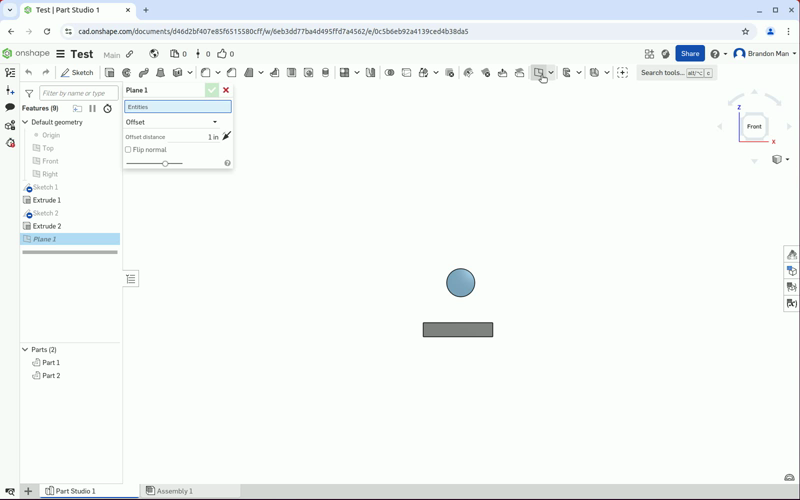
mouse_move(73, 163)
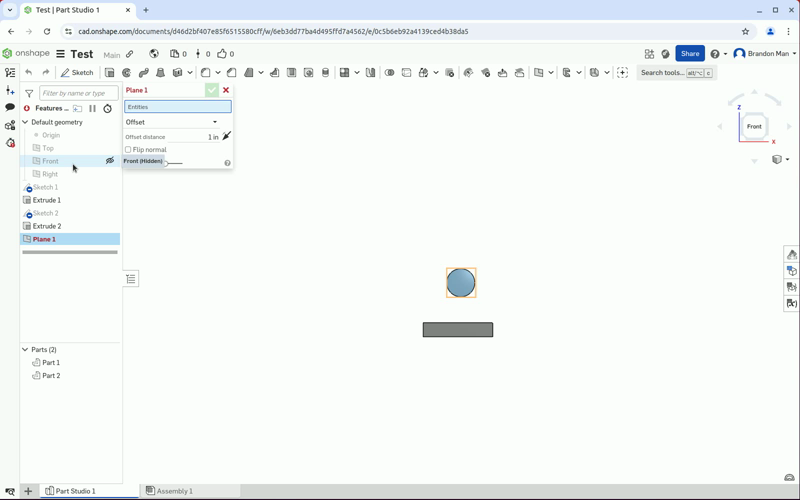
click(73, 163)
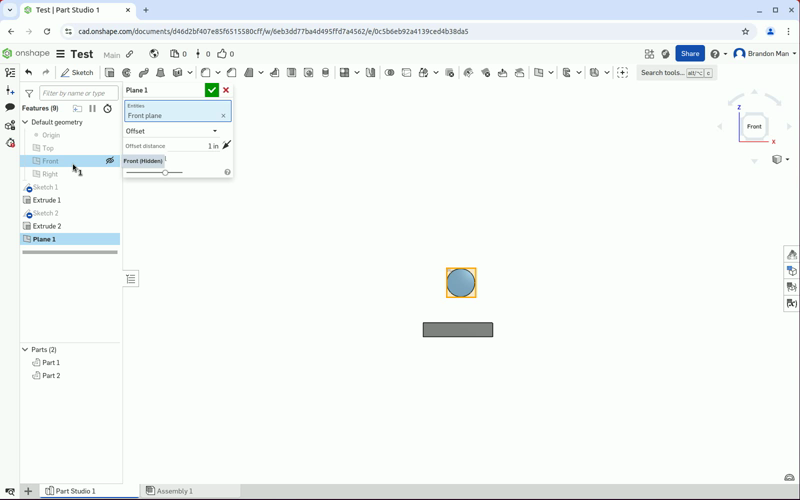
key(tab, 2)
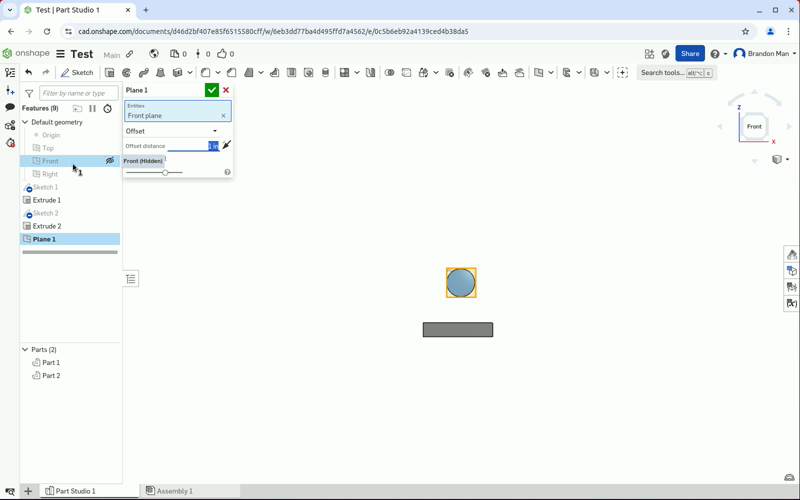
text(22.615)
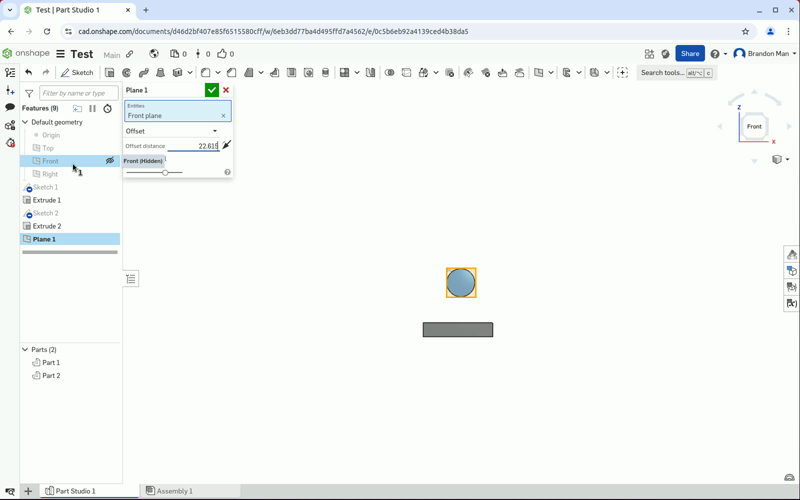
key(enter, 2)
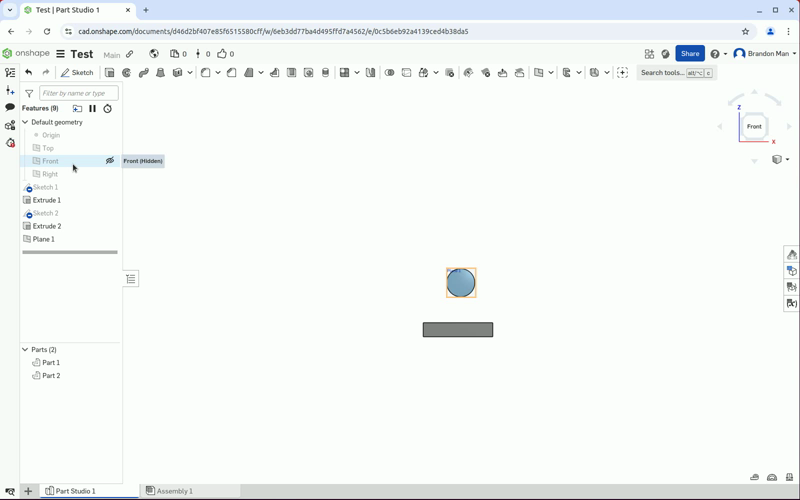
key(shift+s)
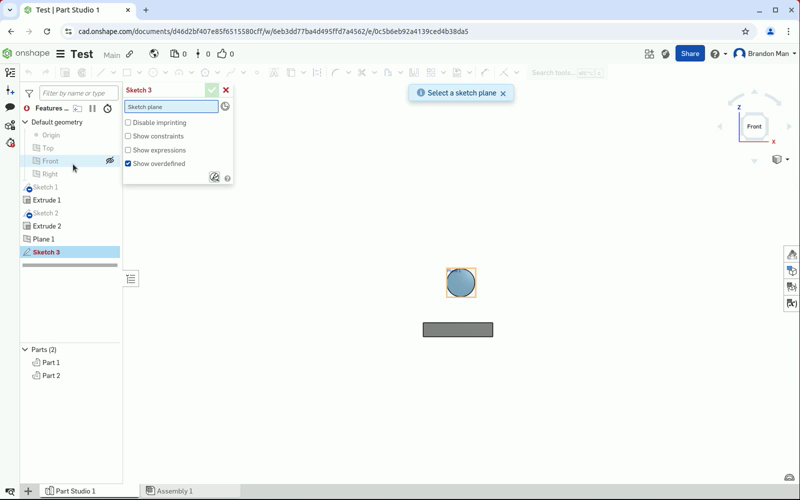
mouse_move(73, 241)
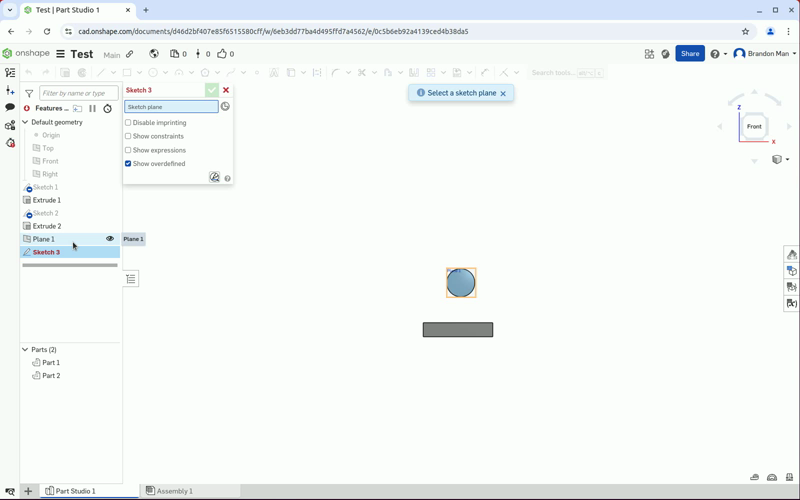
click(73, 241)
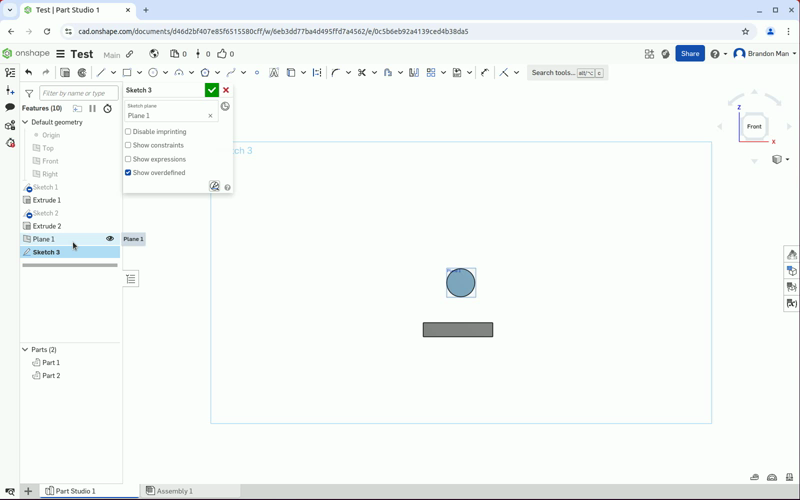
mouse_move(73, 352)
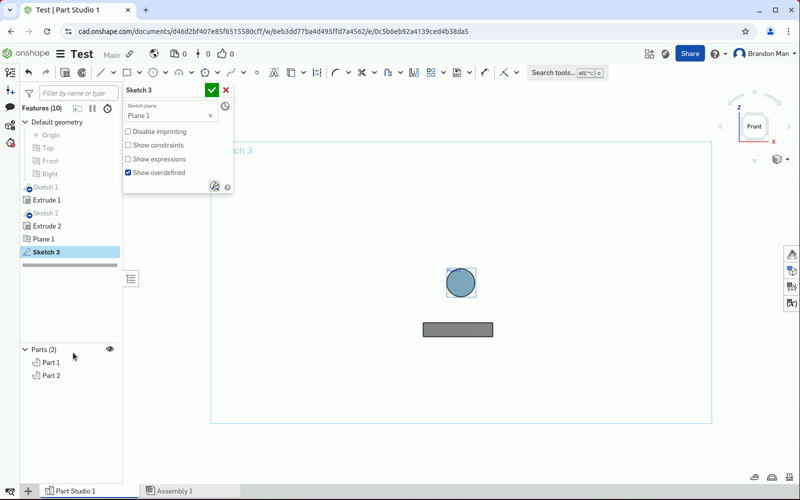
key(y)
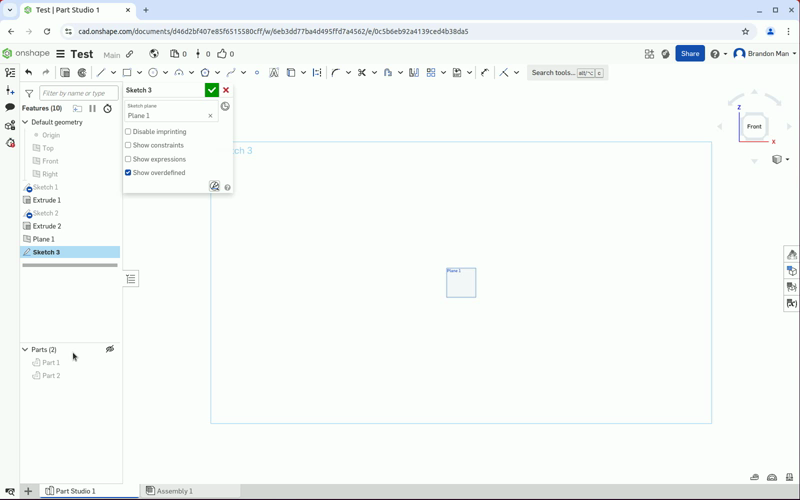
key(a)
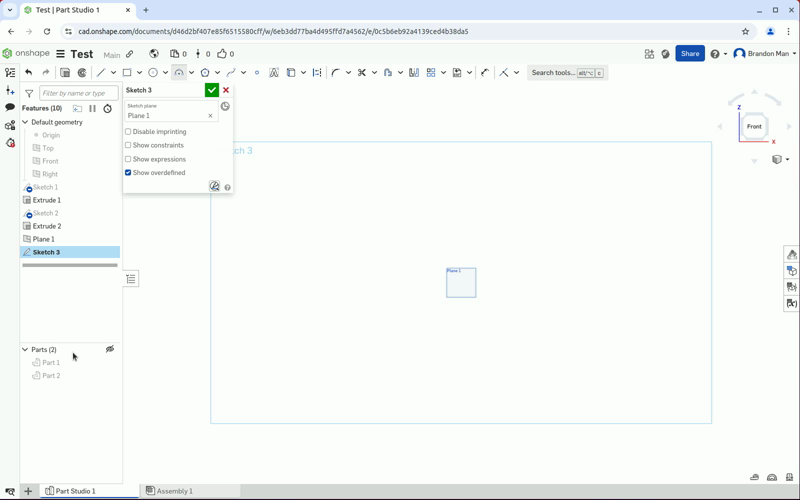
key_down(shift)
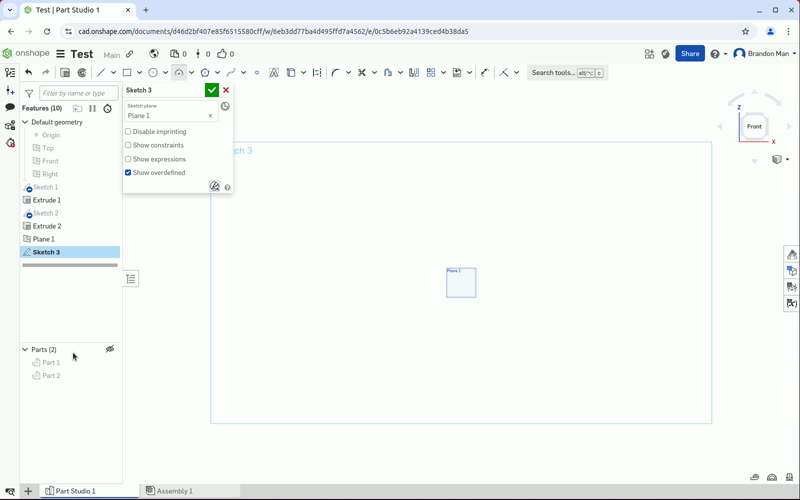
mouse_move(473, 276)
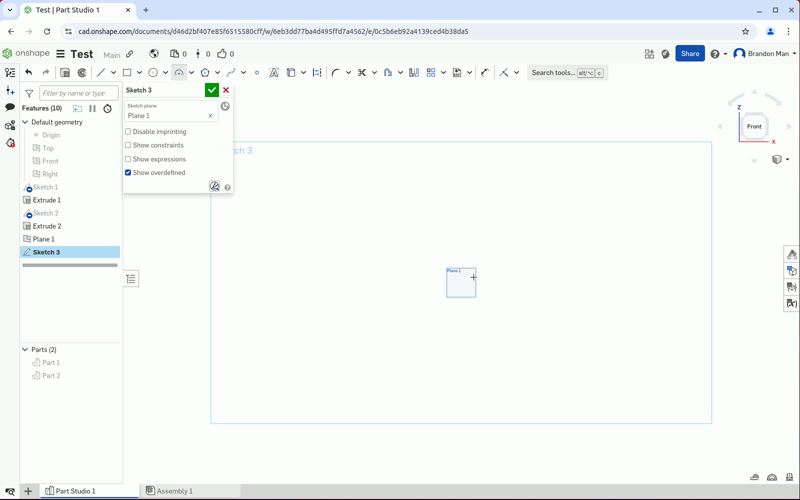
click(473, 276)
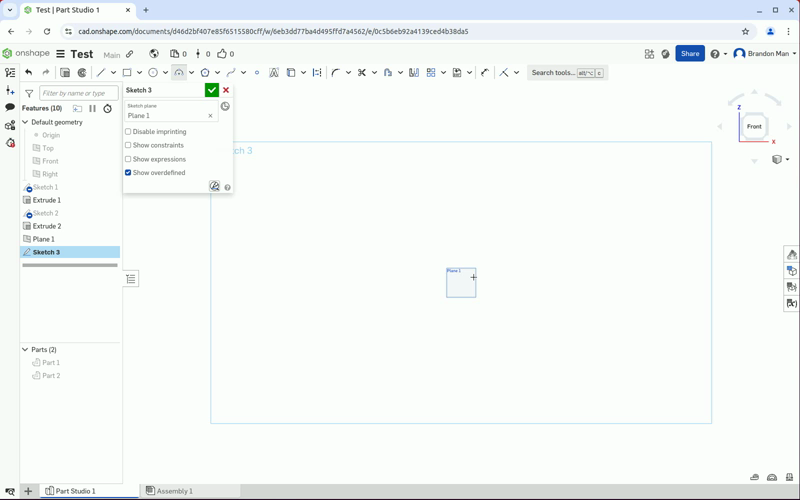
key_up(shift)
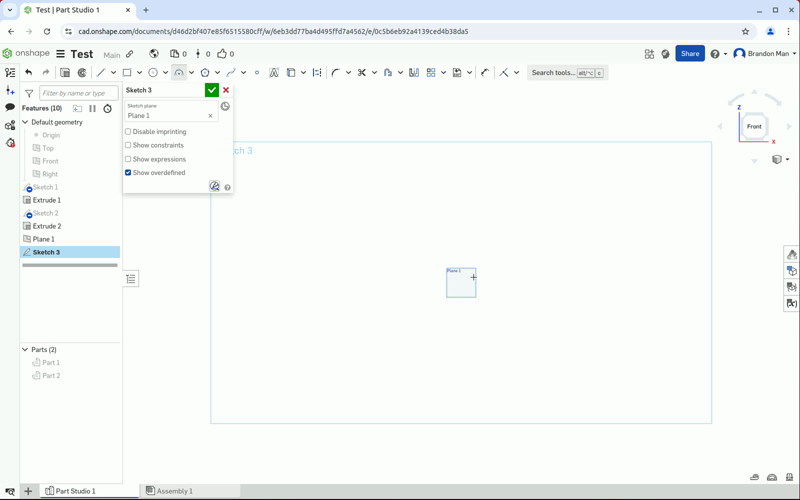
key_down(shift)
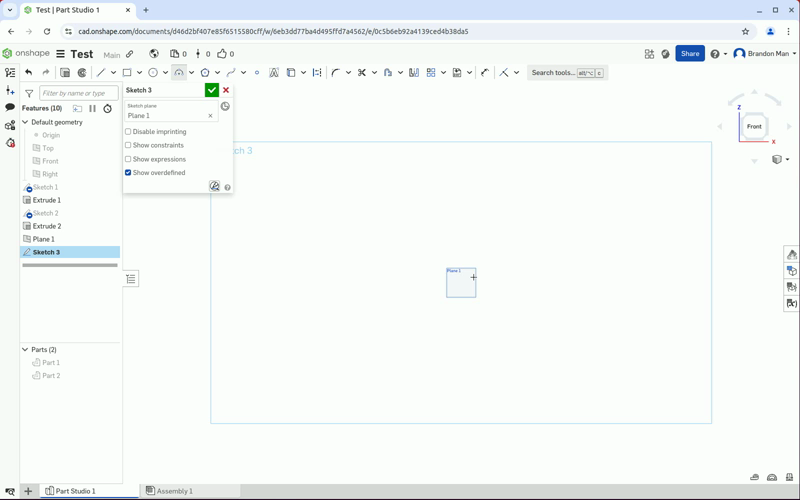
mouse_move(474, 282)
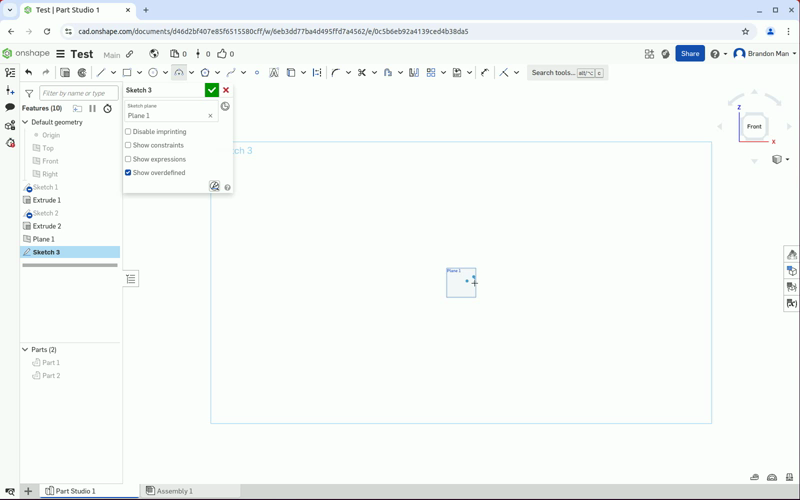
scroll(6)
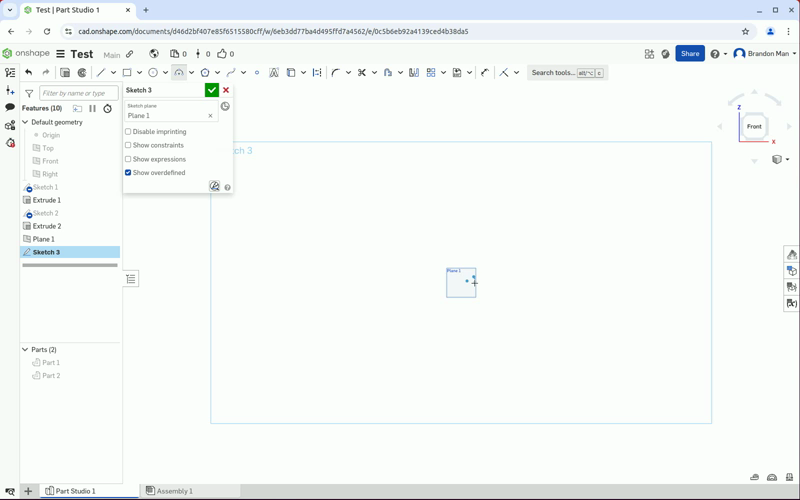
scroll(6)
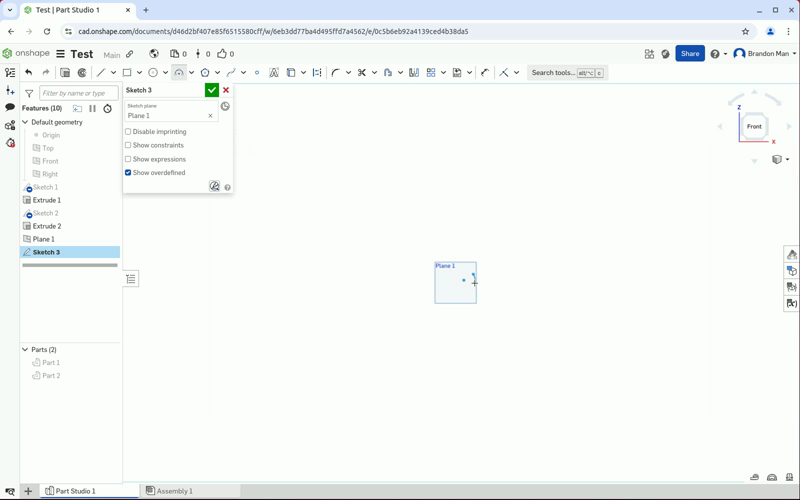
scroll(6)
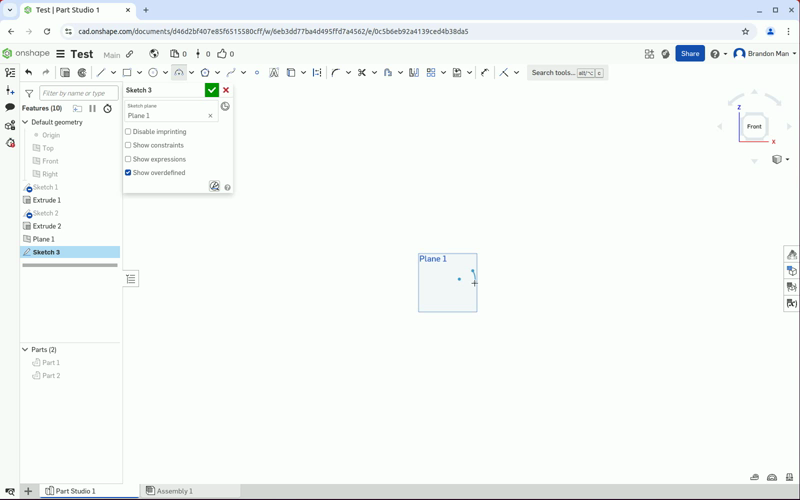
scroll(6)
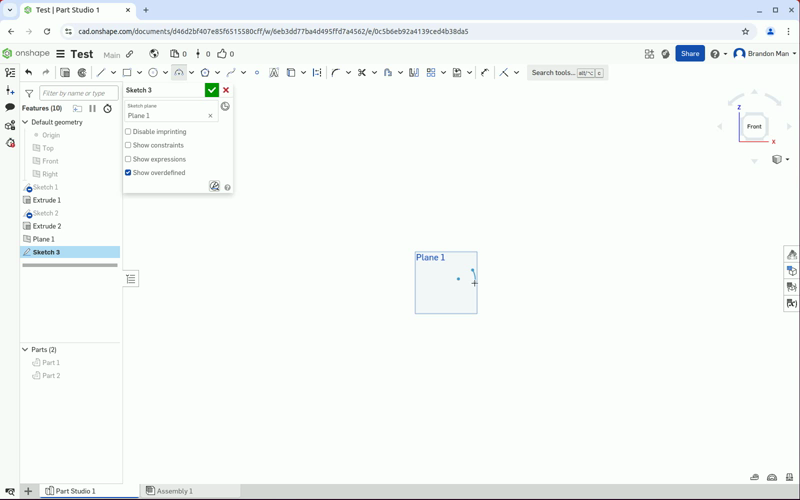
scroll(6)
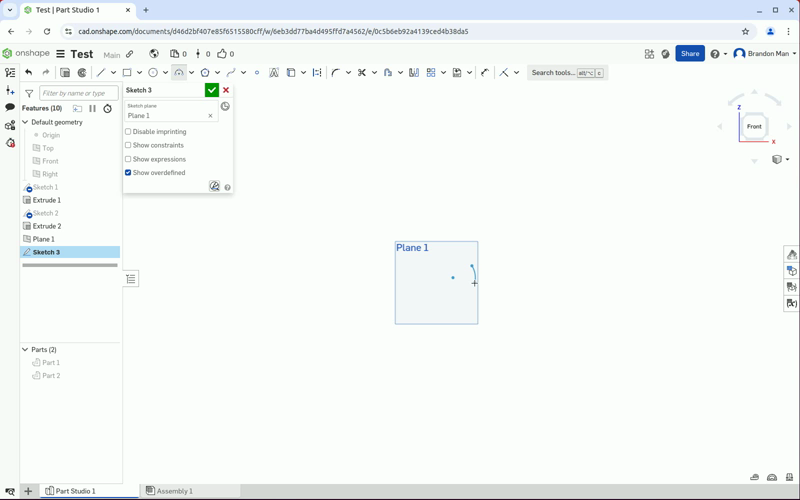
scroll(6)
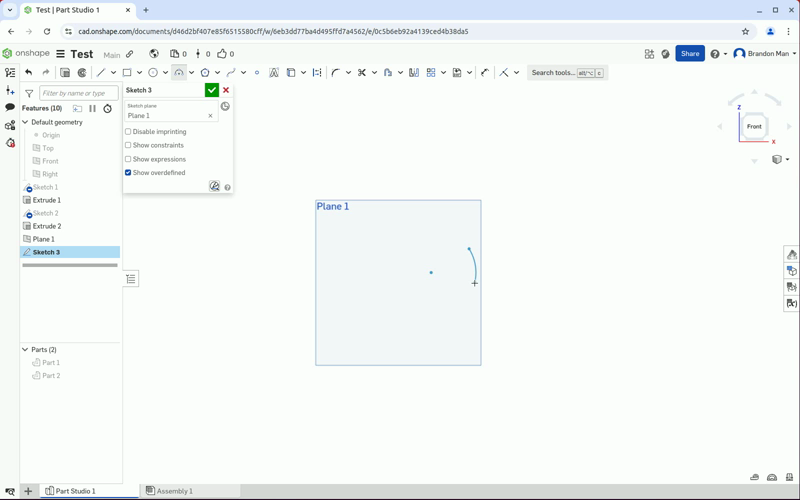
scroll(6)
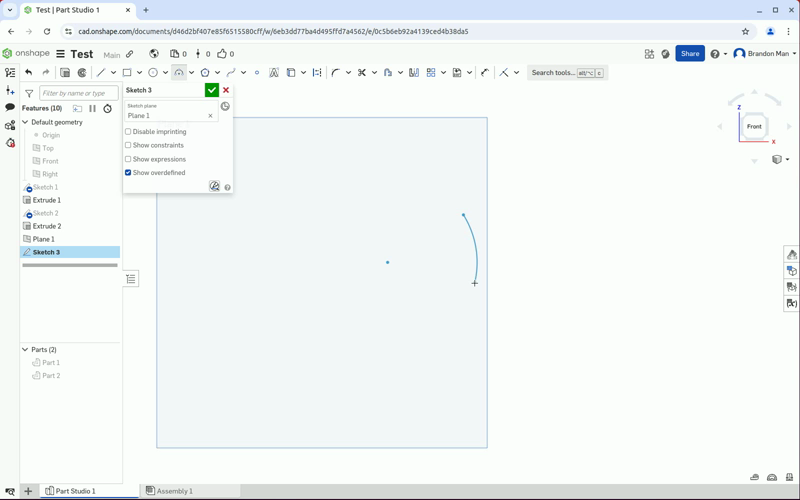
click(474, 282)
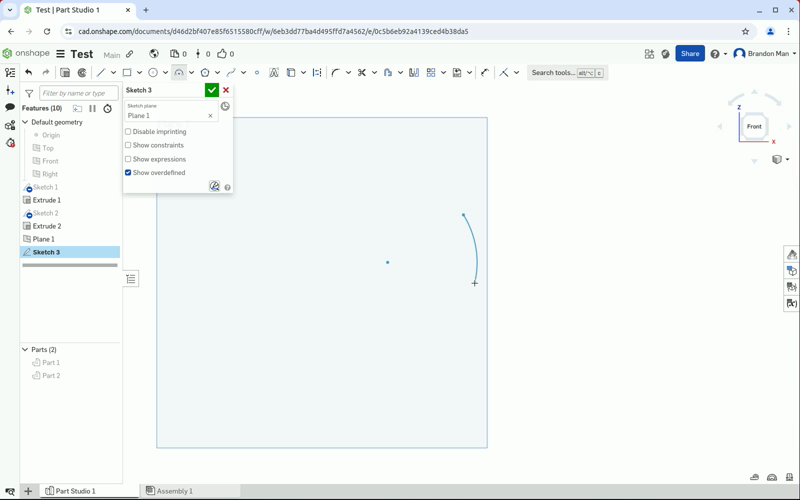
scroll(-6)
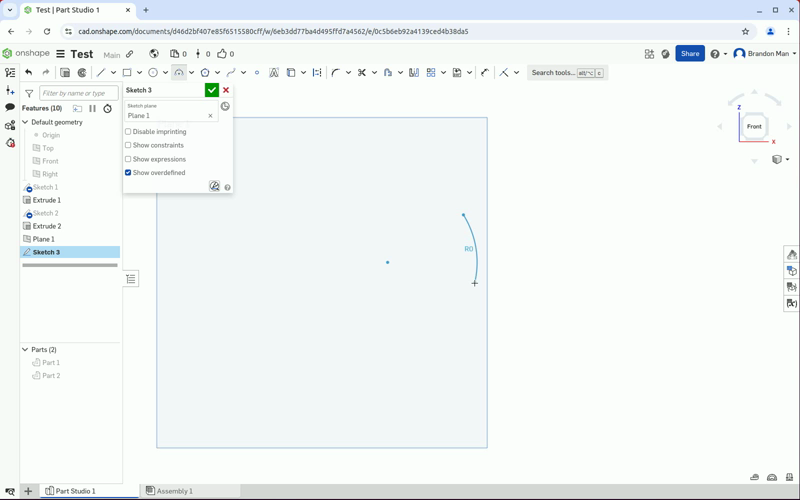
scroll(-6)
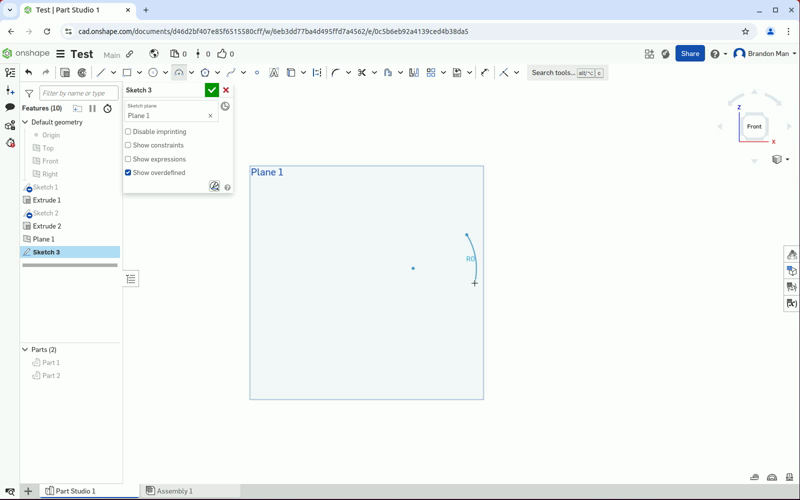
scroll(-6)
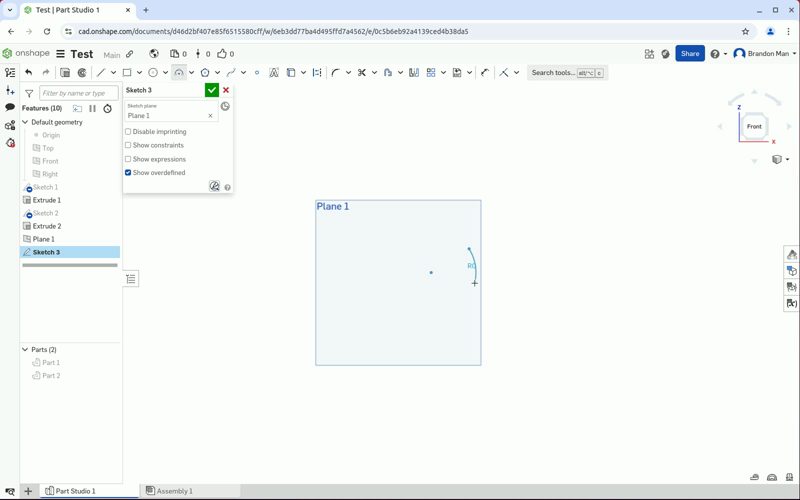
scroll(-6)
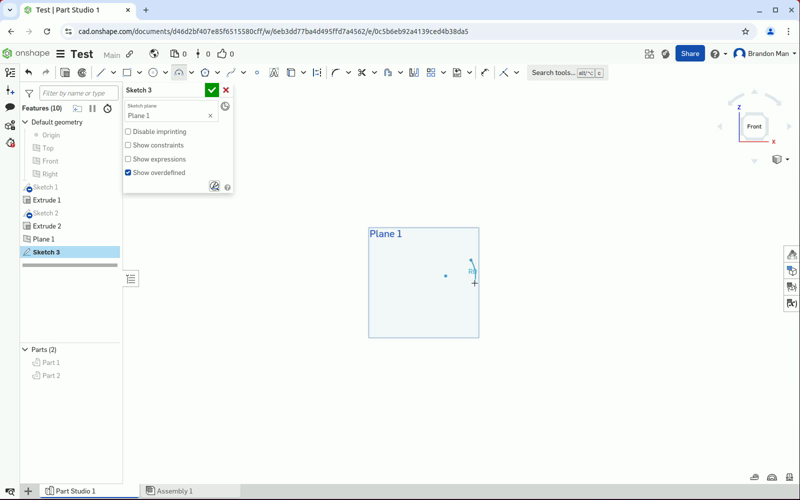
scroll(-6)
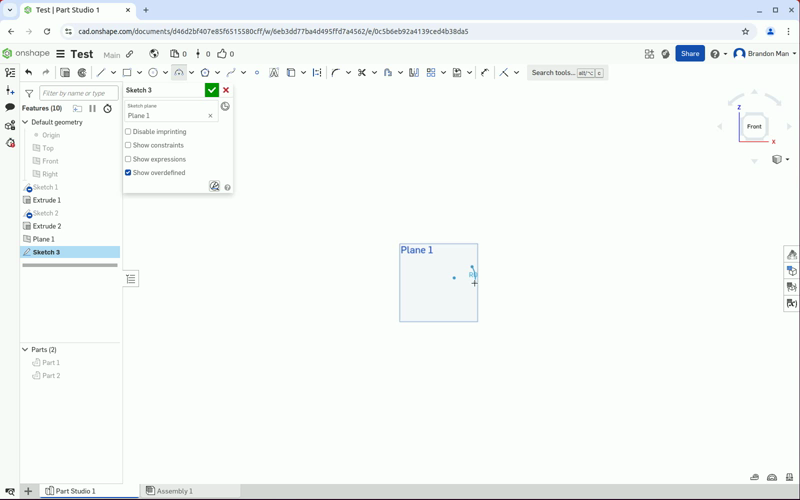
scroll(-6)
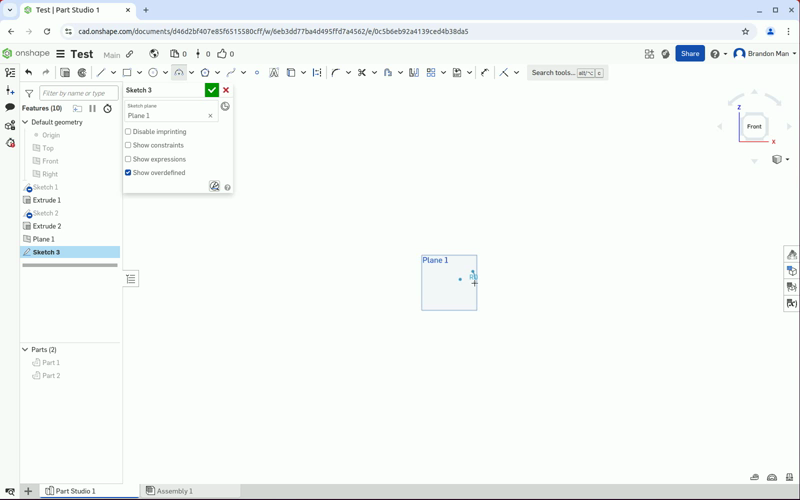
scroll(-6)
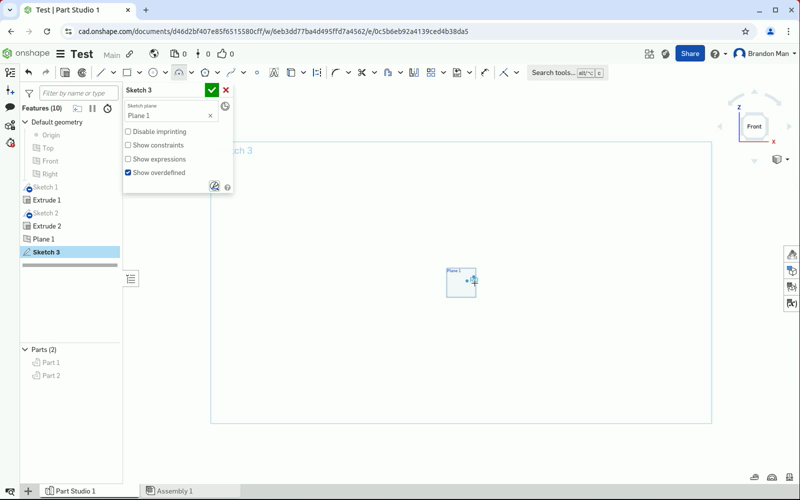
mouse_move(475, 279)
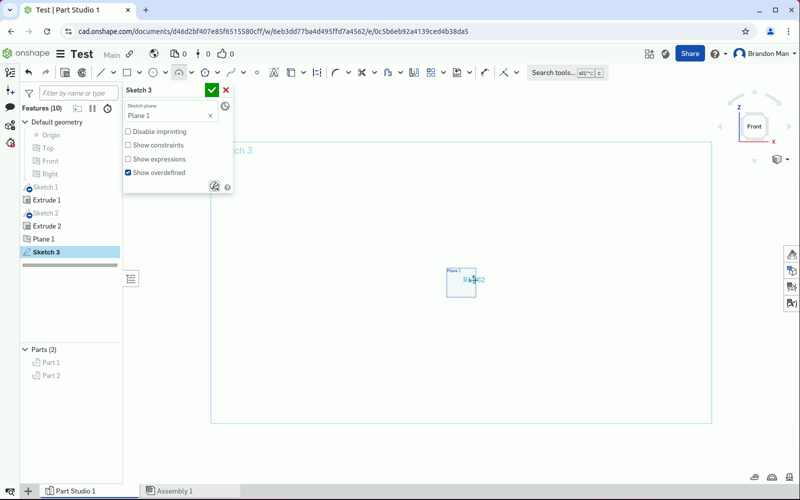
scroll(6)
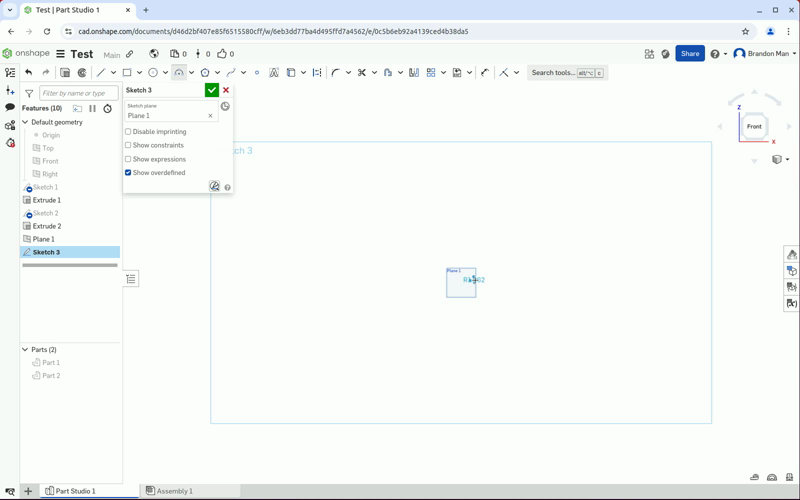
scroll(6)
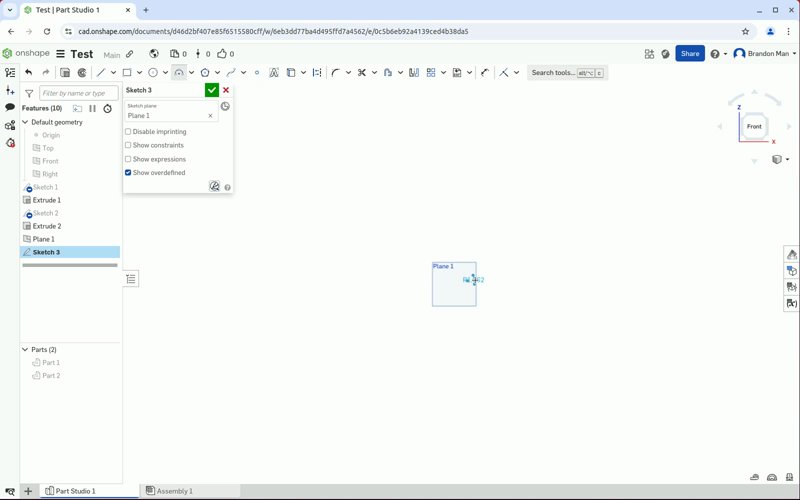
scroll(6)
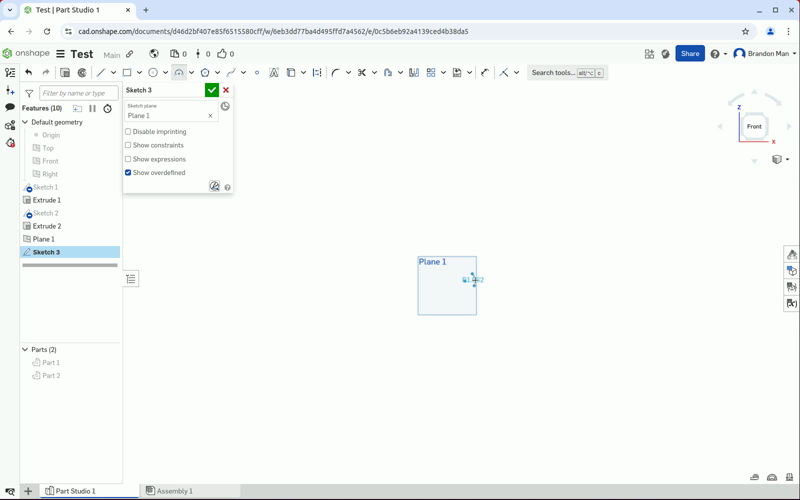
scroll(6)
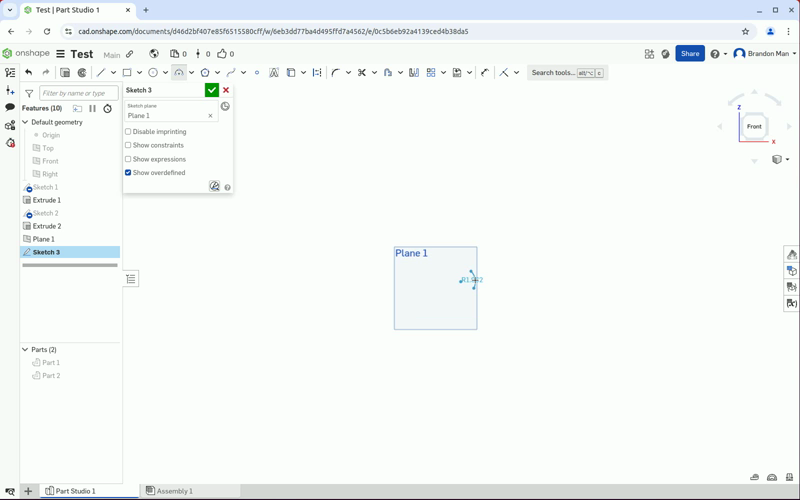
scroll(6)
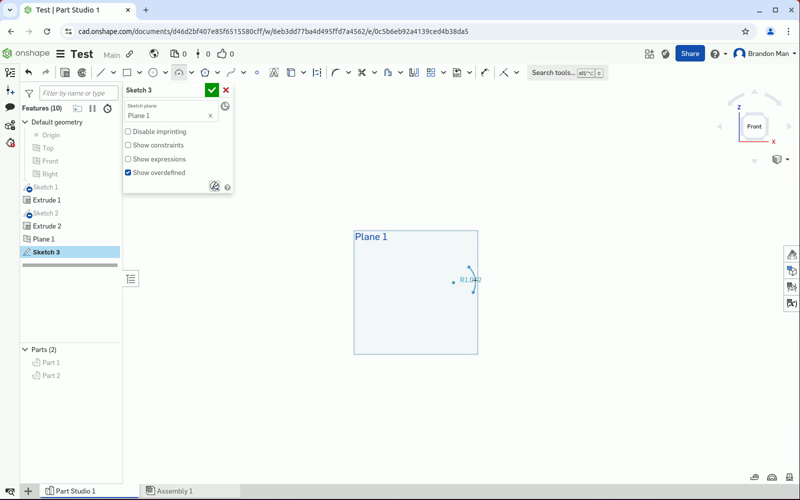
scroll(6)
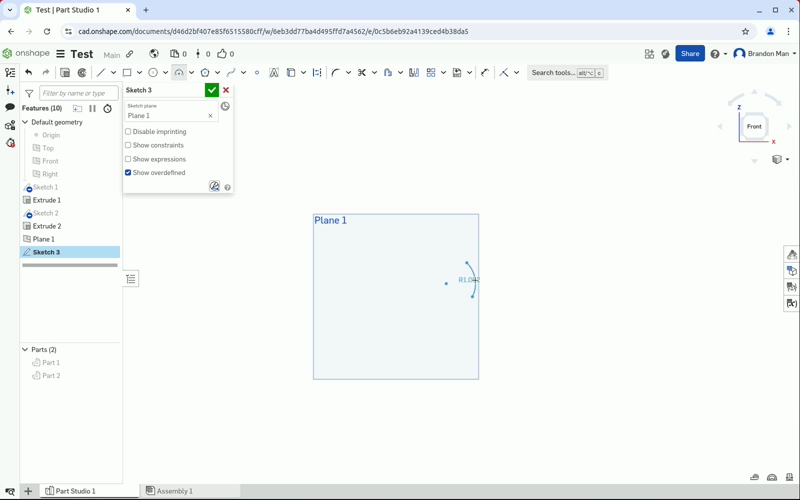
scroll(6)
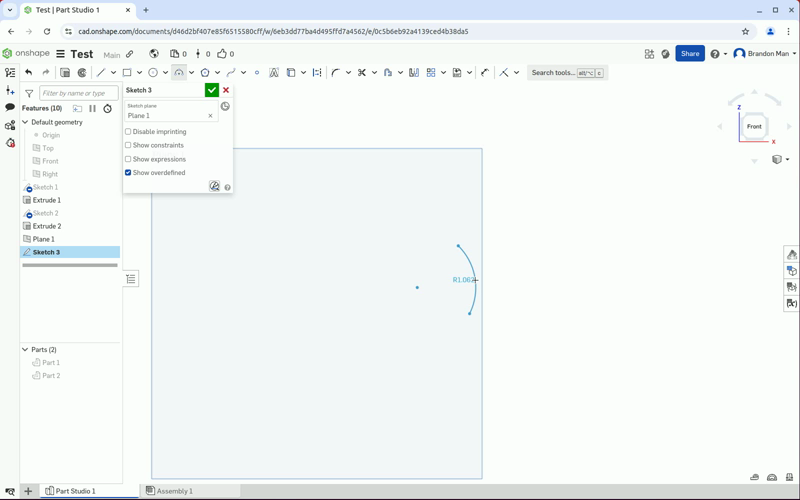
click(475, 279)
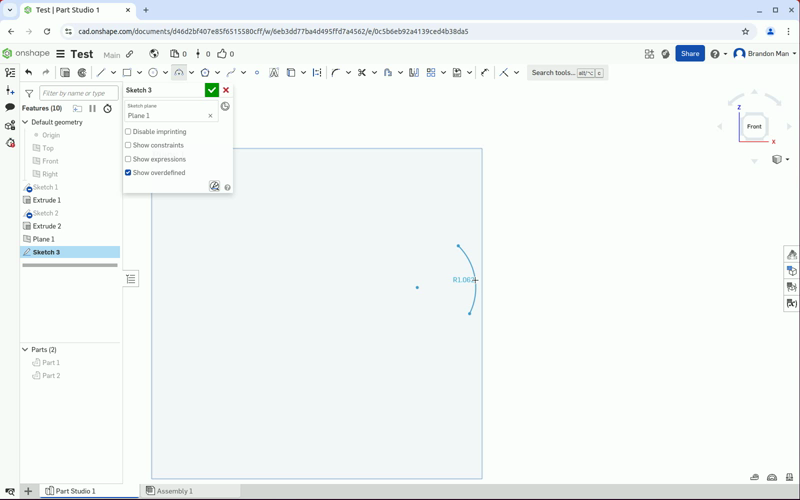
scroll(-6)
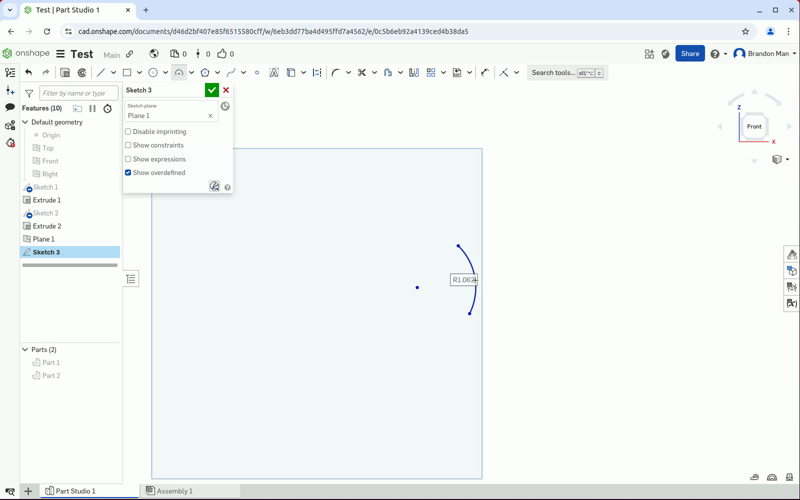
scroll(-6)
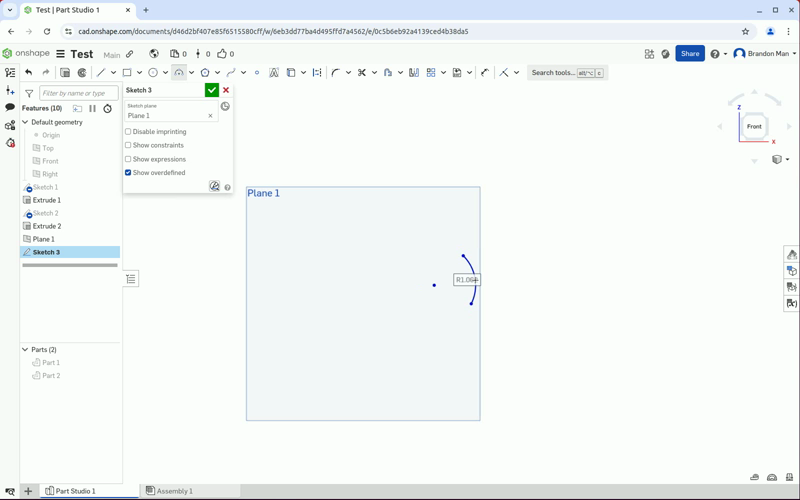
scroll(-6)
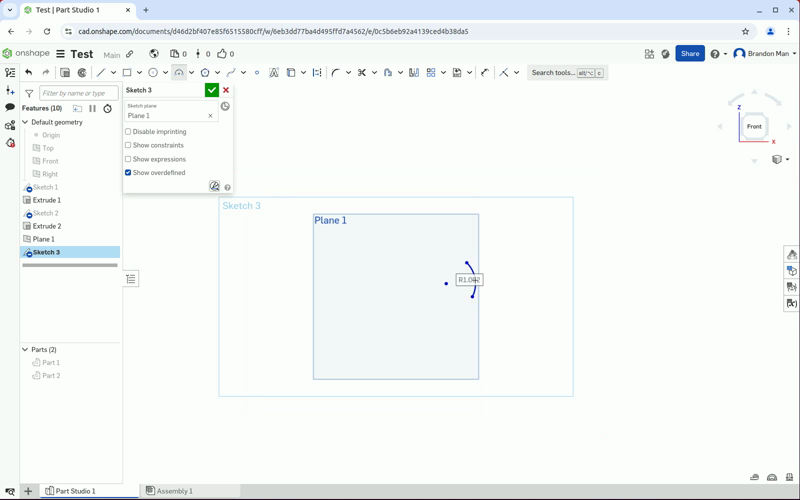
scroll(-6)
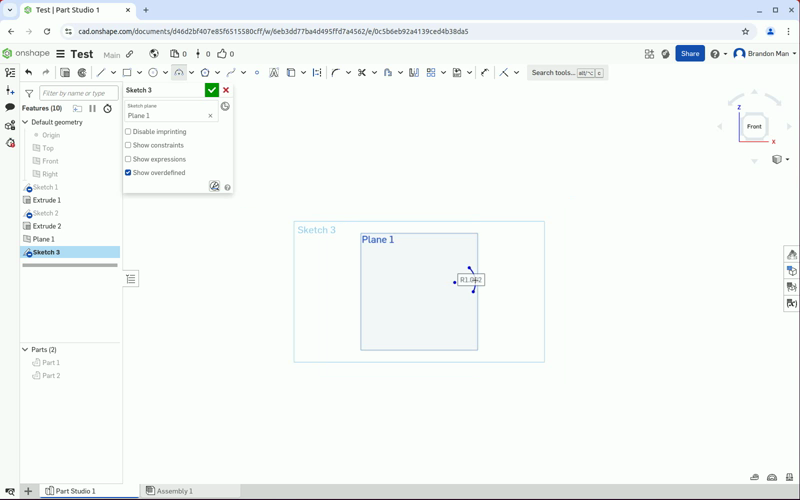
scroll(-6)
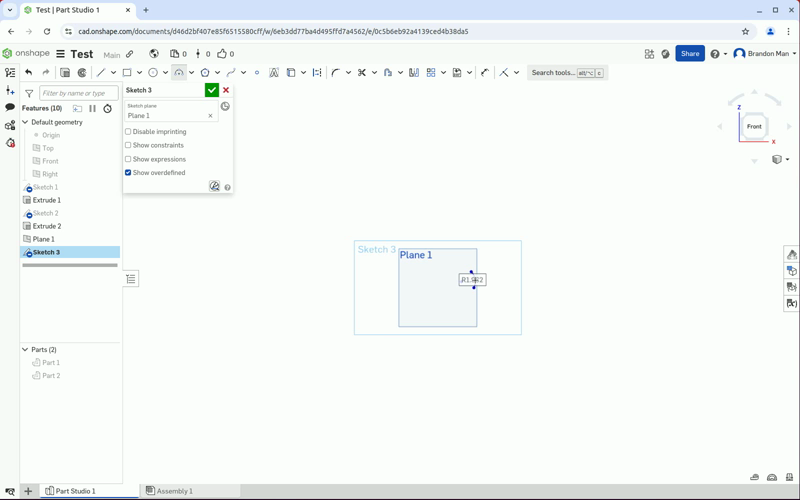
scroll(-6)
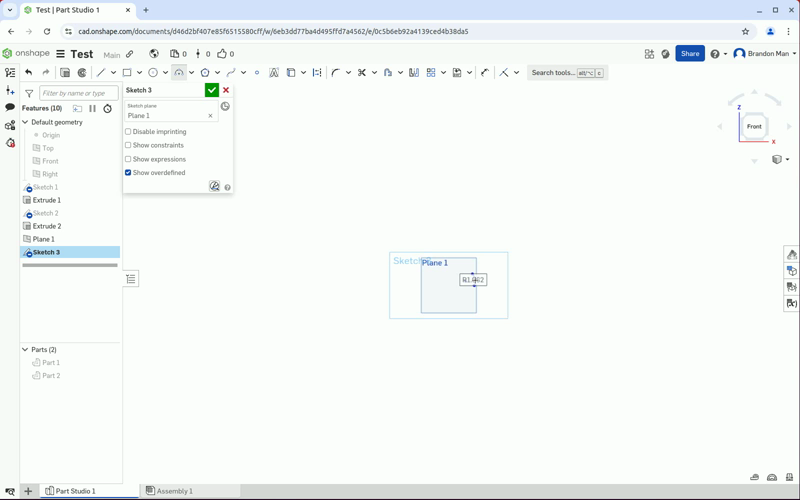
scroll(-6)
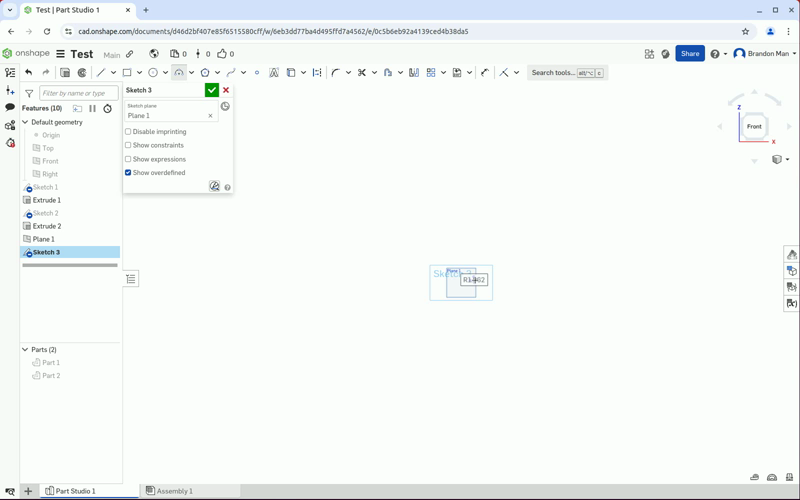
key_up(shift)
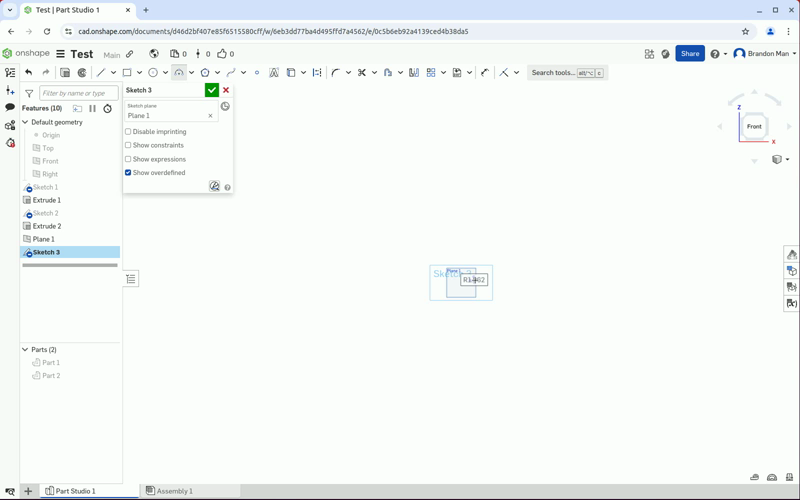
key(esc)
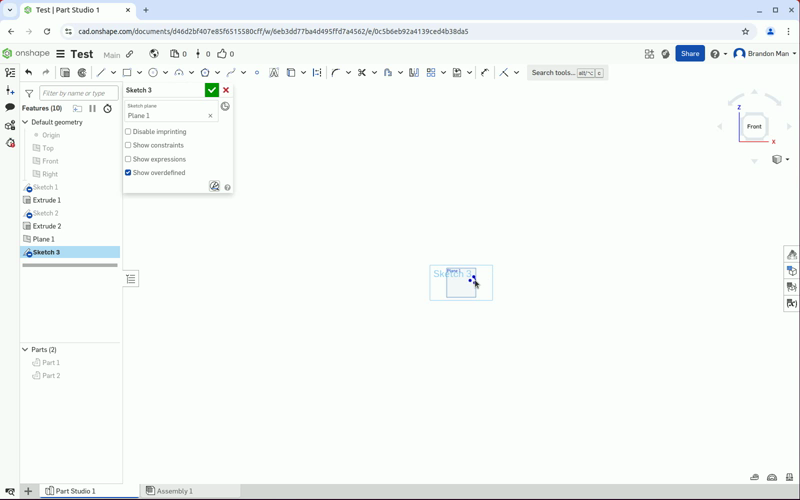
key(l)
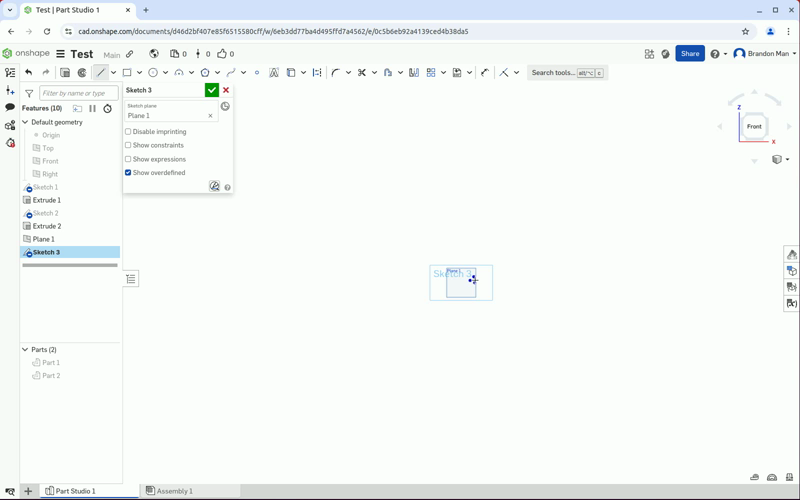
mouse_move(474, 282)
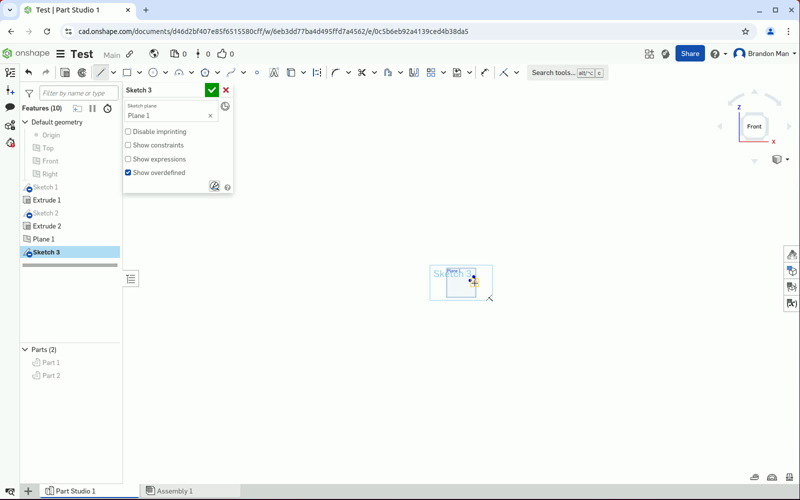
scroll(6)
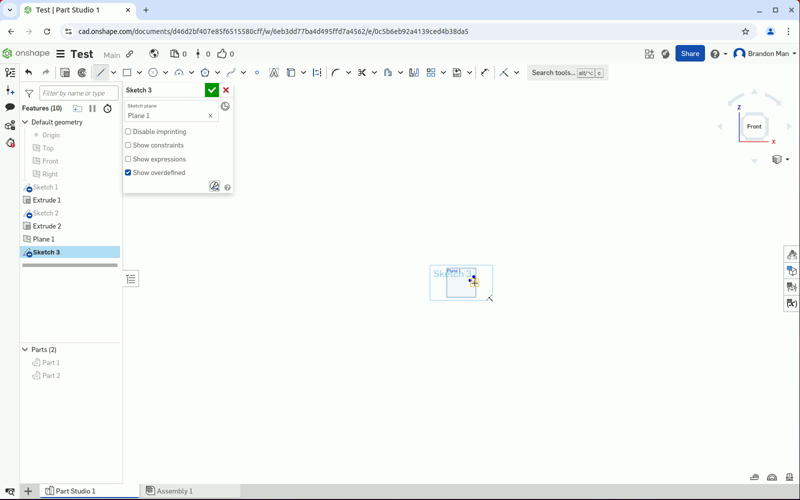
scroll(6)
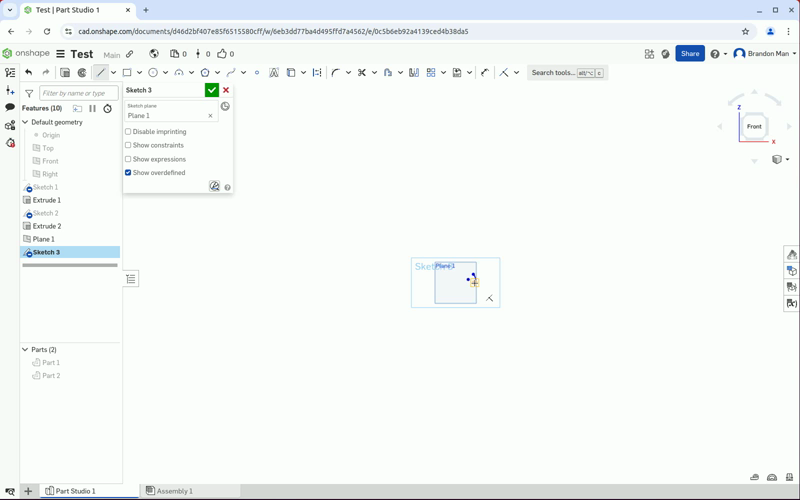
scroll(6)
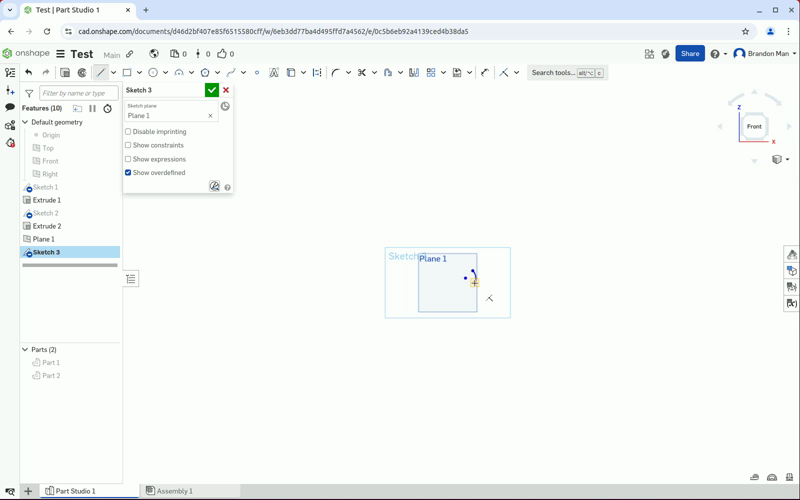
scroll(6)
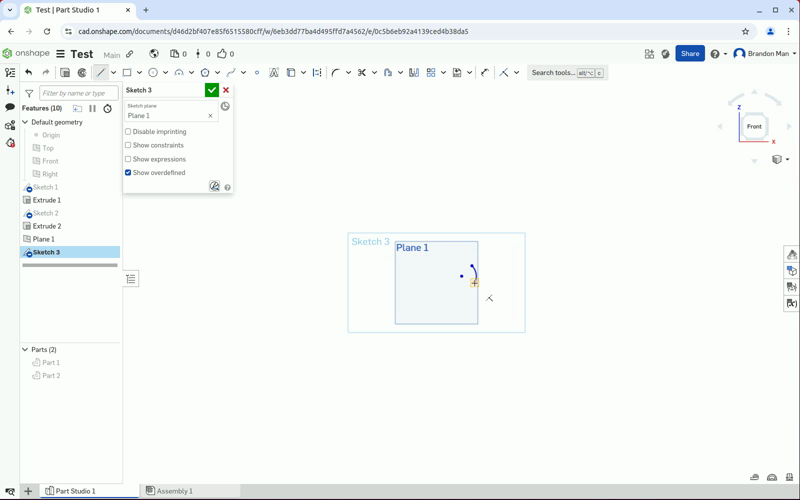
scroll(6)
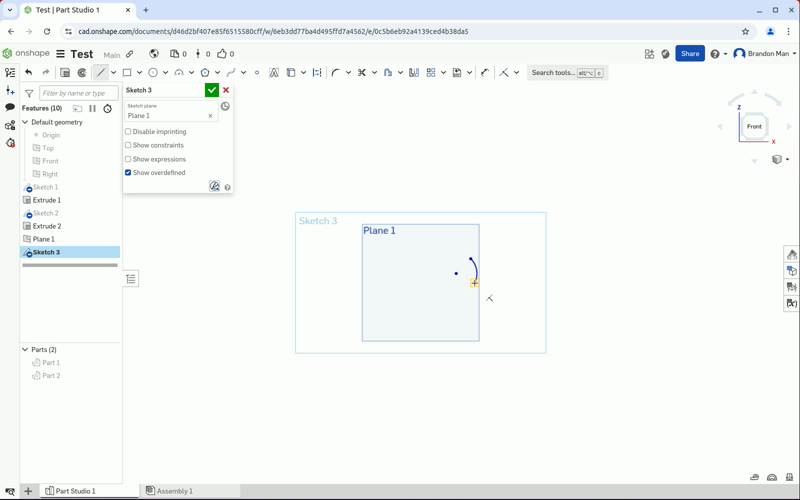
scroll(6)
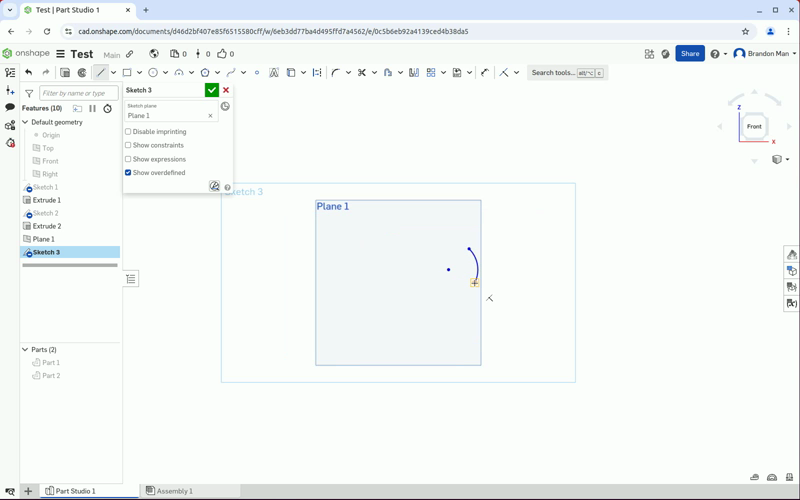
scroll(6)
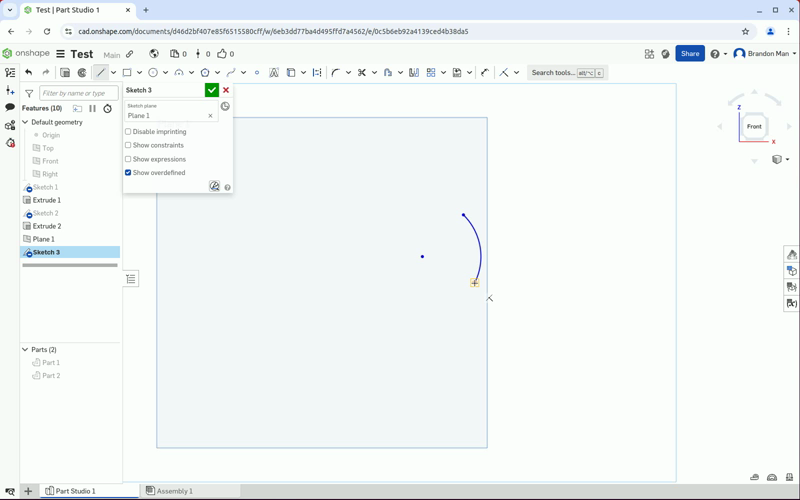
click(474, 282)
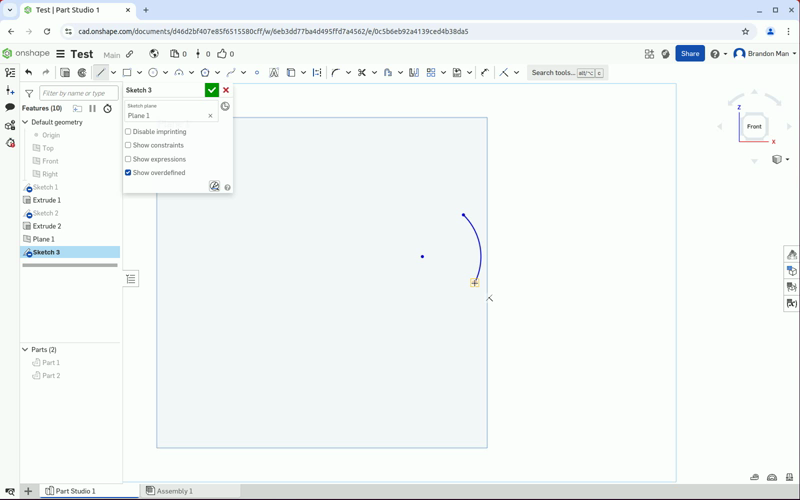
scroll(-6)
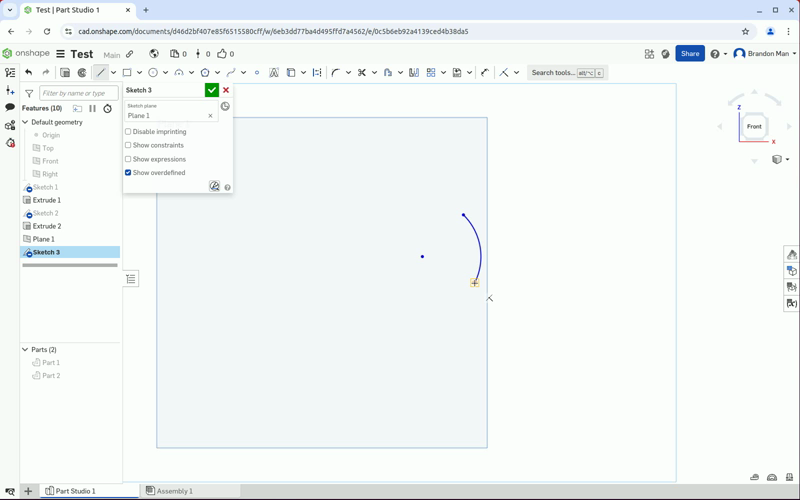
scroll(-6)
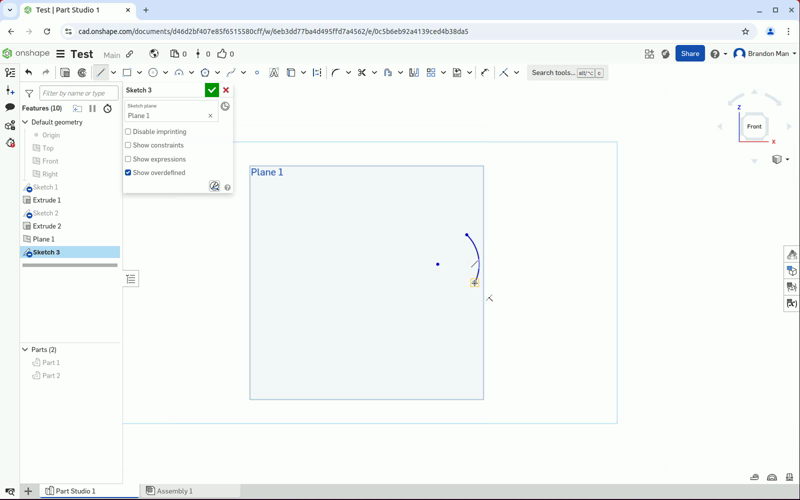
scroll(-6)
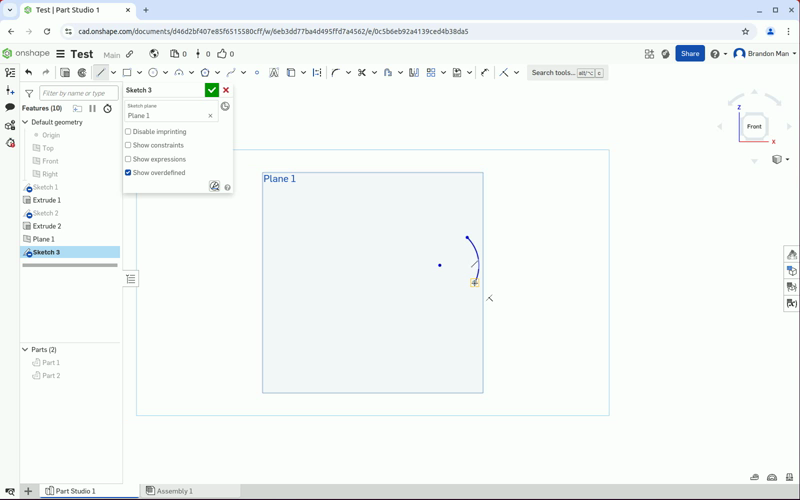
scroll(-6)
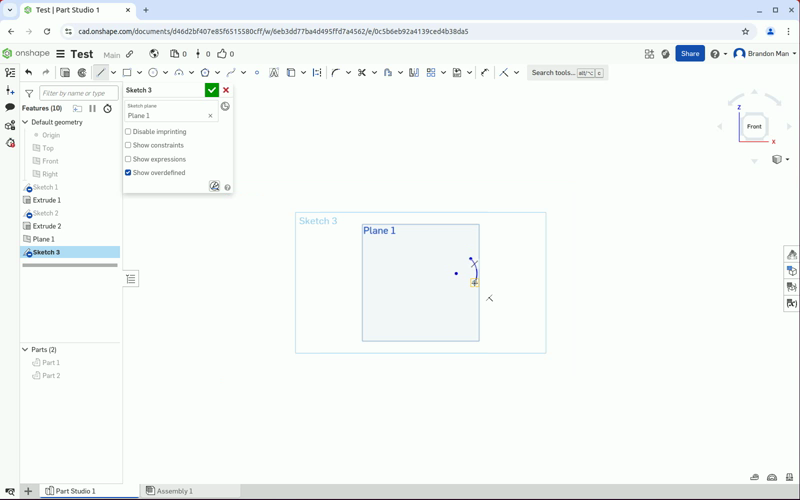
scroll(-6)
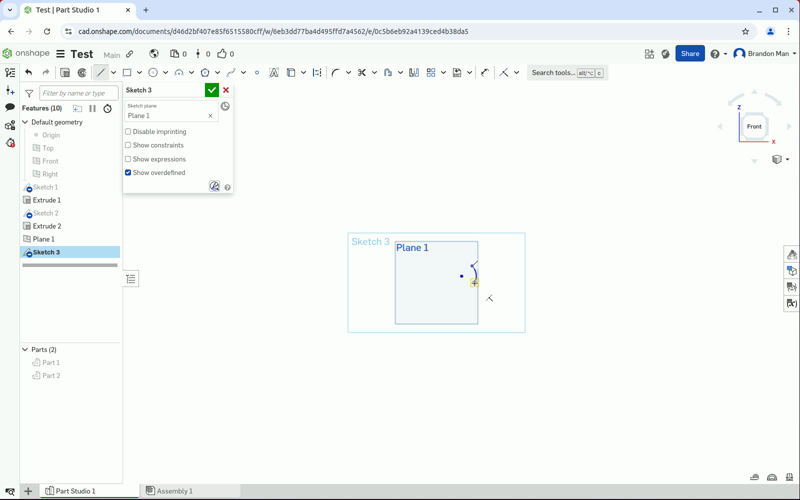
scroll(-6)
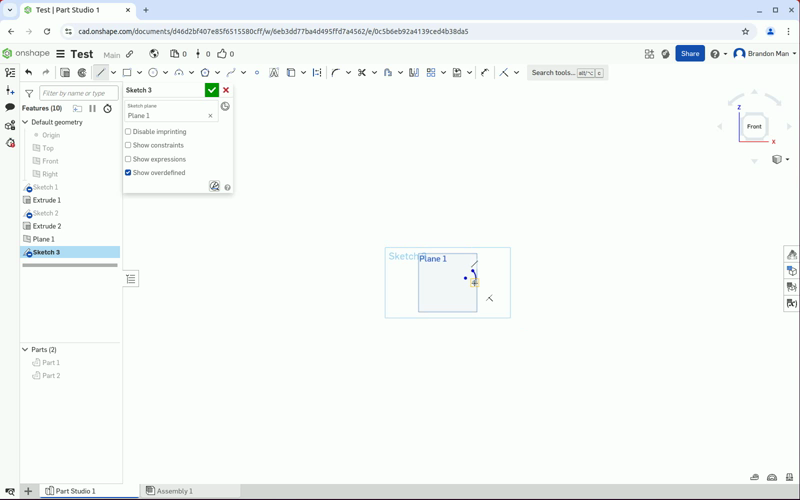
scroll(-6)
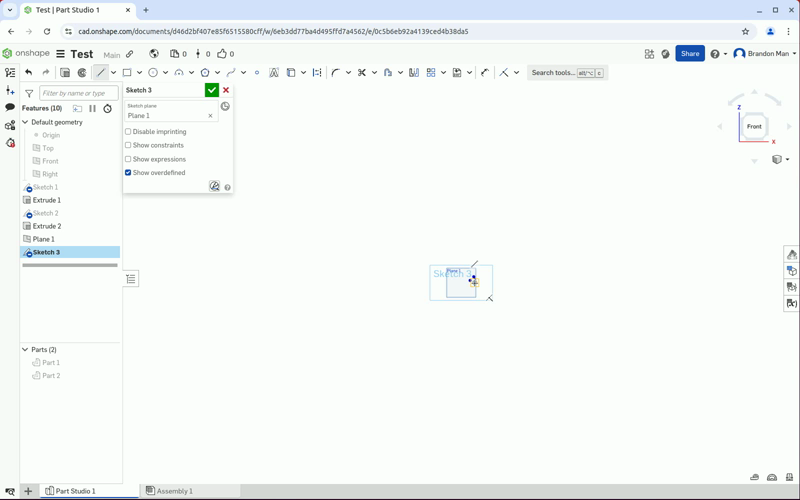
key_down(shift)
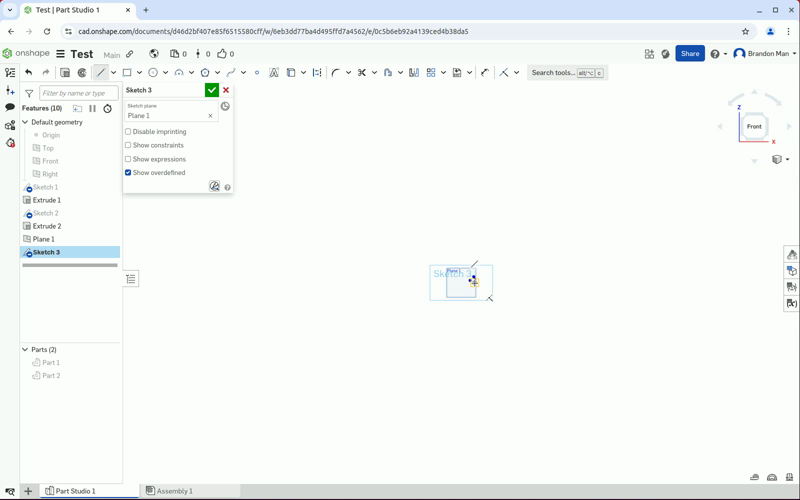
mouse_move(504, 282)
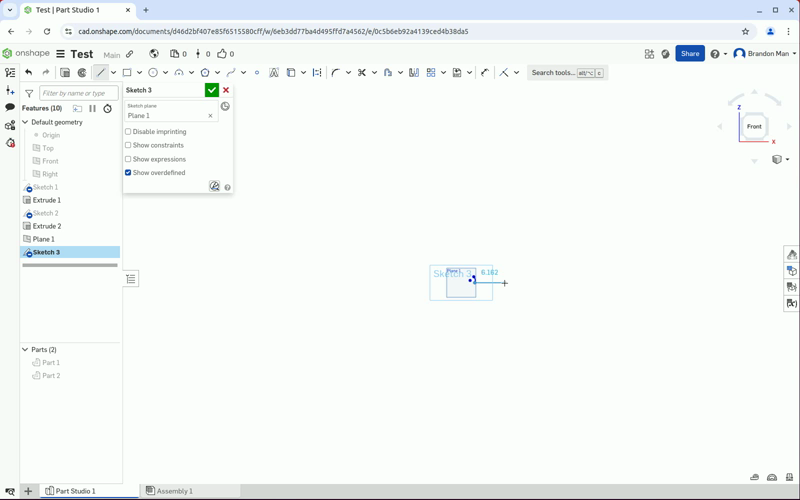
mouse_move(489, 282)
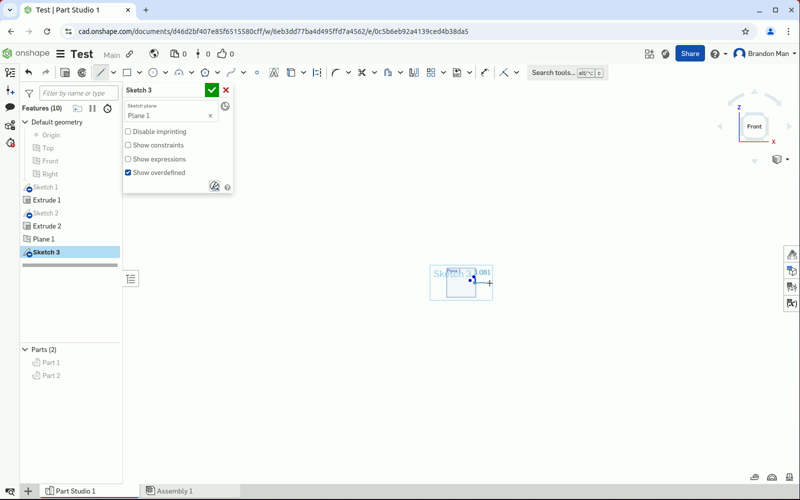
click(489, 282)
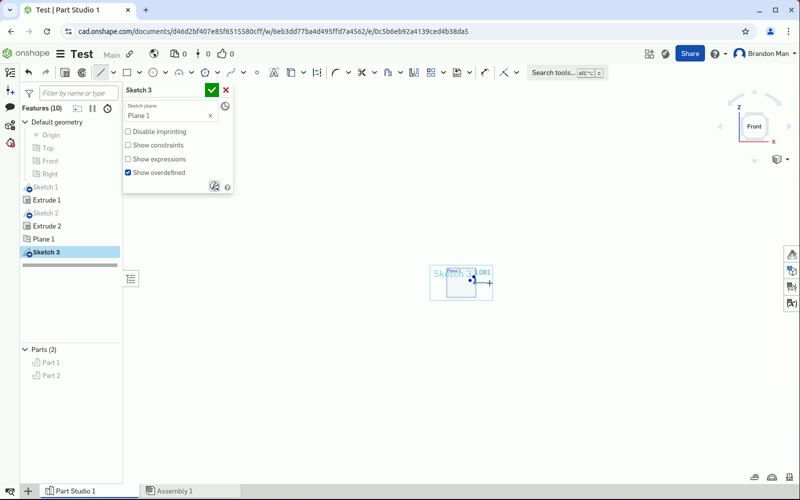
key_up(shift)
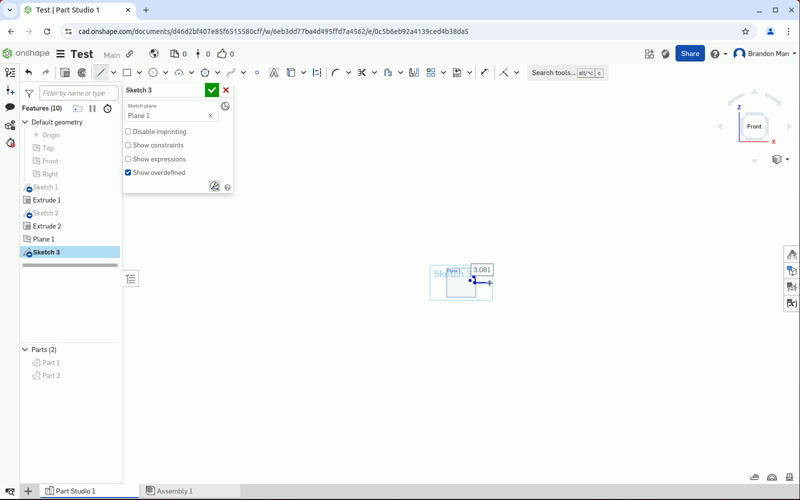
key_down(shift)
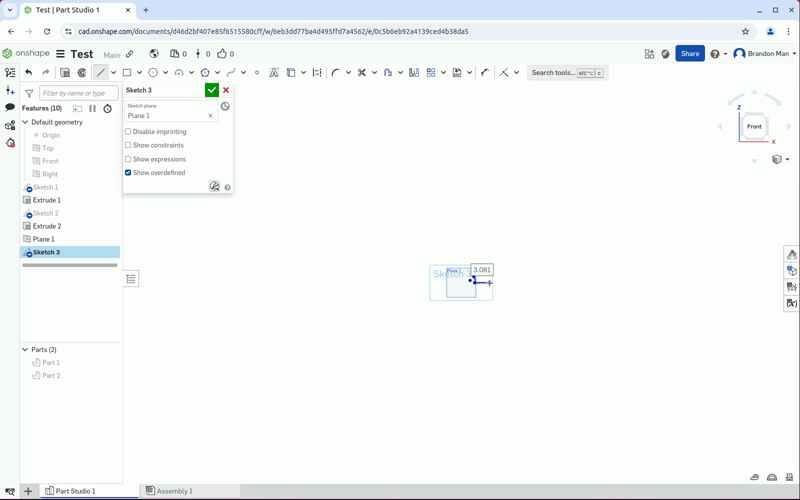
mouse_move(519, 282)
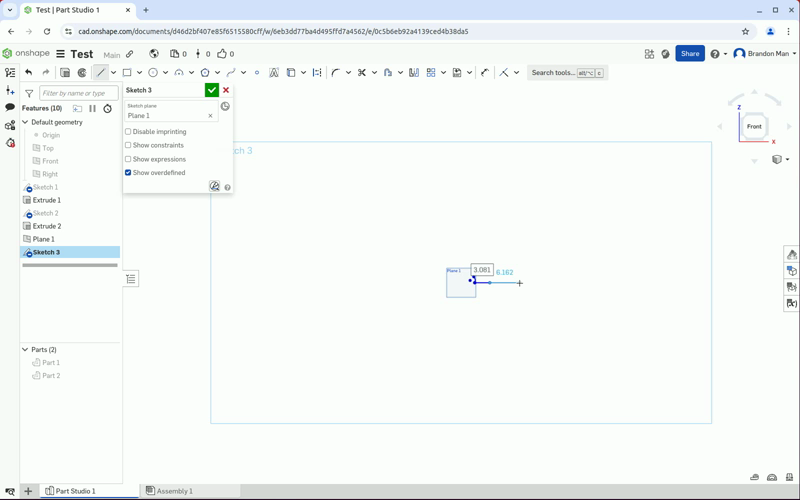
mouse_move(489, 276)
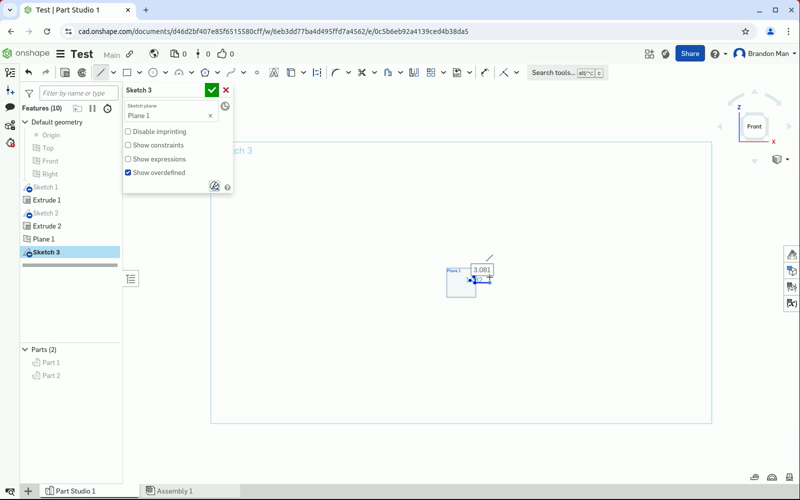
scroll(6)
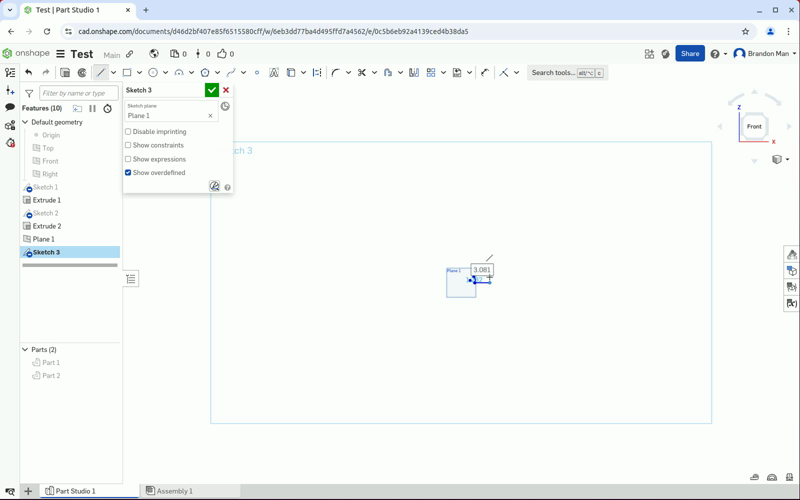
scroll(6)
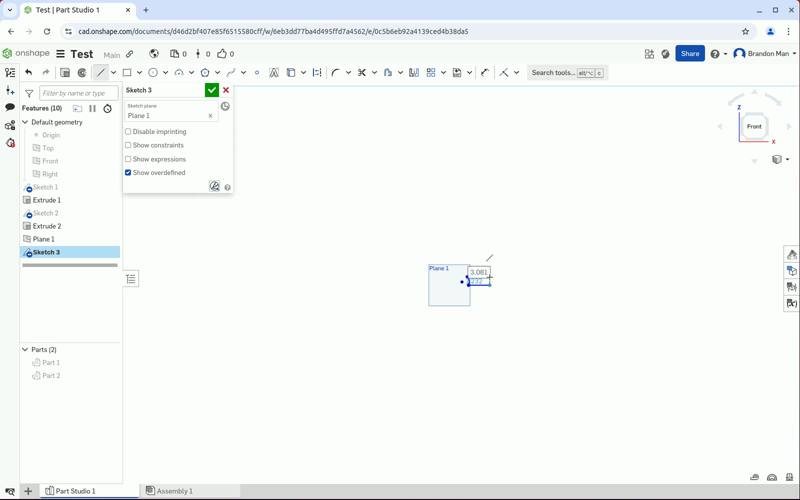
scroll(6)
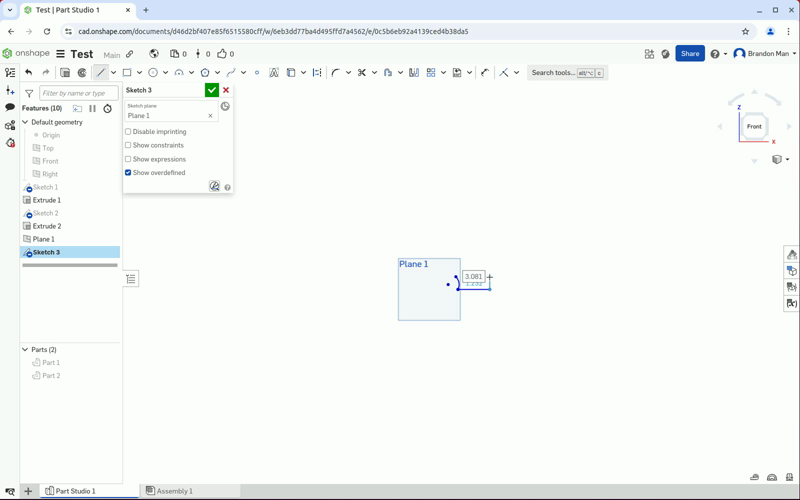
scroll(6)
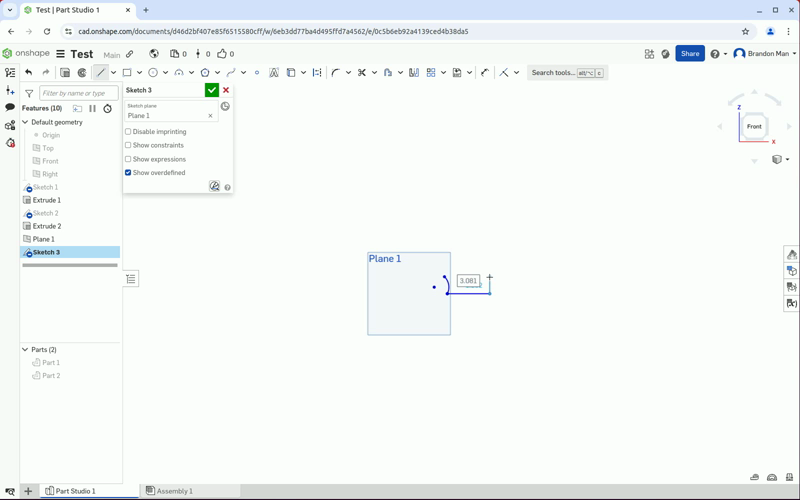
scroll(6)
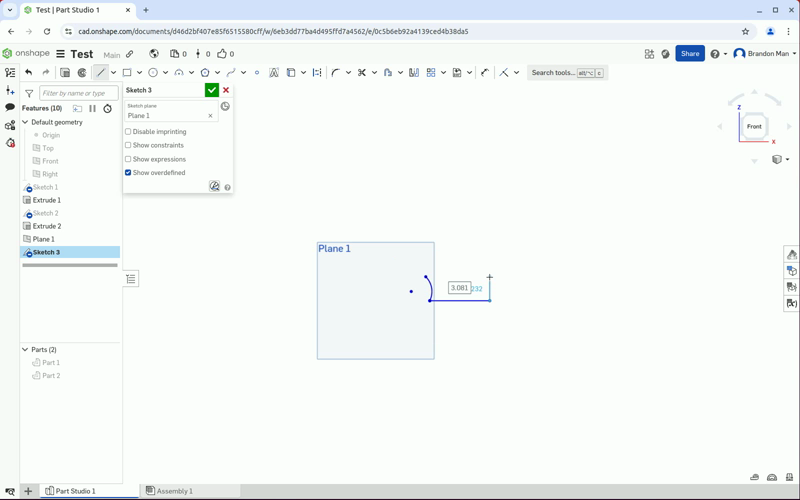
scroll(6)
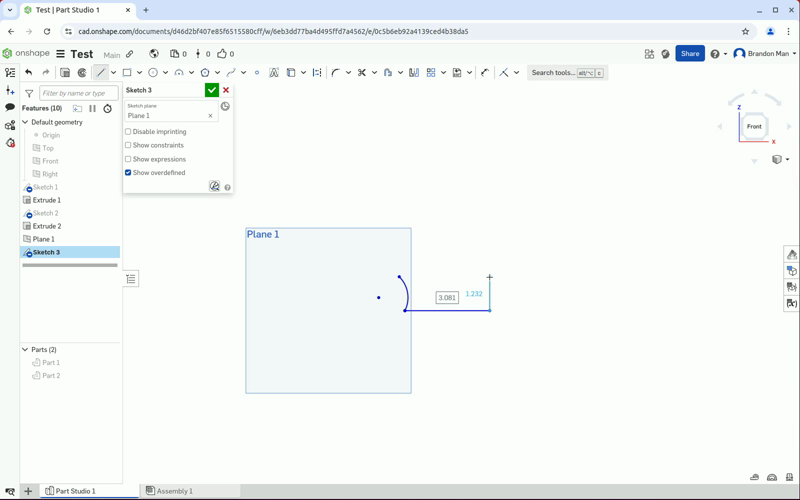
scroll(6)
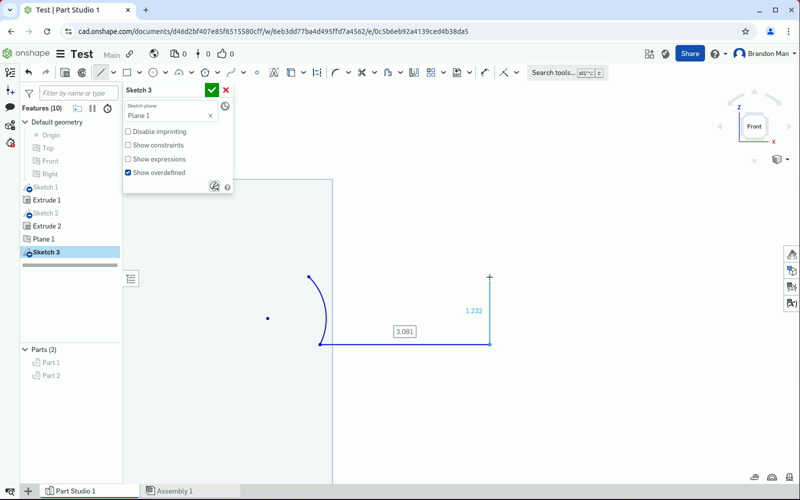
click(489, 276)
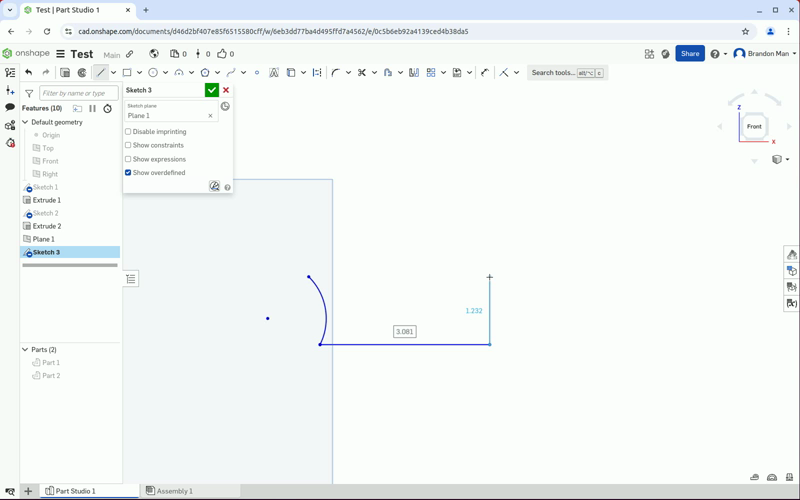
scroll(-6)
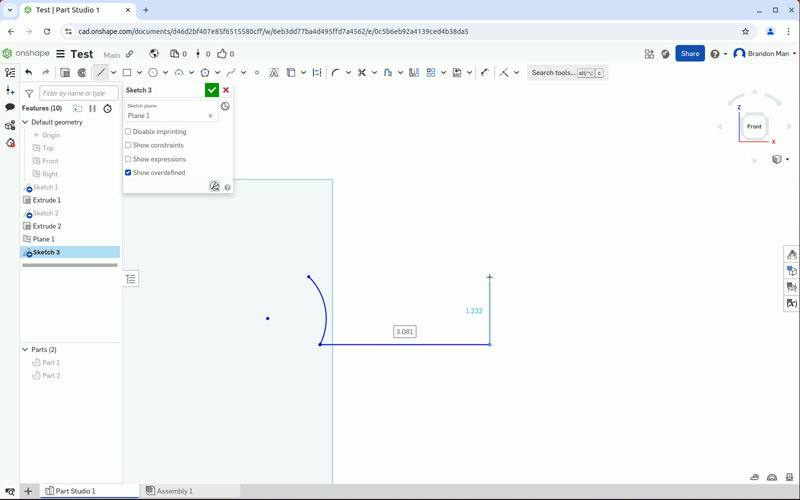
scroll(-6)
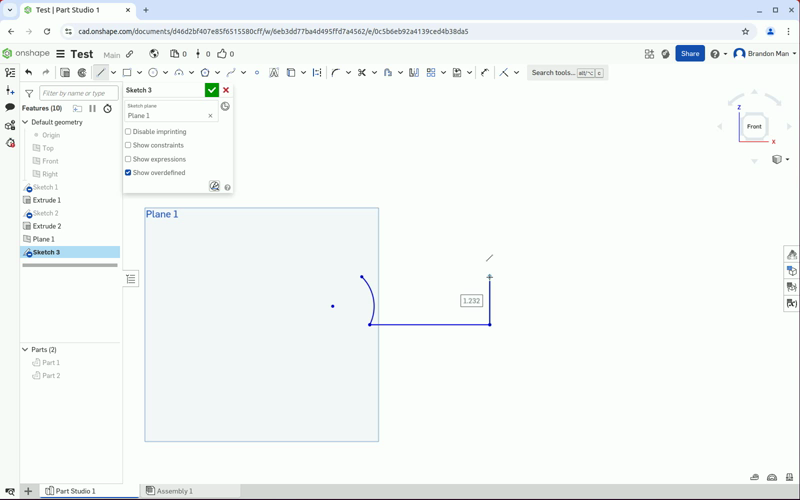
scroll(-6)
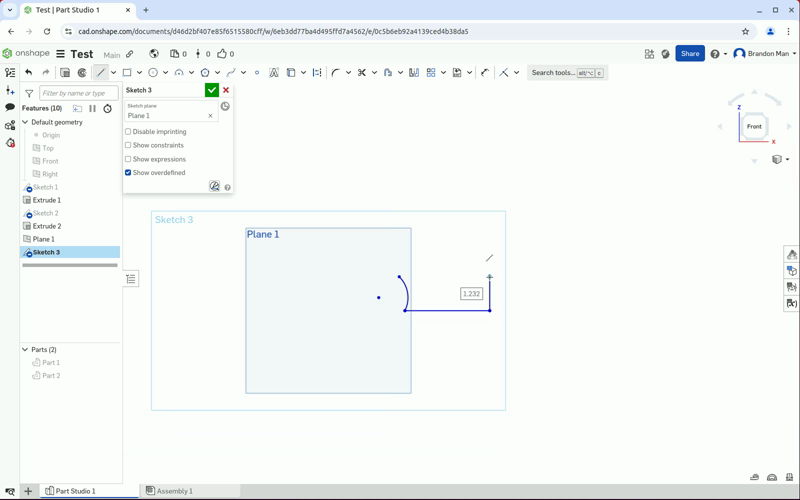
scroll(-6)
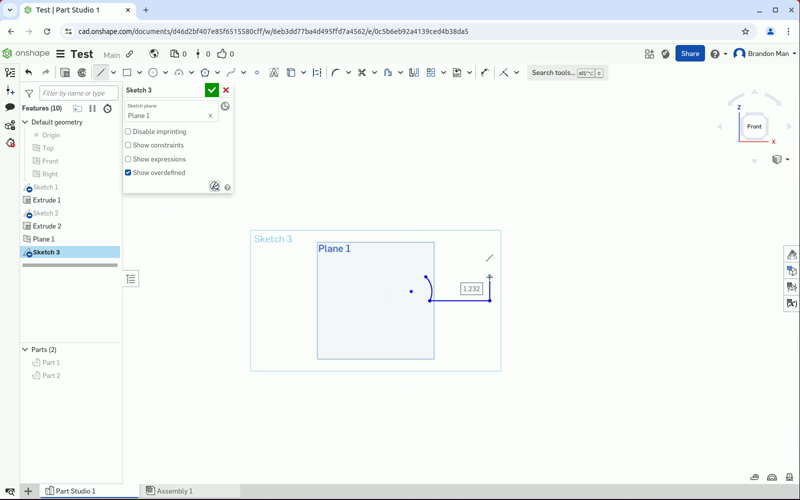
scroll(-6)
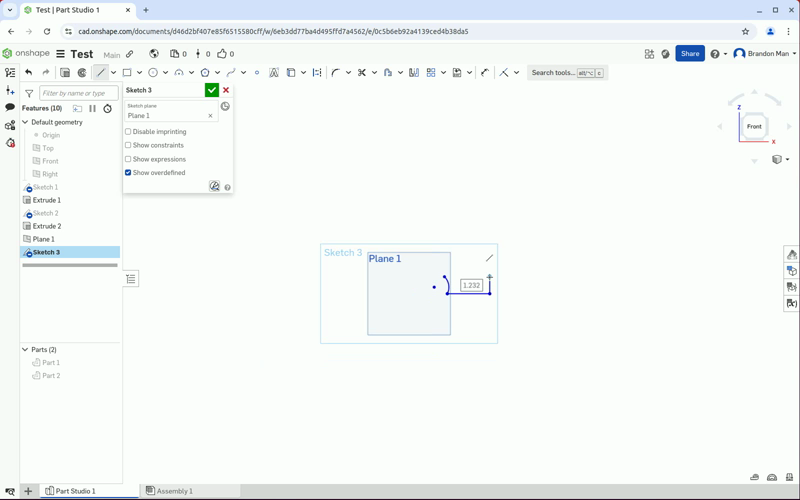
scroll(-6)
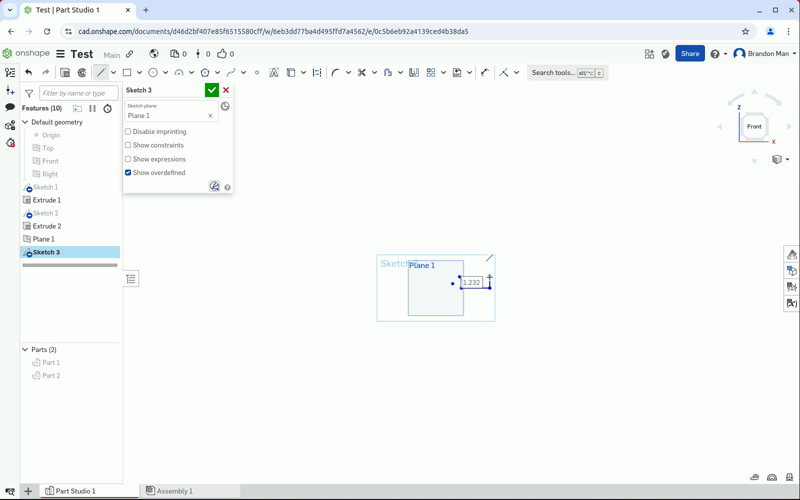
scroll(-6)
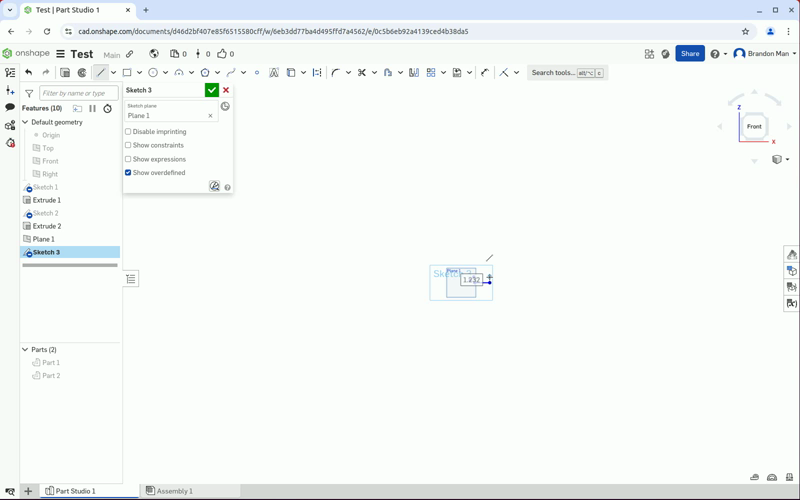
key_up(shift)
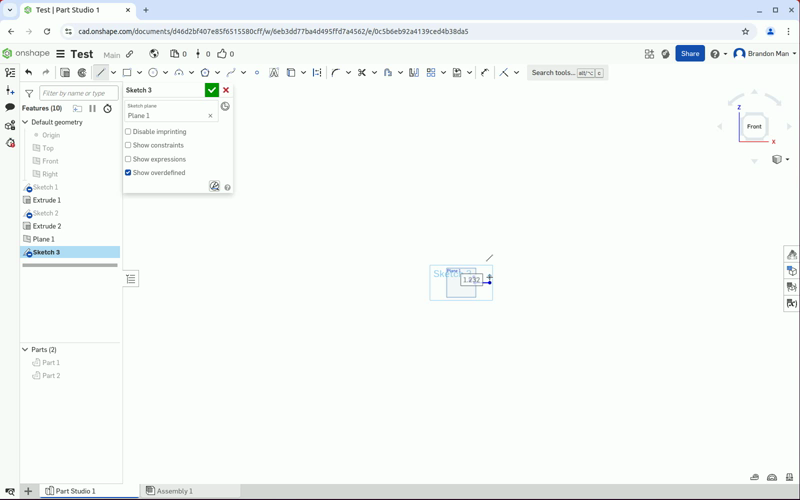
mouse_move(519, 276)
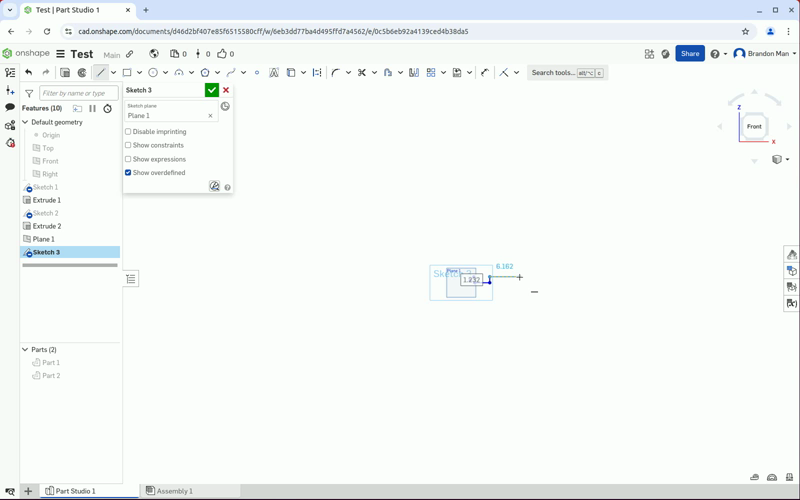
key_down(shift)
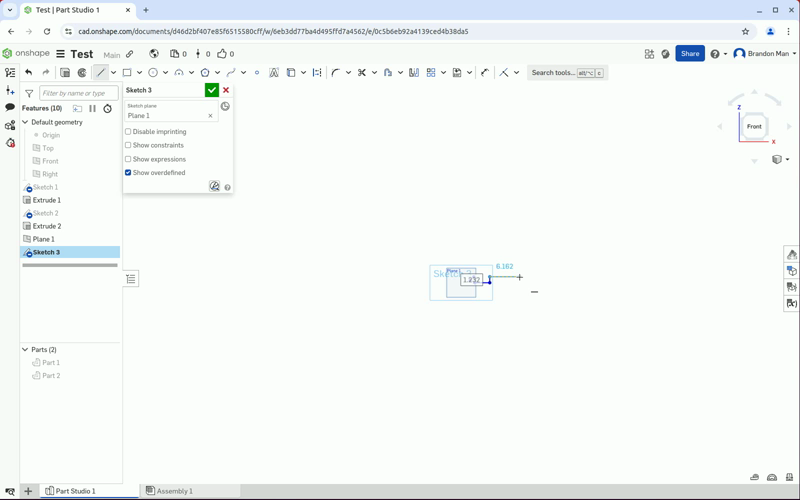
mouse_move(473, 276)
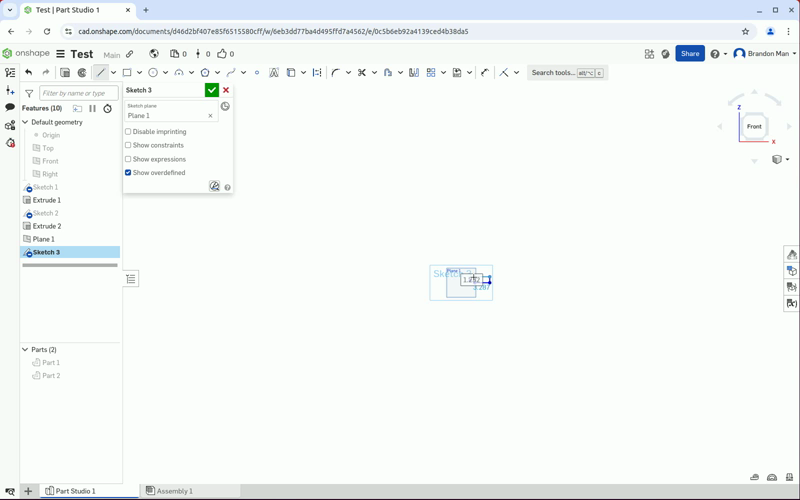
scroll(6)
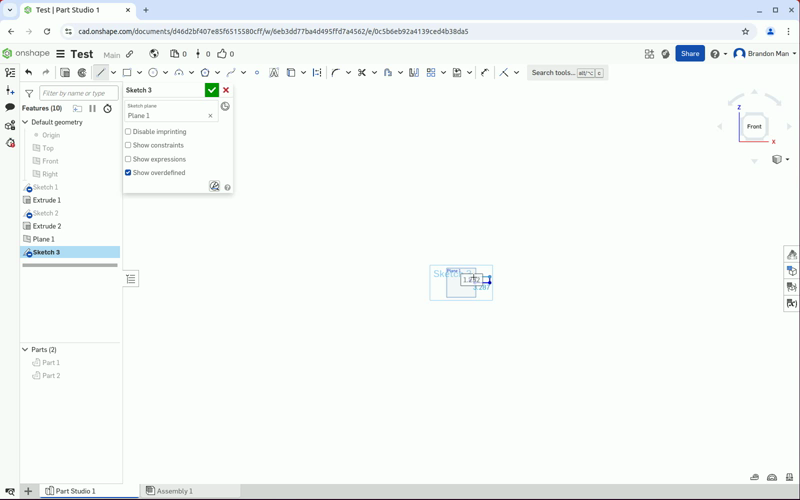
scroll(6)
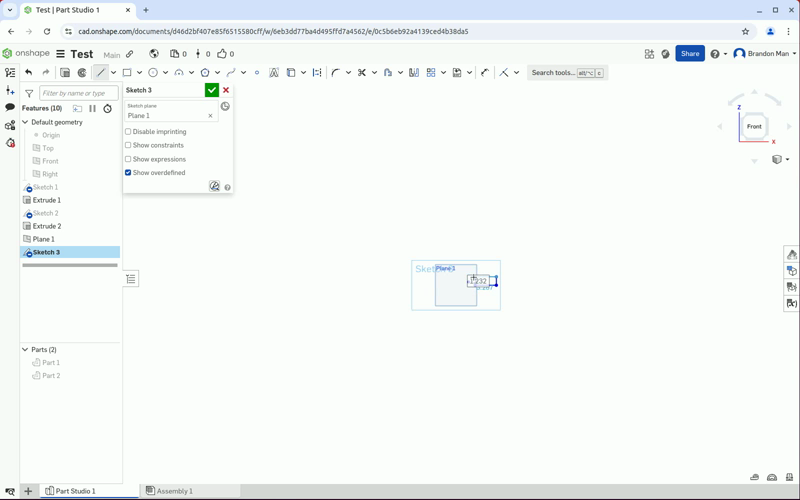
scroll(6)
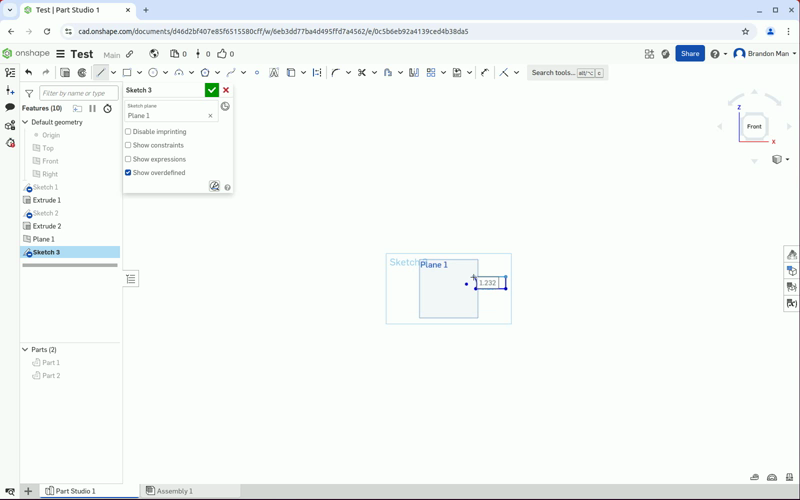
scroll(6)
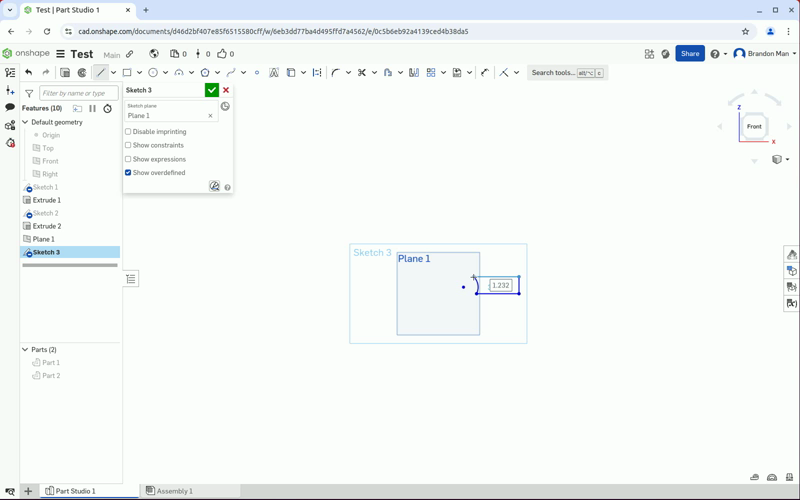
scroll(6)
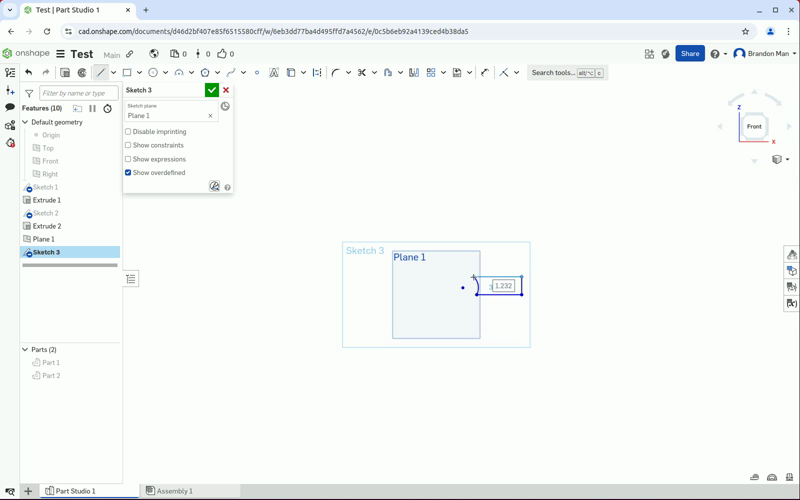
scroll(6)
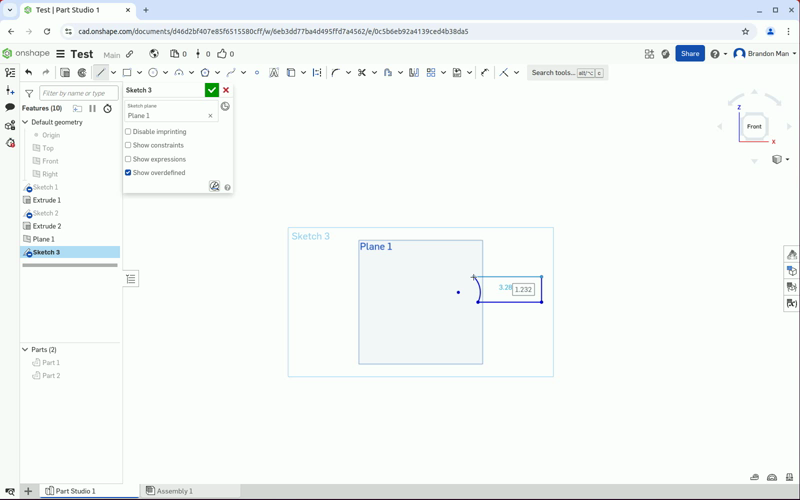
scroll(6)
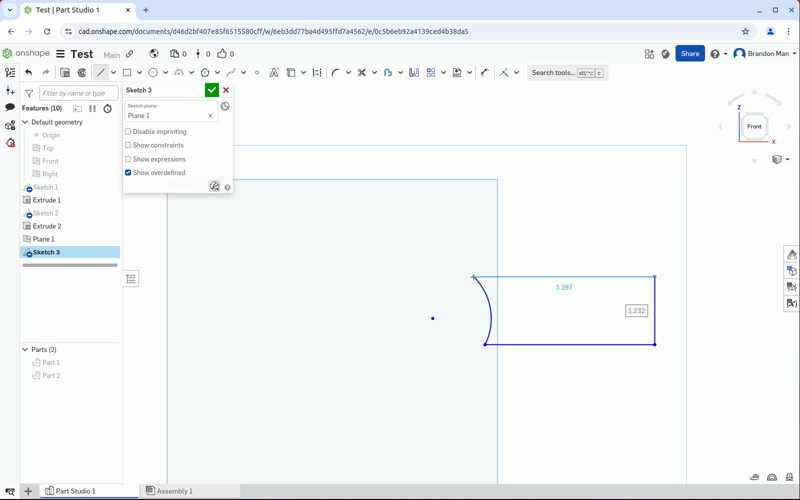
key_up(shift)
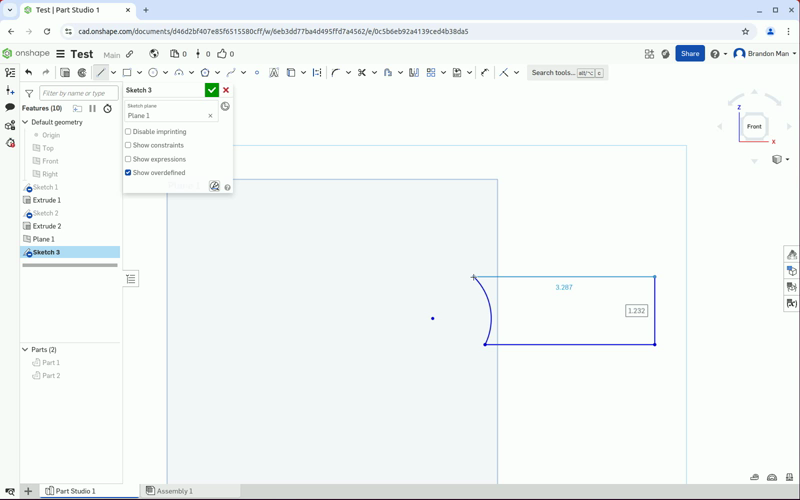
click(473, 276)
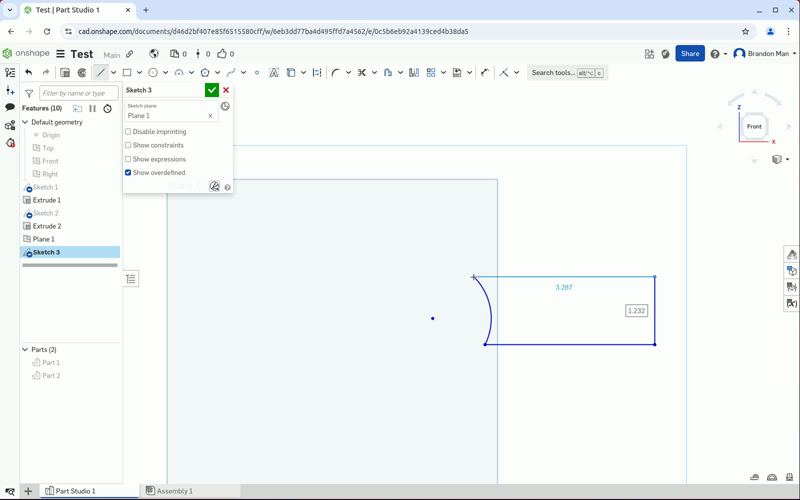
scroll(-6)
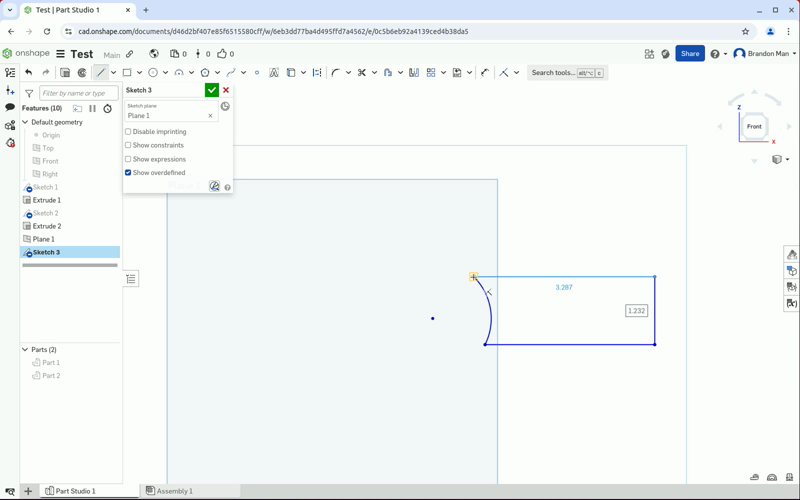
scroll(-6)
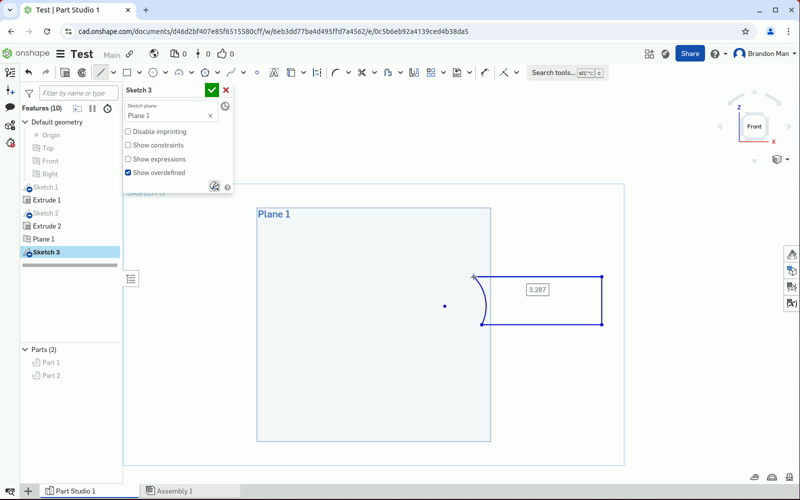
scroll(-6)
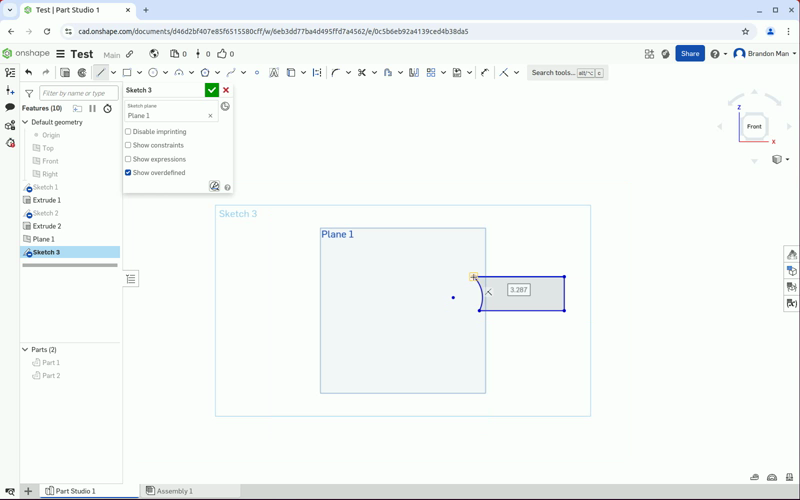
scroll(-6)
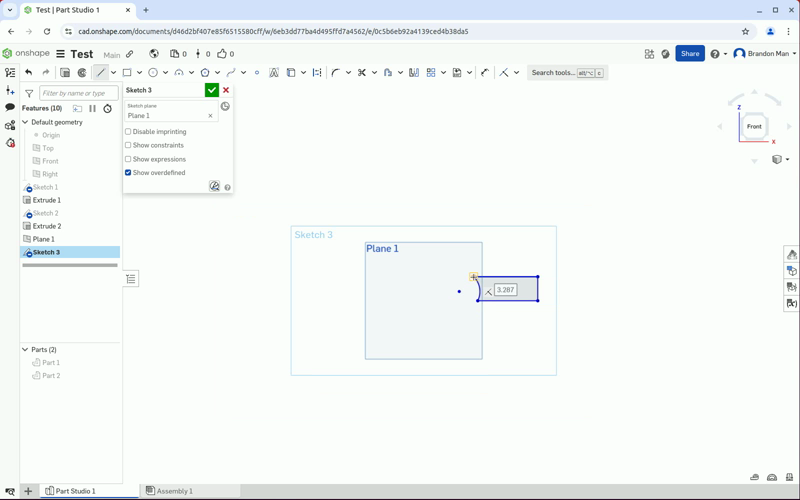
scroll(-6)
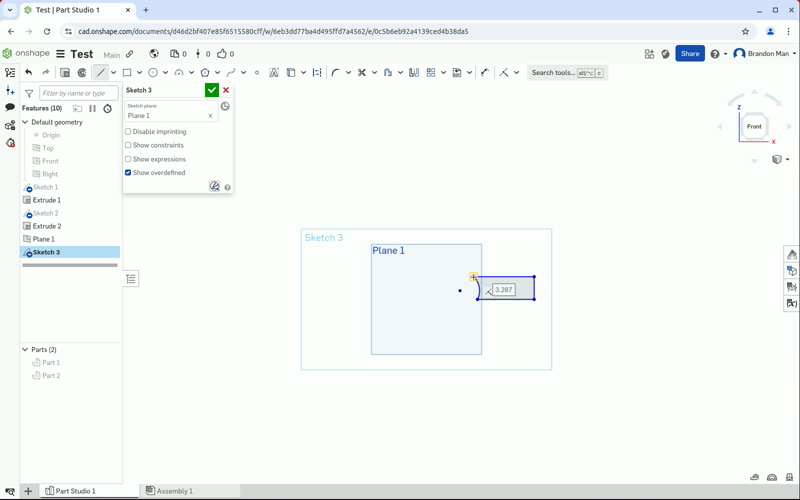
scroll(-6)
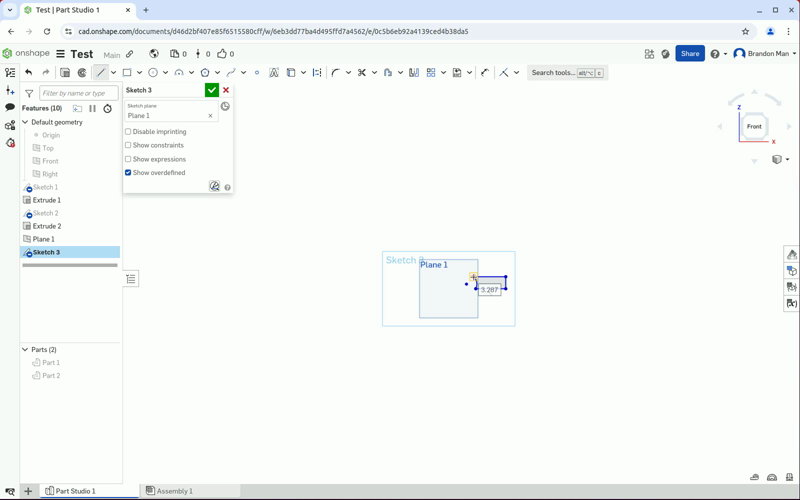
scroll(-6)
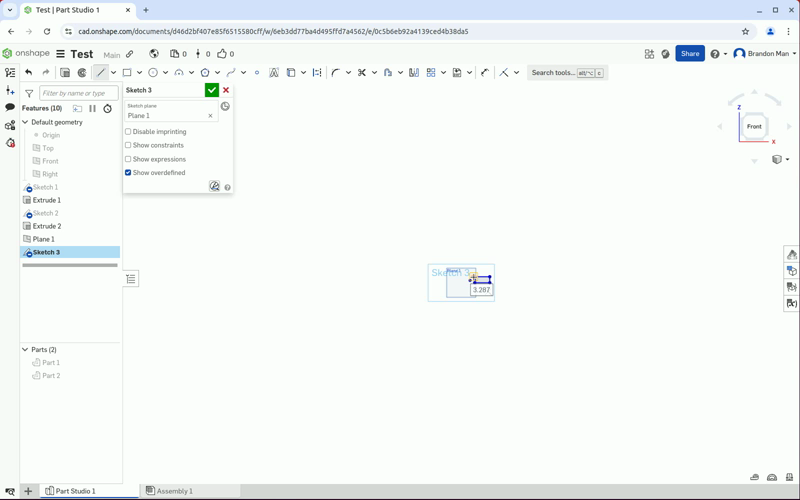
key(esc)
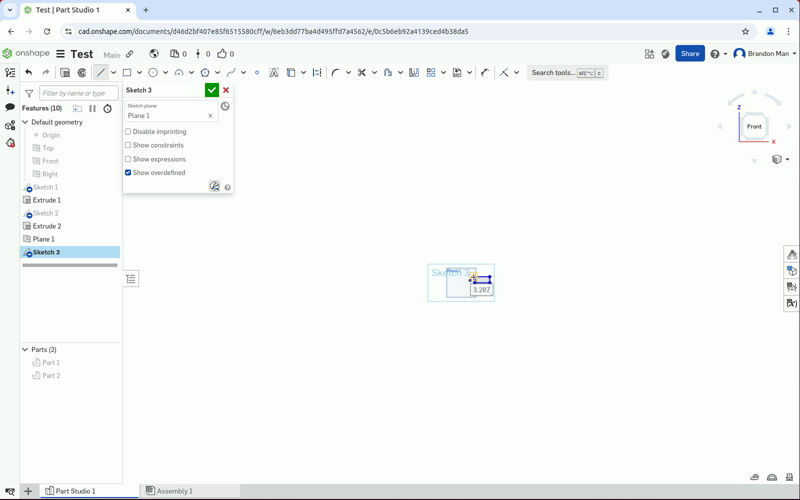
mouse_move(487, 278)
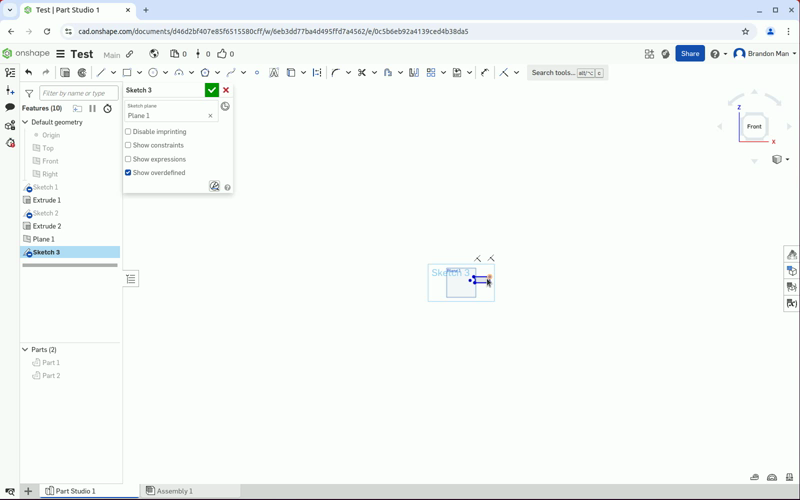
scroll(6)
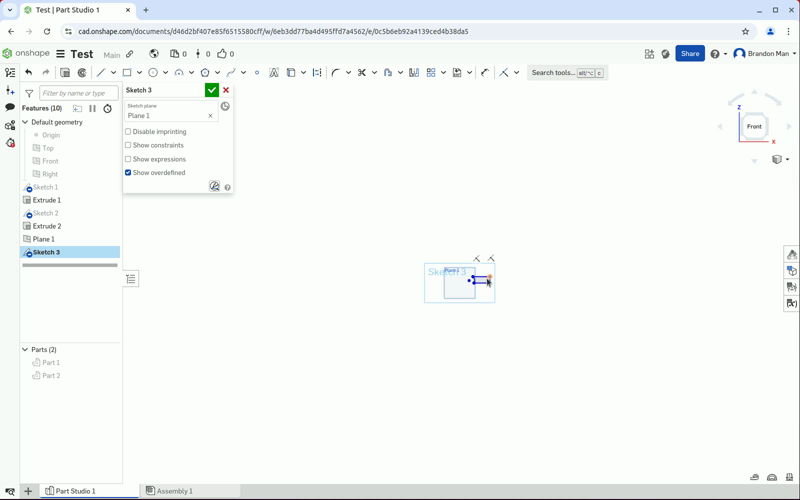
scroll(6)
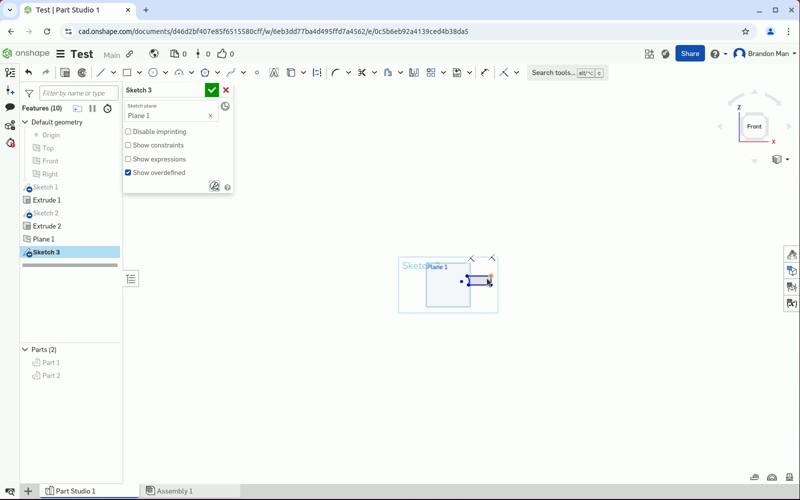
scroll(6)
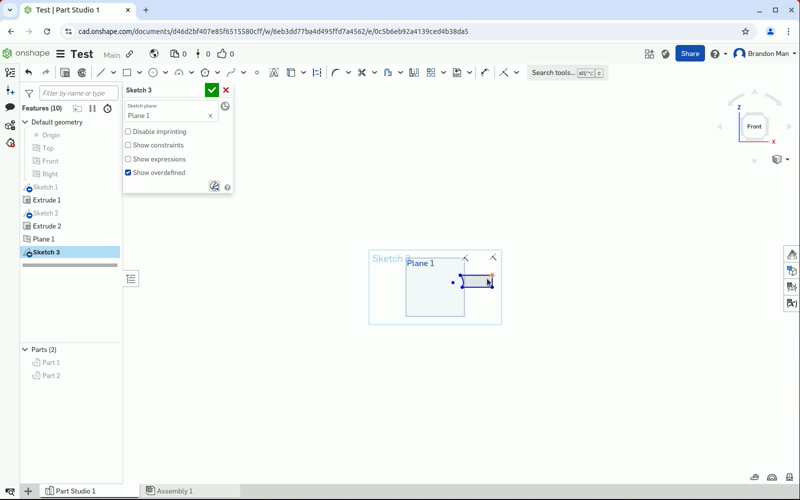
scroll(6)
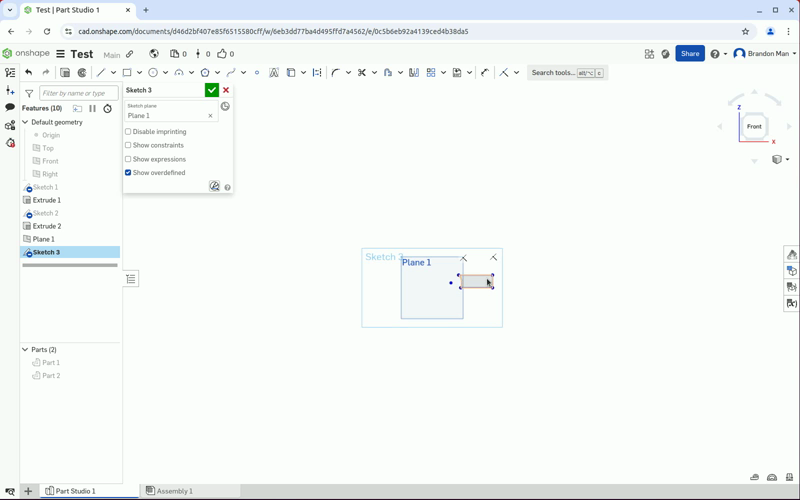
scroll(6)
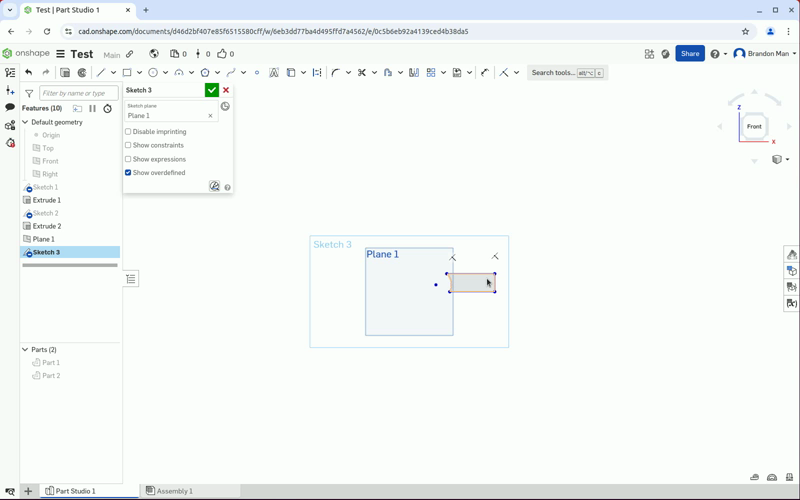
scroll(6)
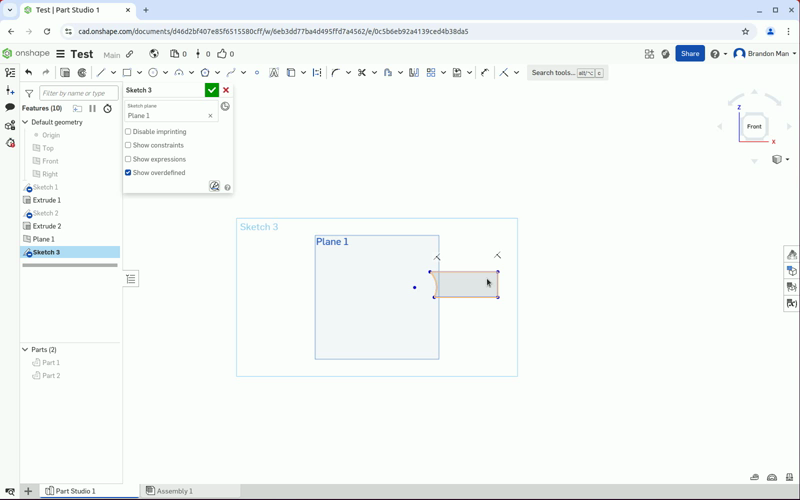
scroll(6)
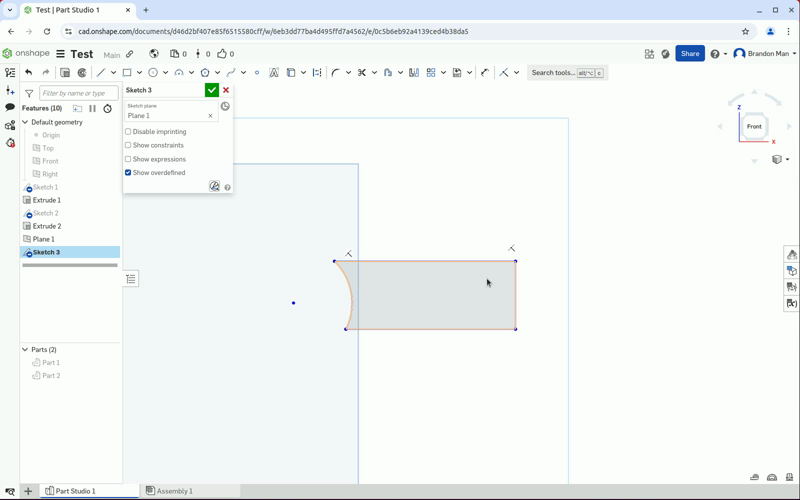
click(487, 278)
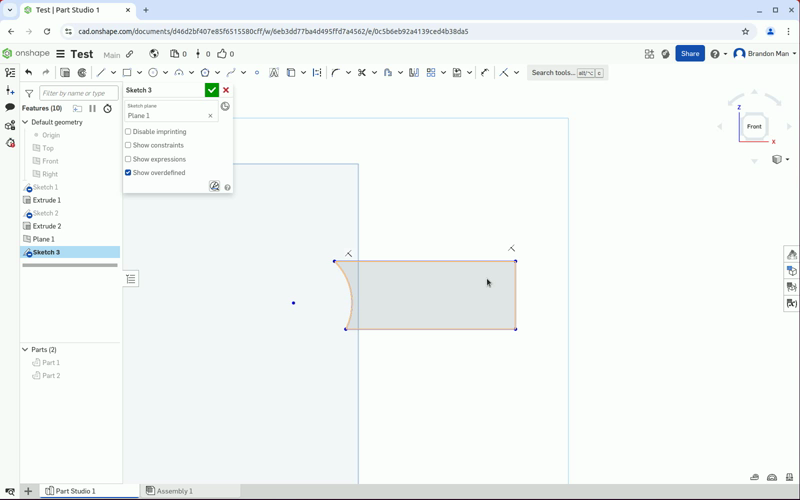
scroll(-6)
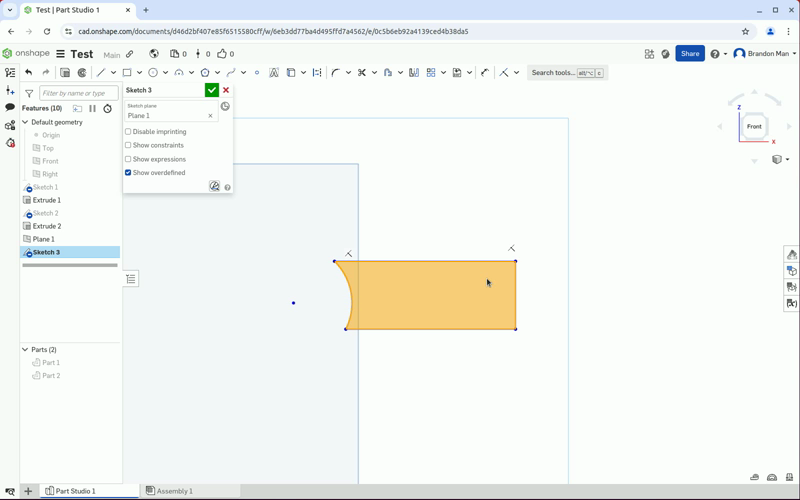
scroll(-6)
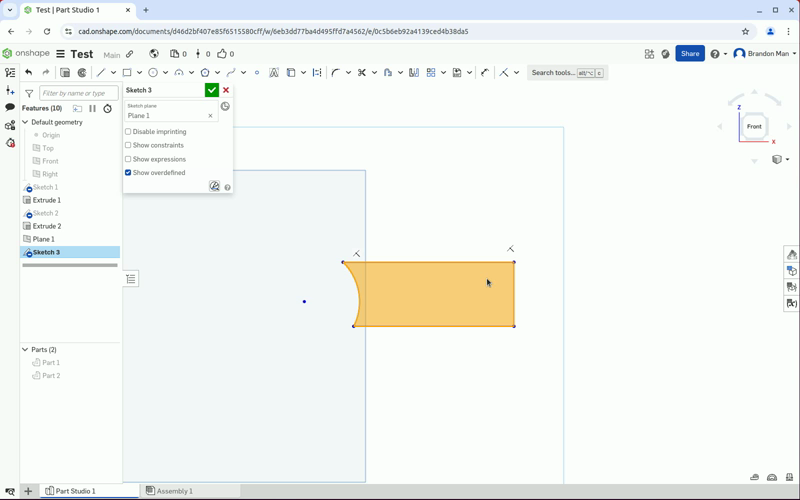
scroll(-6)
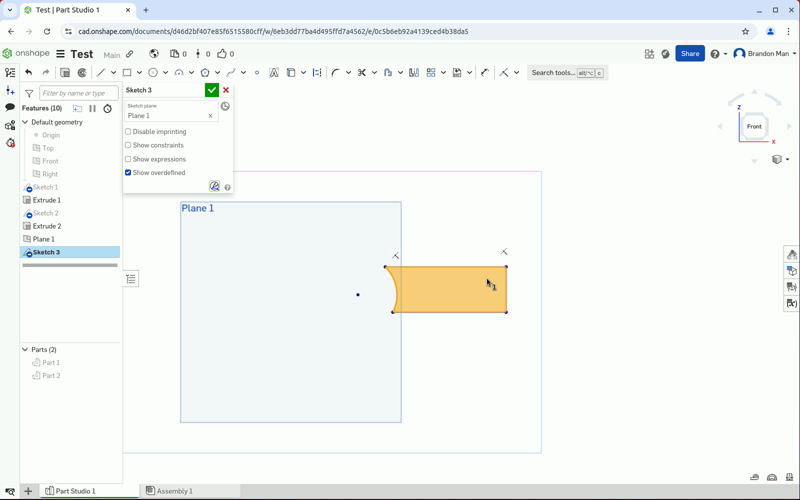
scroll(-6)
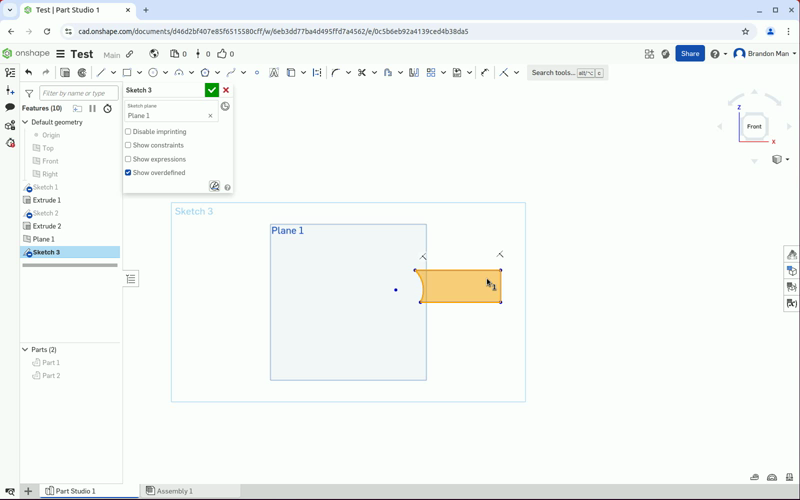
scroll(-6)
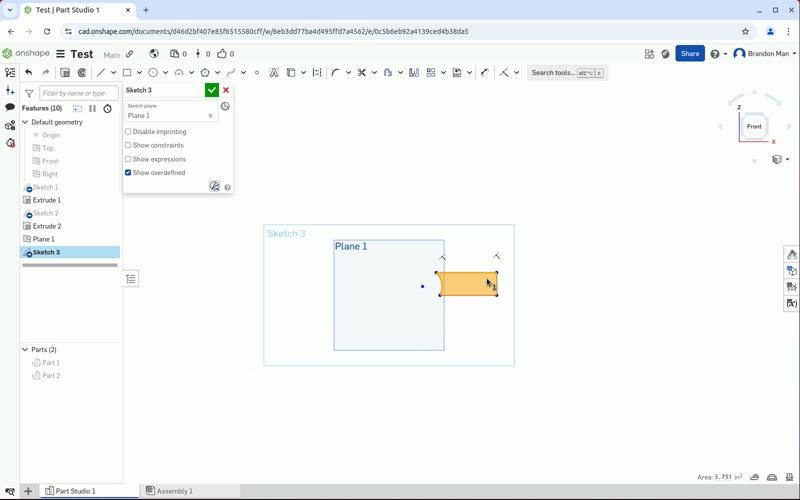
scroll(-6)
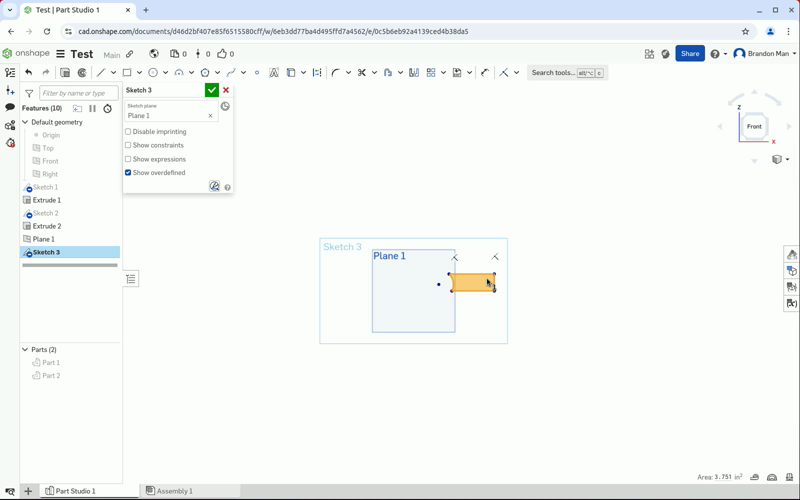
scroll(-6)
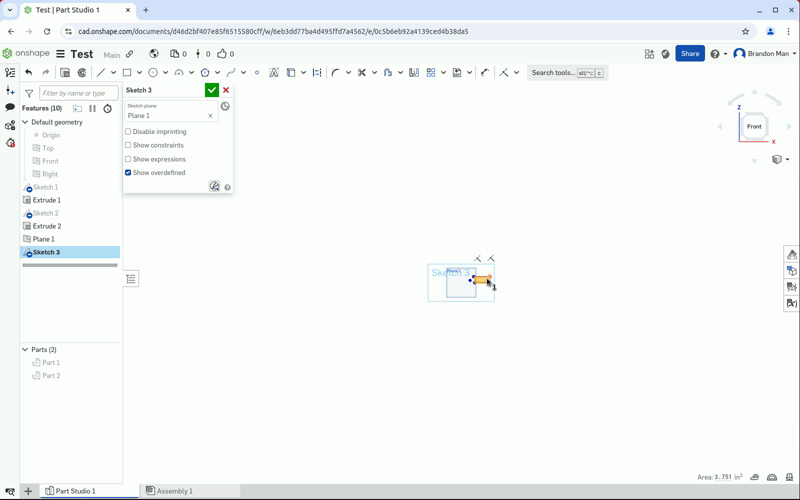
mouse_move(73, 352)
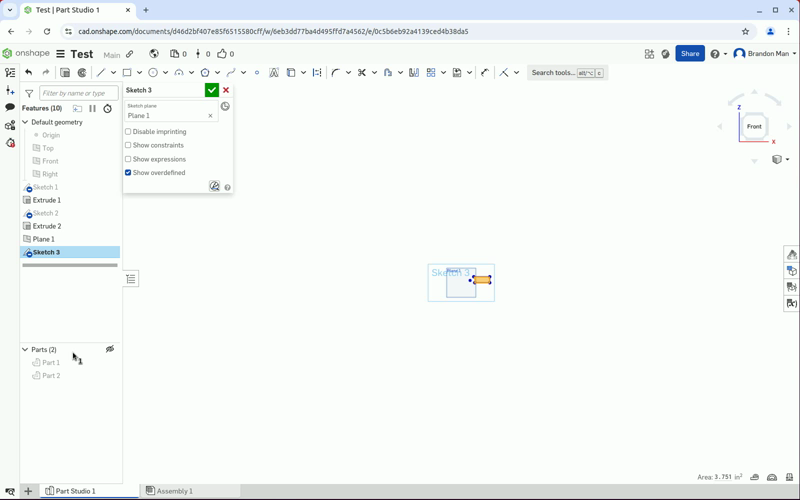
key(shift+y)
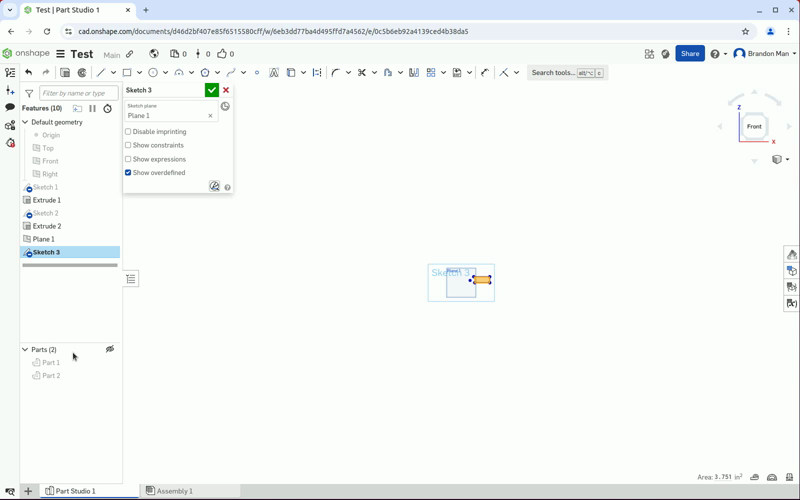
key(shift+e)
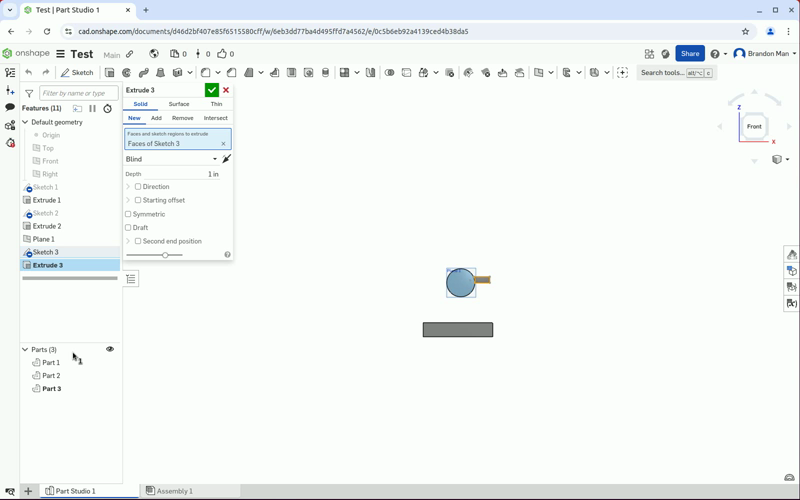
mouse_move(143, 106)
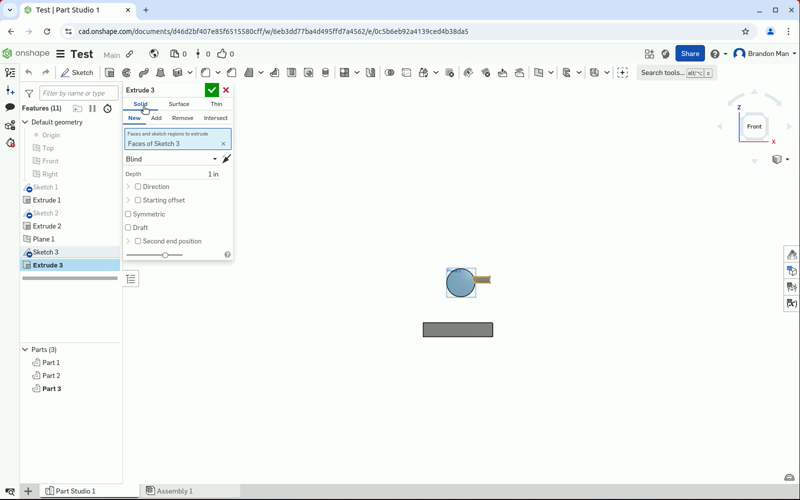
click(143, 106)
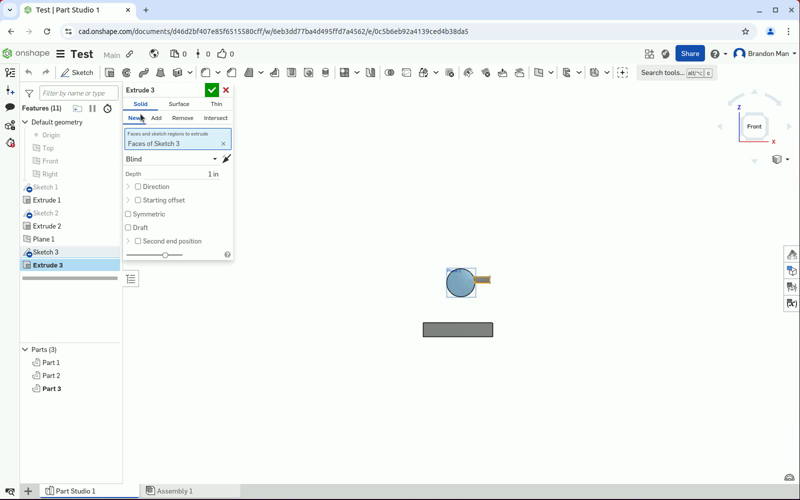
mouse_move(137, 120)
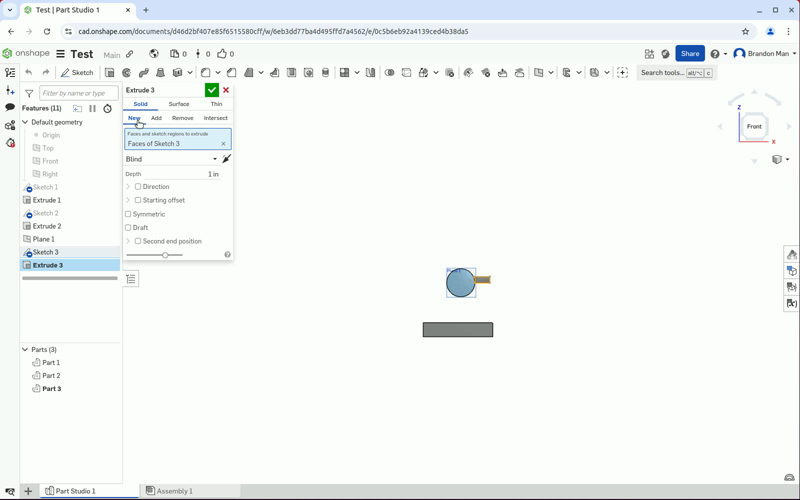
click(137, 120)
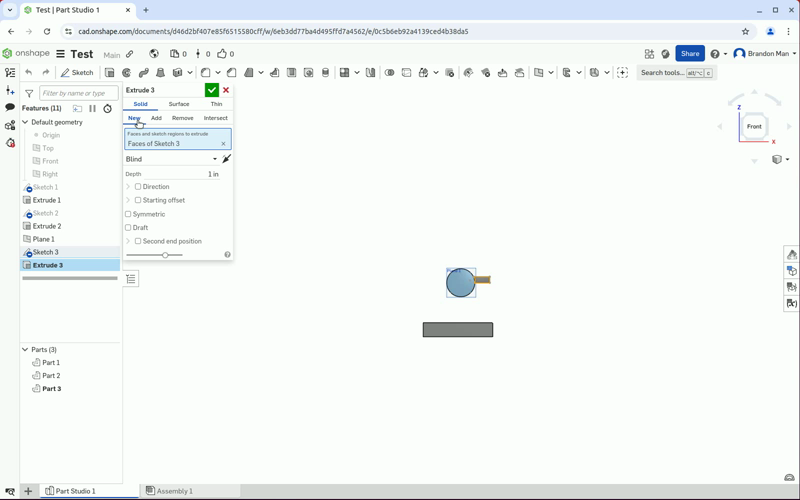
key(tab, 4)
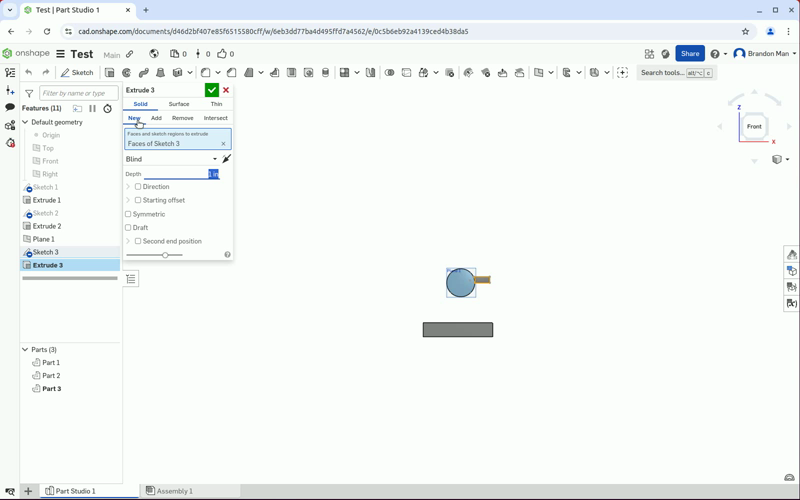
text(0.481)
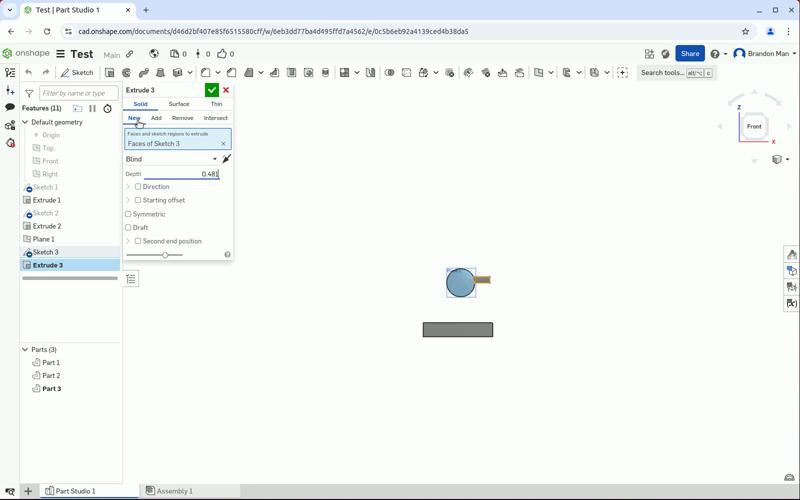
key(enter)
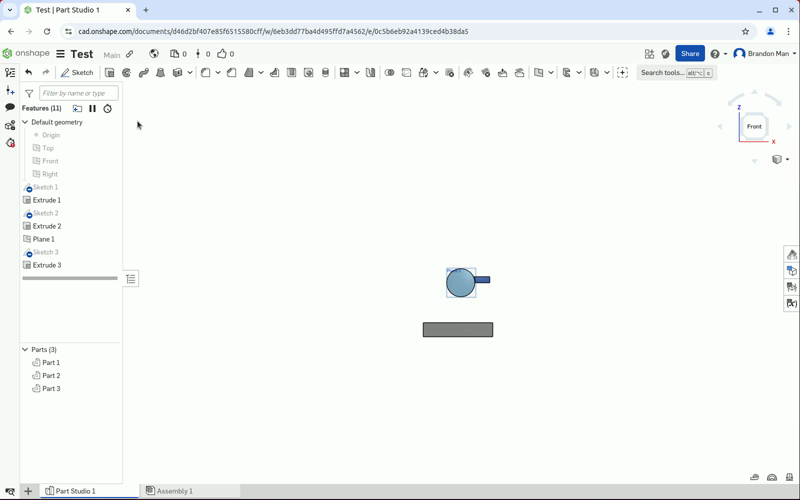
key(shift+h)
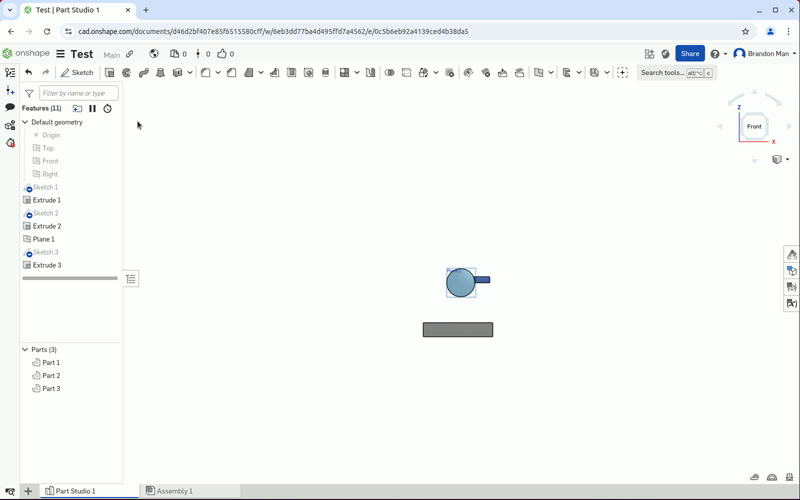
key(shift+h)
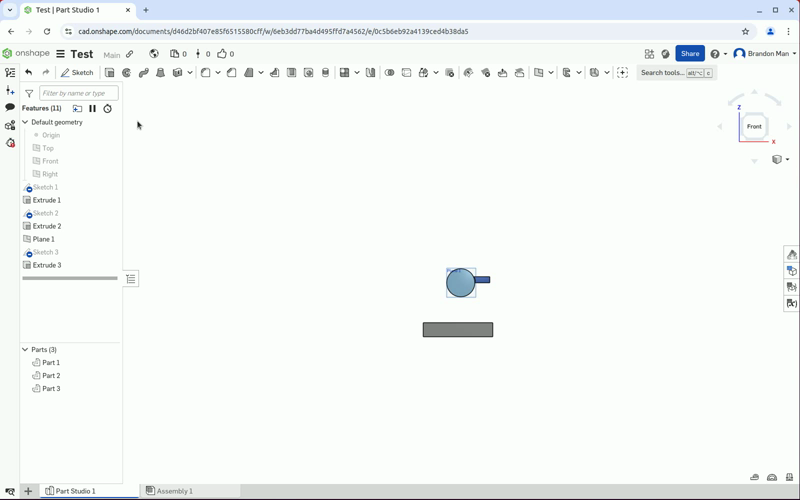
mouse_move(73, 189)
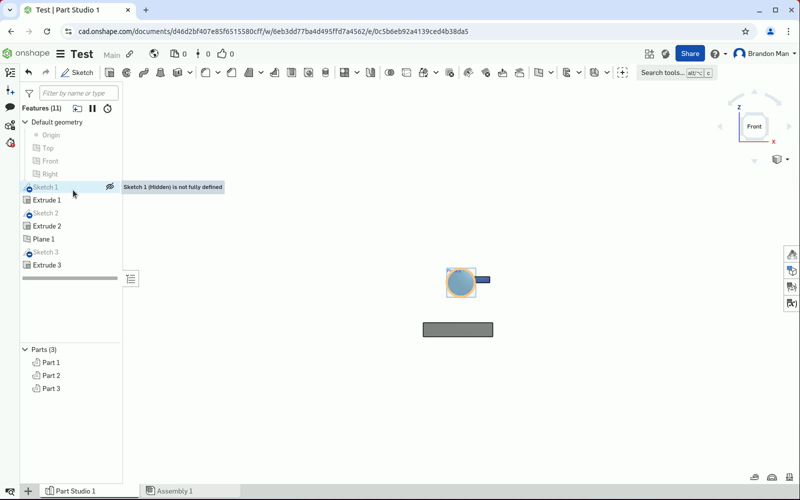
click(73, 189)
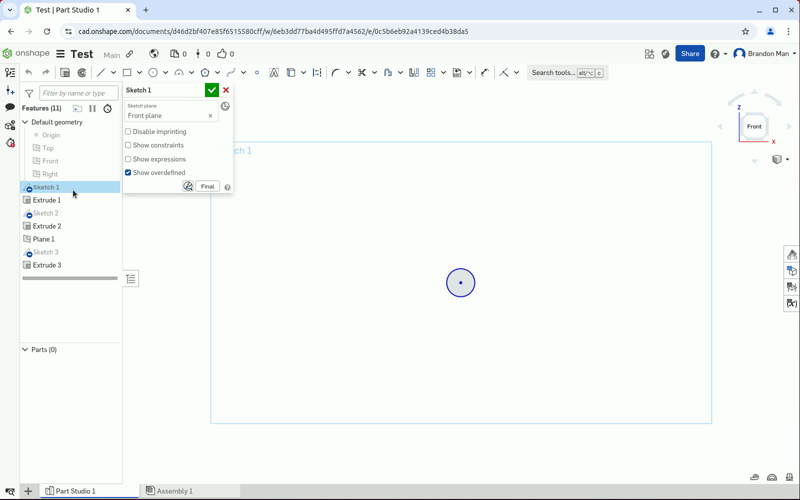
mouse_move(229, 92)
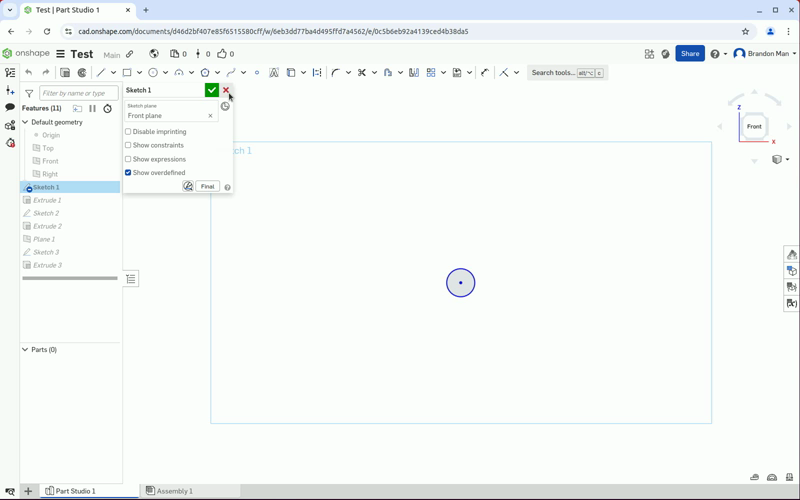
click(229, 92)
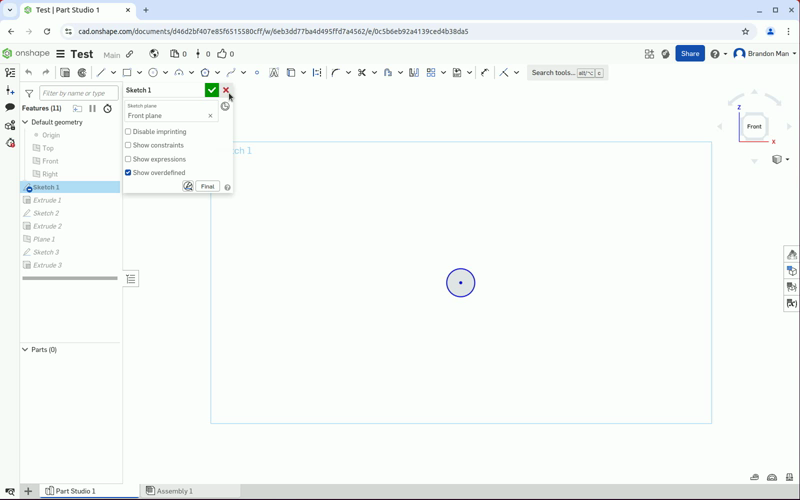
key(shift+s)
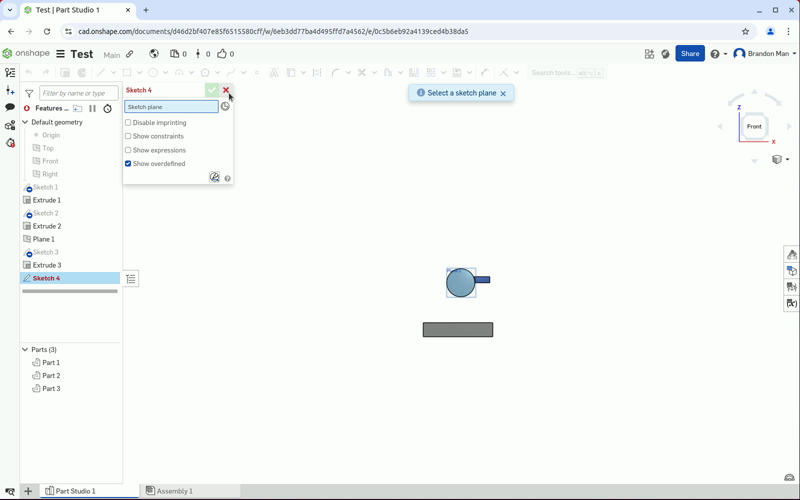
mouse_move(73, 241)
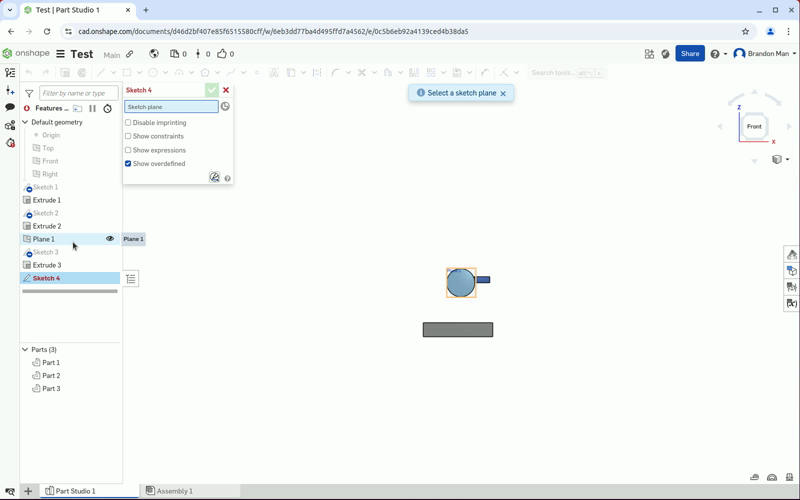
click(73, 241)
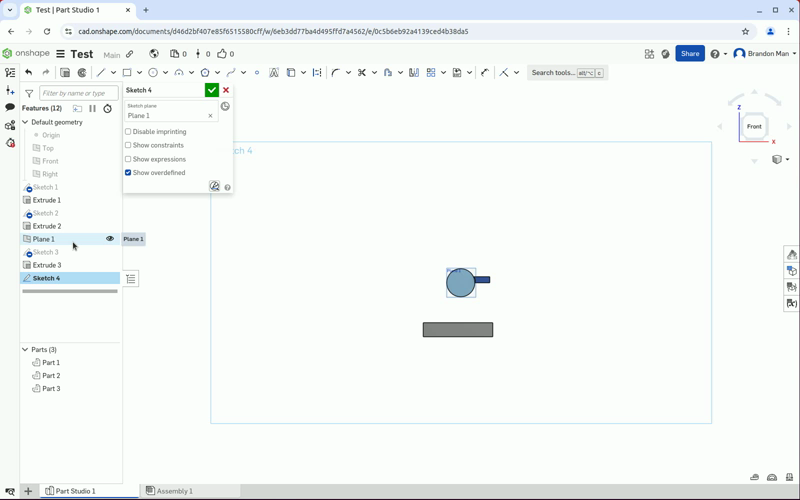
mouse_move(73, 352)
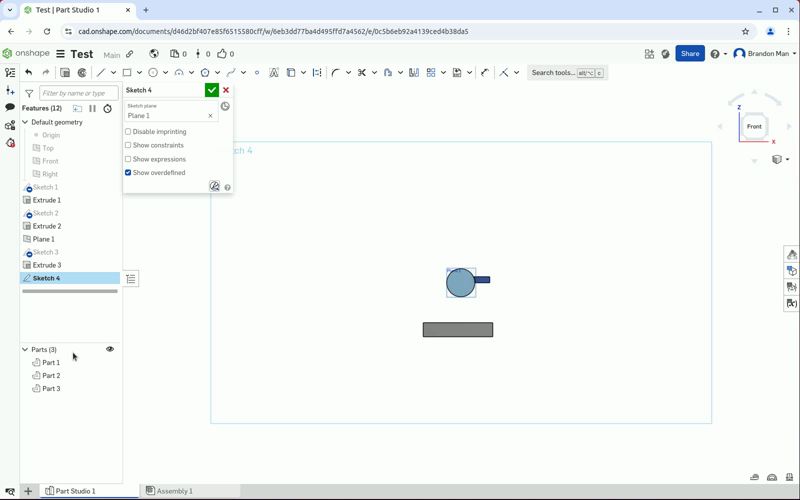
key(y)
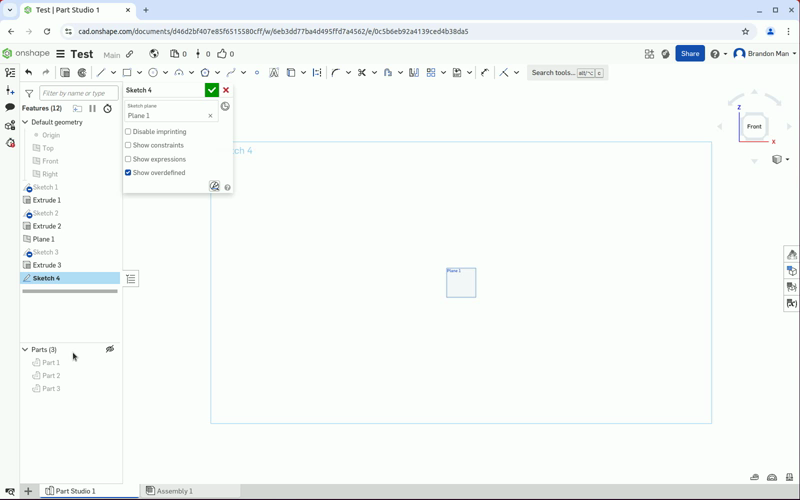
key(l)
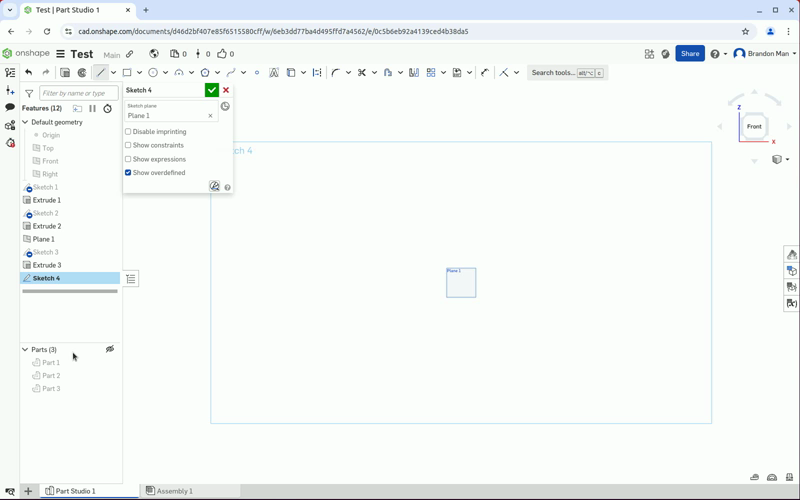
key_down(shift)
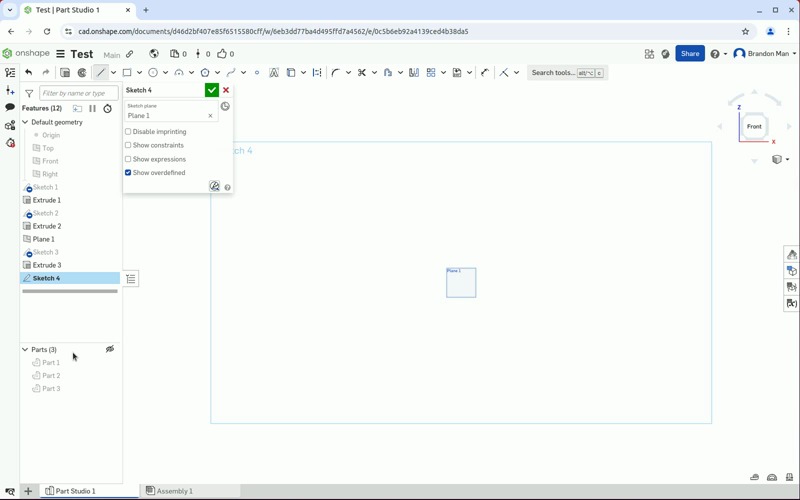
mouse_move(460, 282)
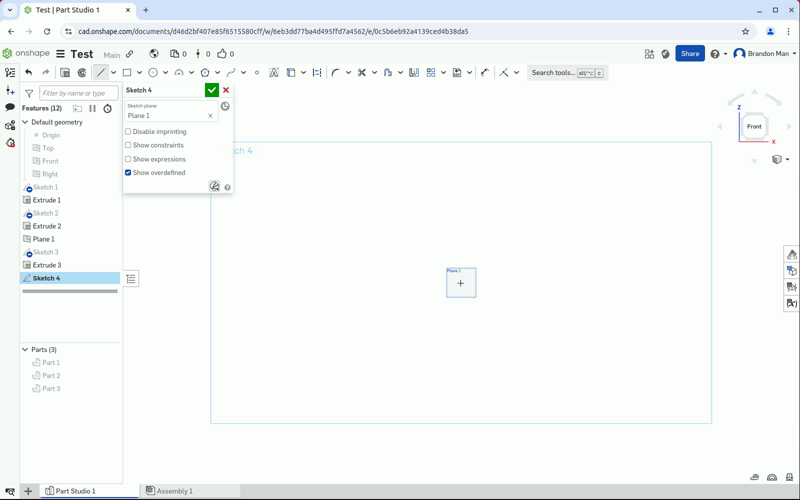
click(460, 282)
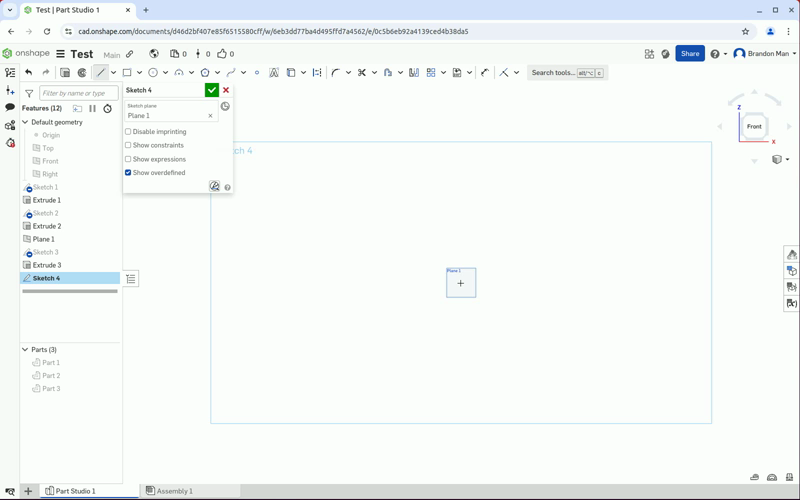
key_up(shift)
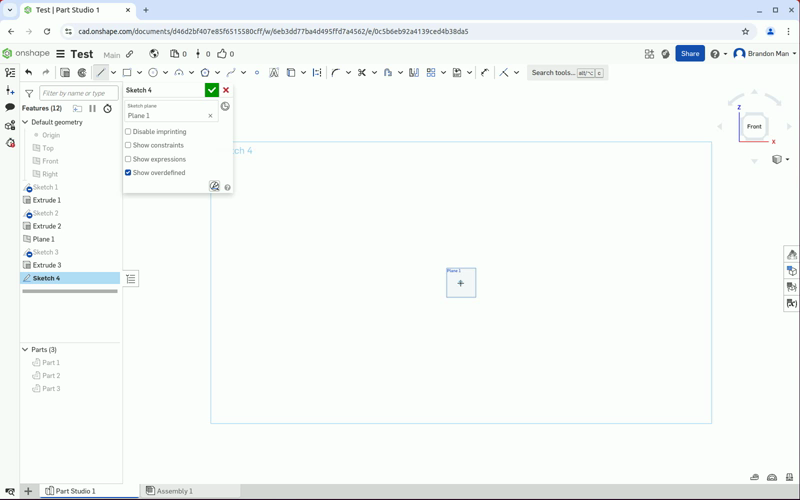
key_down(shift)
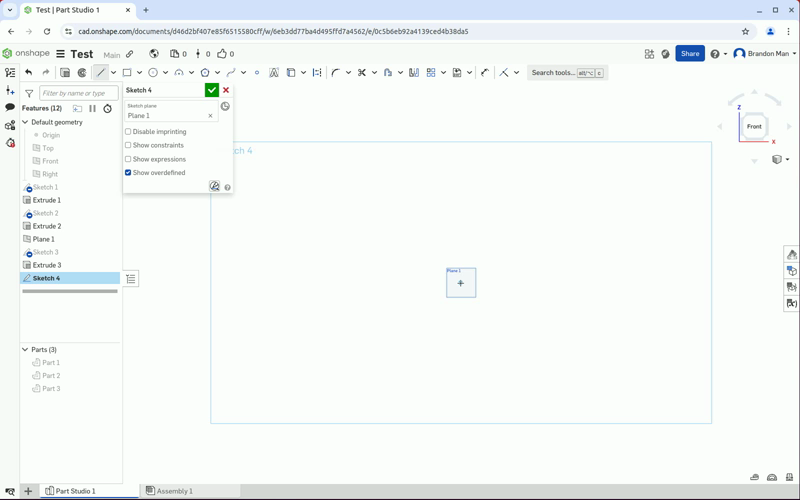
mouse_move(490, 282)
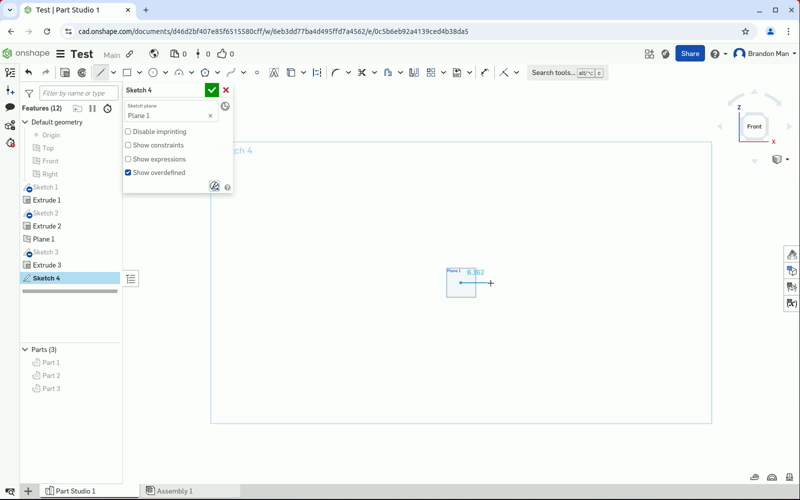
mouse_move(475, 282)
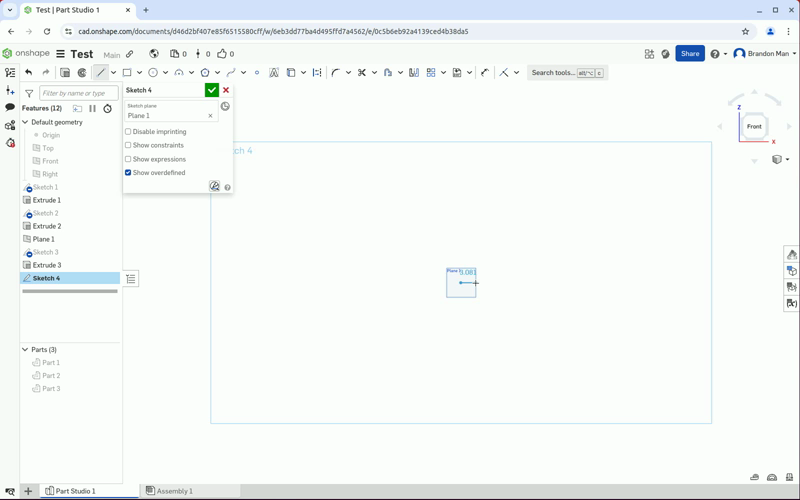
click(475, 282)
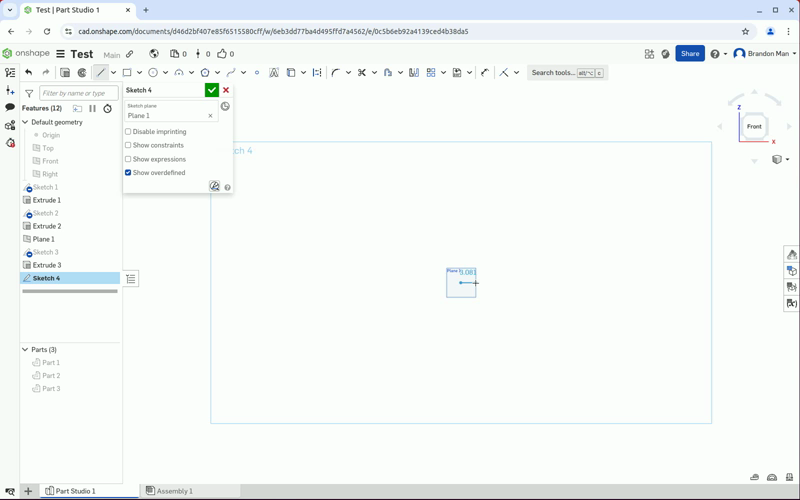
key_up(shift)
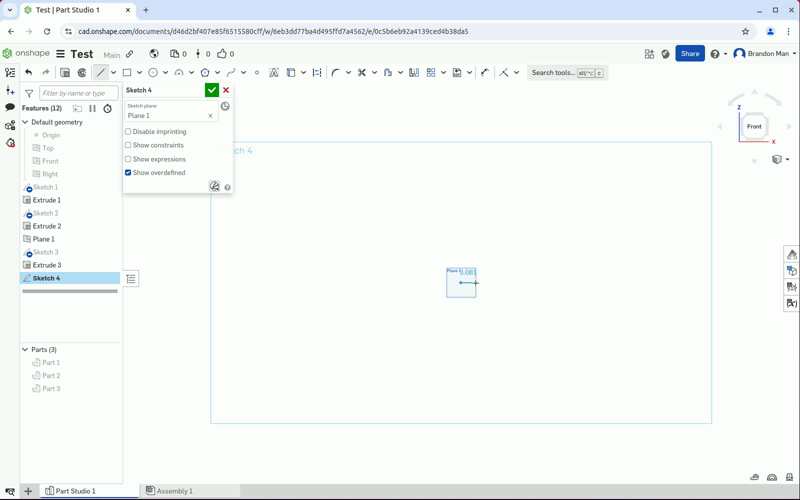
key(esc)
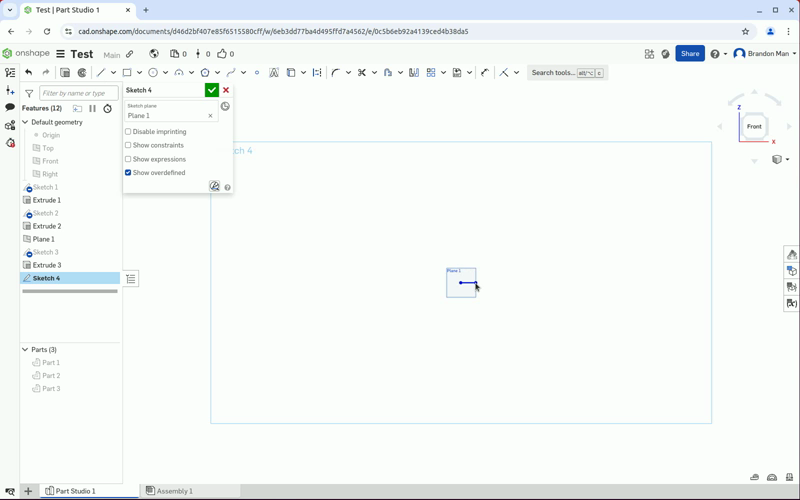
key(a)
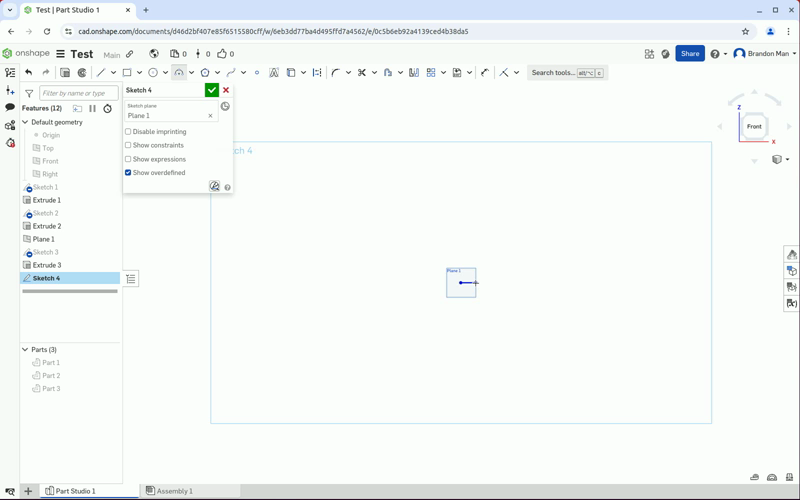
mouse_move(475, 282)
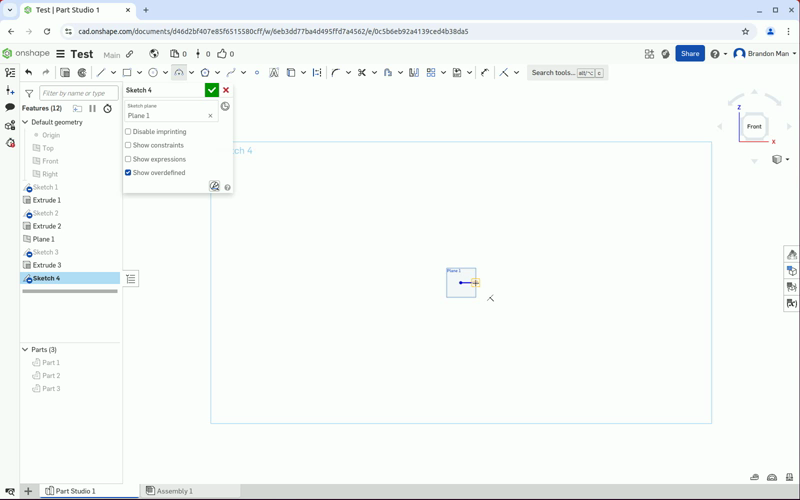
click(475, 282)
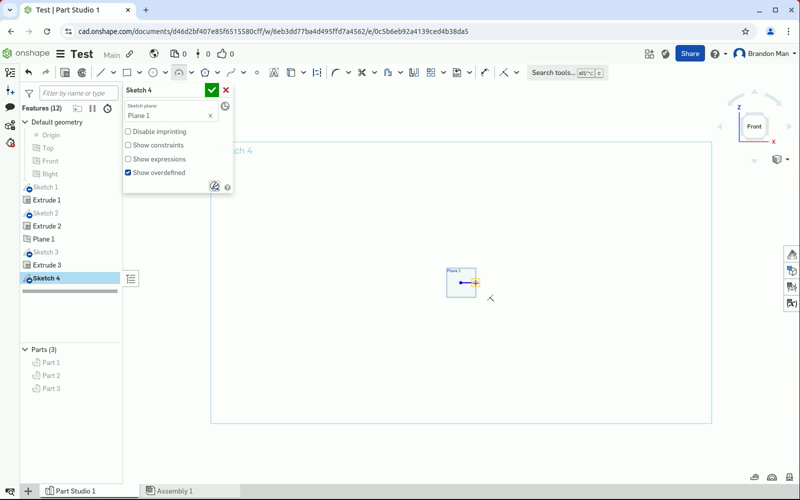
key_down(shift)
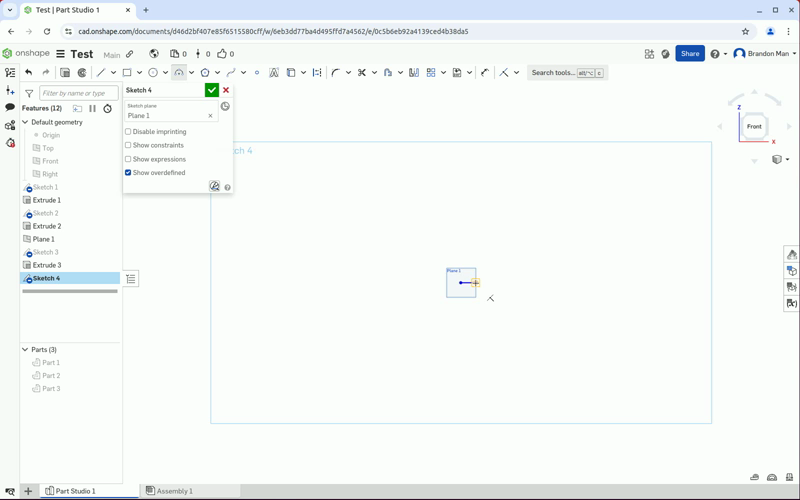
mouse_move(474, 276)
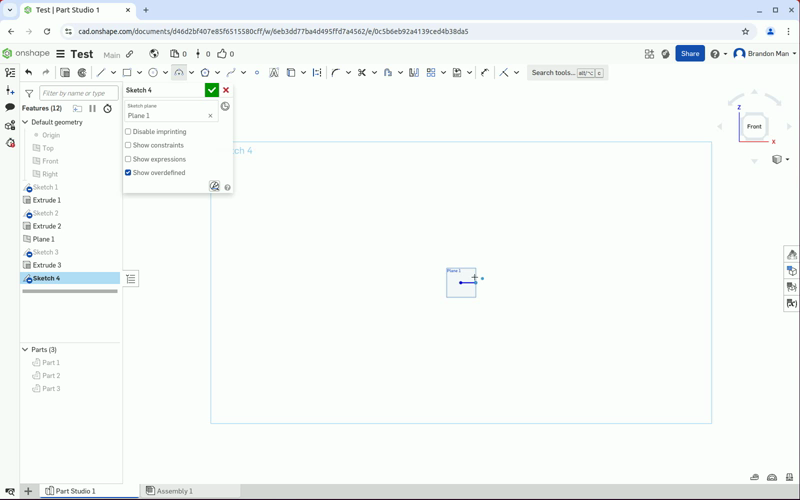
scroll(6)
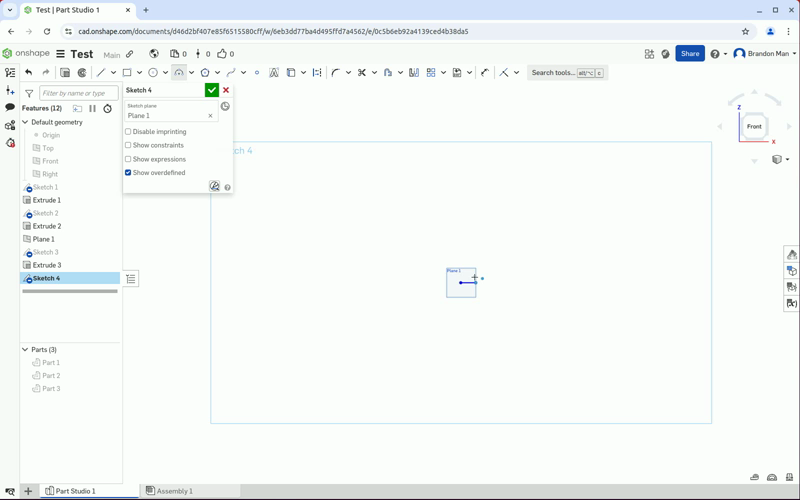
scroll(6)
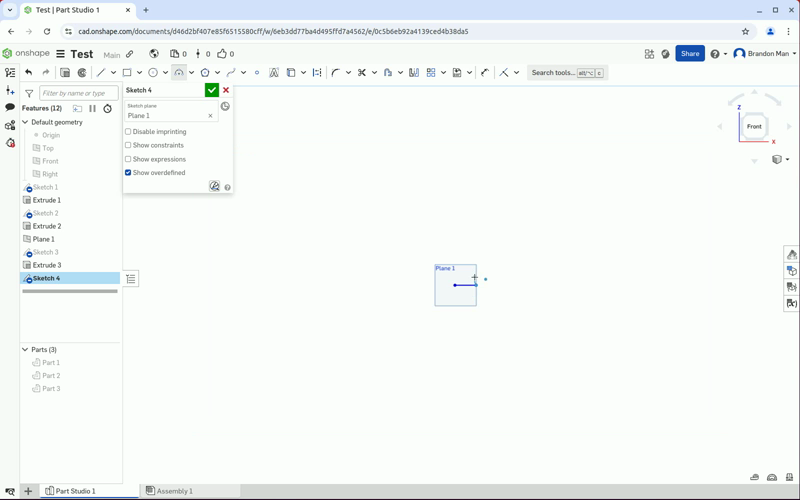
scroll(6)
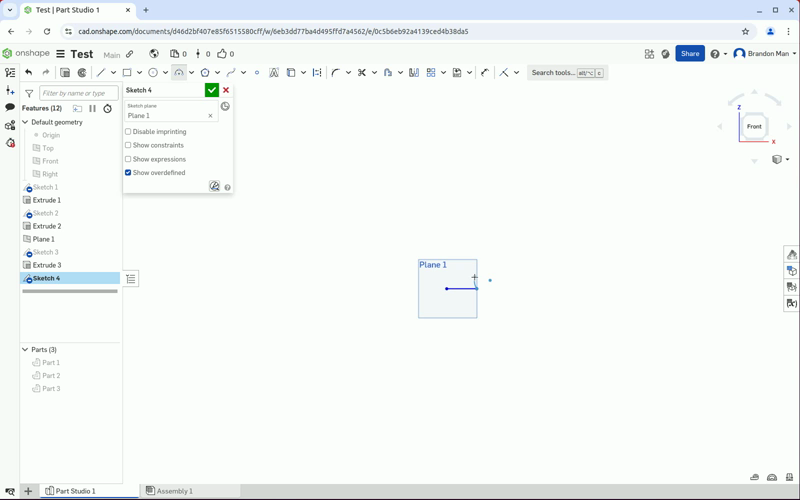
scroll(6)
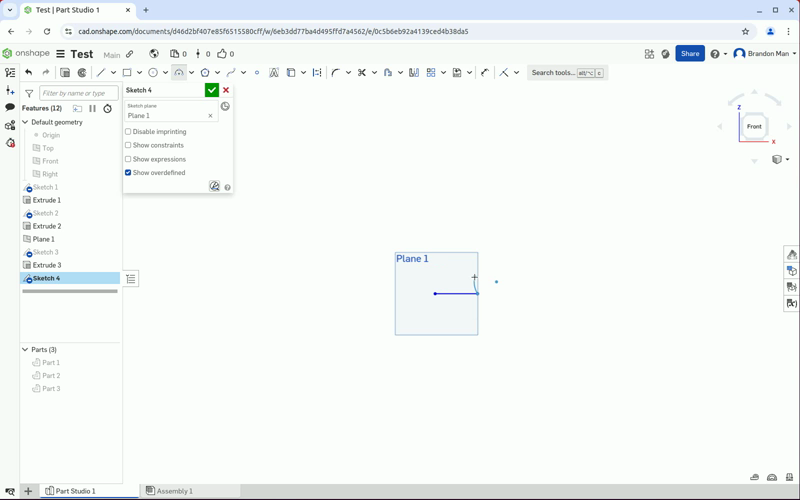
scroll(6)
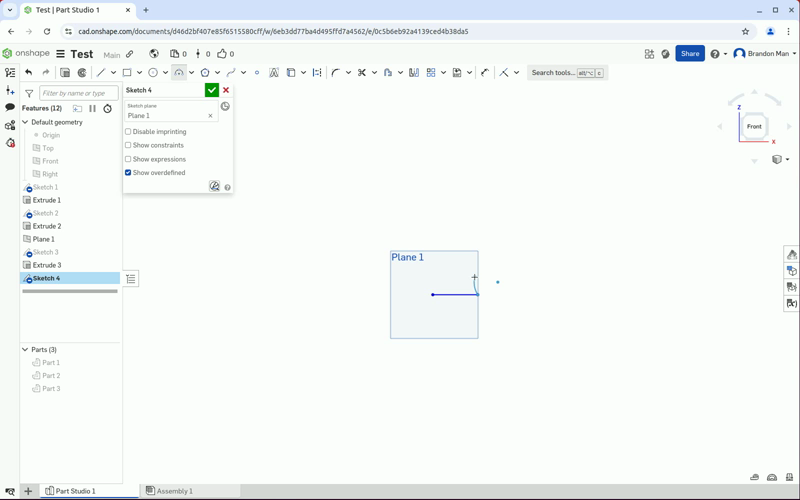
scroll(6)
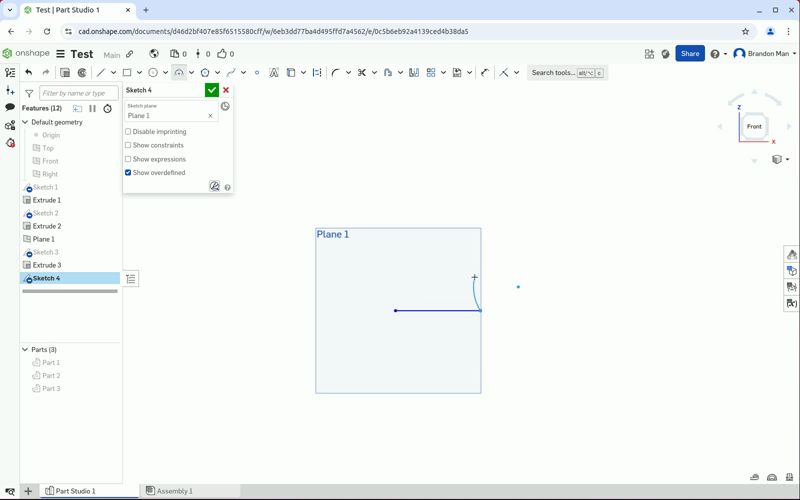
scroll(6)
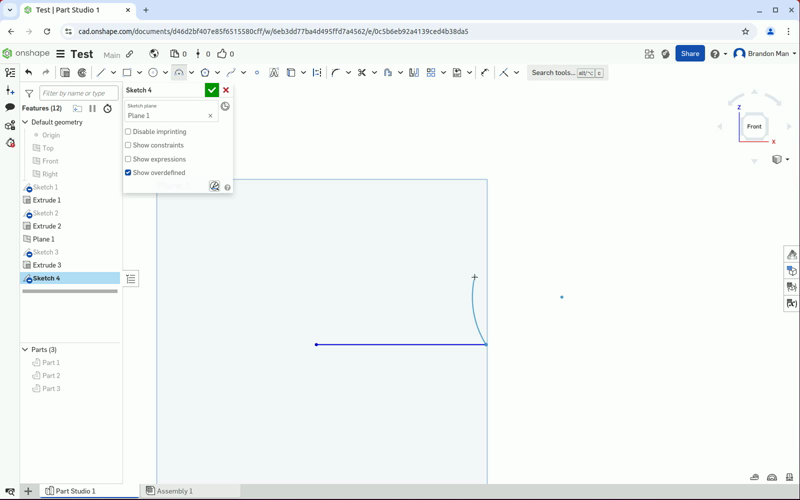
click(474, 276)
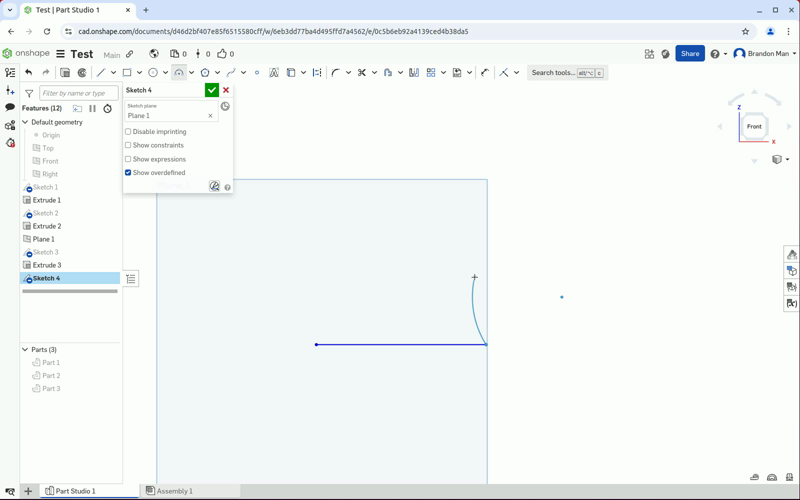
scroll(-6)
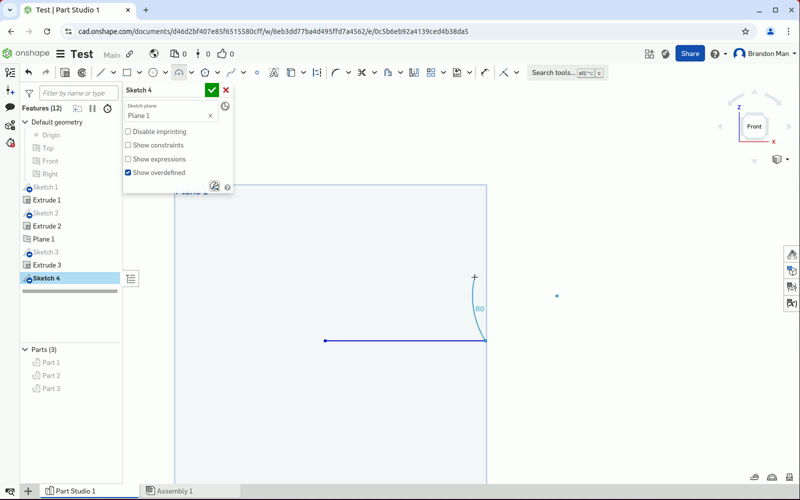
scroll(-6)
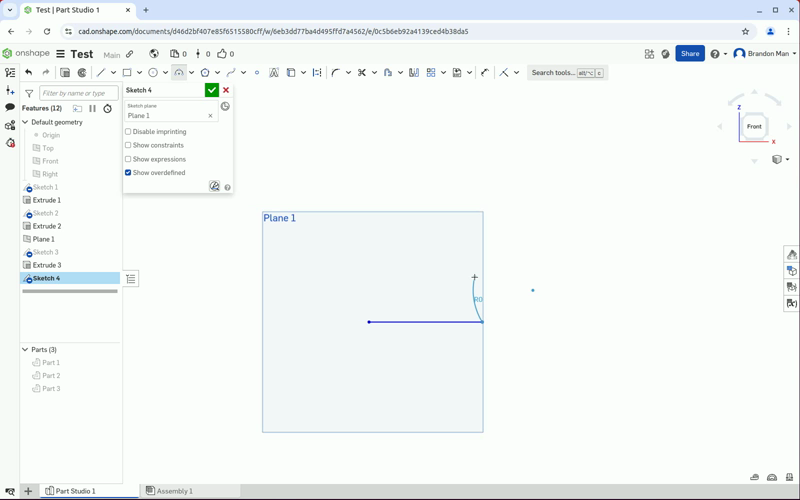
scroll(-6)
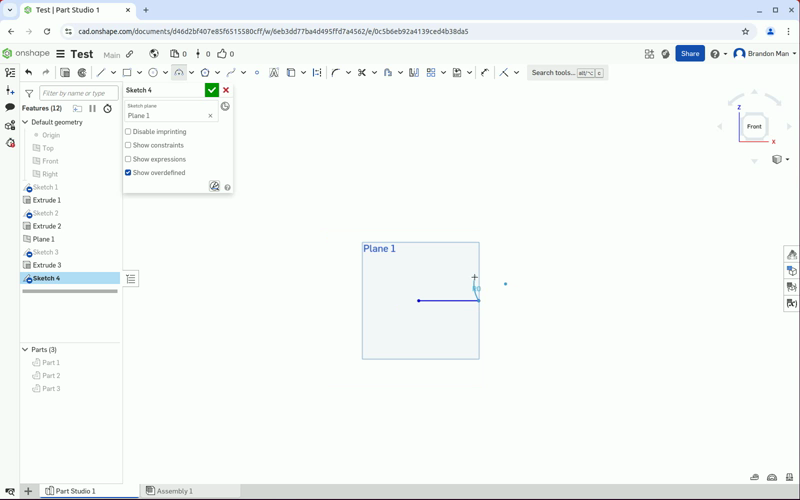
scroll(-6)
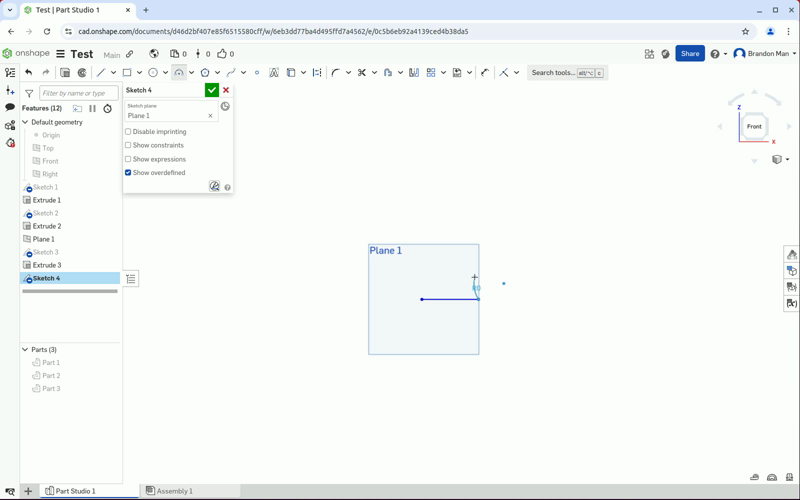
scroll(-6)
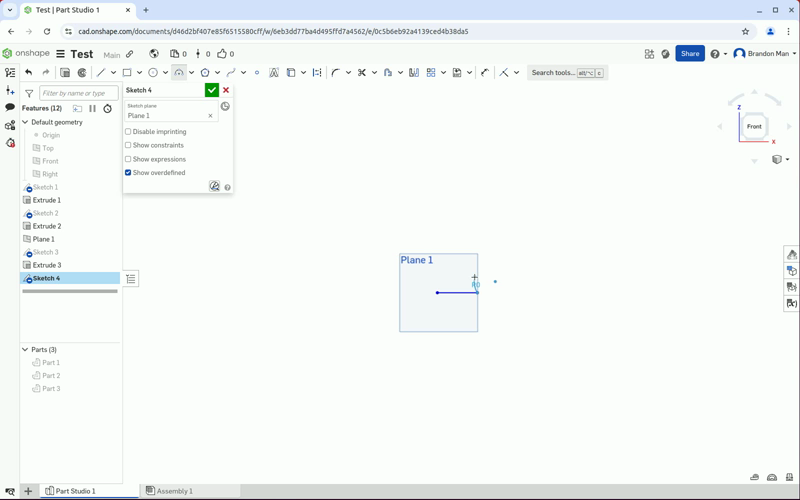
scroll(-6)
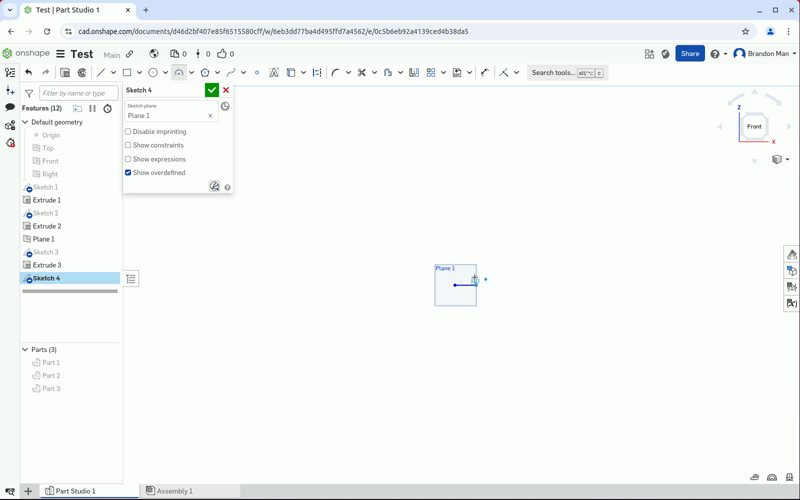
scroll(-6)
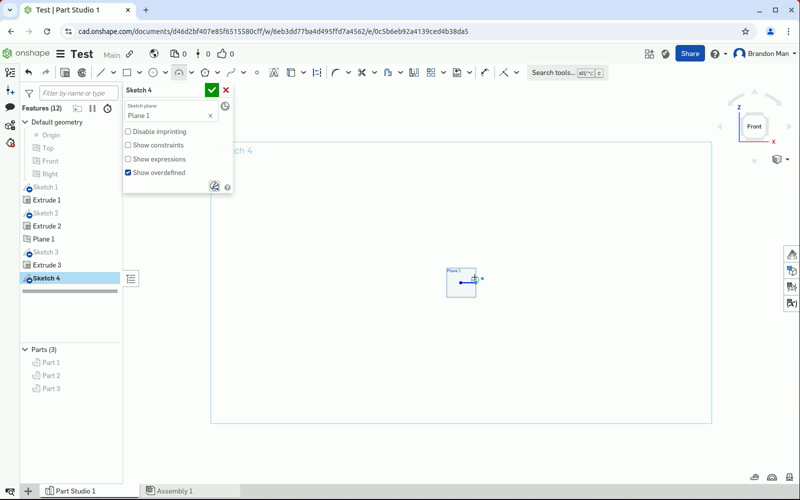
mouse_move(476, 279)
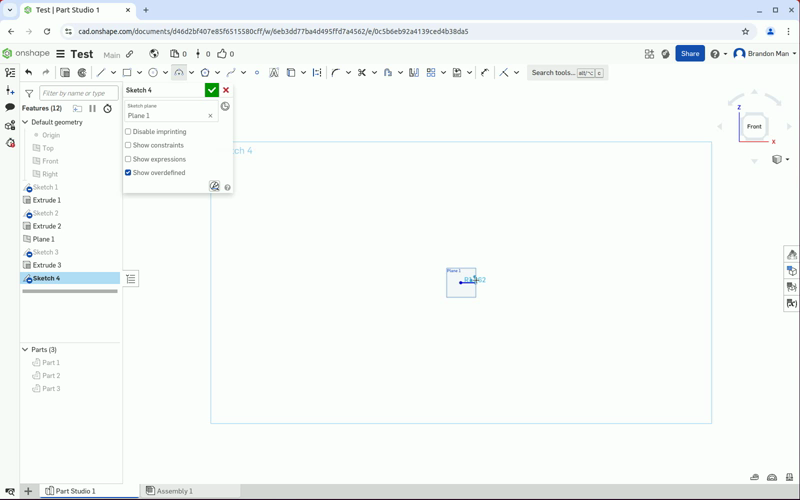
scroll(6)
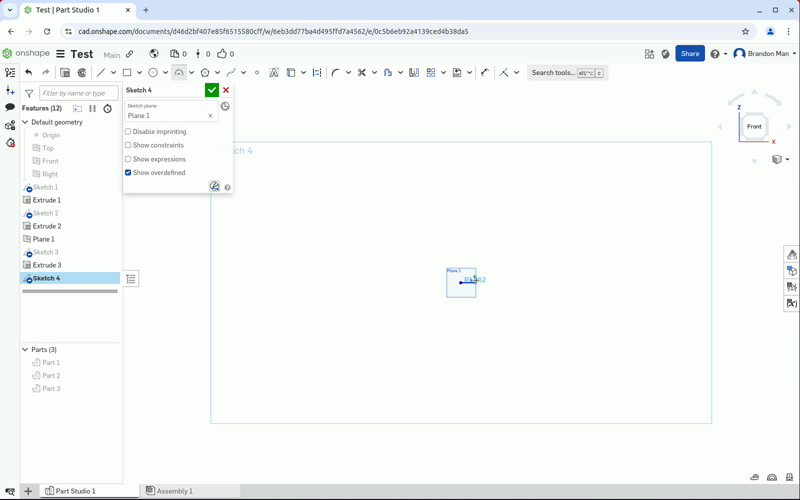
scroll(6)
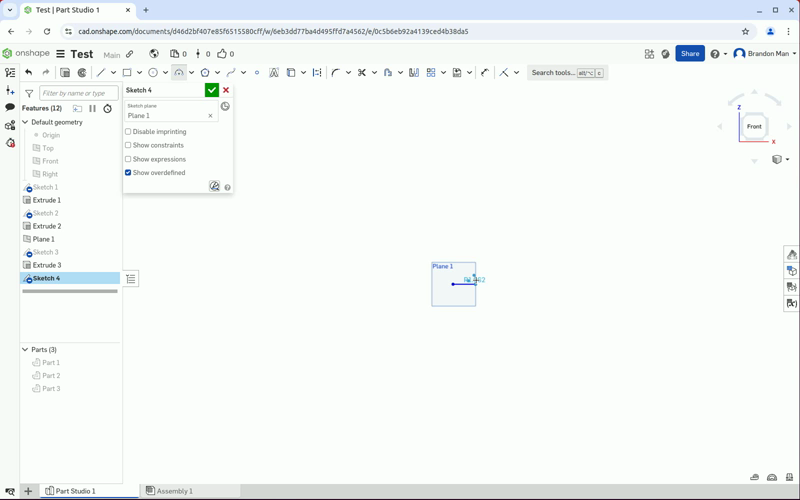
scroll(6)
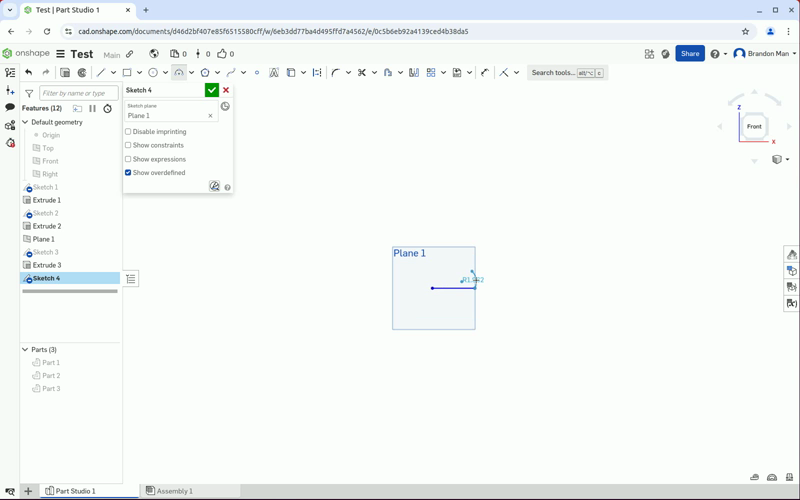
scroll(6)
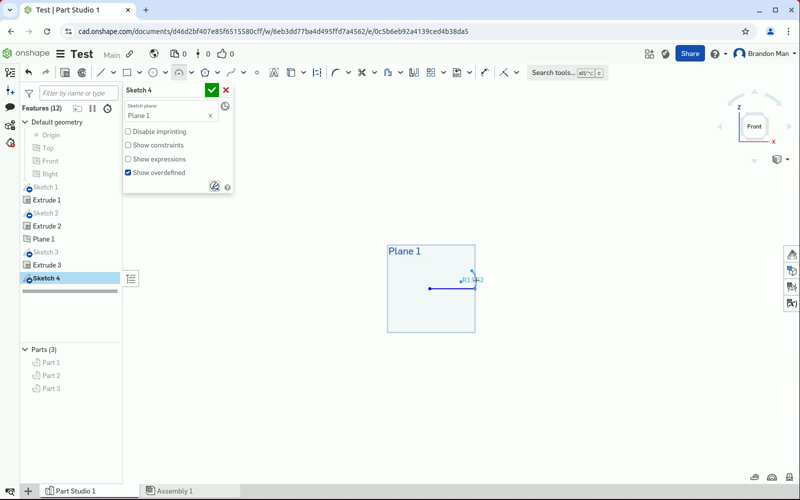
scroll(6)
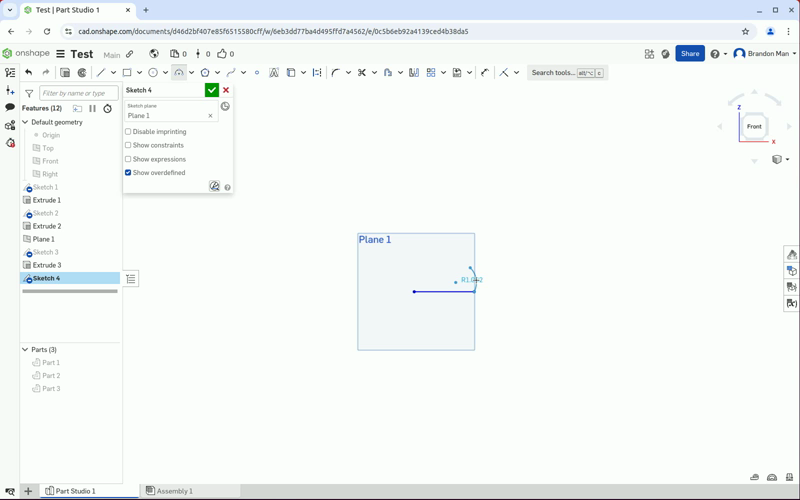
scroll(6)
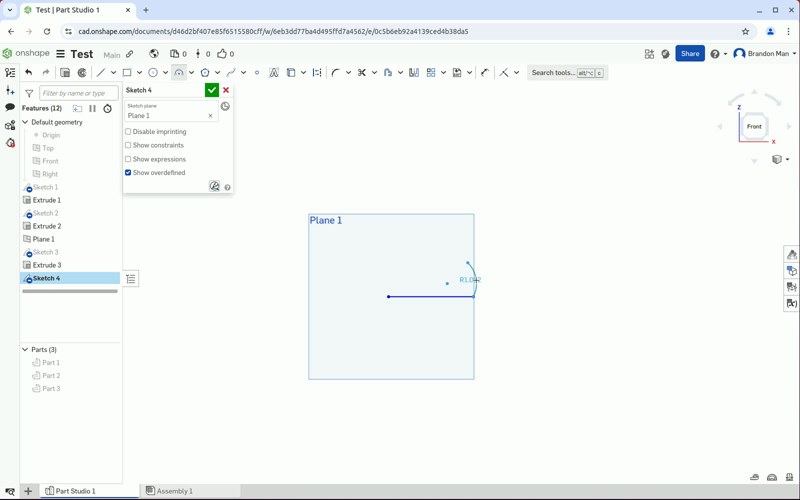
scroll(6)
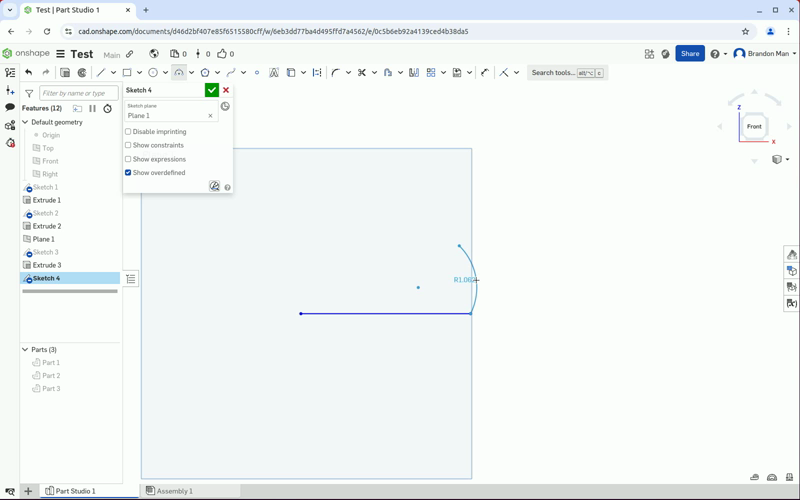
click(476, 279)
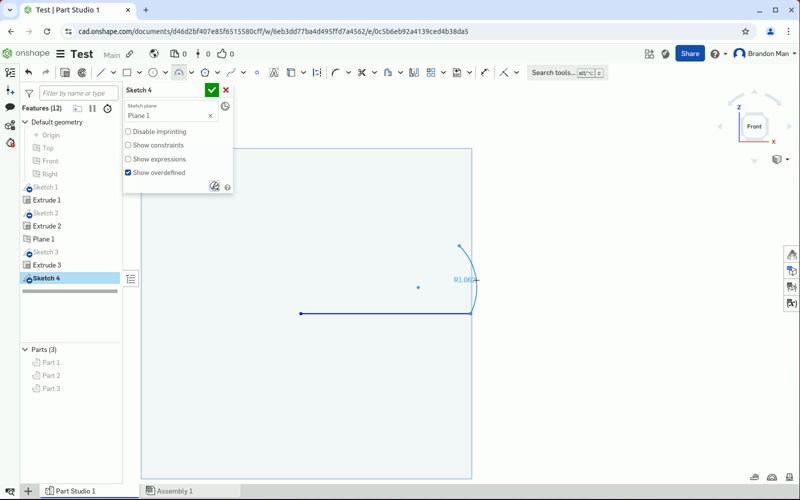
scroll(-6)
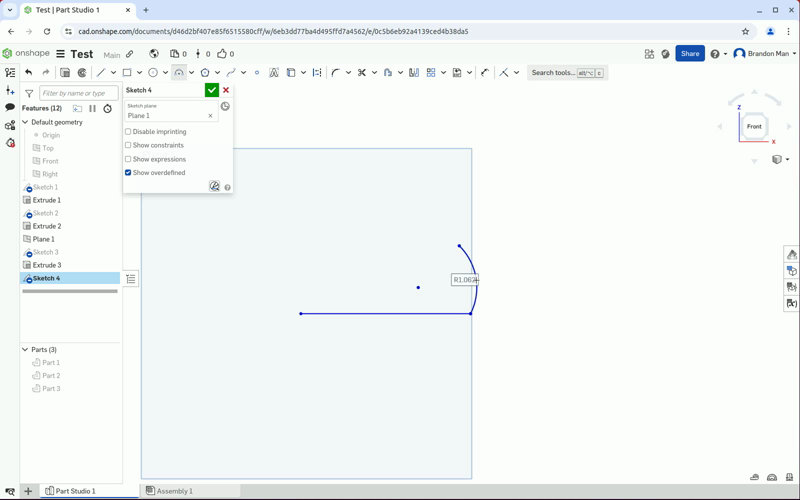
scroll(-6)
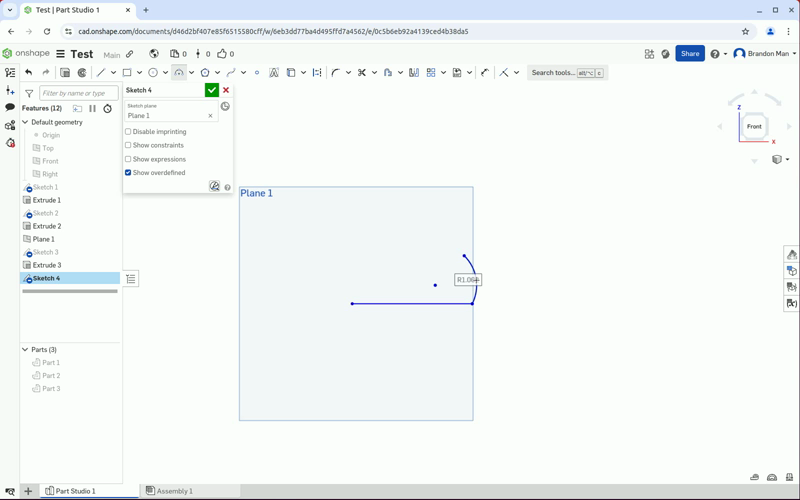
scroll(-6)
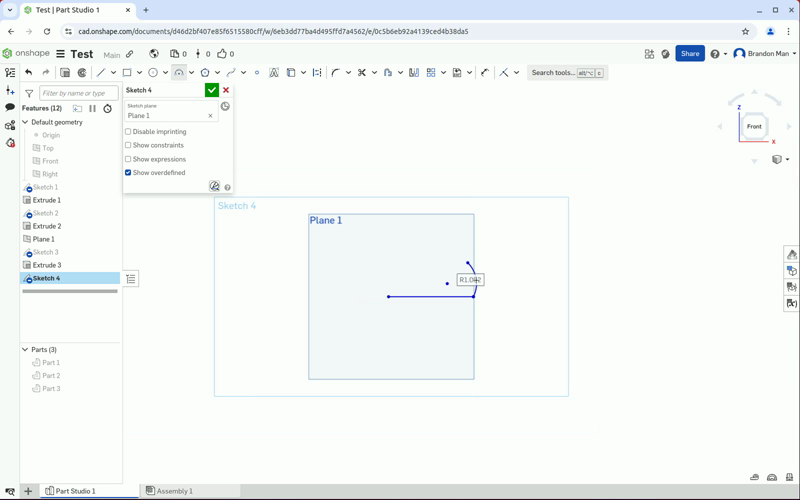
scroll(-6)
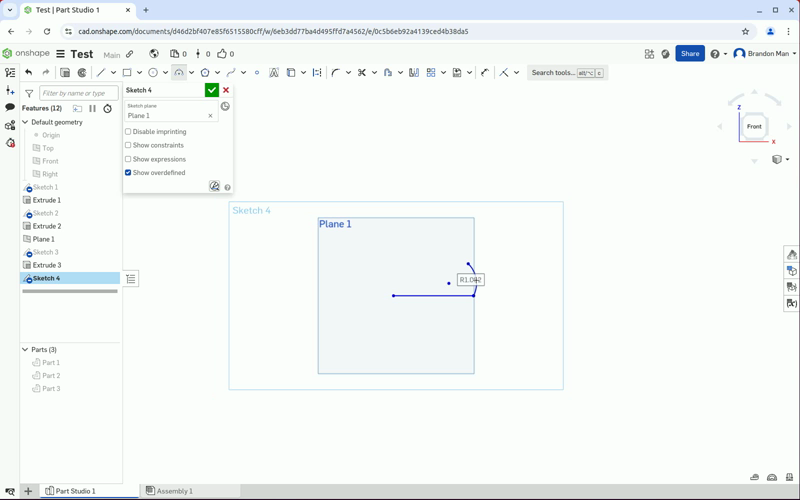
scroll(-6)
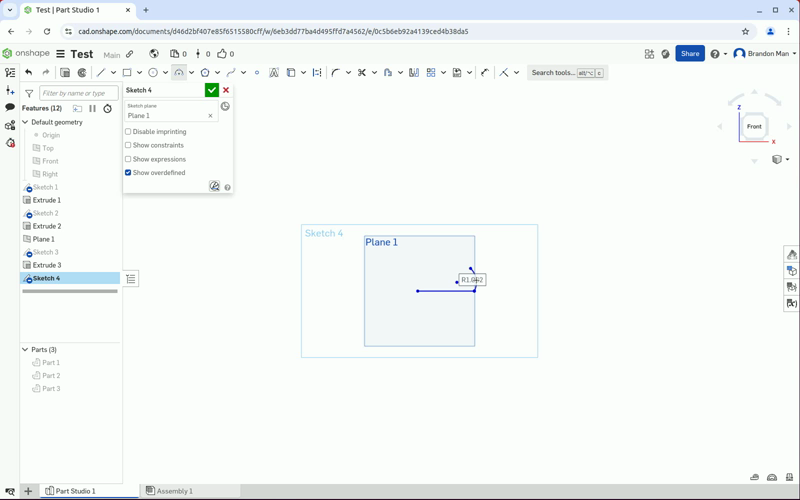
scroll(-6)
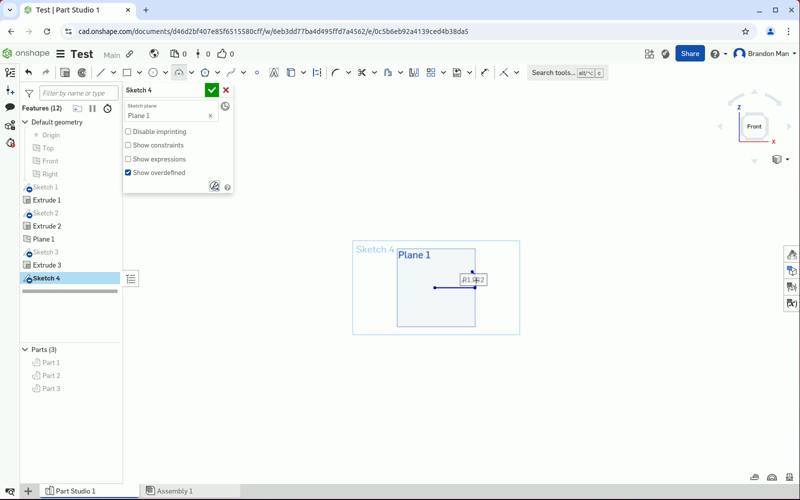
scroll(-6)
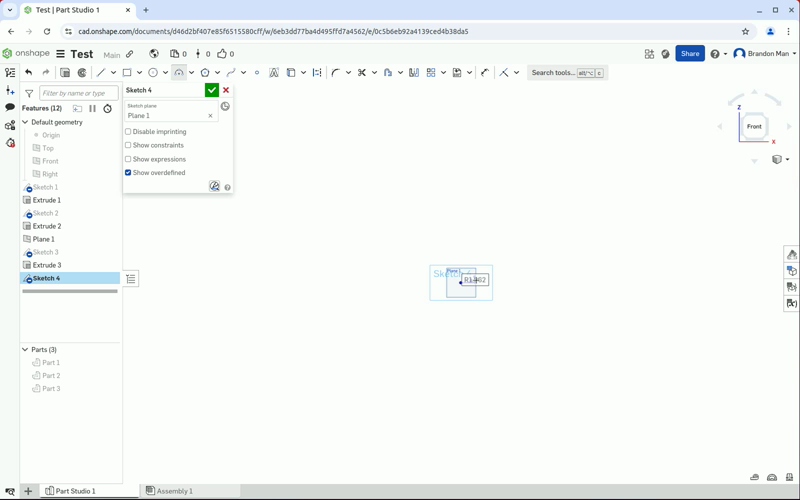
key_up(shift)
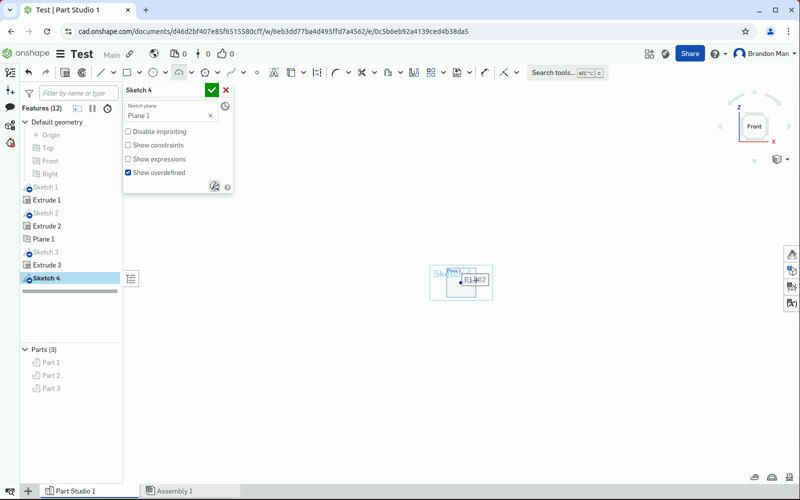
key(esc)
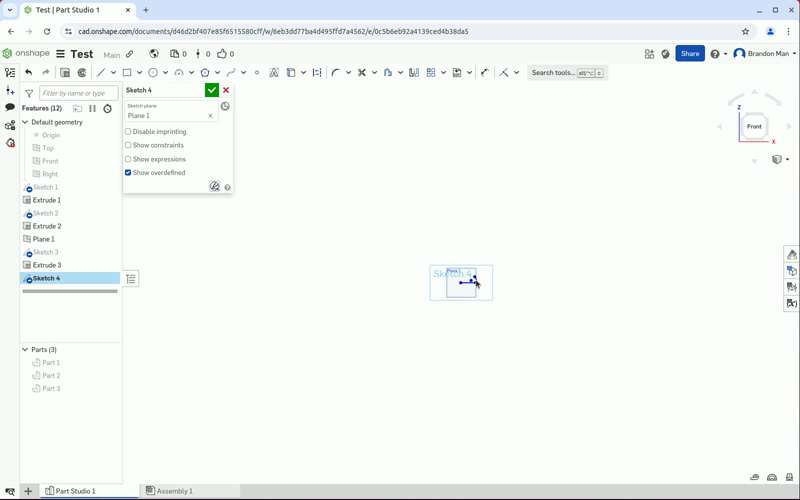
key(l)
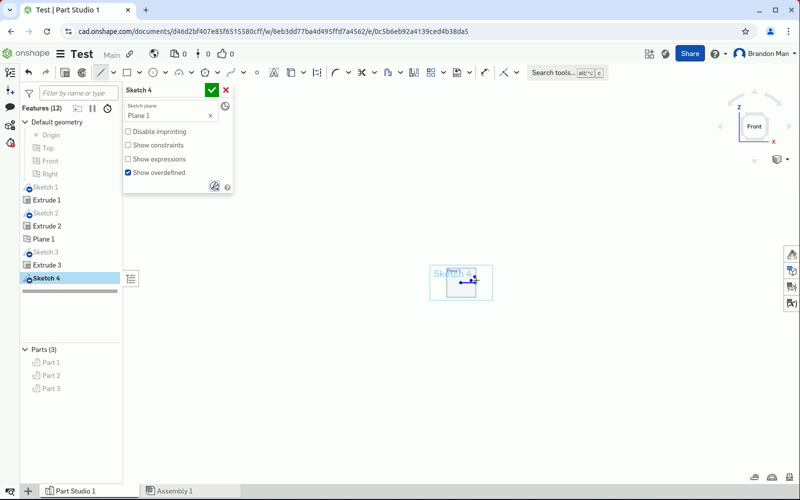
mouse_move(474, 276)
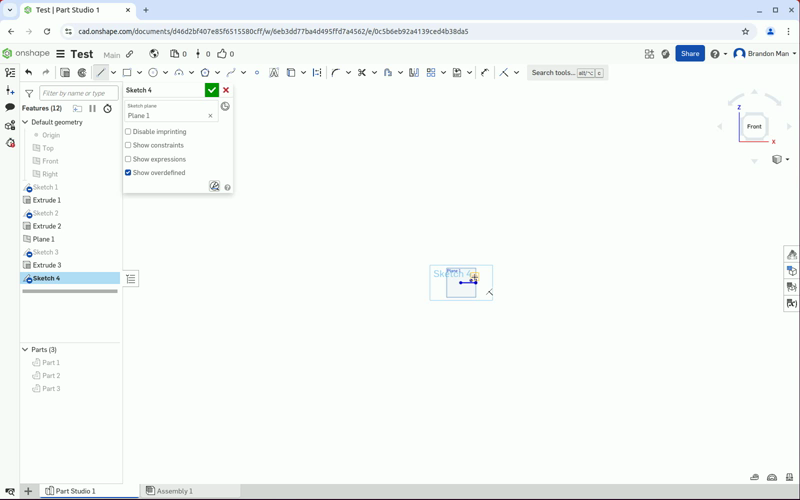
scroll(6)
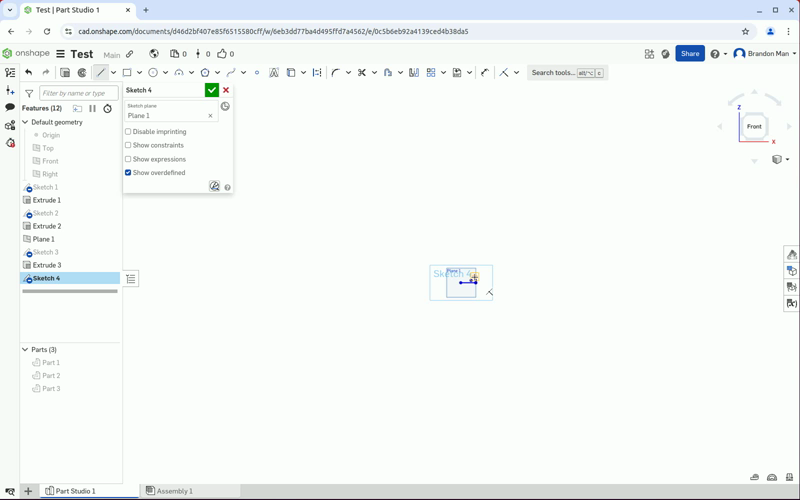
scroll(6)
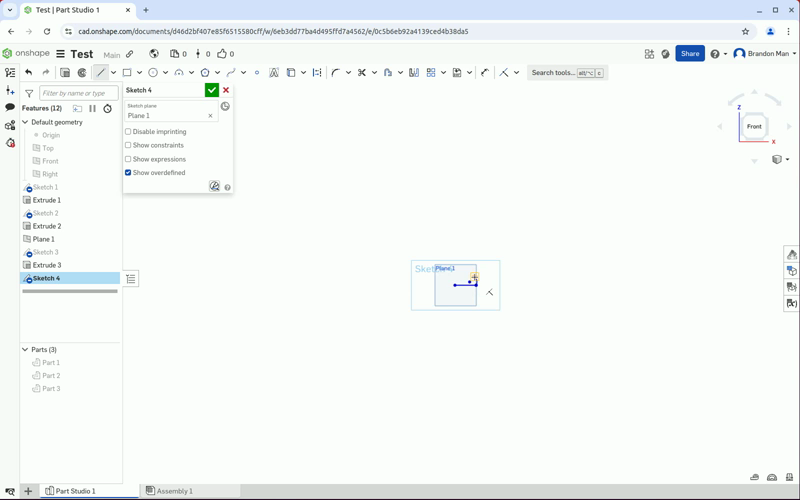
scroll(6)
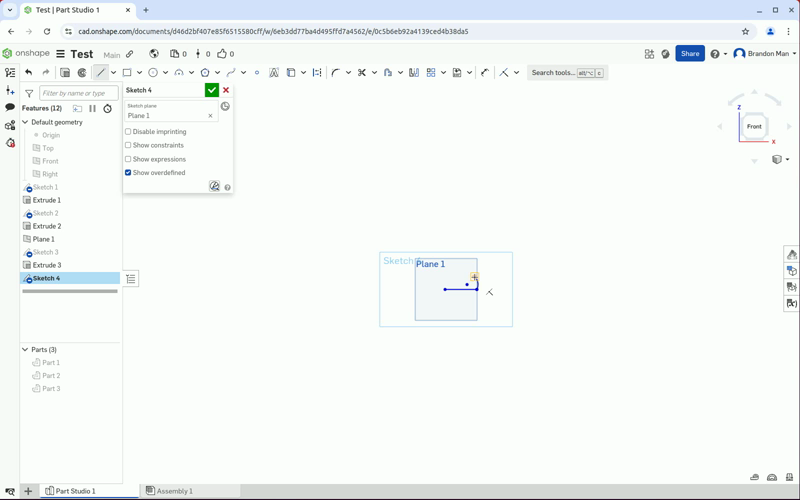
scroll(6)
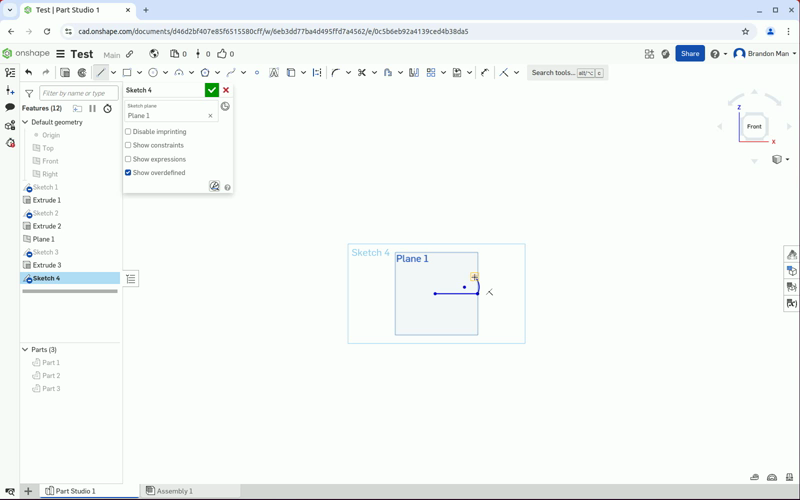
scroll(6)
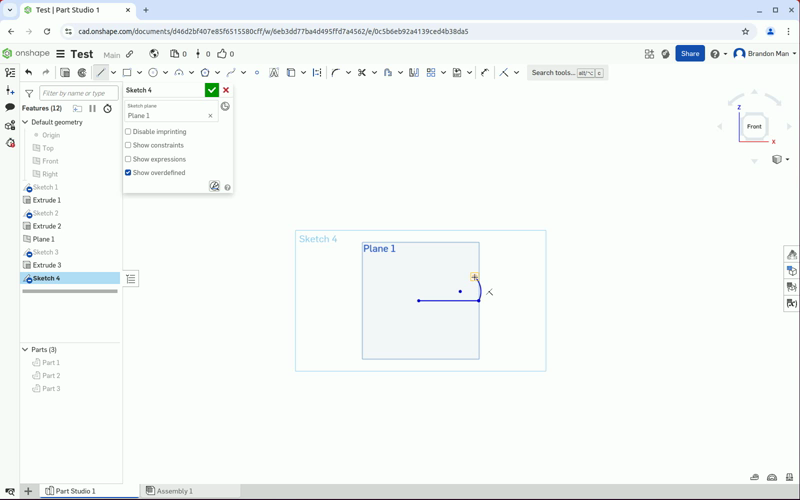
scroll(6)
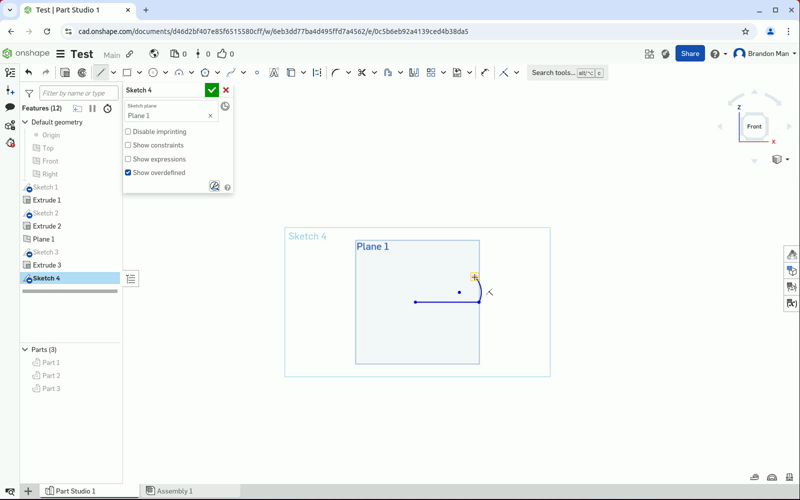
scroll(6)
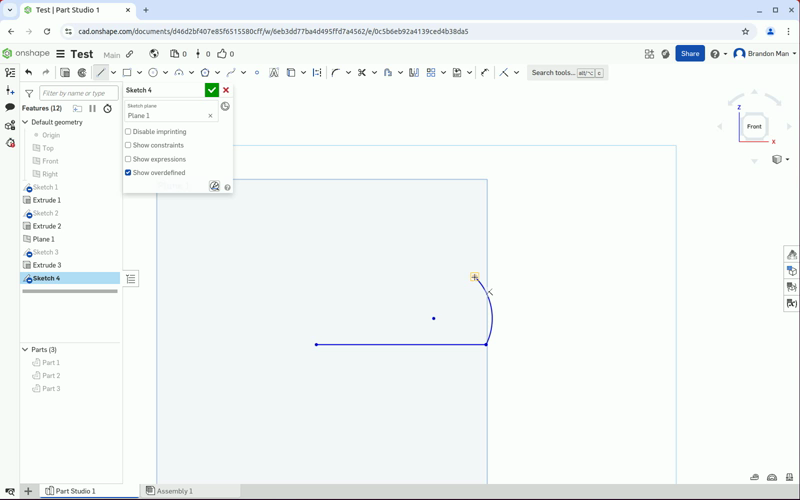
click(474, 276)
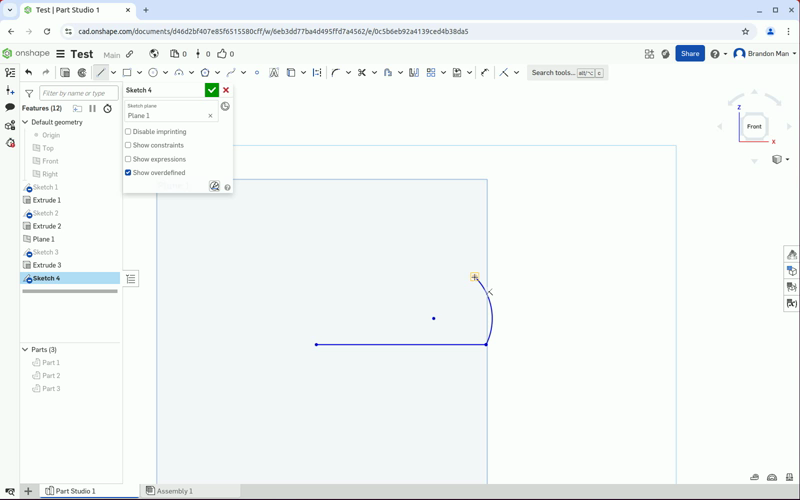
scroll(-6)
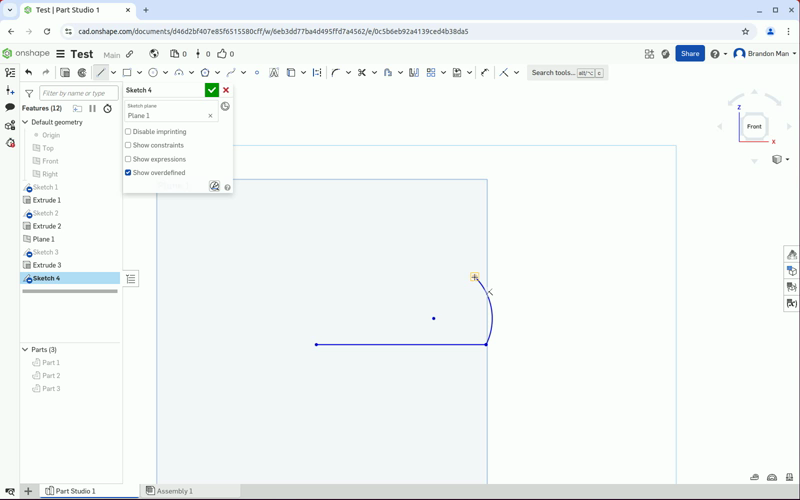
scroll(-6)
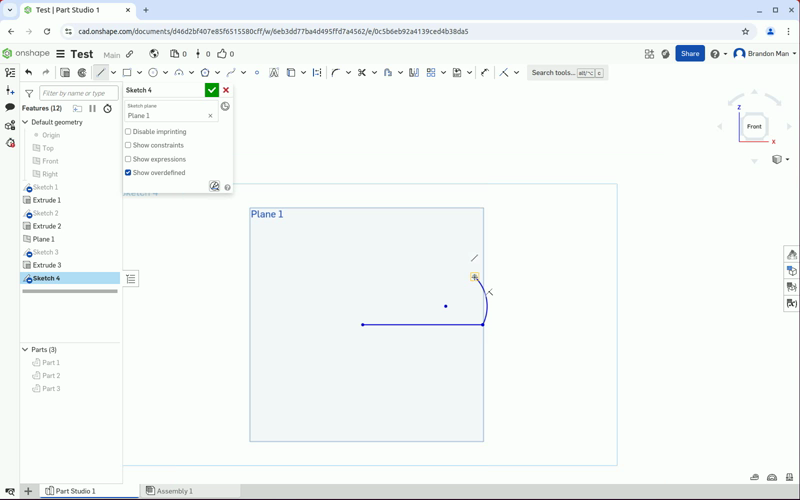
scroll(-6)
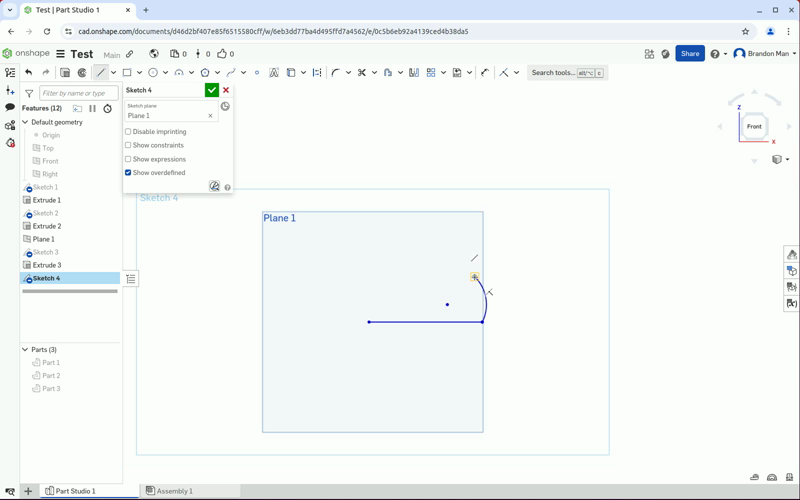
scroll(-6)
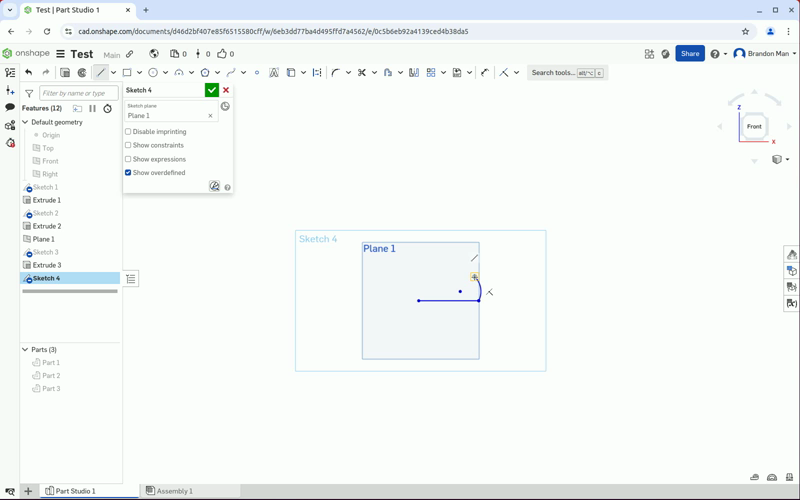
scroll(-6)
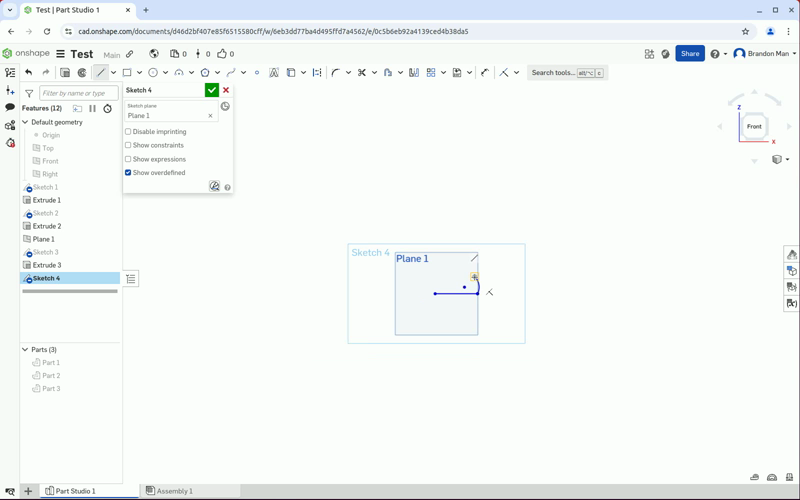
scroll(-6)
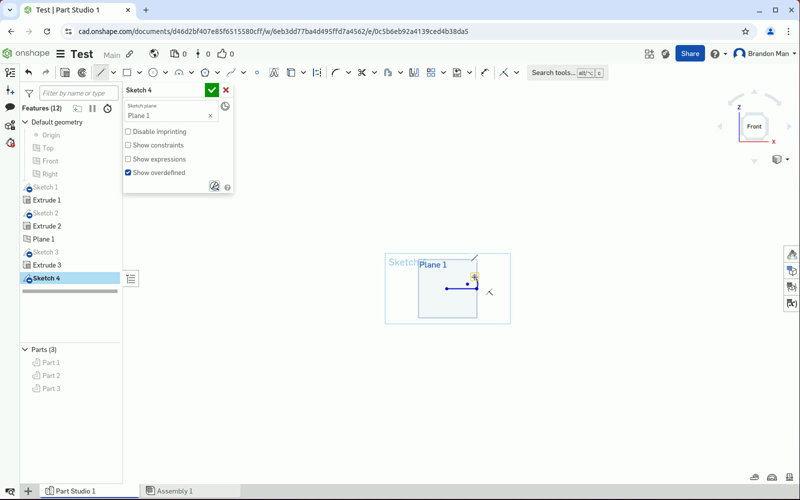
scroll(-6)
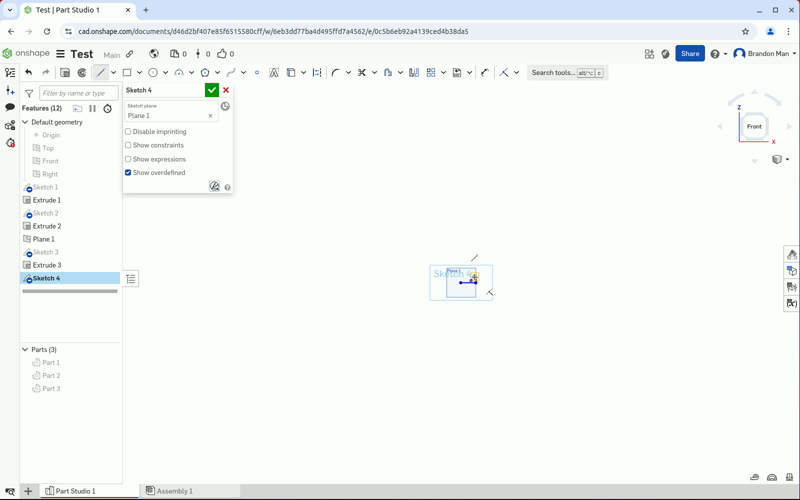
key_down(shift)
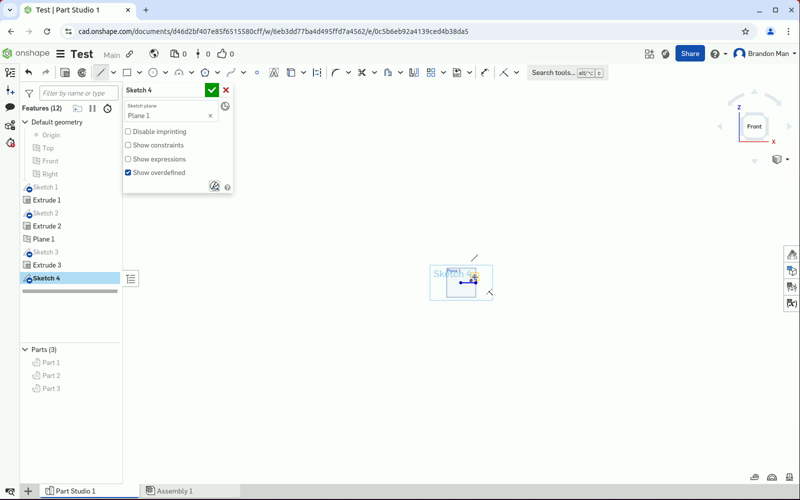
mouse_move(504, 276)
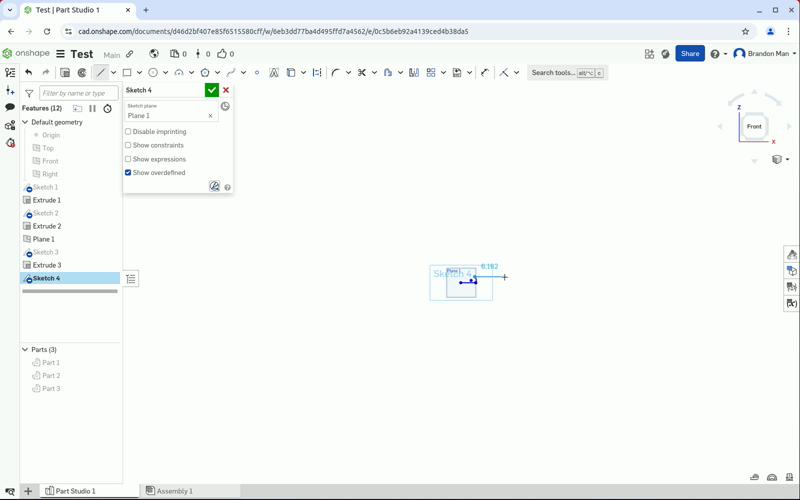
mouse_move(460, 276)
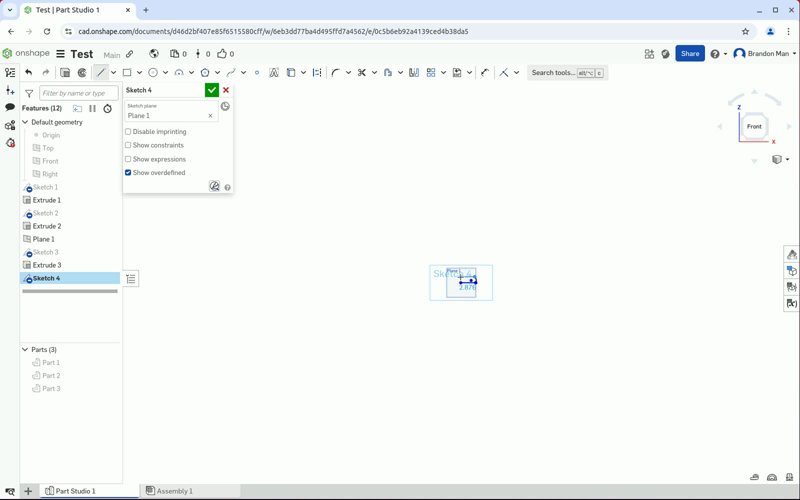
click(460, 276)
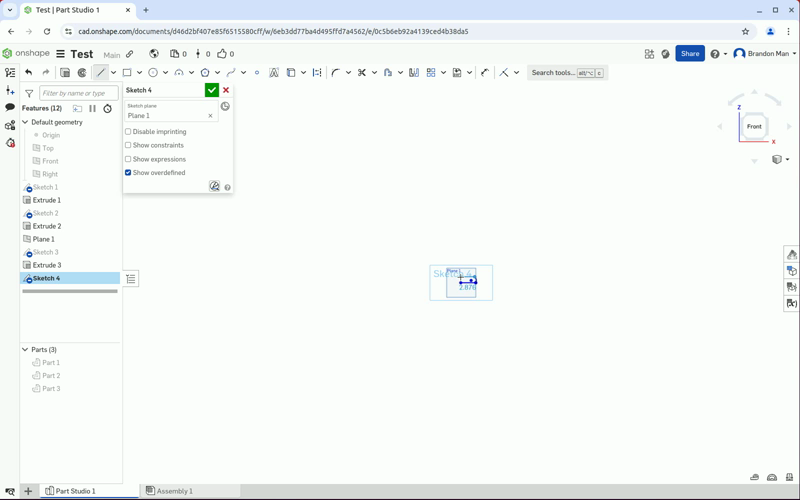
key_up(shift)
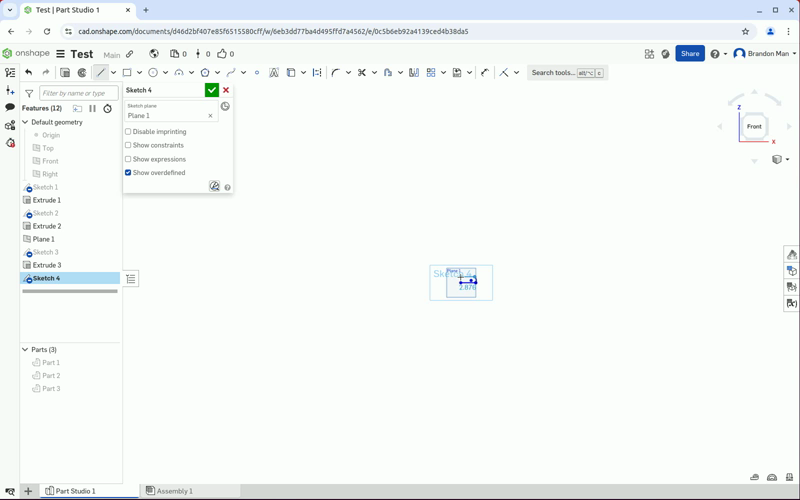
mouse_move(490, 276)
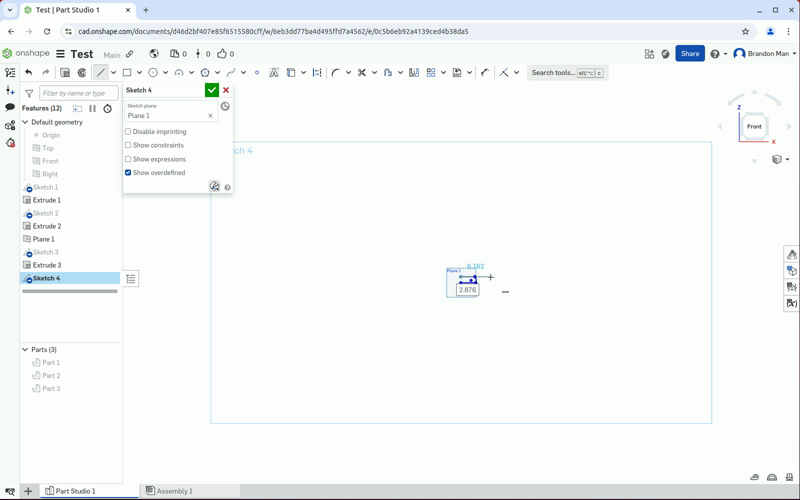
key_down(shift)
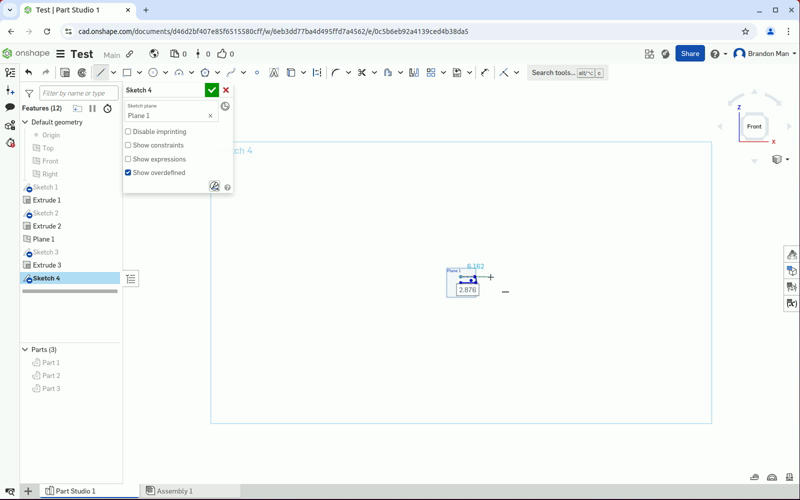
mouse_move(460, 282)
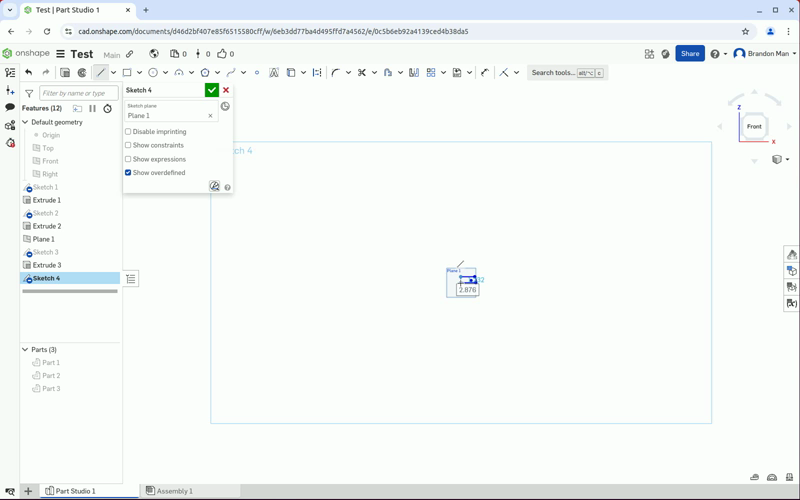
scroll(6)
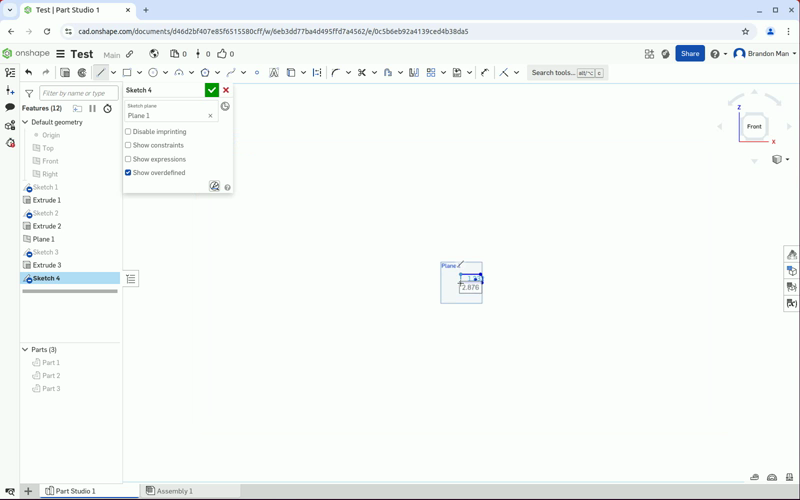
scroll(6)
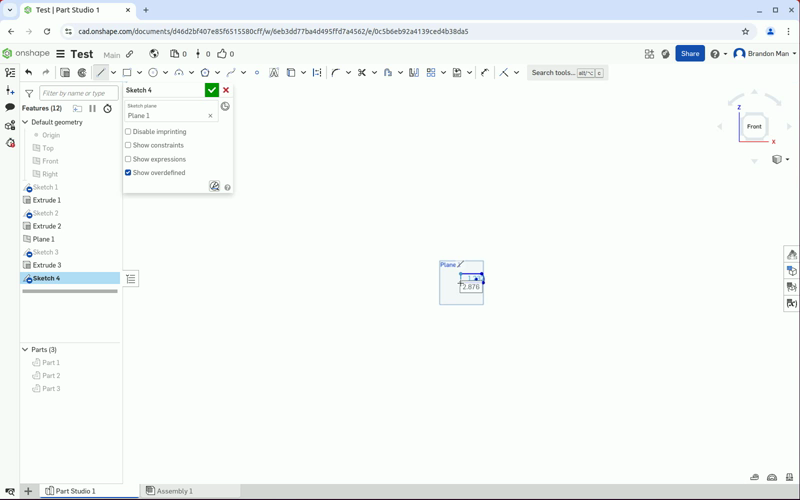
scroll(6)
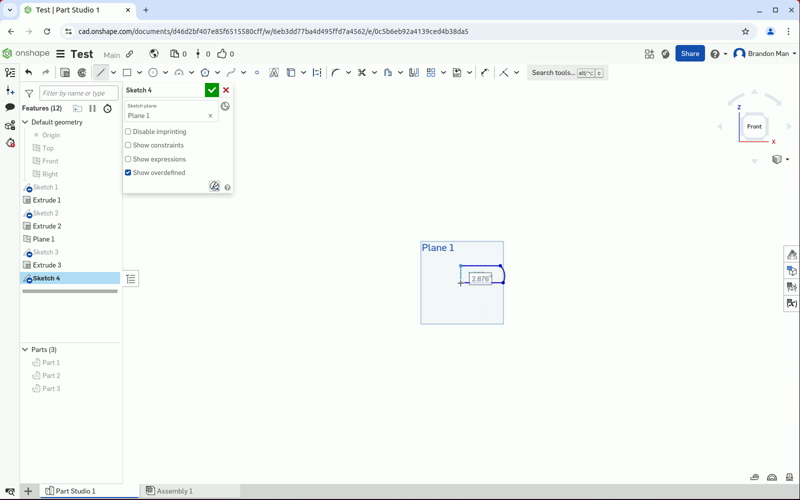
scroll(6)
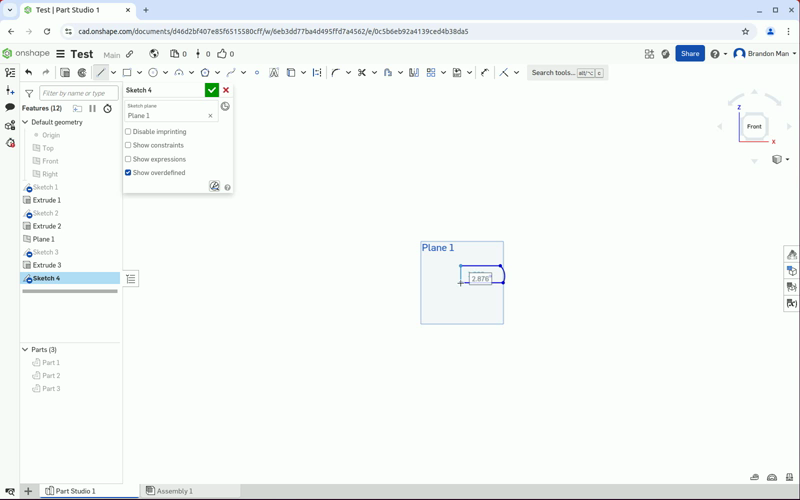
scroll(6)
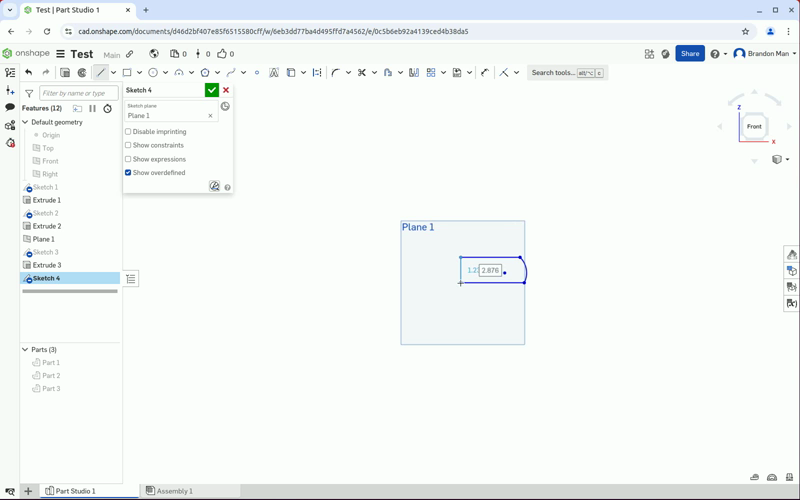
scroll(6)
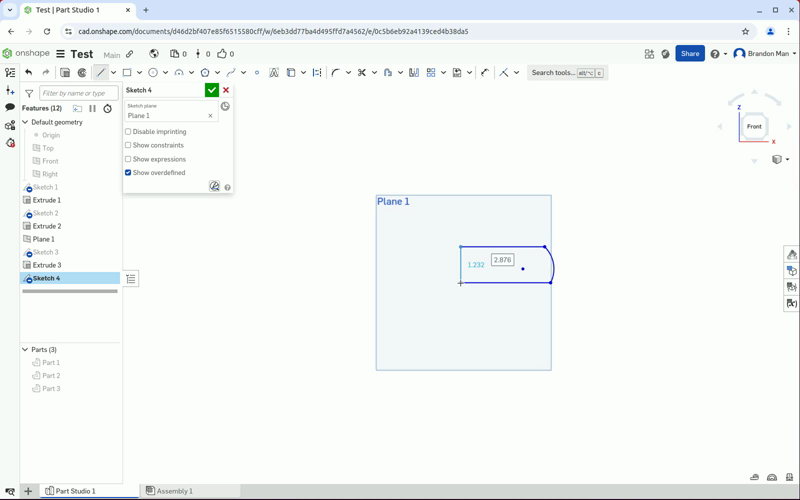
scroll(6)
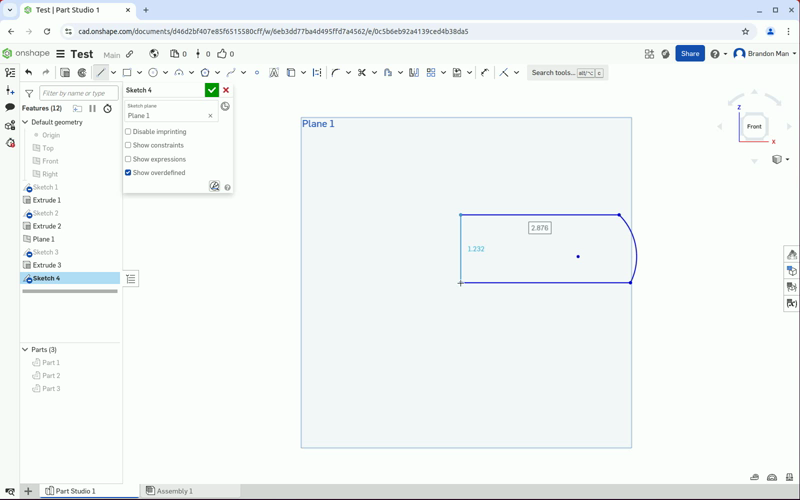
key_up(shift)
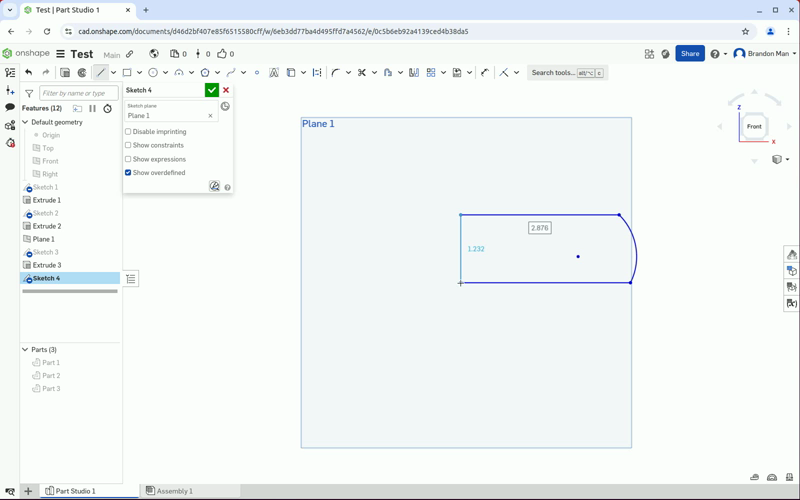
click(460, 282)
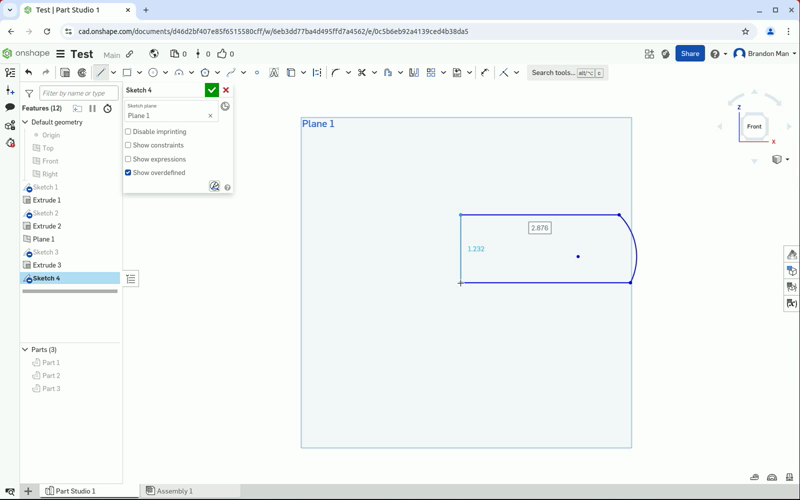
scroll(-6)
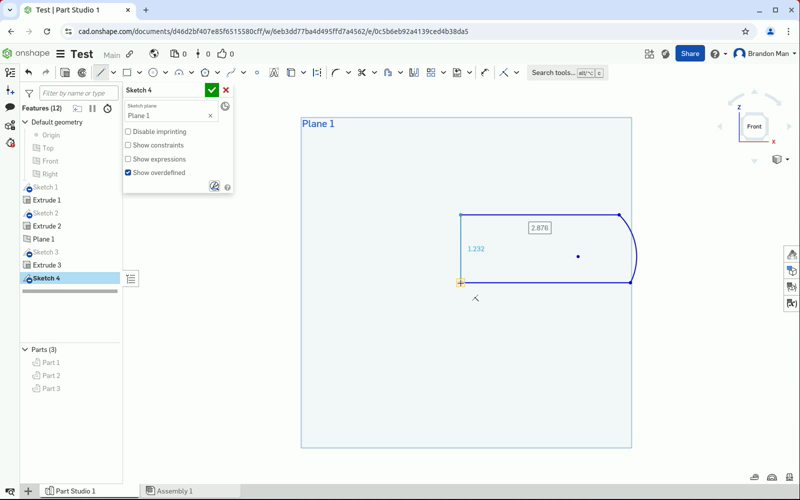
scroll(-6)
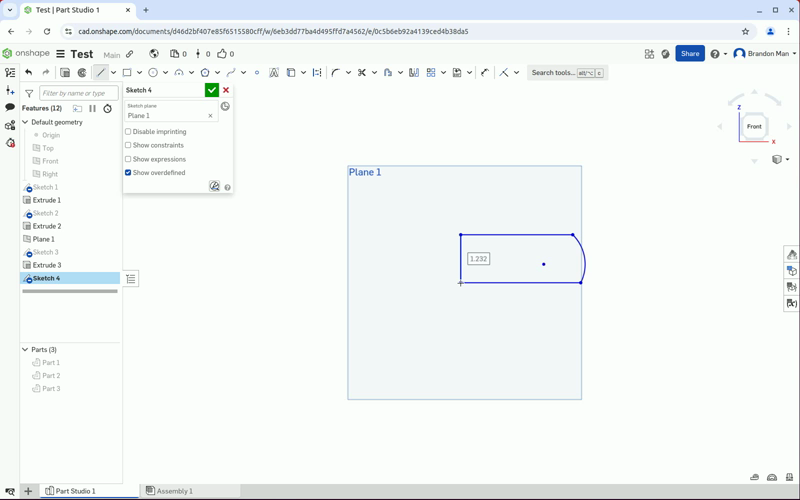
scroll(-6)
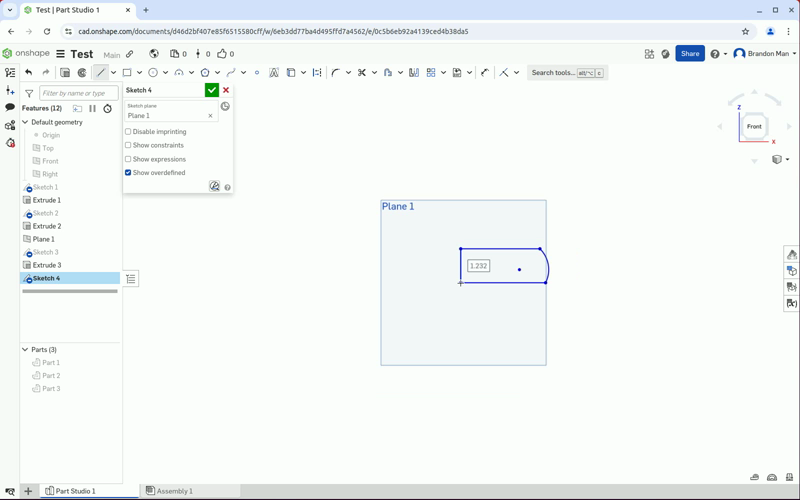
scroll(-6)
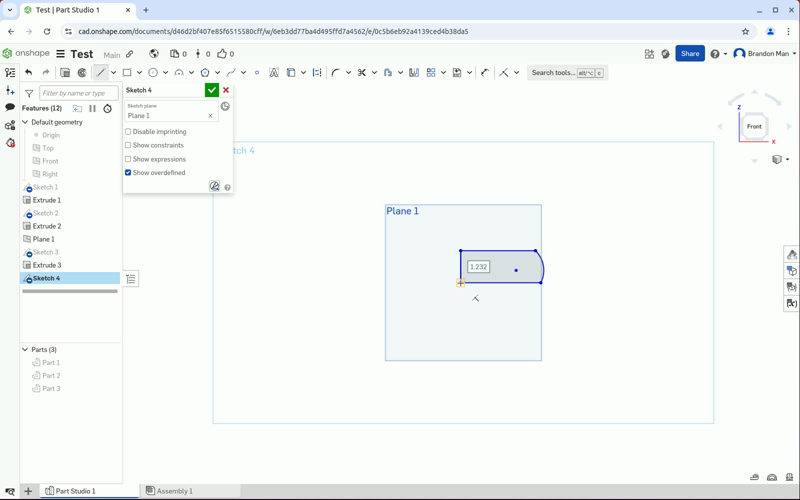
scroll(-6)
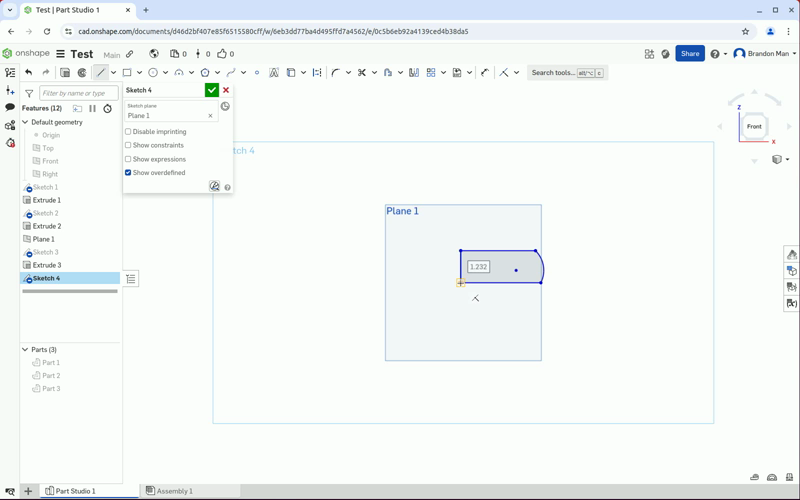
scroll(-6)
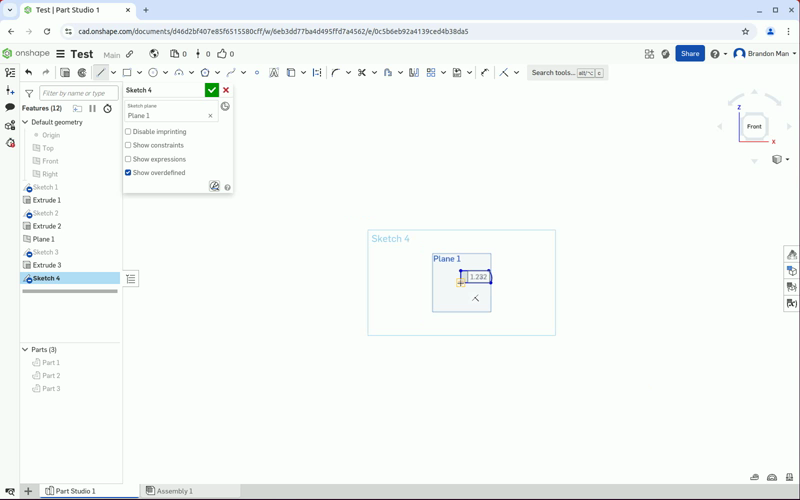
scroll(-6)
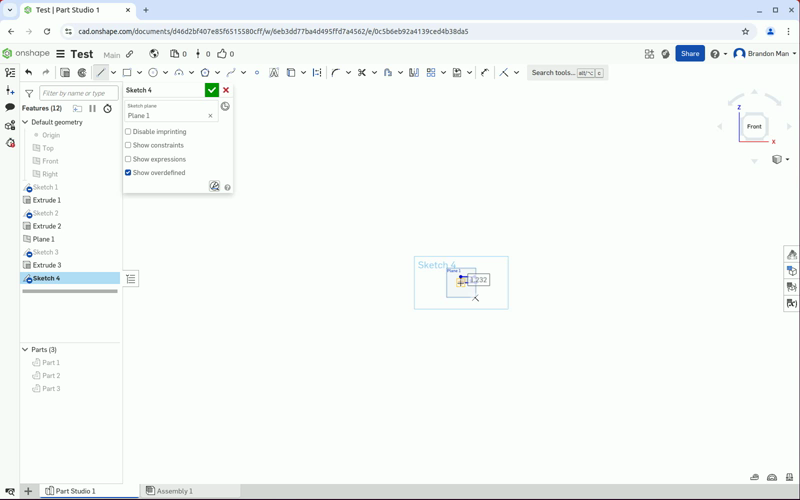
key(esc)
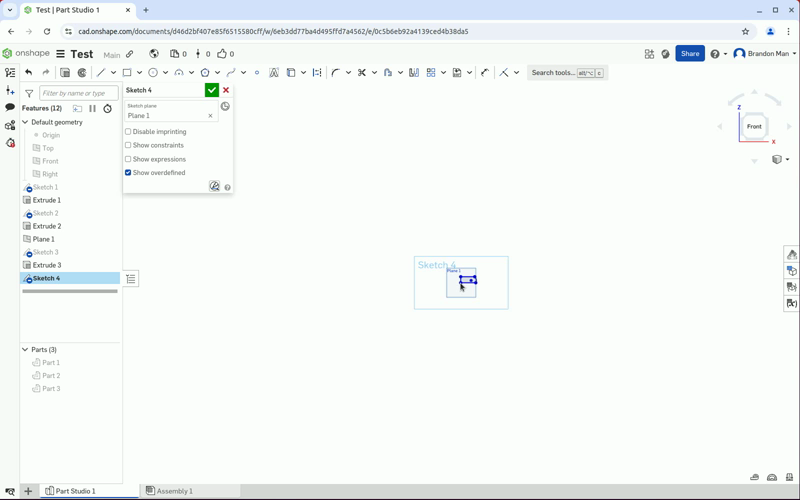
mouse_move(466, 277)
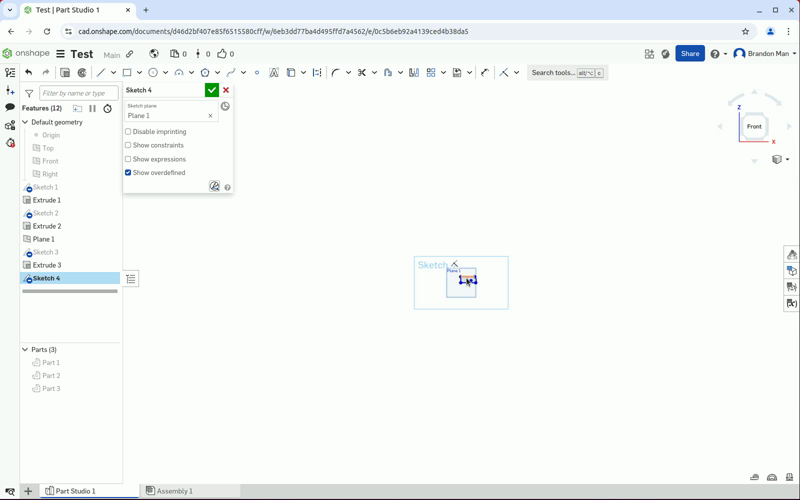
scroll(6)
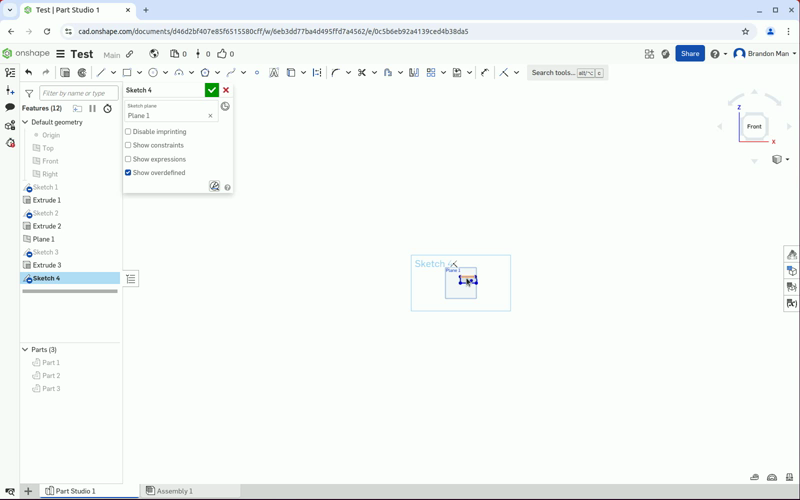
scroll(6)
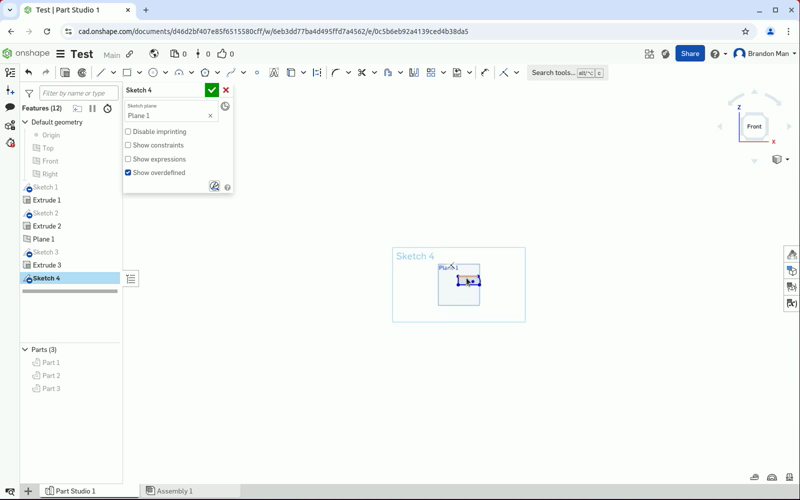
scroll(6)
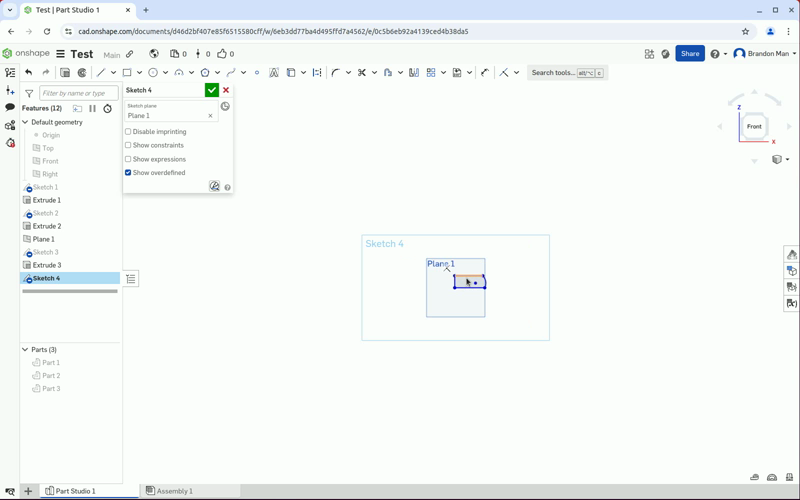
scroll(6)
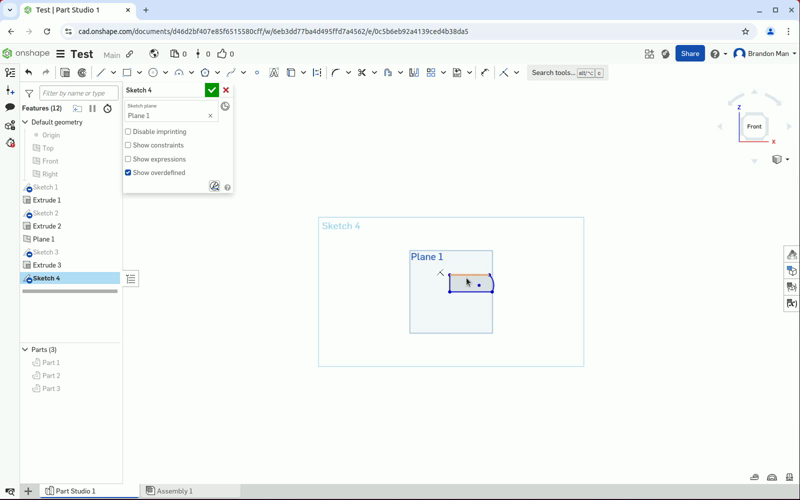
scroll(6)
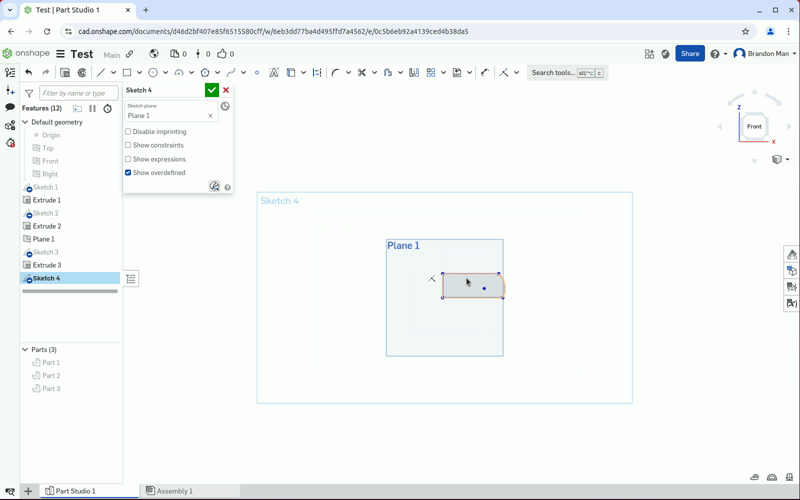
scroll(6)
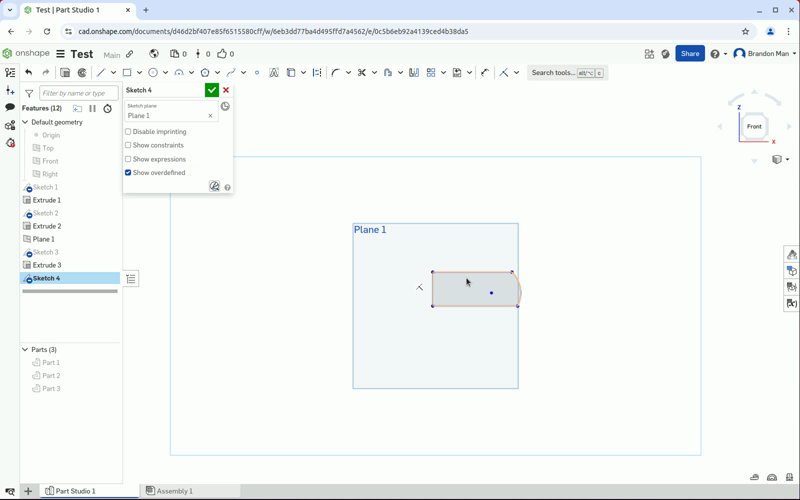
scroll(6)
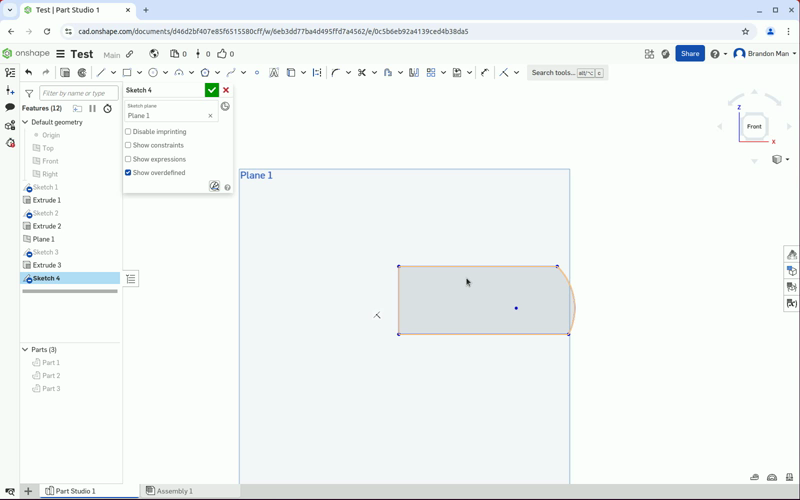
click(466, 277)
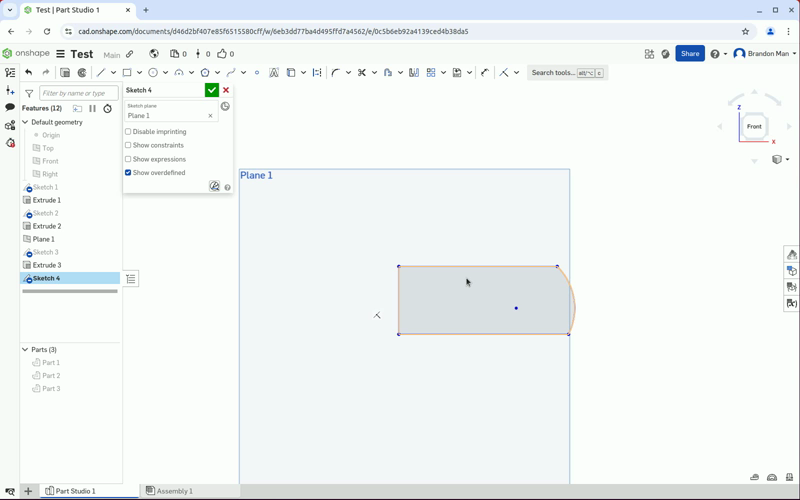
scroll(-6)
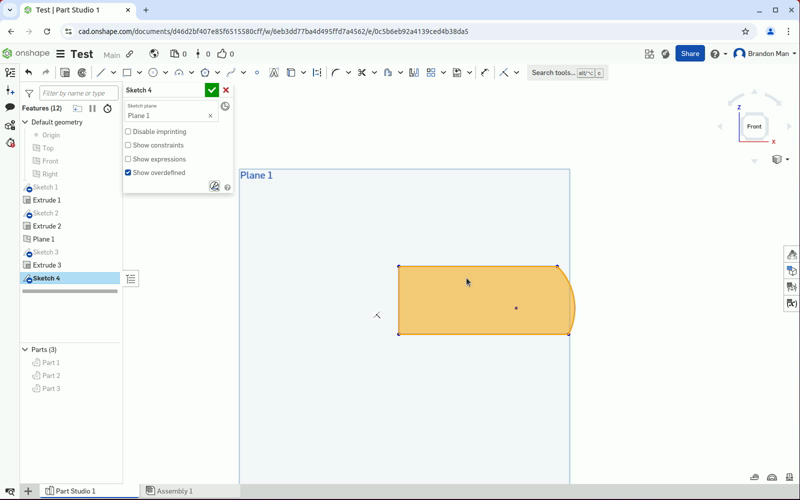
scroll(-6)
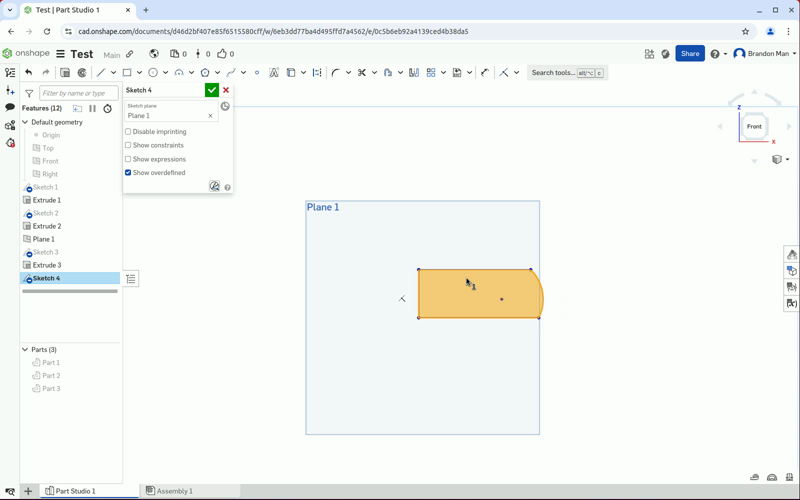
scroll(-6)
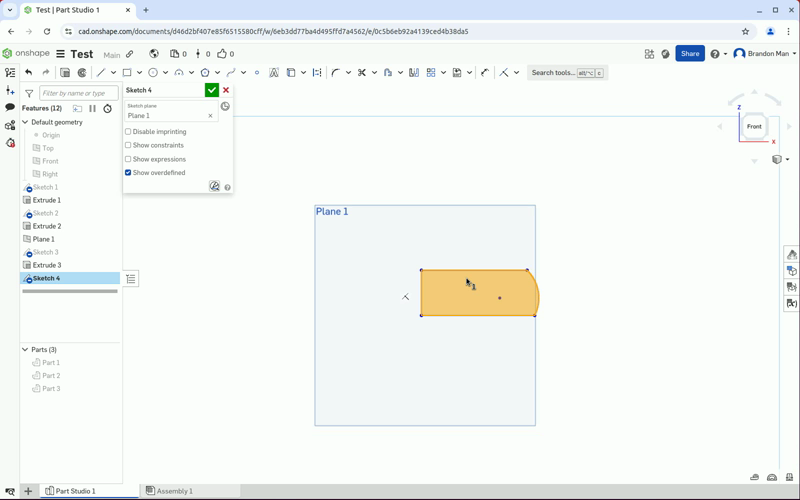
scroll(-6)
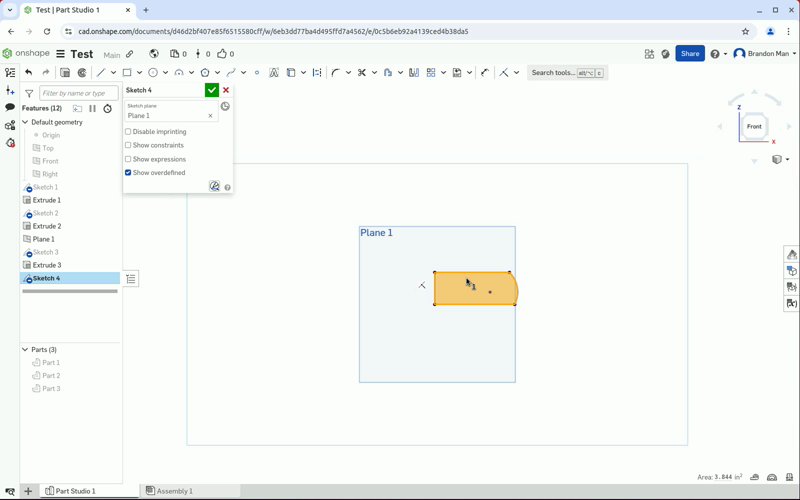
scroll(-6)
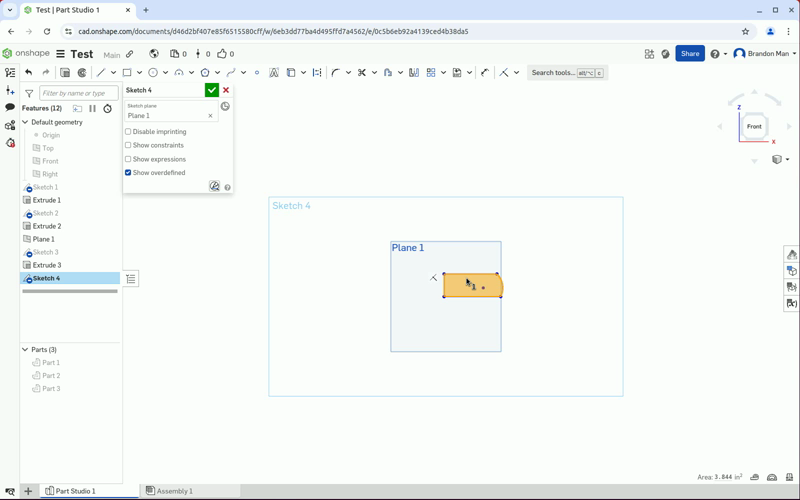
scroll(-6)
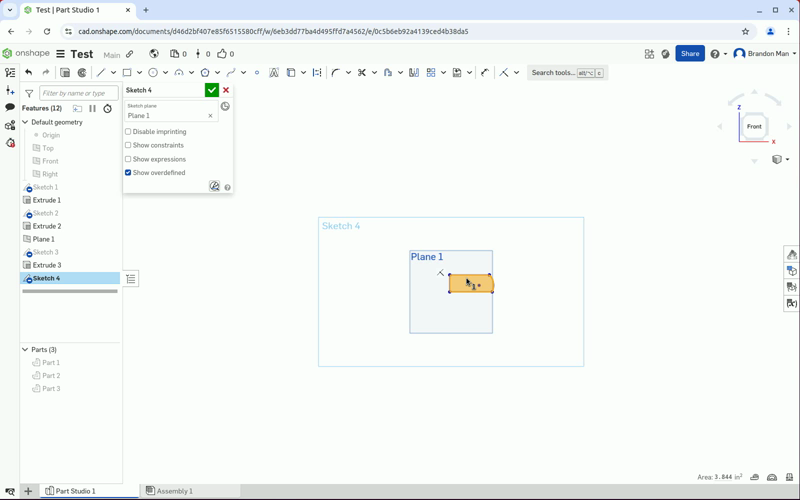
scroll(-6)
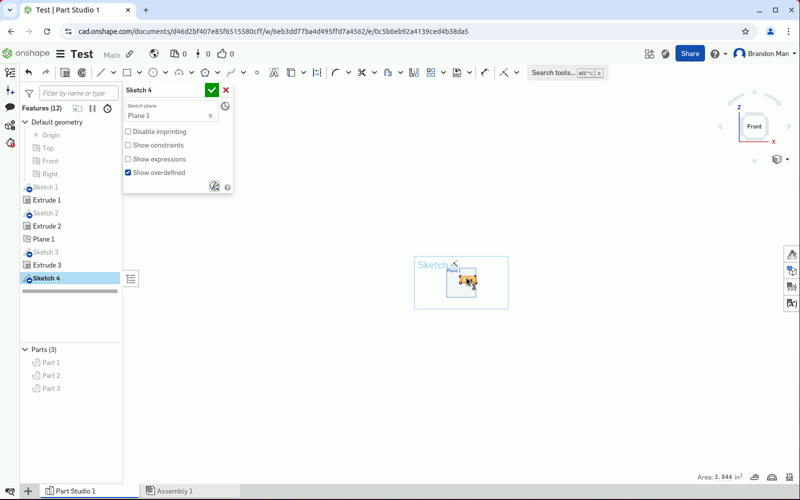
mouse_move(73, 352)
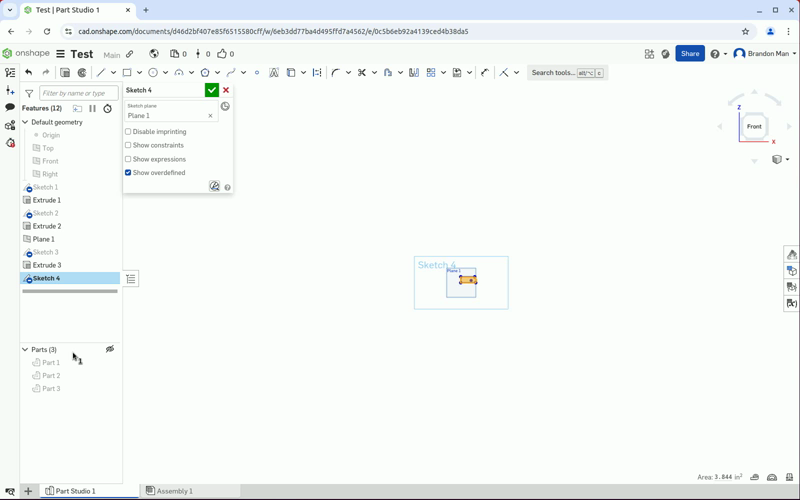
key(shift+y)
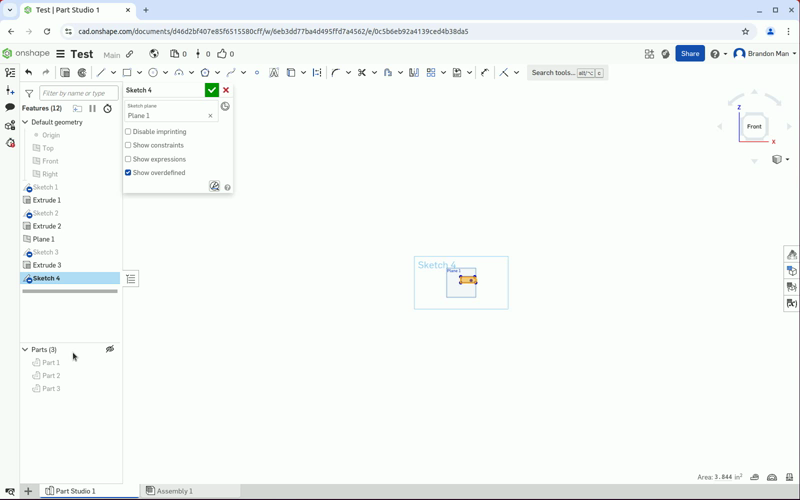
key(shift+e)
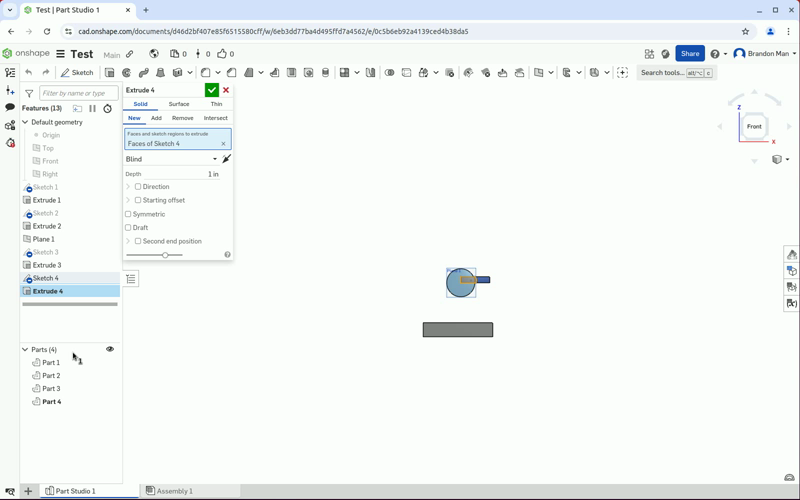
mouse_move(143, 106)
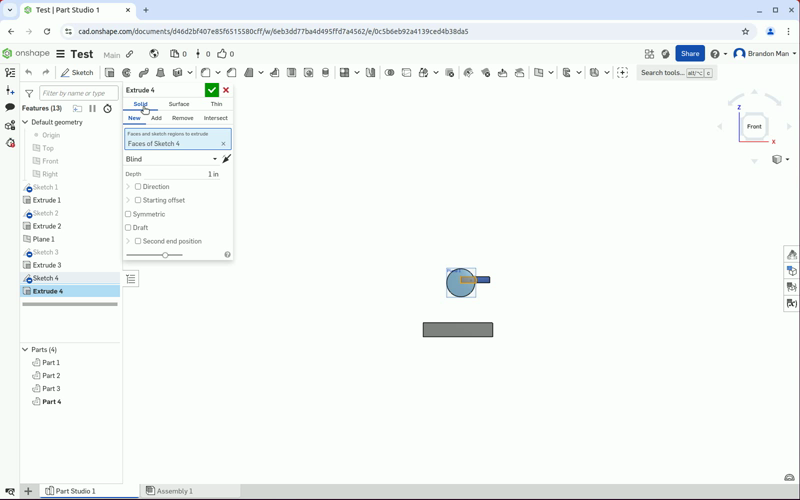
click(143, 106)
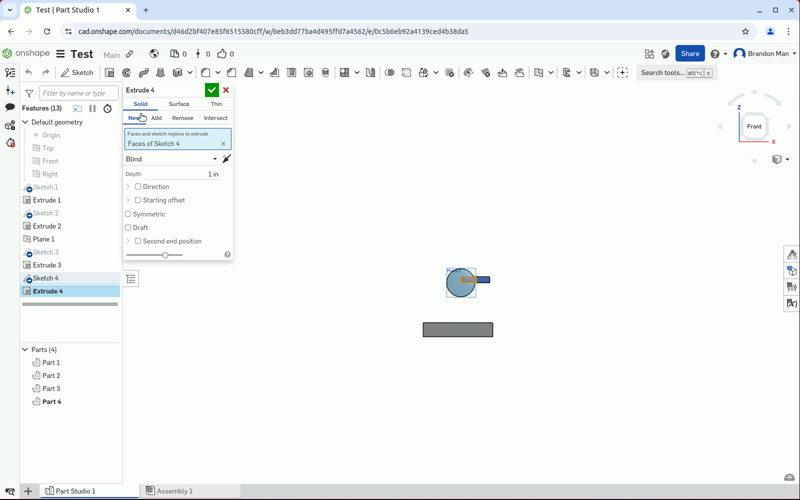
mouse_move(137, 120)
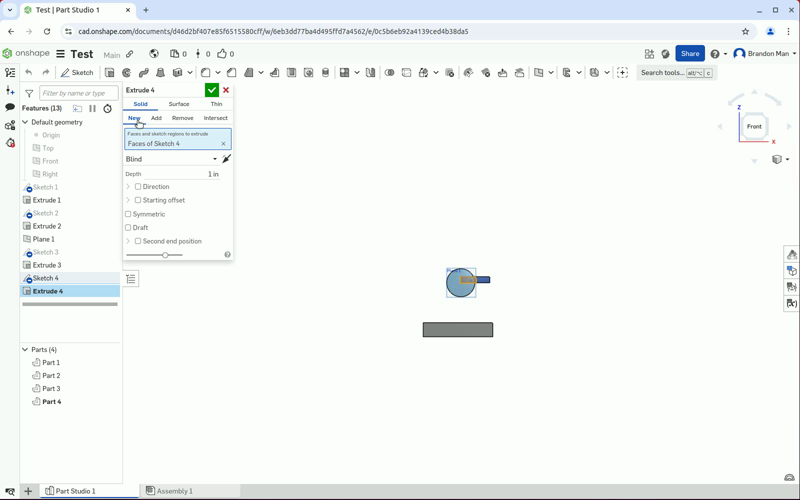
click(137, 120)
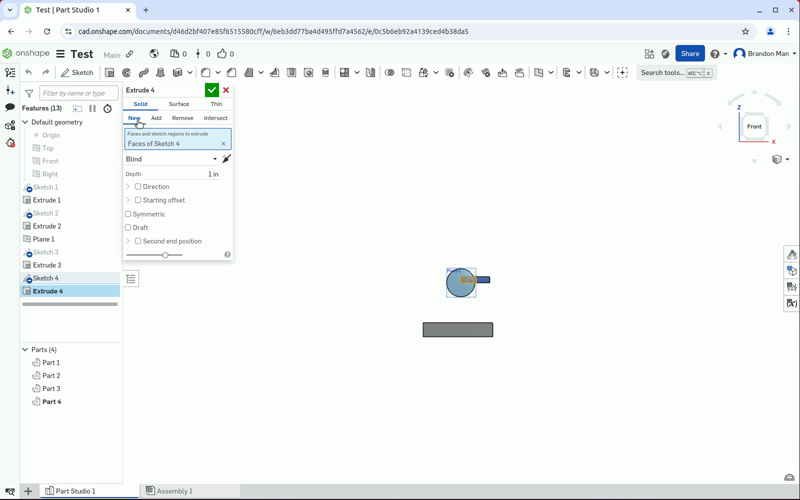
key(tab, 4)
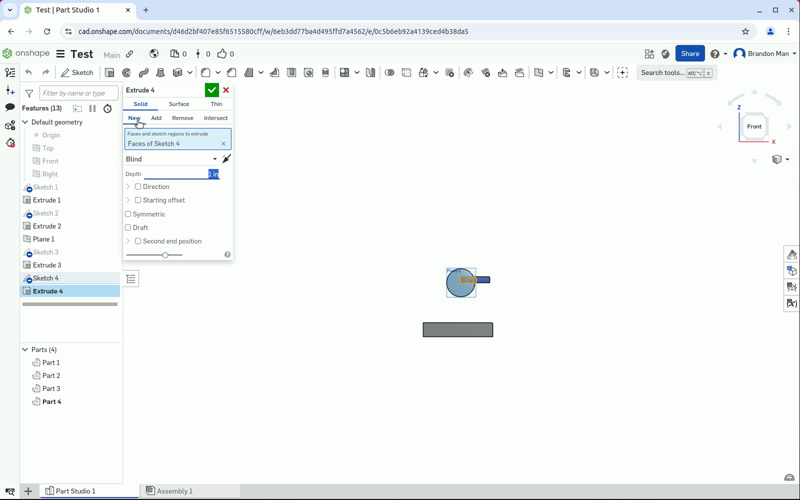
text(0.481)
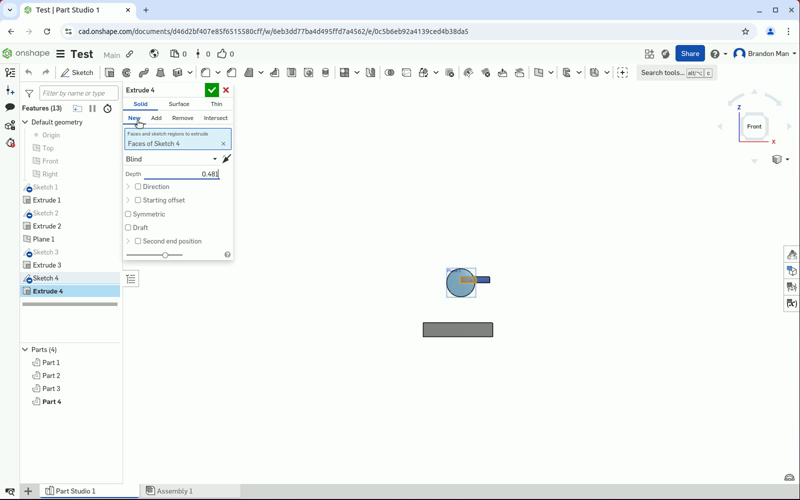
key(enter)
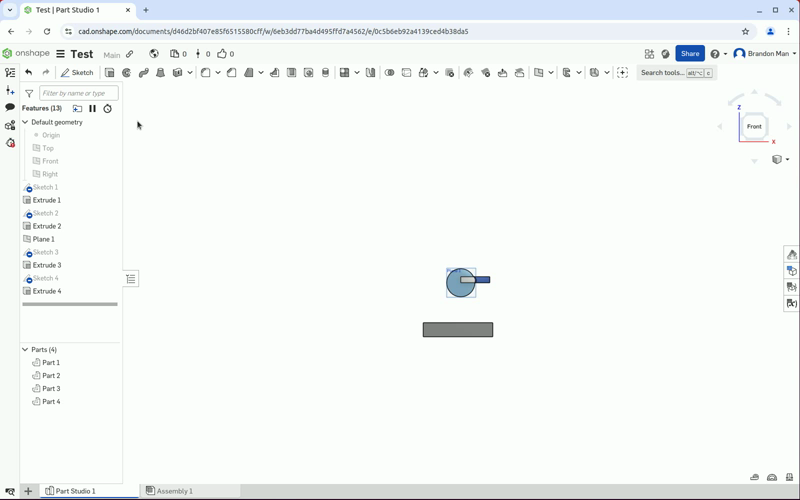
key(shift+h)
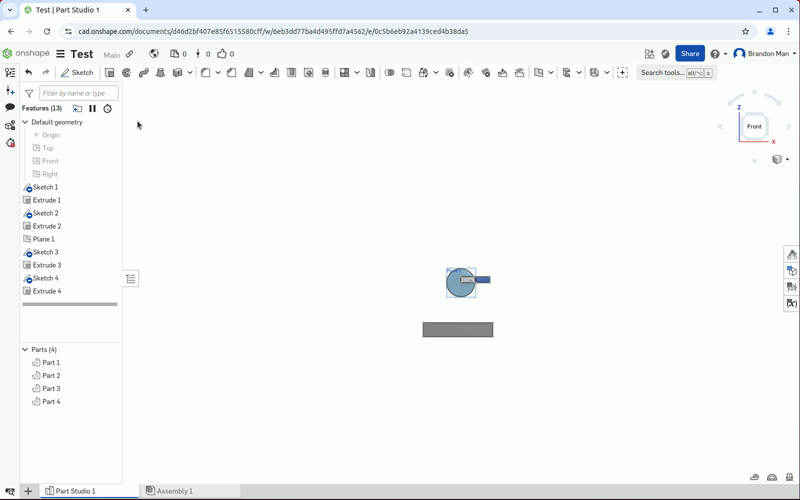
key(shift+h)
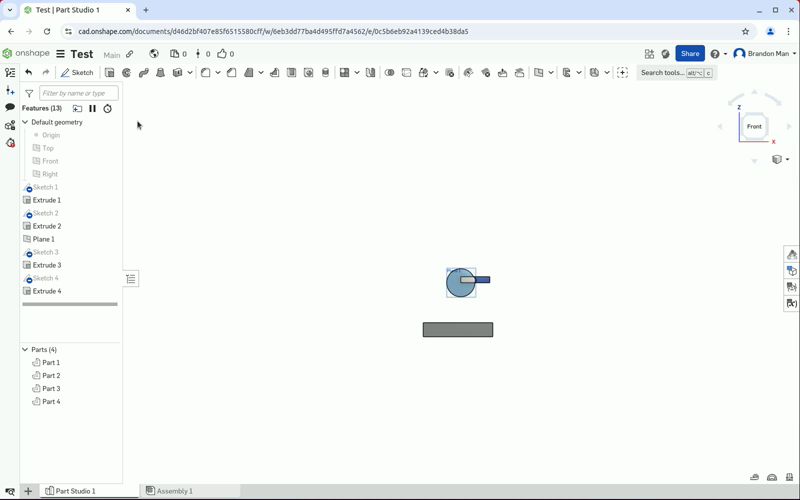
mouse_move(73, 189)
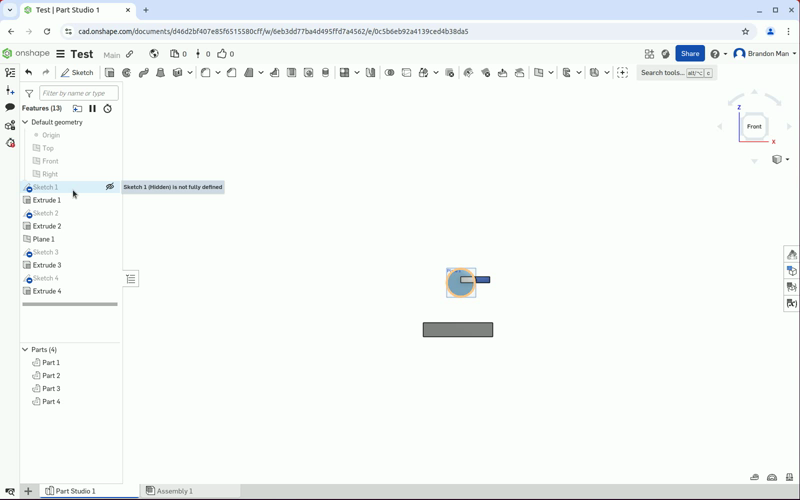
click(73, 189)
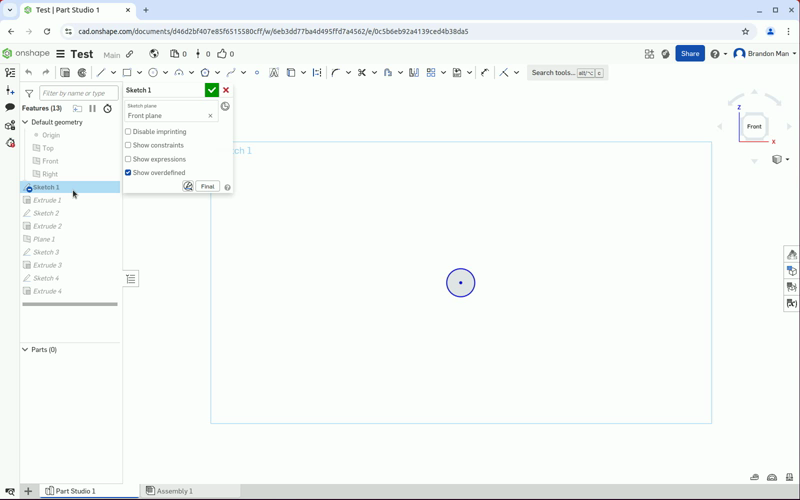
mouse_move(229, 92)
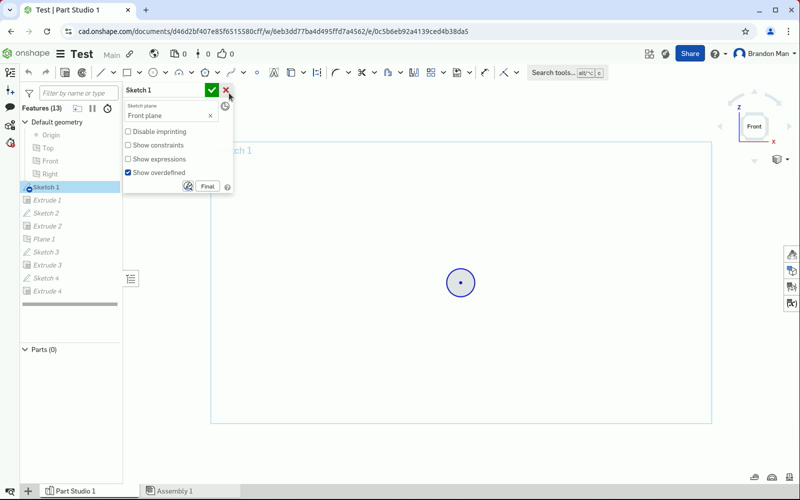
click(229, 92)
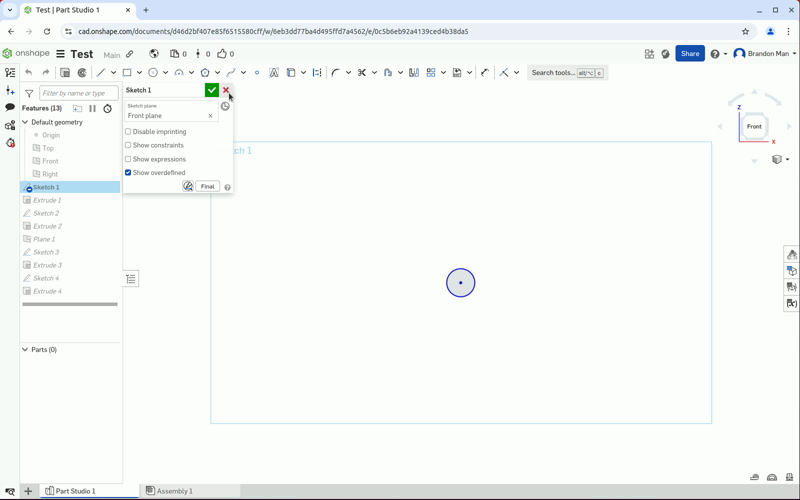
key(shift+s)
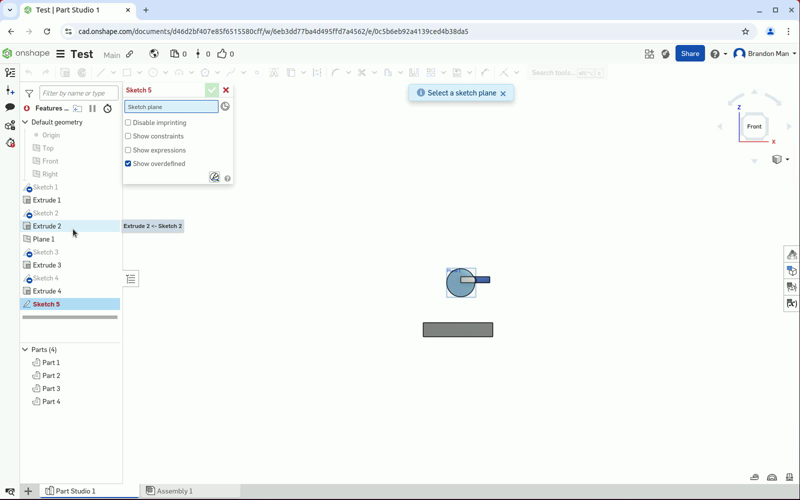
scroll(3)
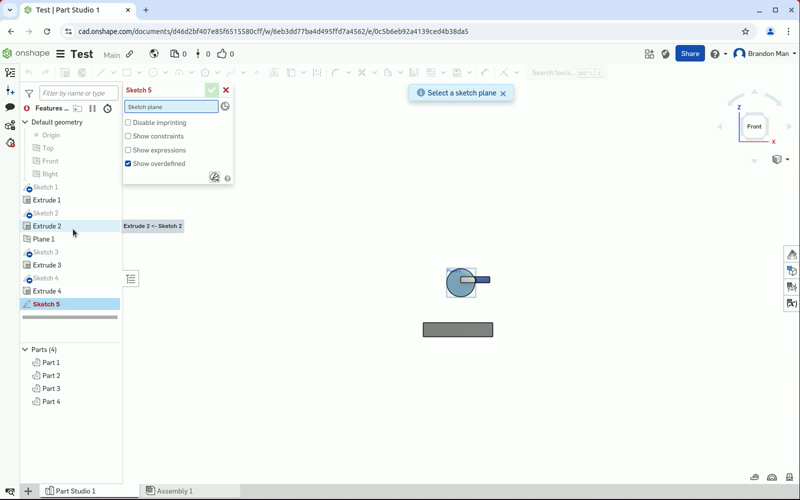
mouse_move(73, 163)
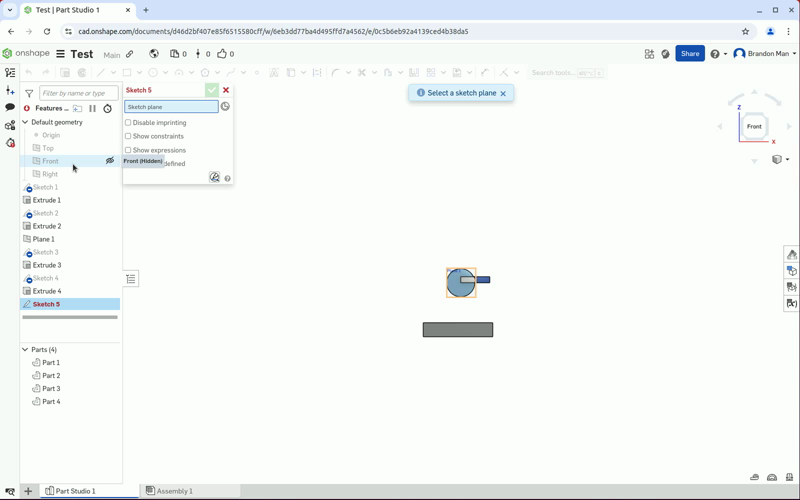
click(73, 163)
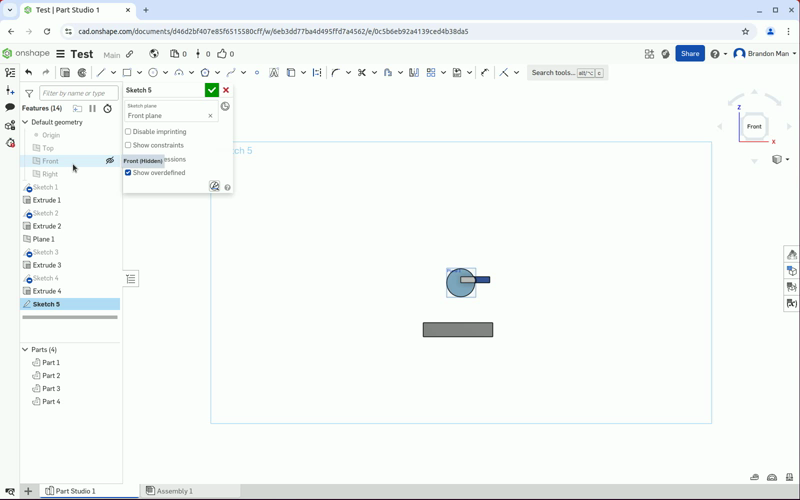
mouse_move(73, 352)
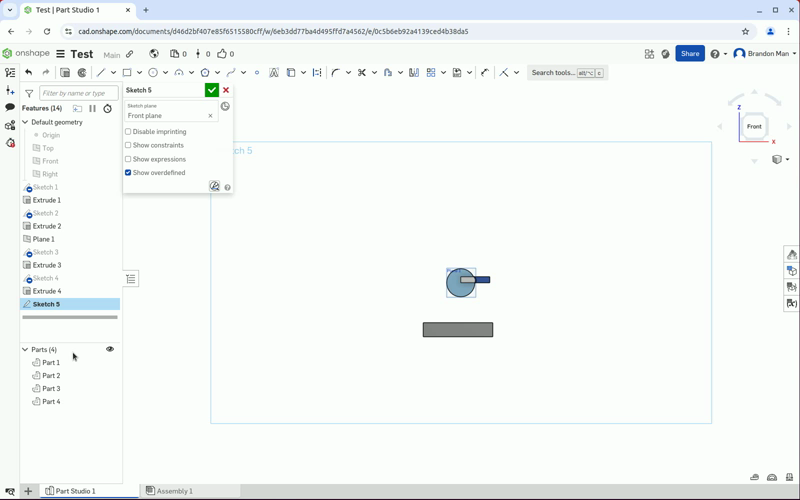
key(y)
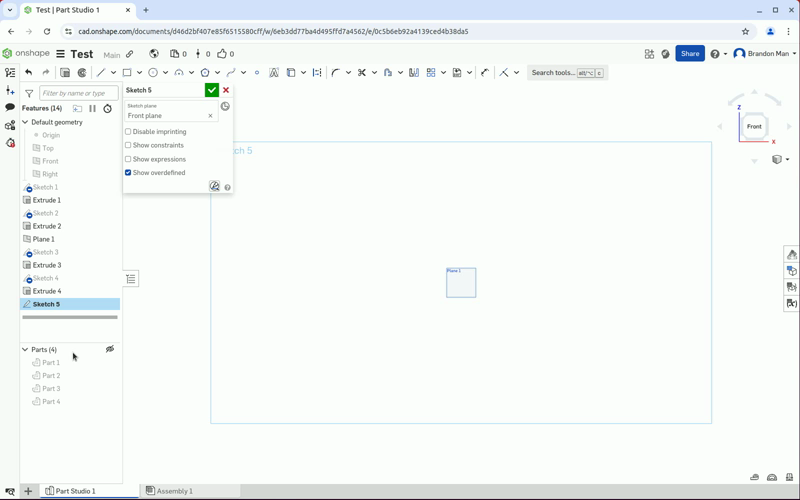
key(l)
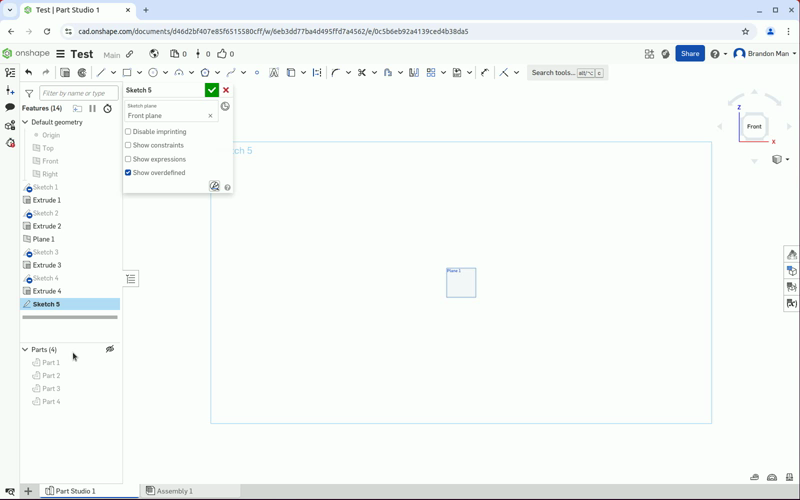
key_down(shift)
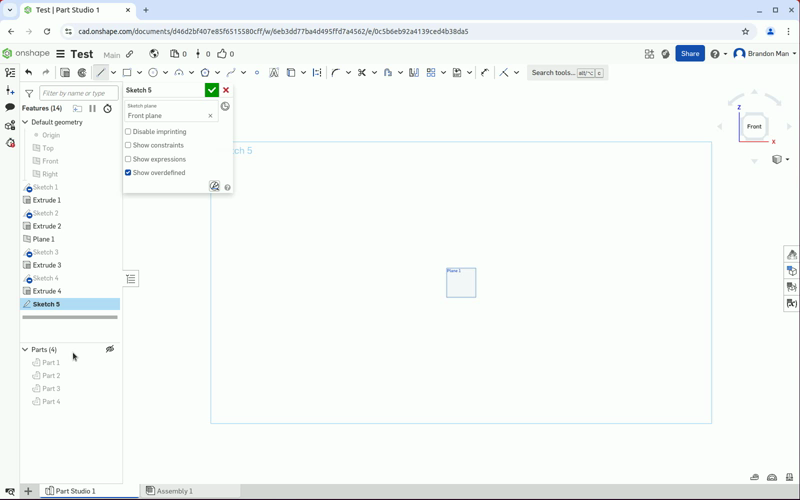
mouse_move(453, 259)
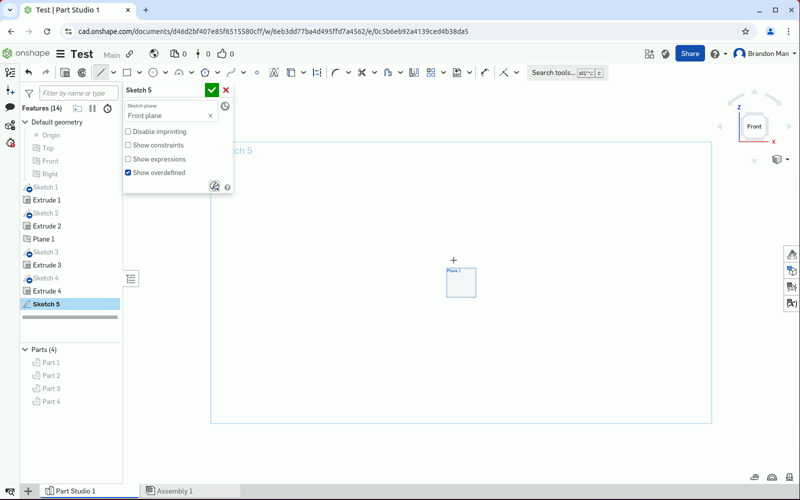
click(453, 259)
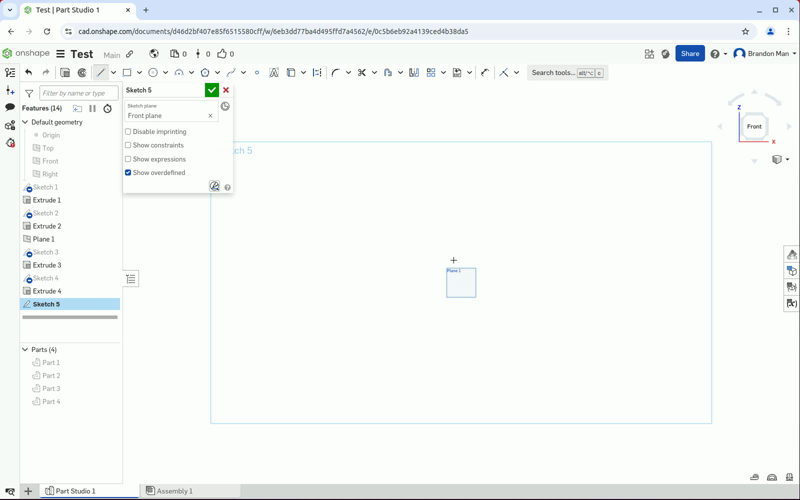
key_up(shift)
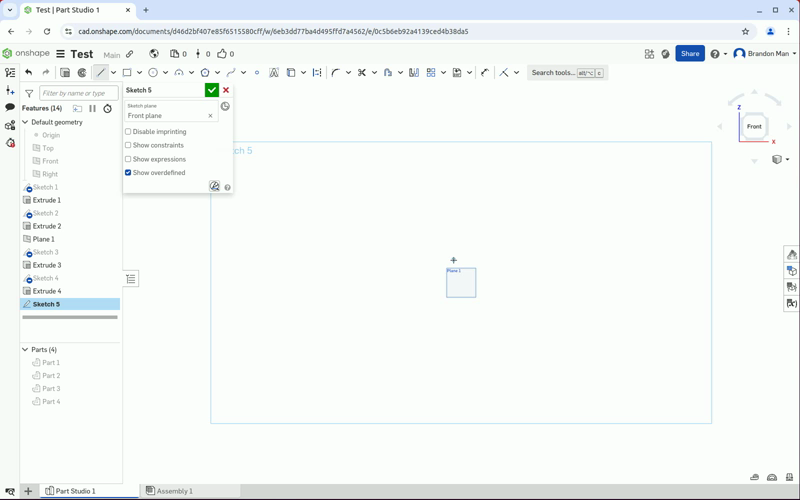
key_down(shift)
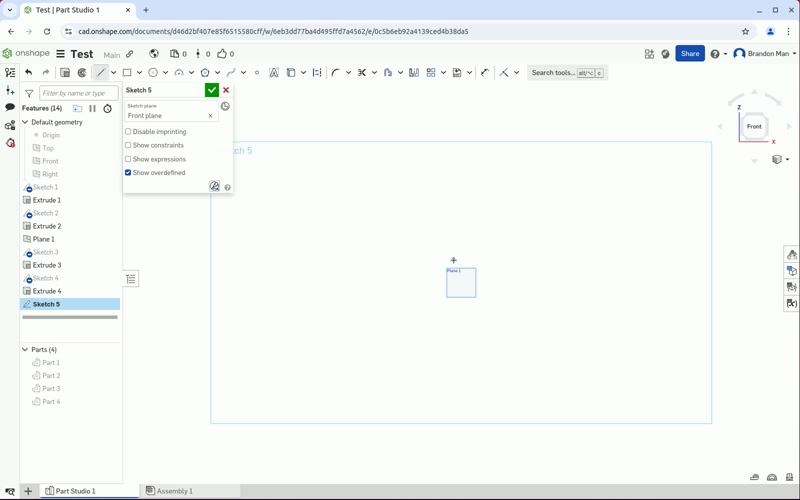
mouse_move(483, 259)
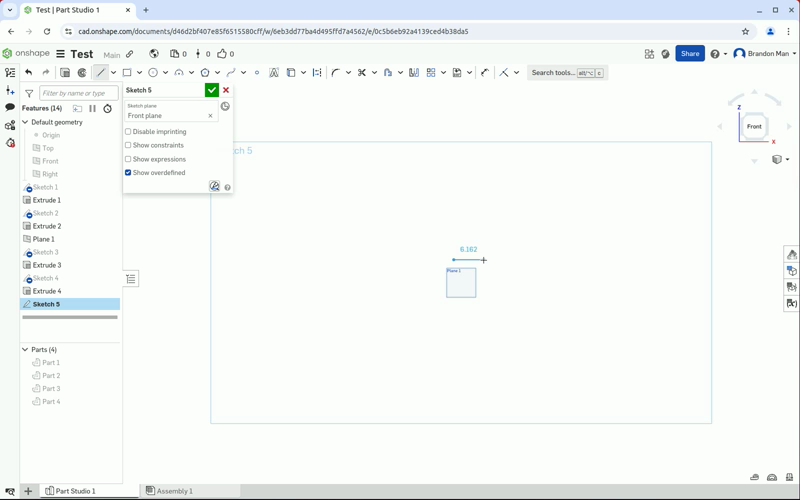
mouse_move(468, 259)
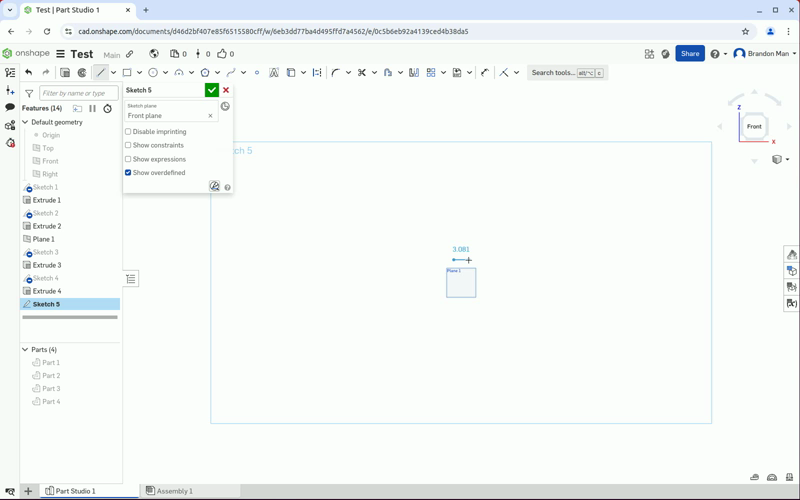
click(468, 259)
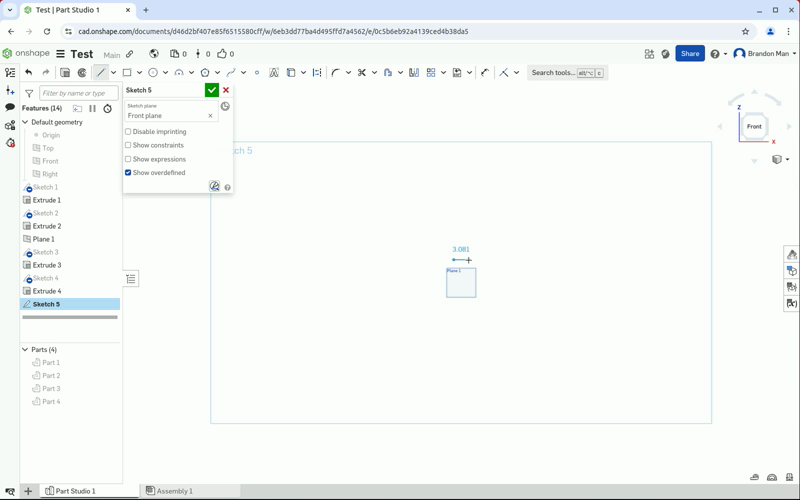
key_up(shift)
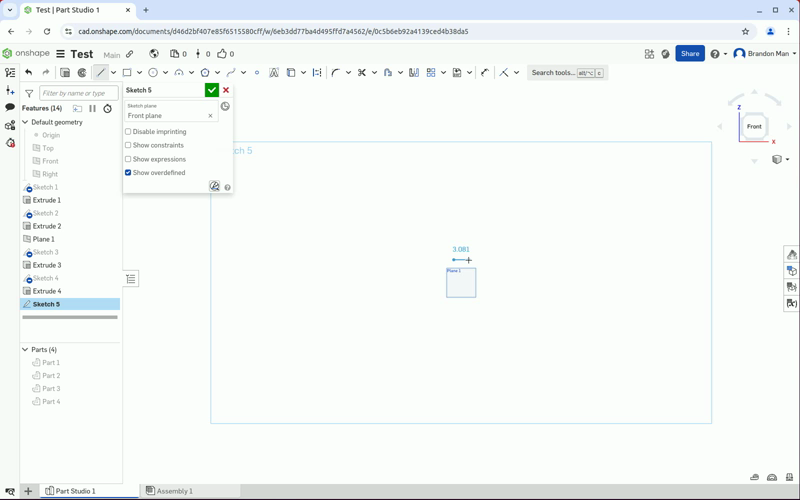
key_down(shift)
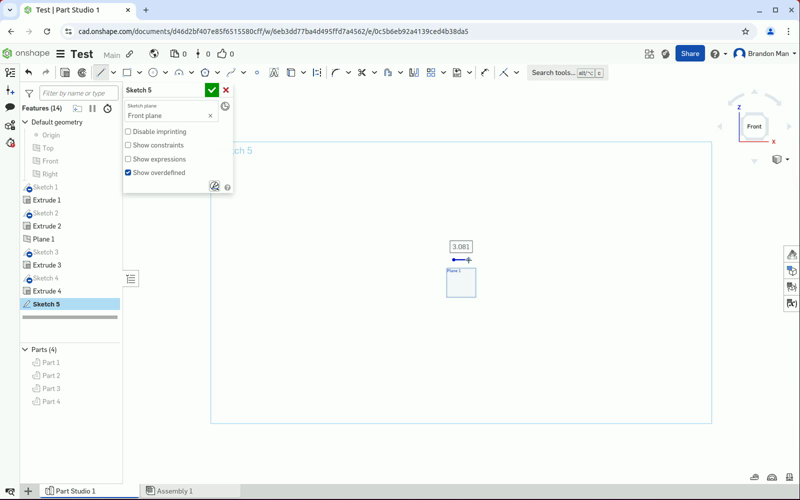
mouse_move(498, 259)
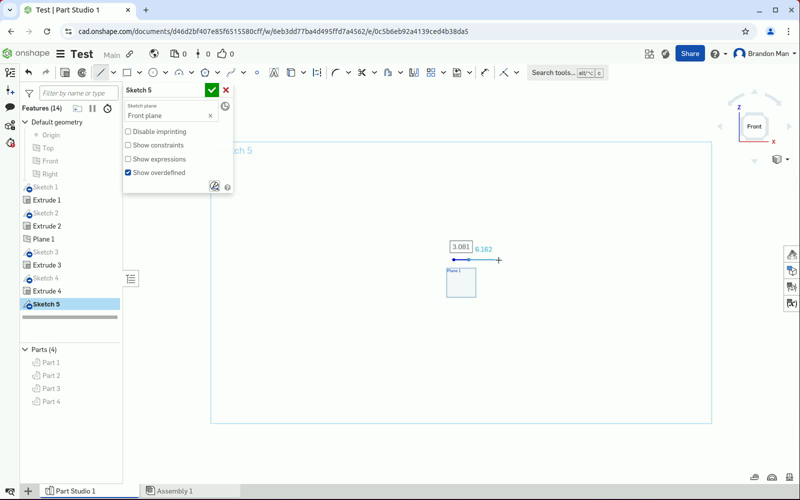
mouse_move(468, 244)
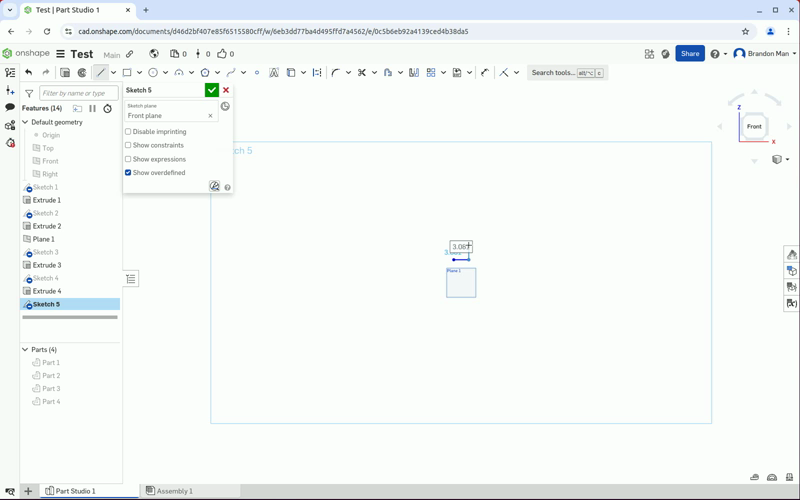
click(468, 244)
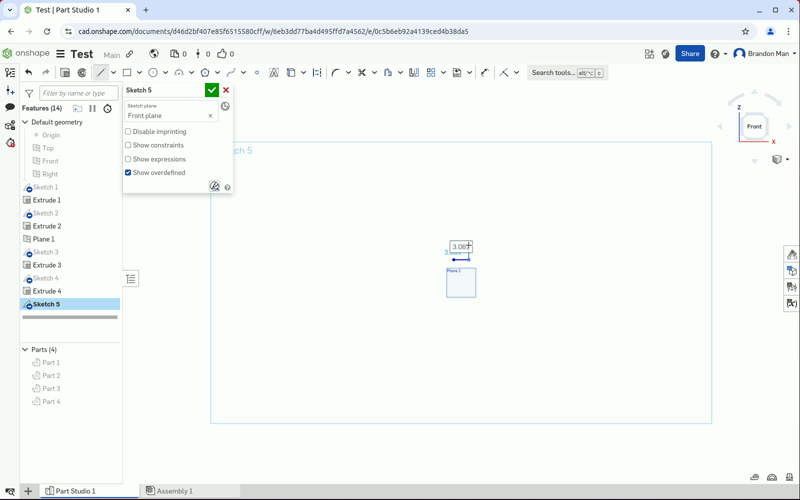
key_up(shift)
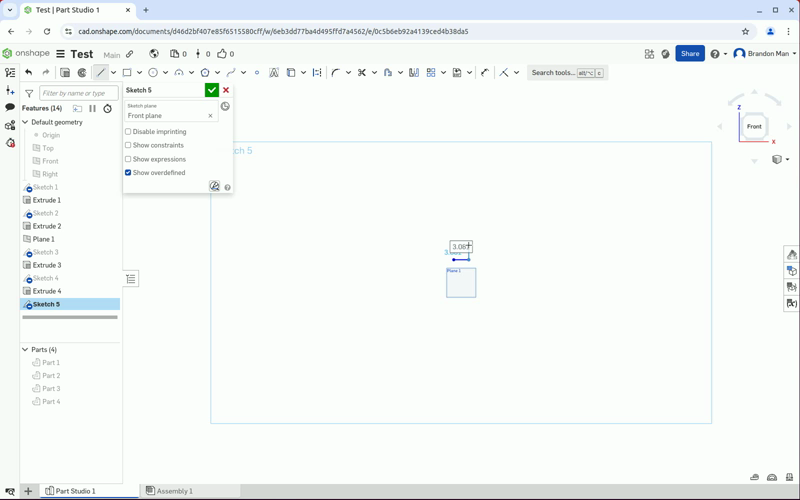
key_down(shift)
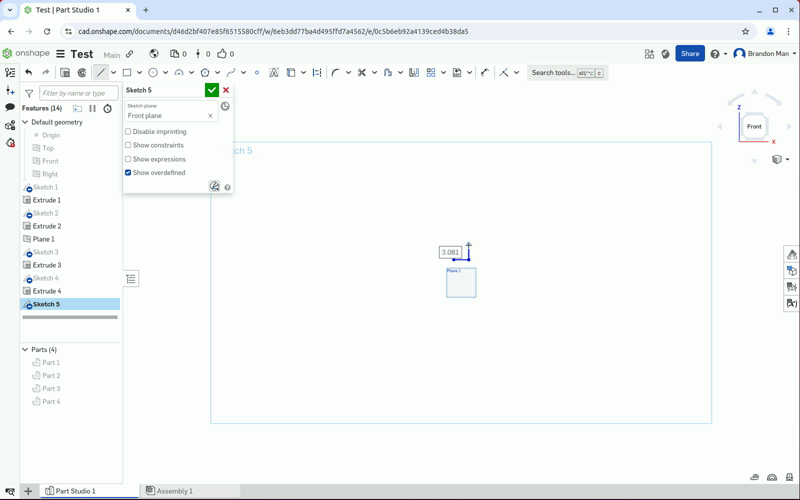
mouse_move(498, 244)
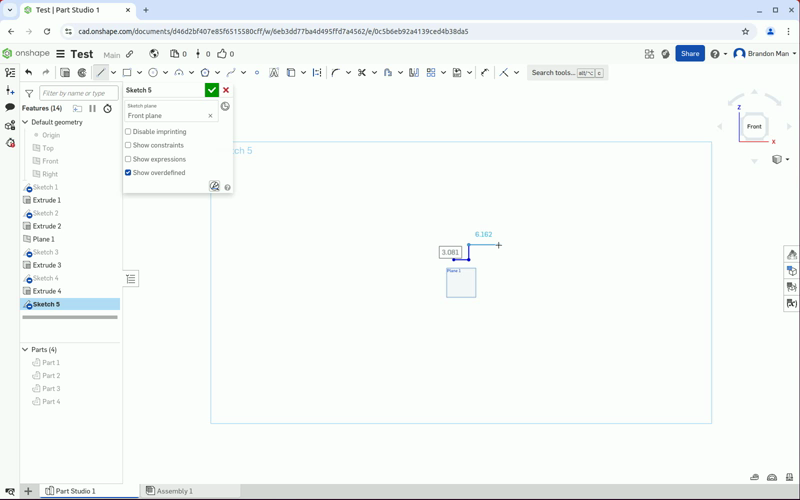
mouse_move(453, 244)
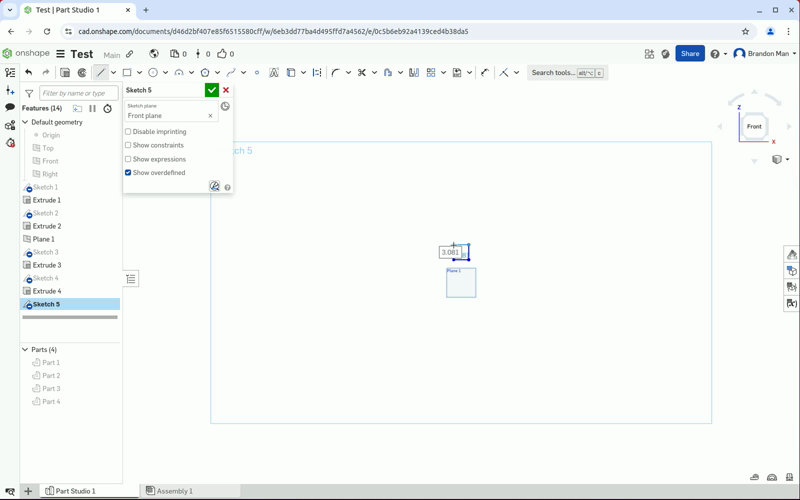
click(453, 244)
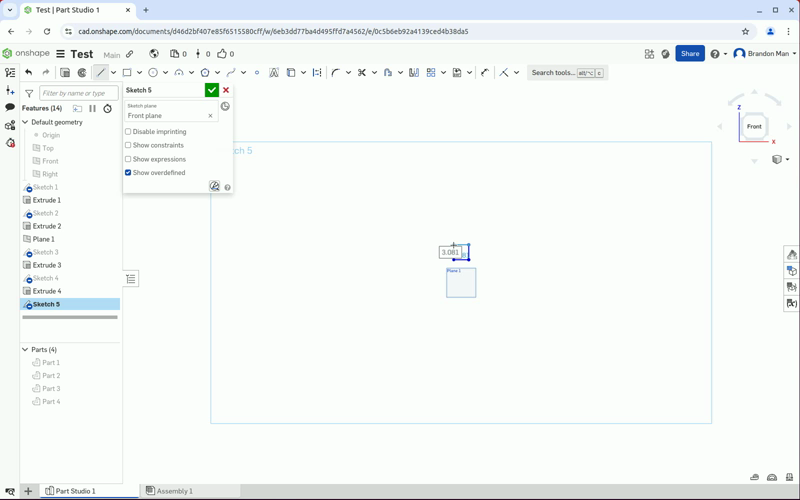
key_up(shift)
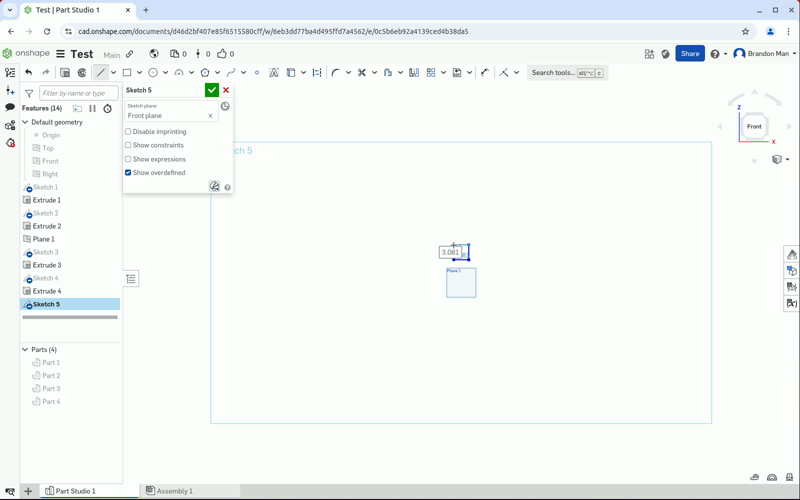
mouse_move(483, 244)
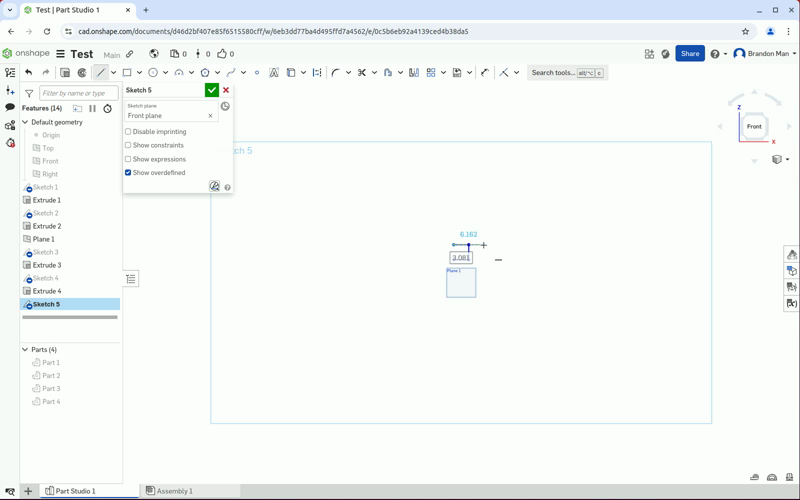
key_down(shift)
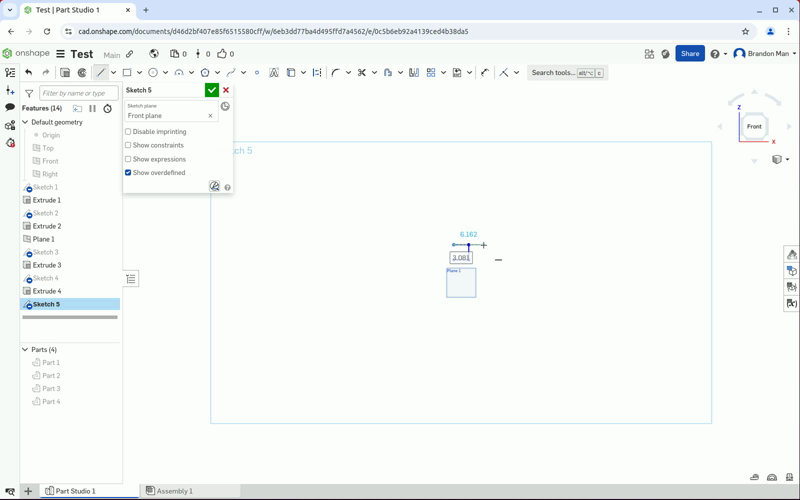
mouse_move(453, 259)
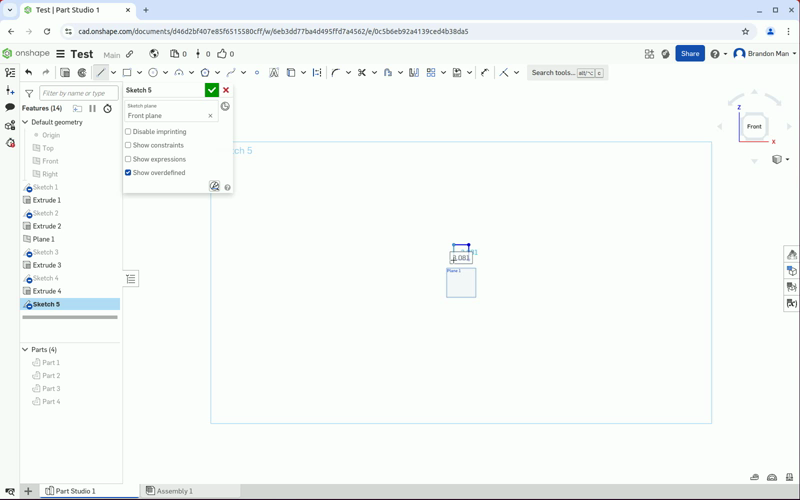
key_up(shift)
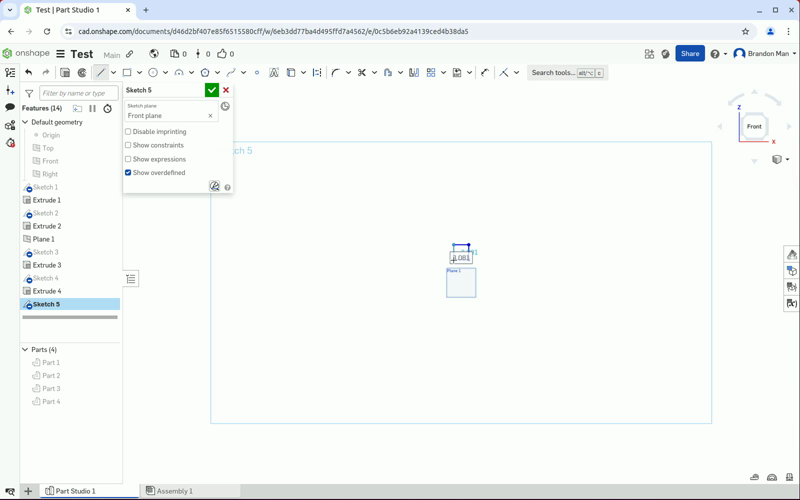
click(453, 259)
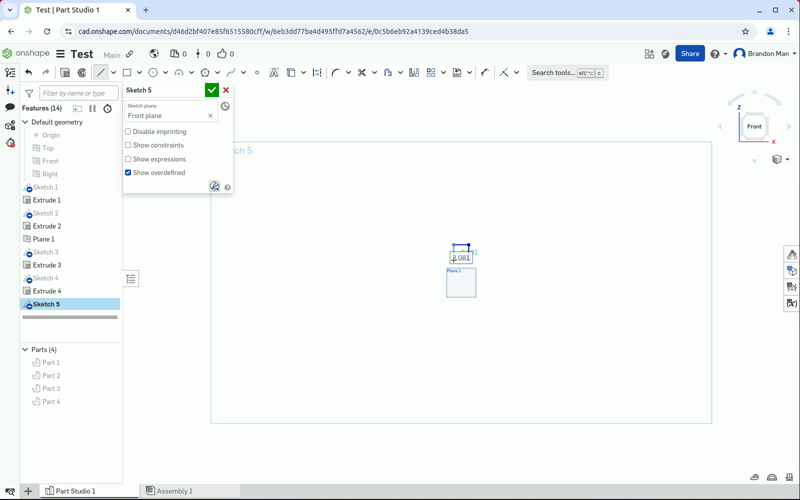
key(esc)
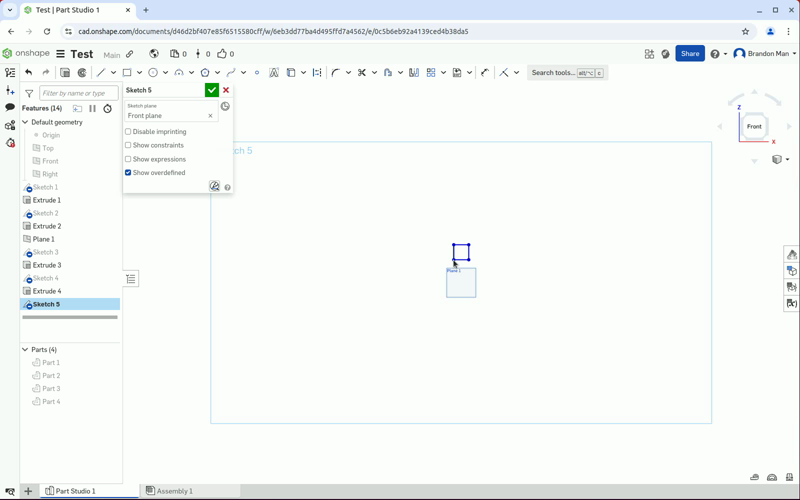
mouse_move(464, 257)
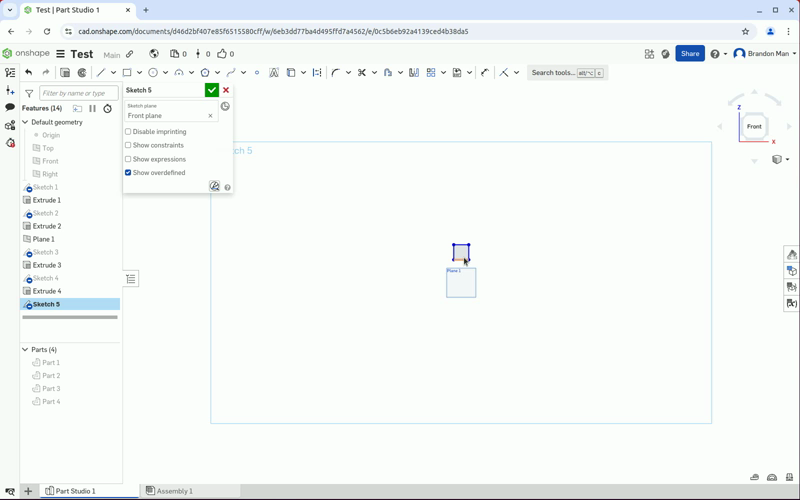
scroll(6)
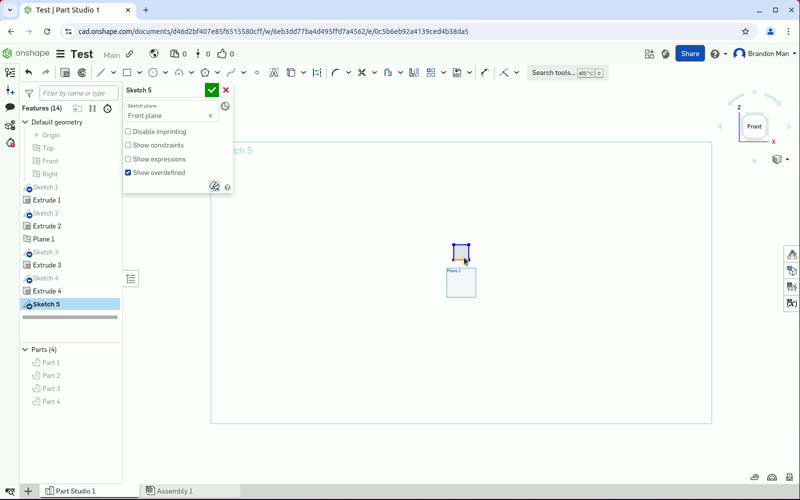
scroll(6)
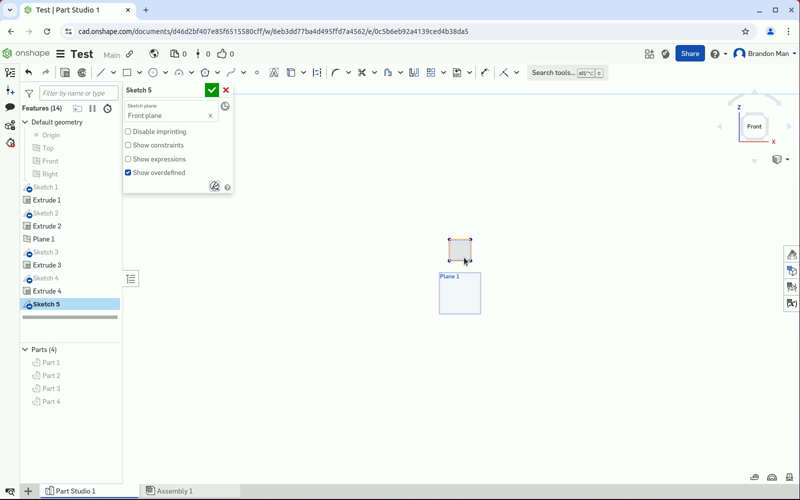
scroll(6)
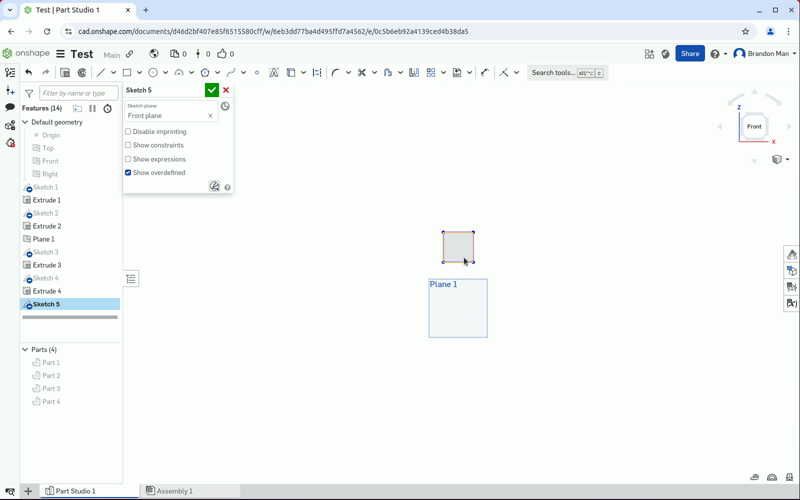
scroll(6)
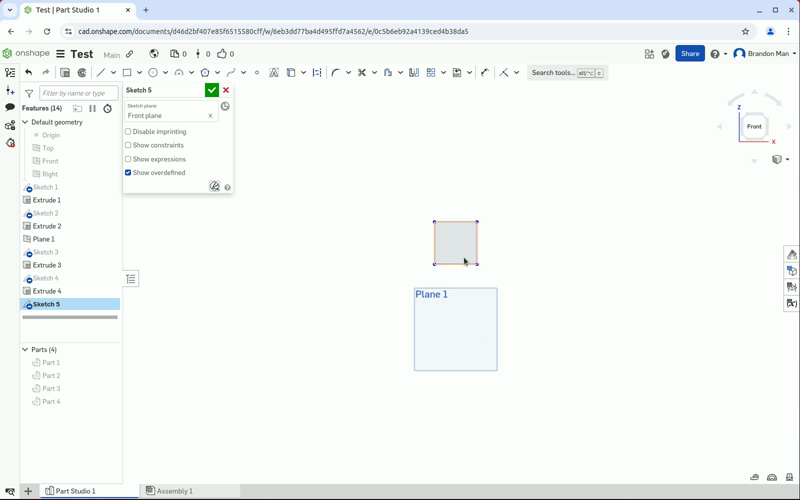
scroll(6)
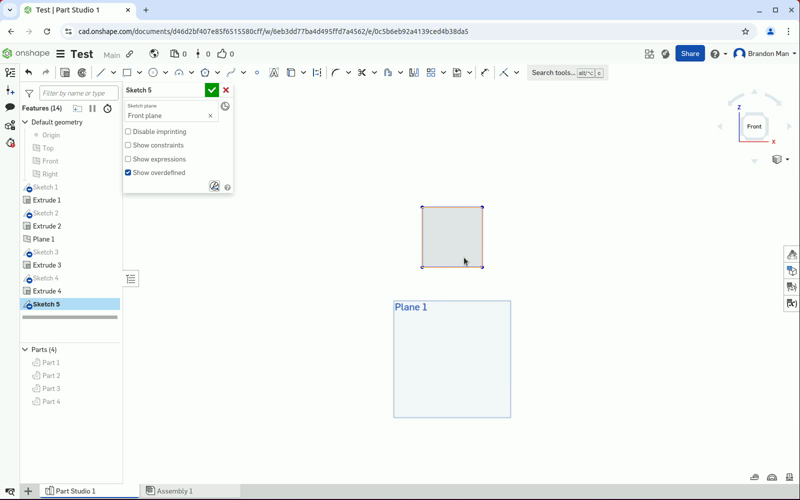
scroll(6)
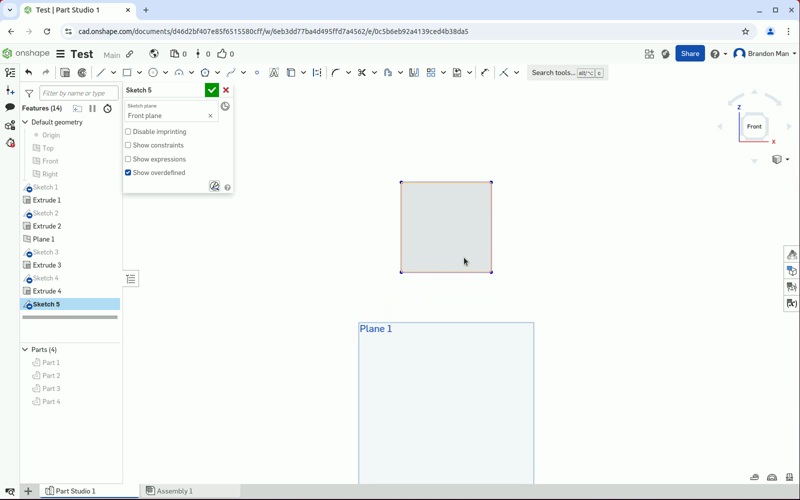
scroll(6)
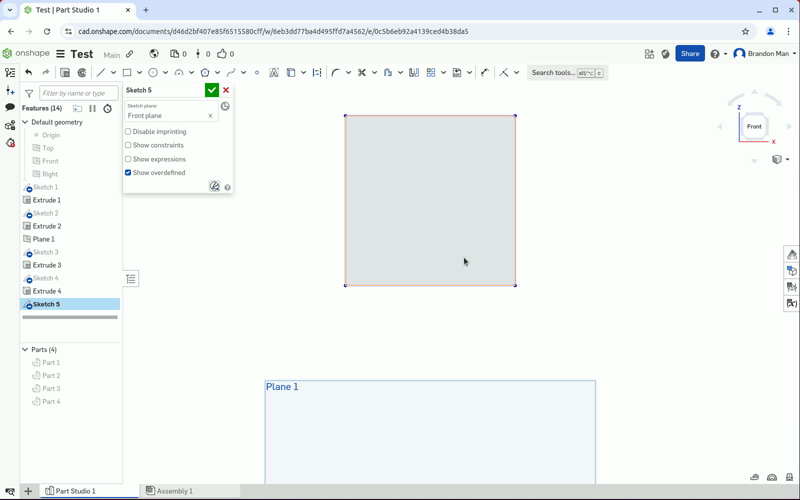
click(464, 257)
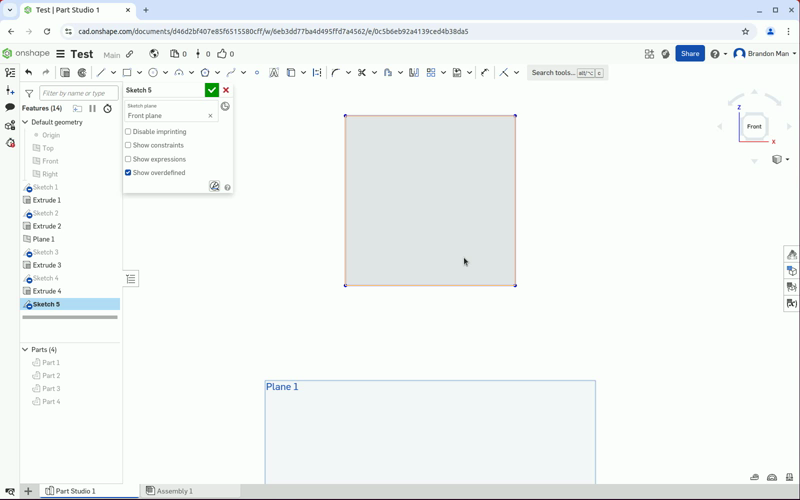
scroll(-6)
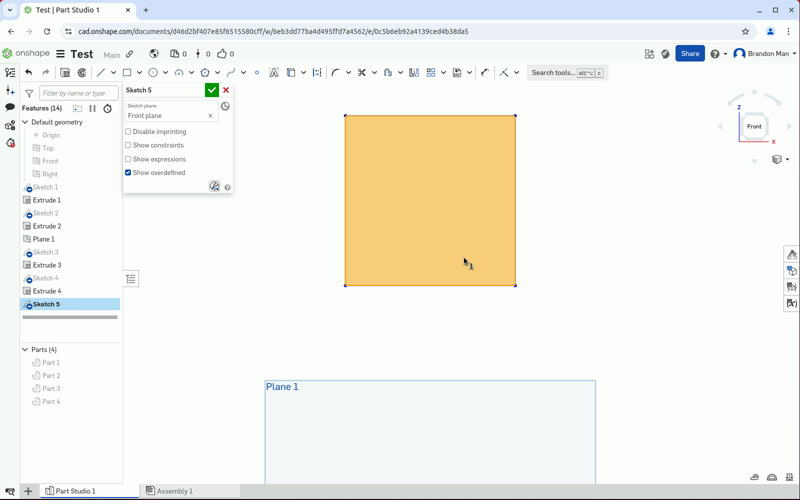
scroll(-6)
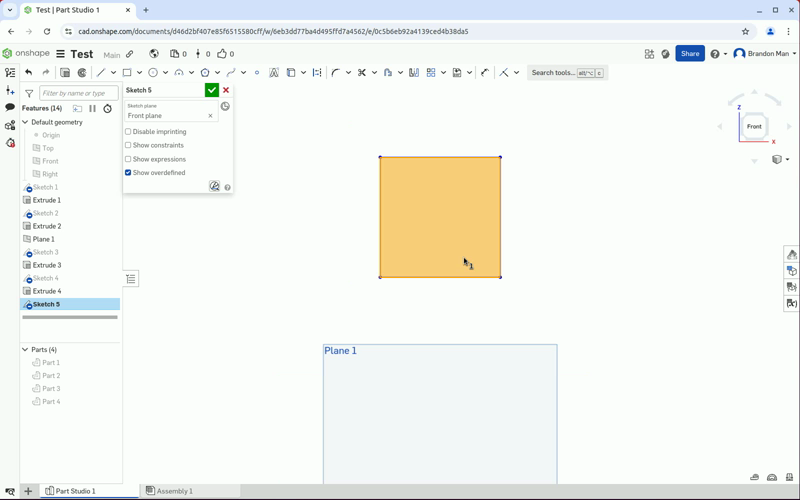
scroll(-6)
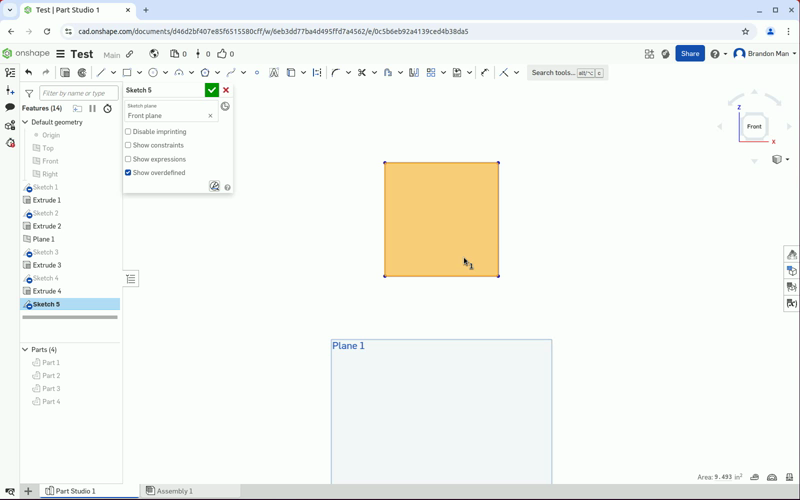
scroll(-6)
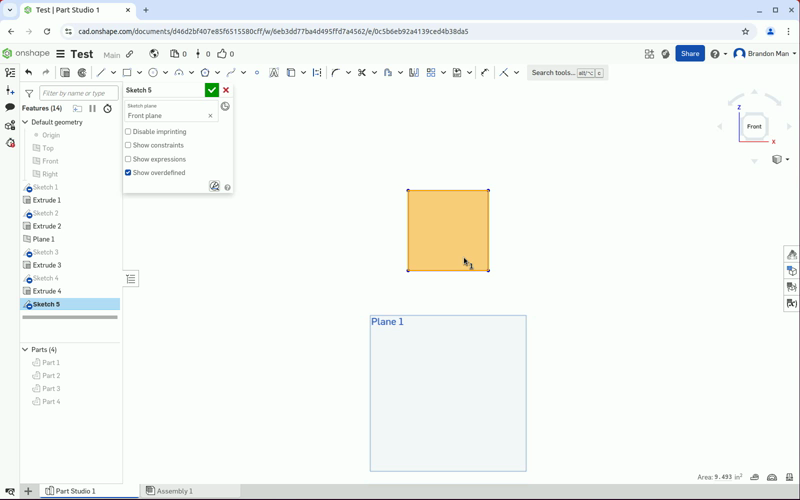
scroll(-6)
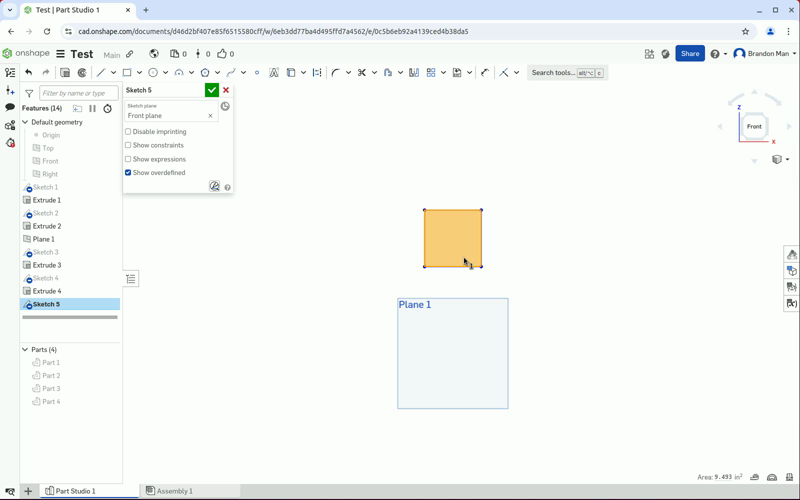
scroll(-6)
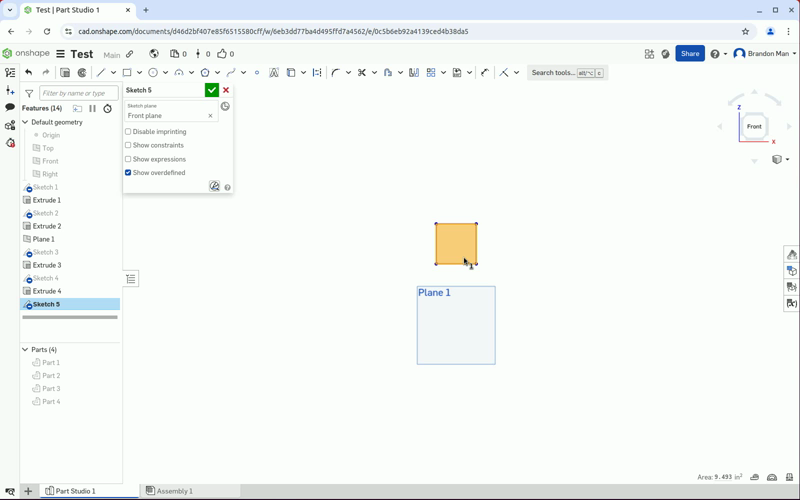
scroll(-6)
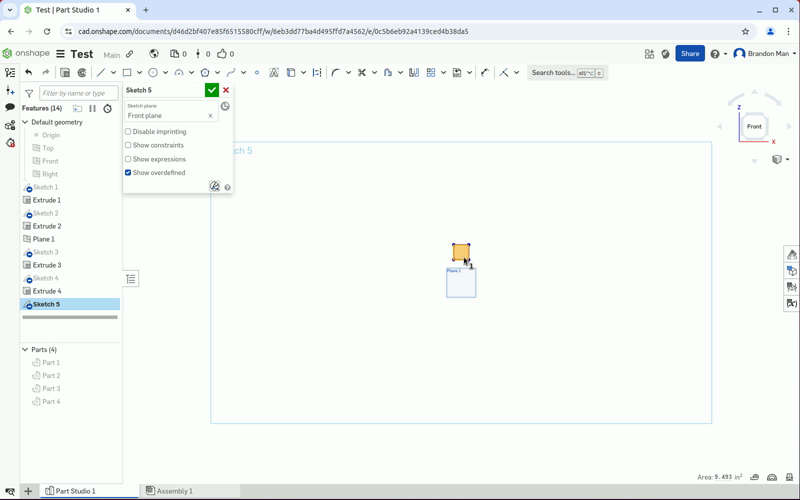
mouse_move(73, 352)
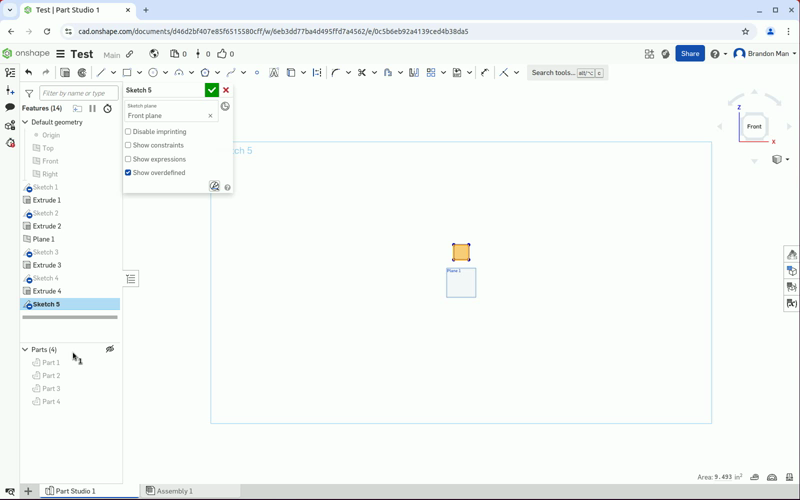
key(shift+y)
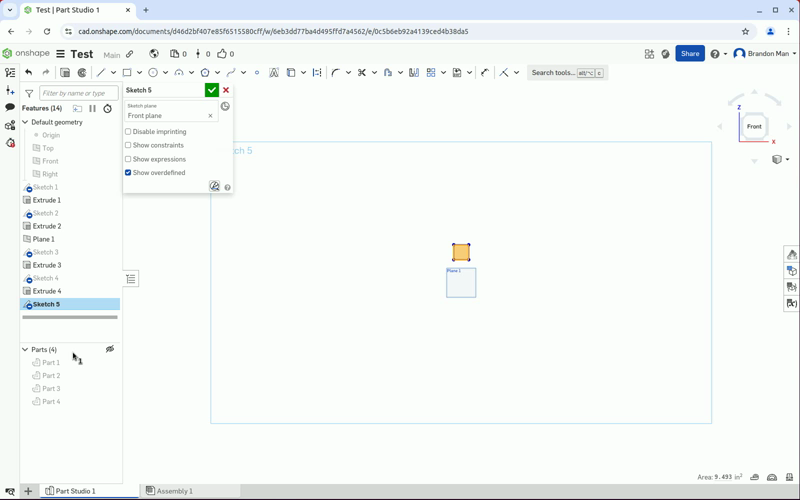
key(shift+e)
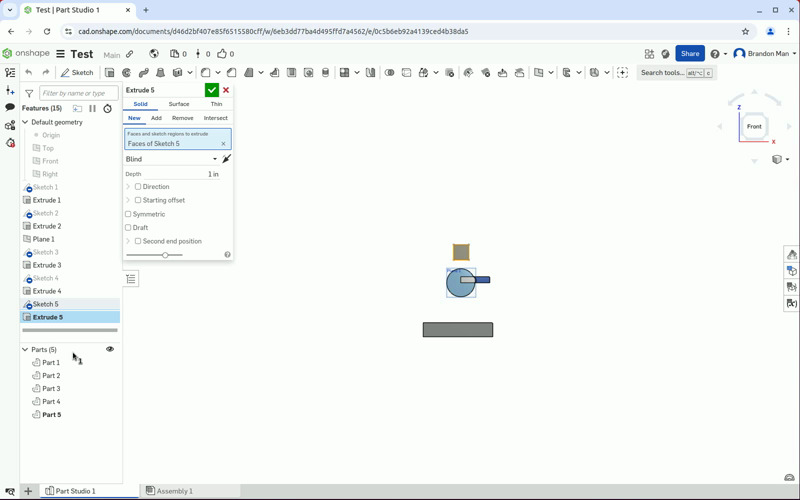
mouse_move(143, 106)
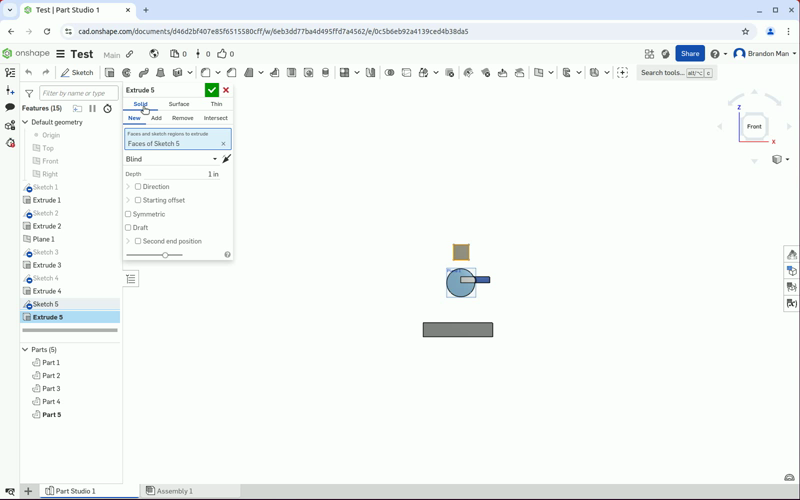
click(143, 106)
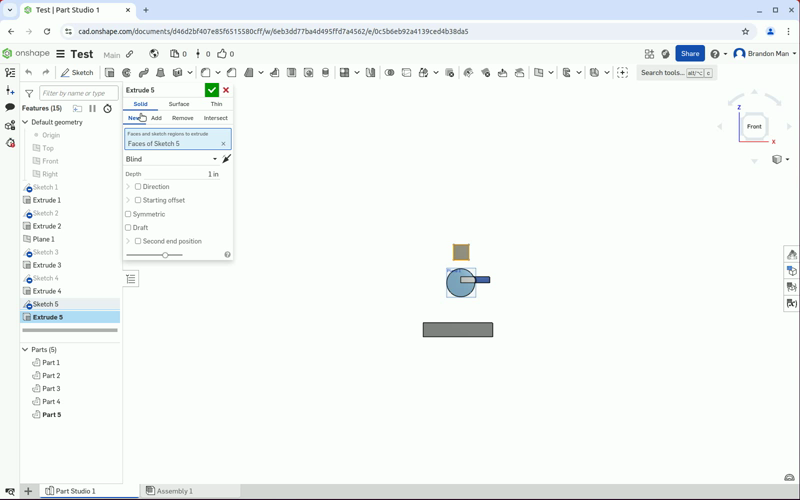
mouse_move(137, 120)
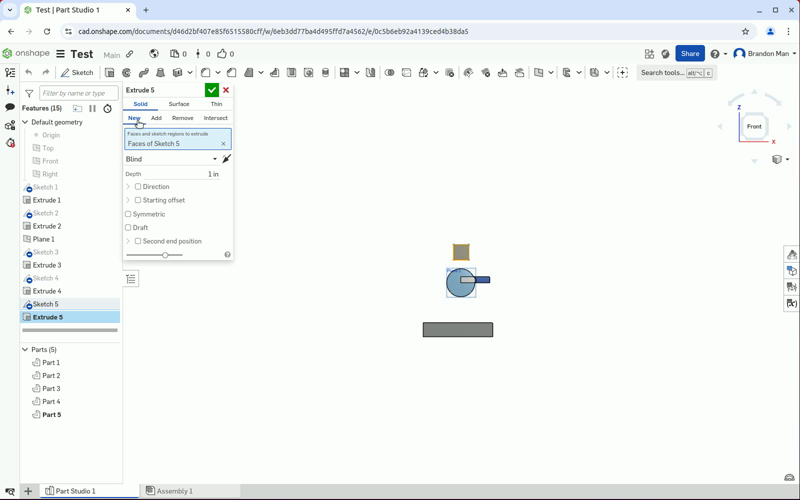
click(137, 120)
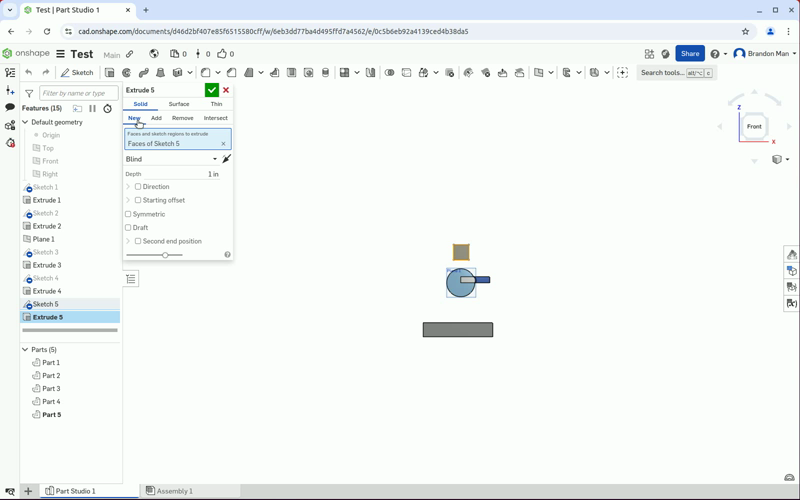
key(tab, 4)
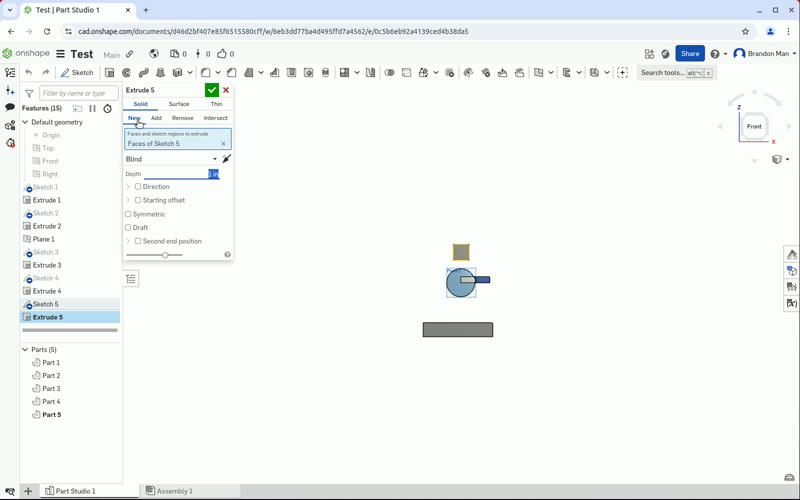
text(2.889)
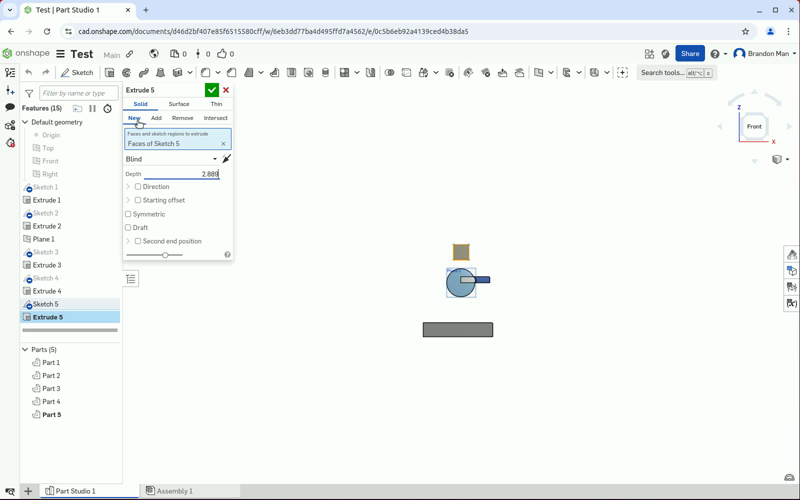
key(enter)
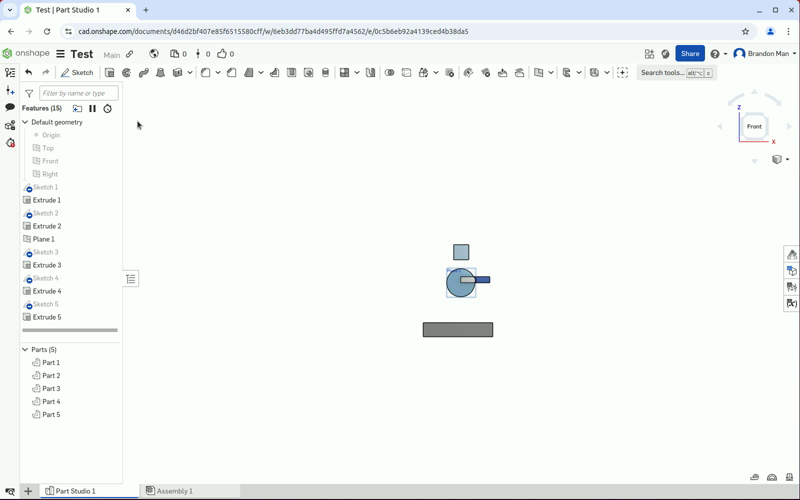
key(shift+h)
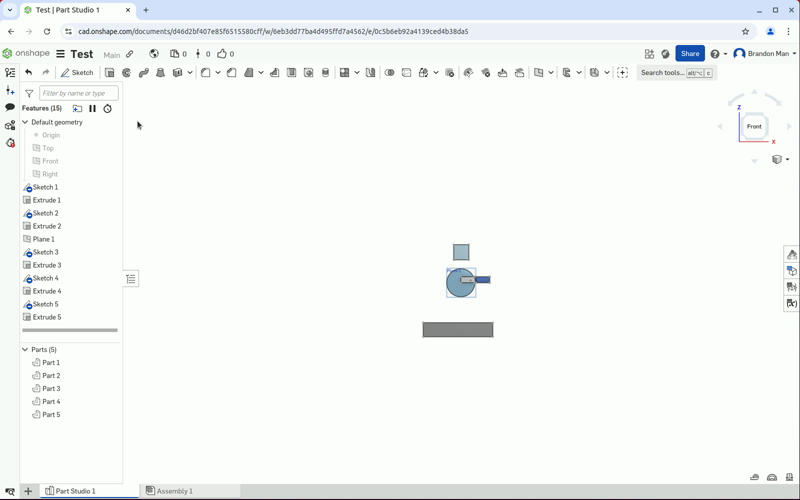
key(shift+h)
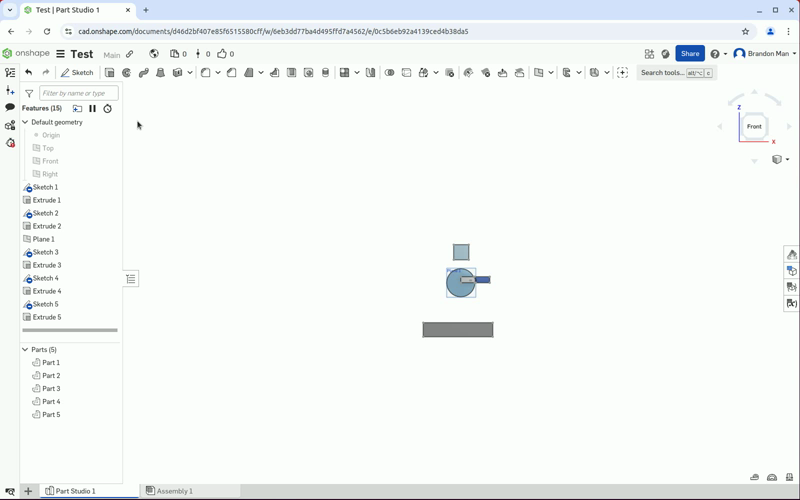
key(shift+7)
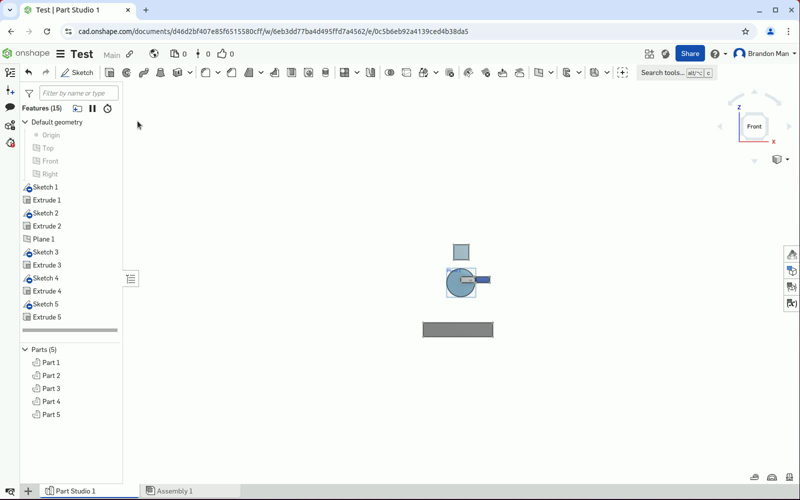
key(left, 2)
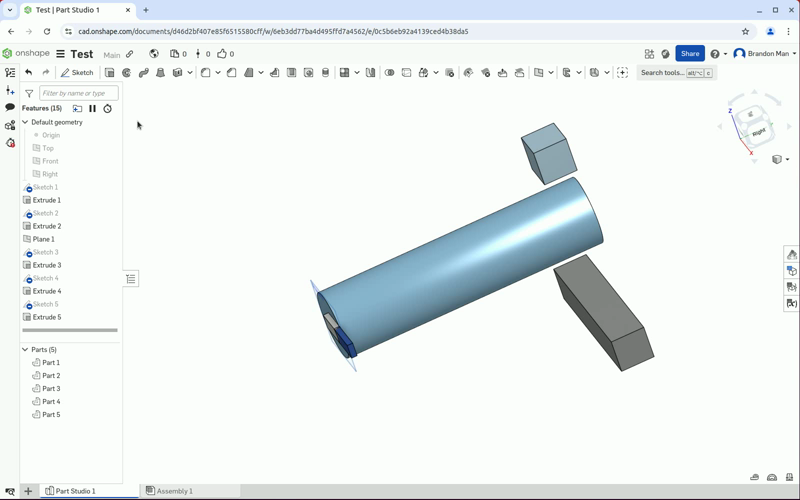
key(down, 2)
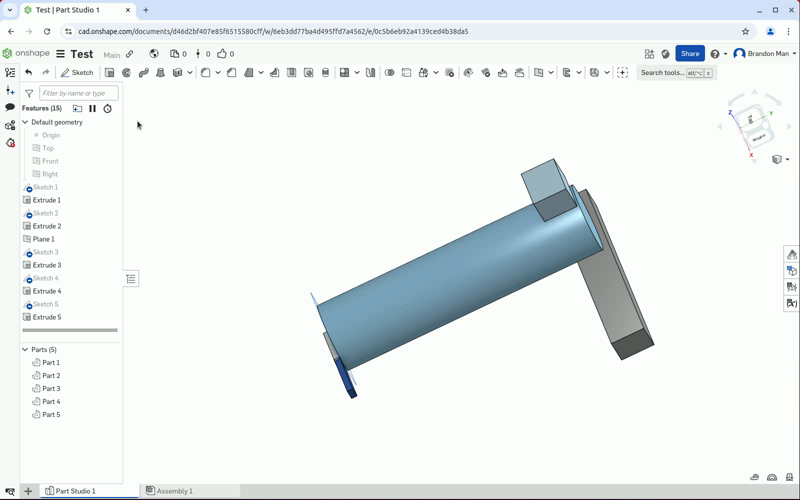
key(up, 2)
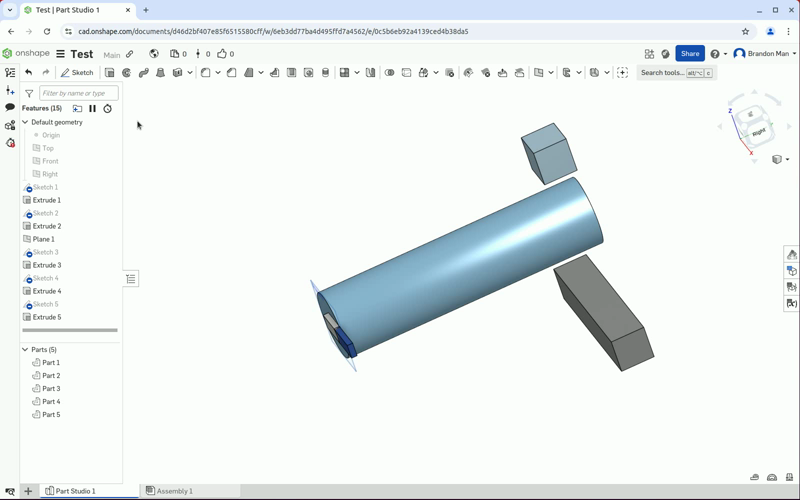
key(right, 2)
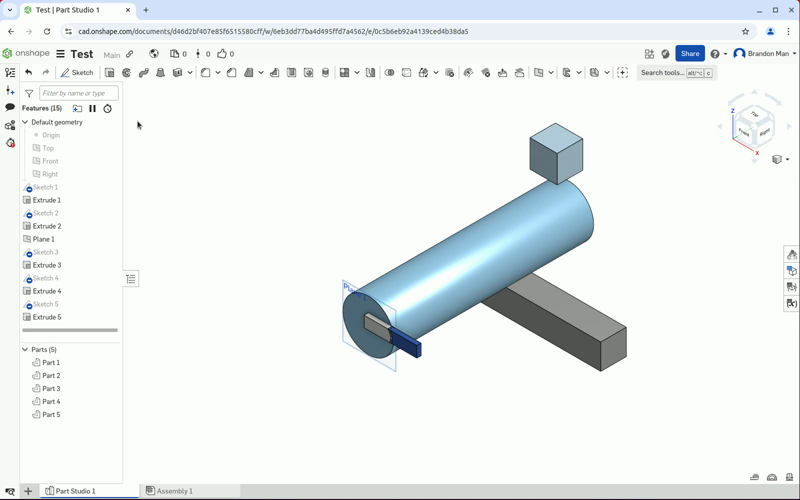
mouse_move(73, 189)
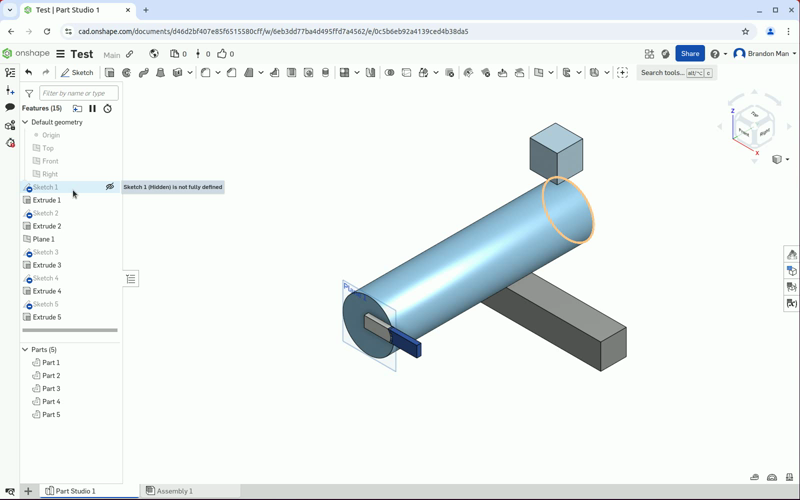
click(73, 189)